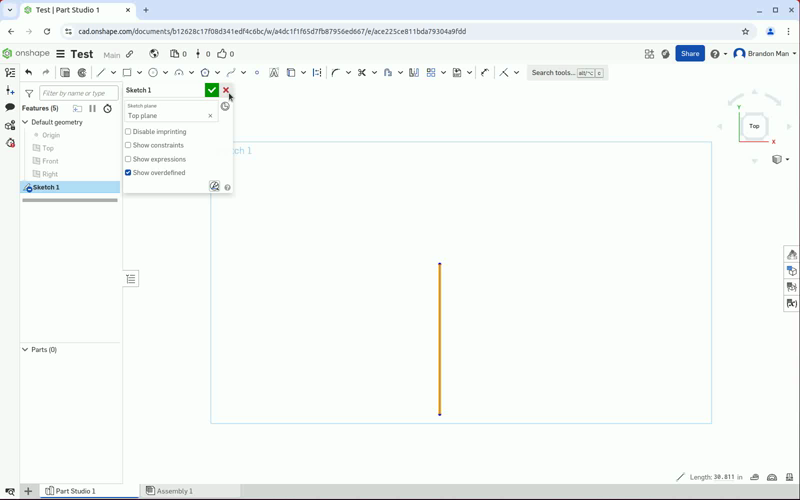
key(shift+h)
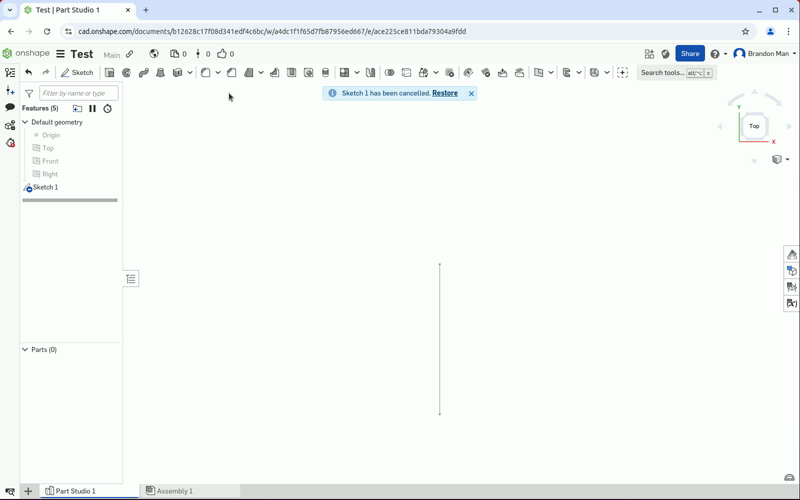
mouse_move(73, 352)
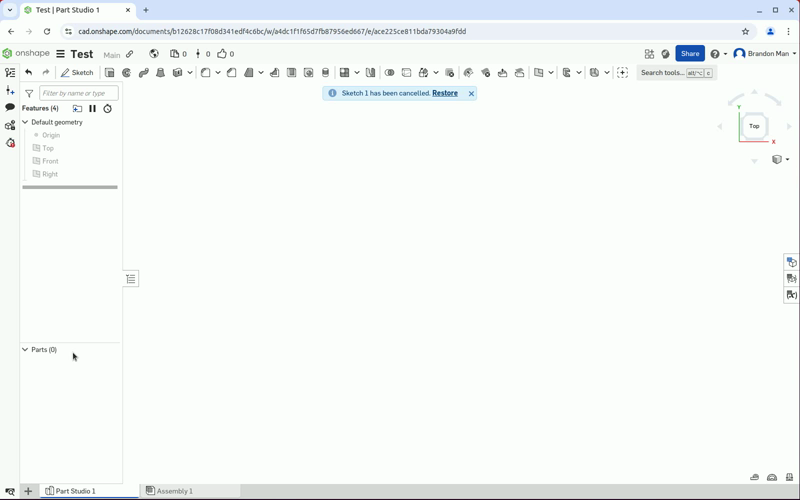
key(y)
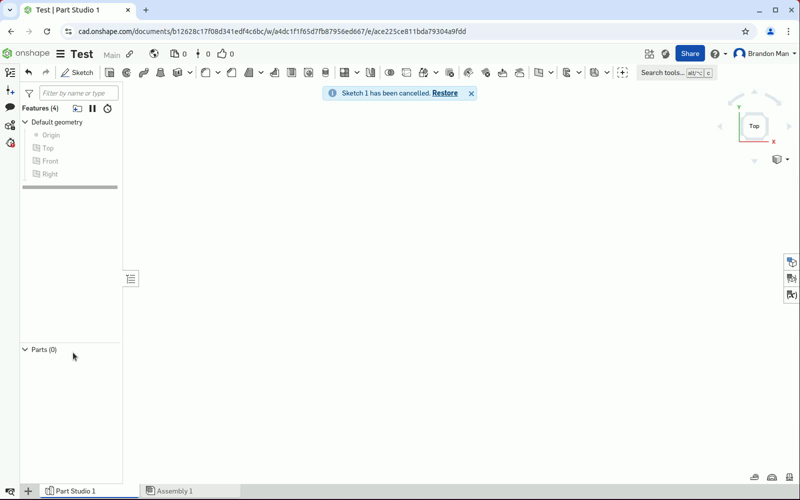
key(shift+p)
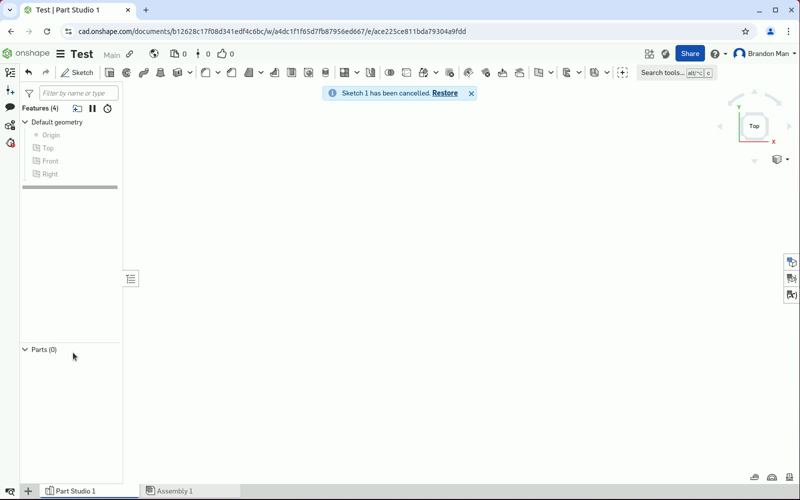
key(space)
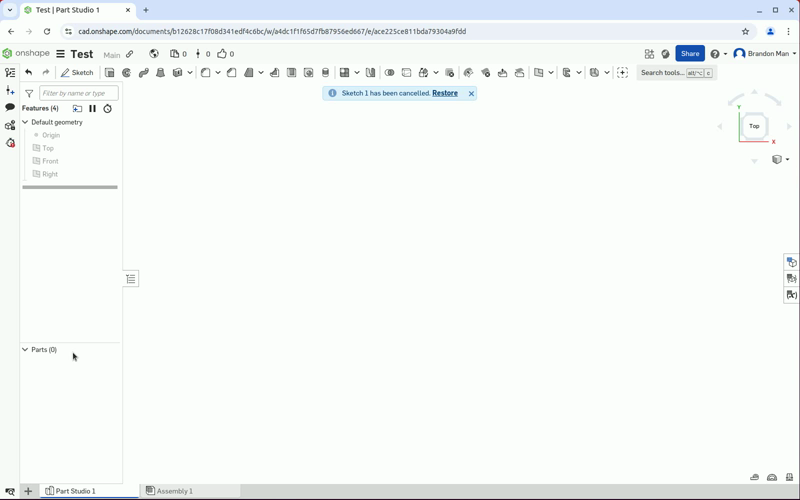
key_down(shift)
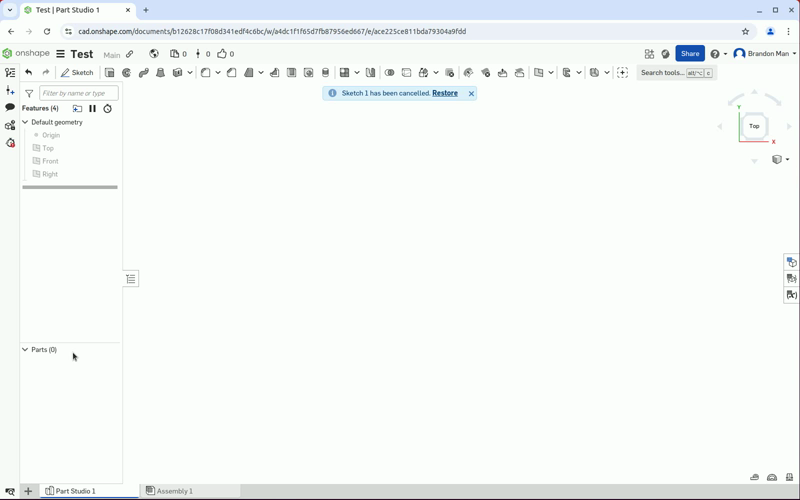
key(up)
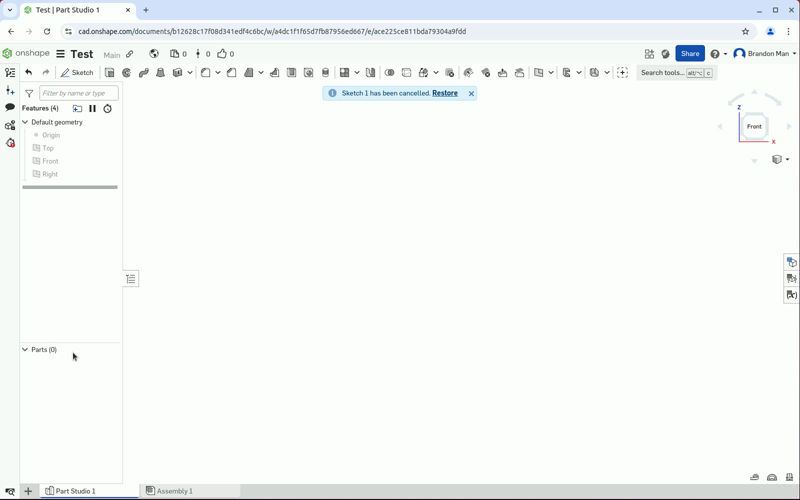
key_up(shift)
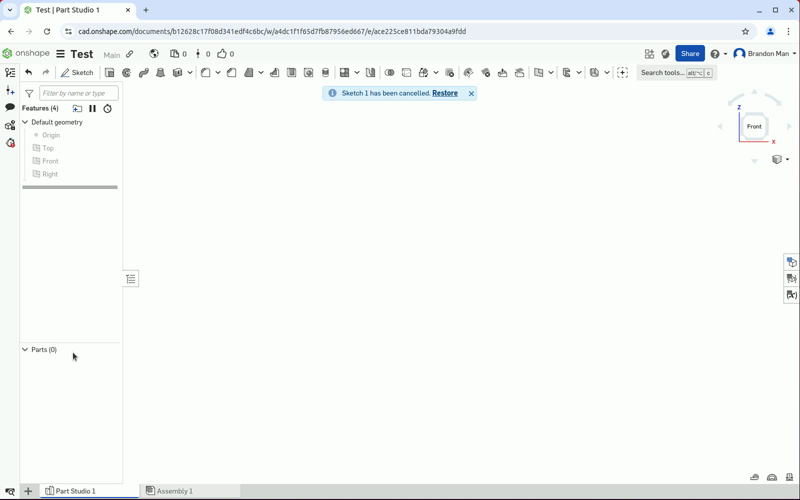
mouse_move(73, 352)
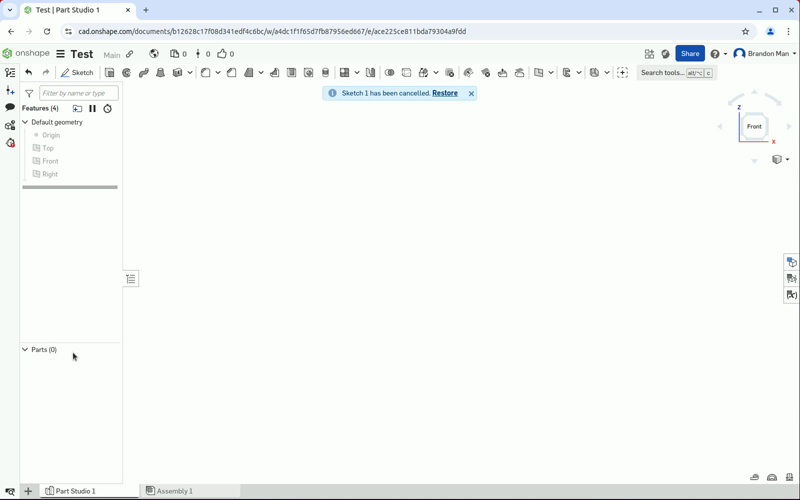
key(shift+y)
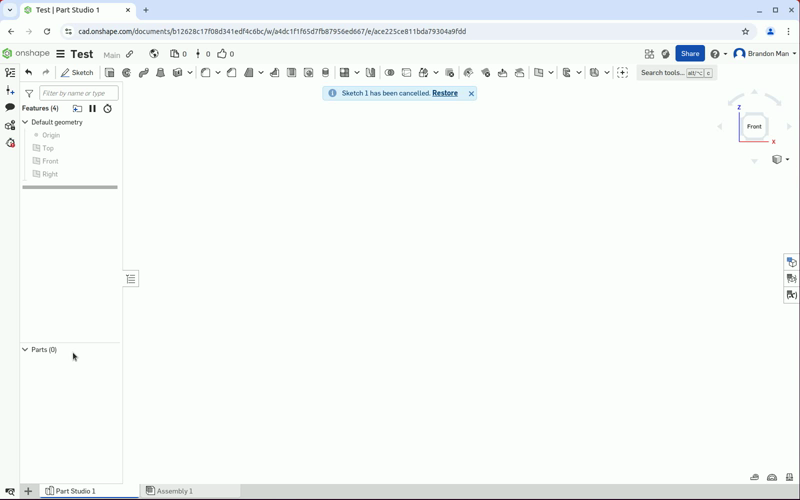
key(shift+s)
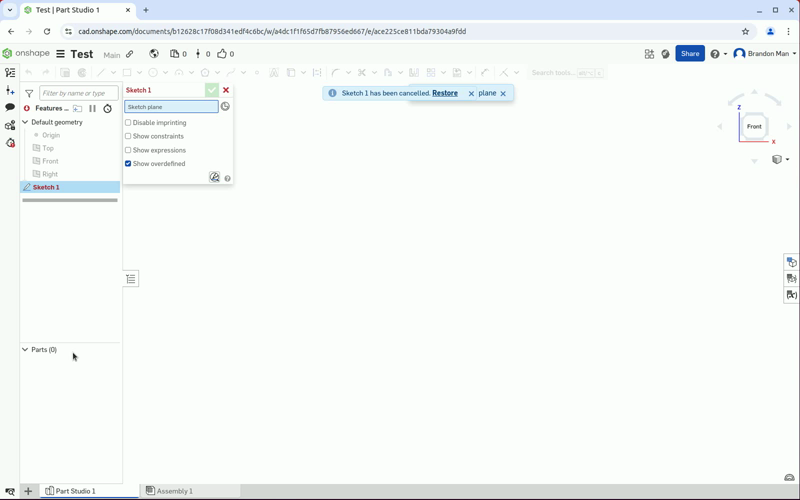
mouse_move(73, 163)
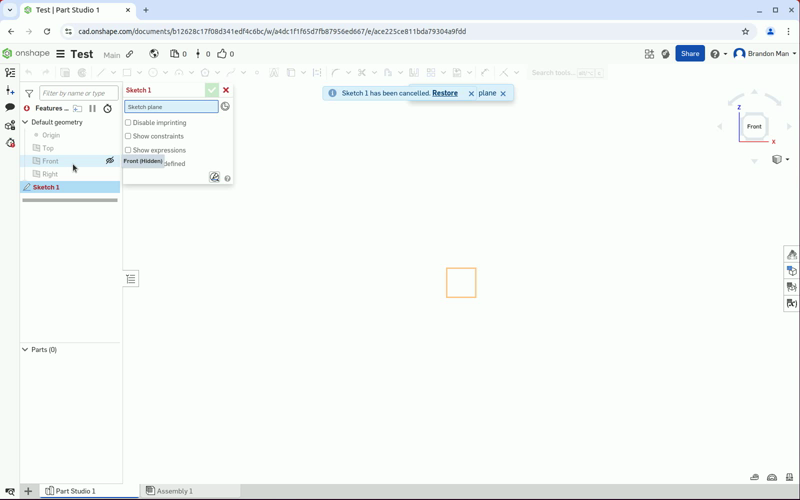
click(73, 163)
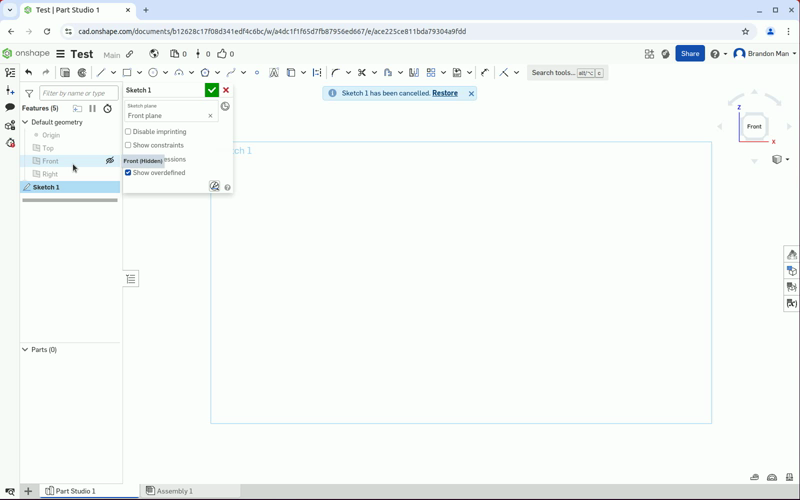
mouse_move(73, 352)
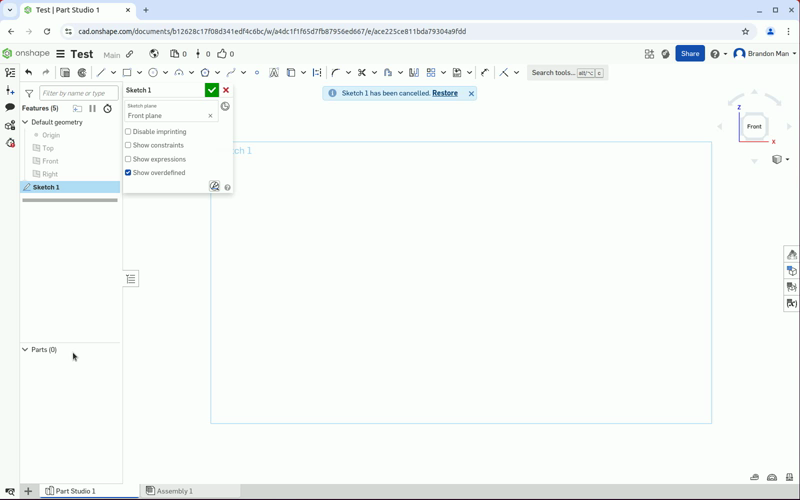
key(y)
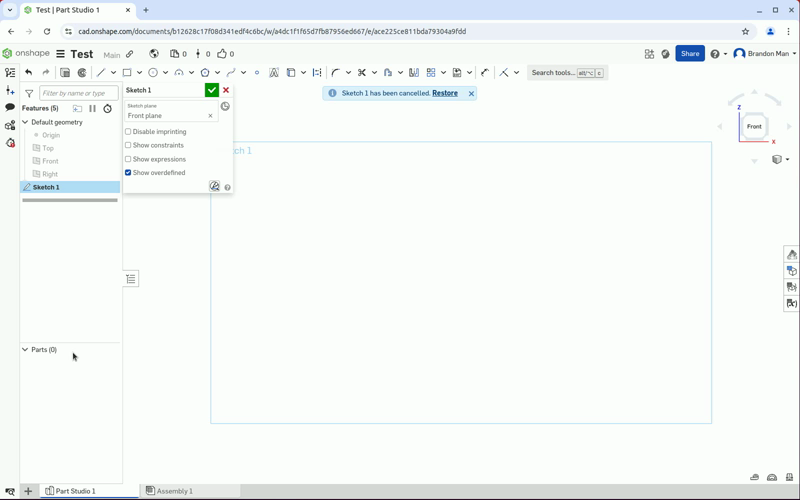
key(l)
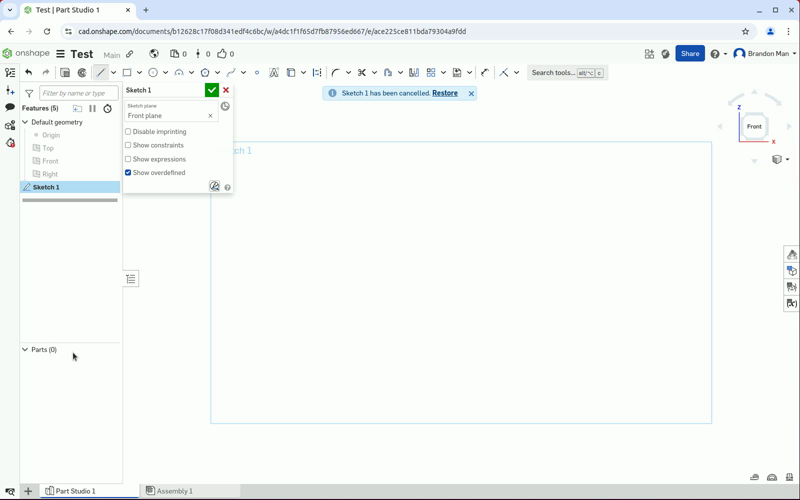
key_down(shift)
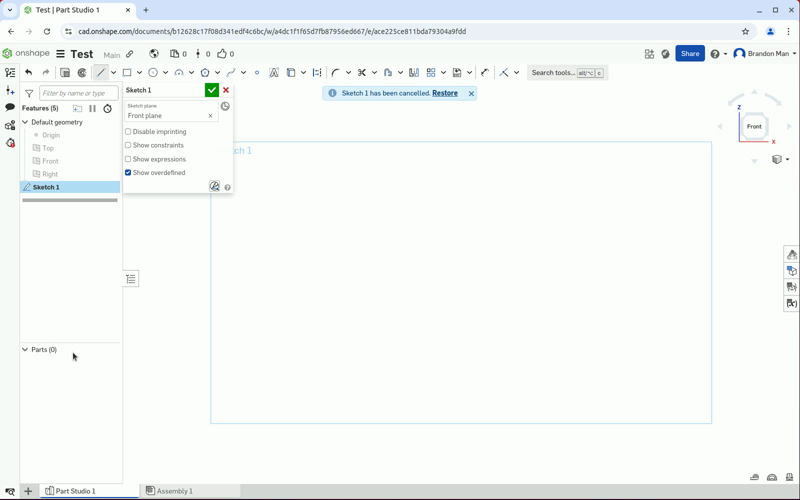
mouse_move(460, 282)
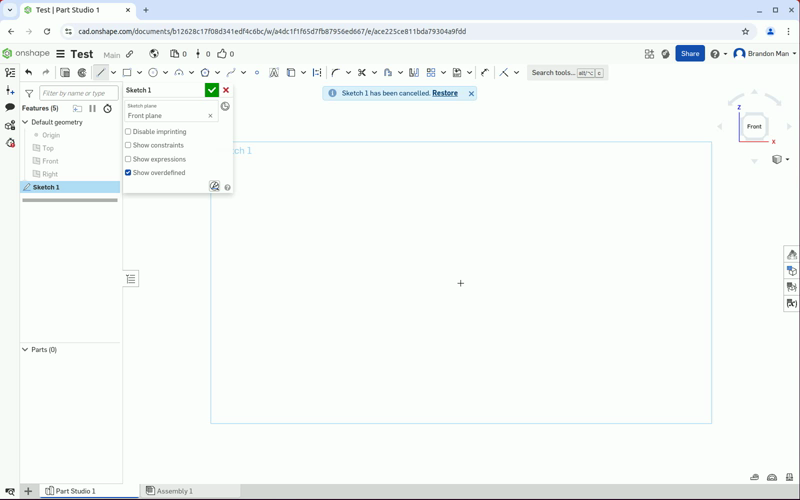
click(460, 282)
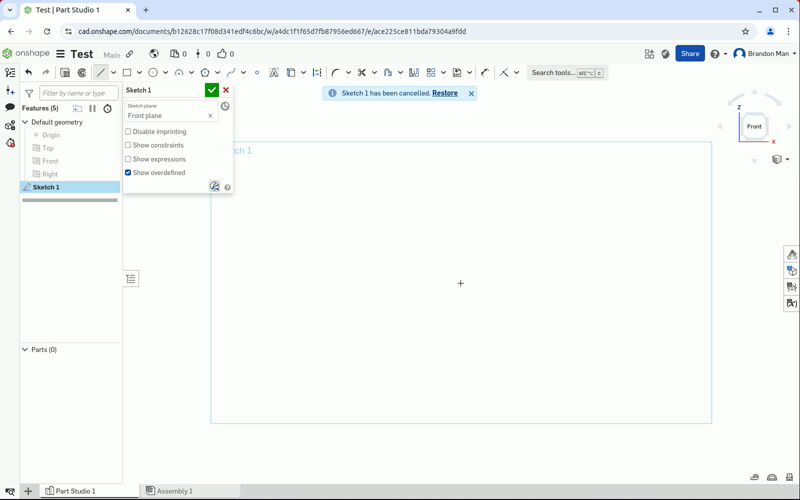
key_up(shift)
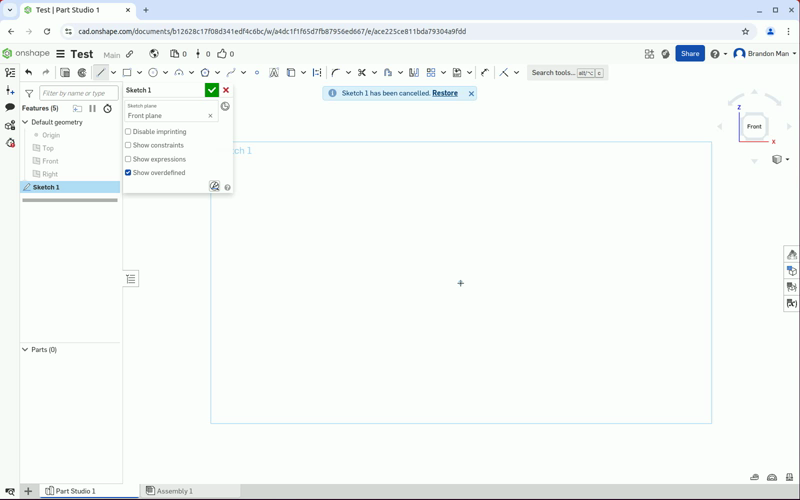
key_down(shift)
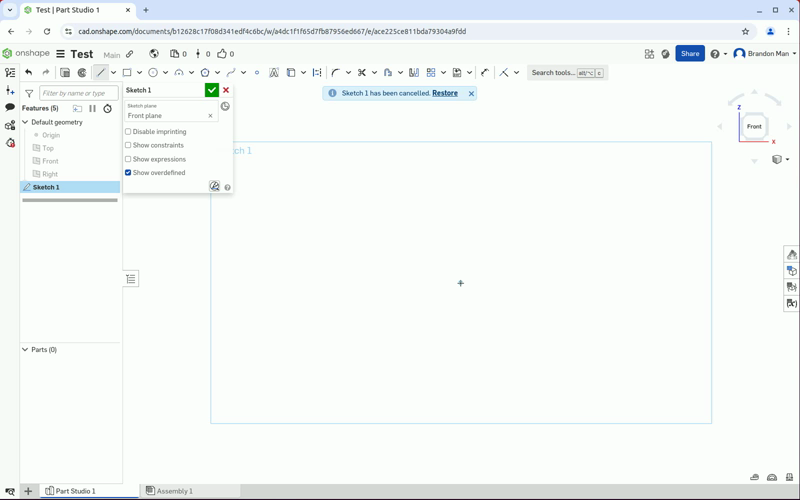
mouse_move(530, 282)
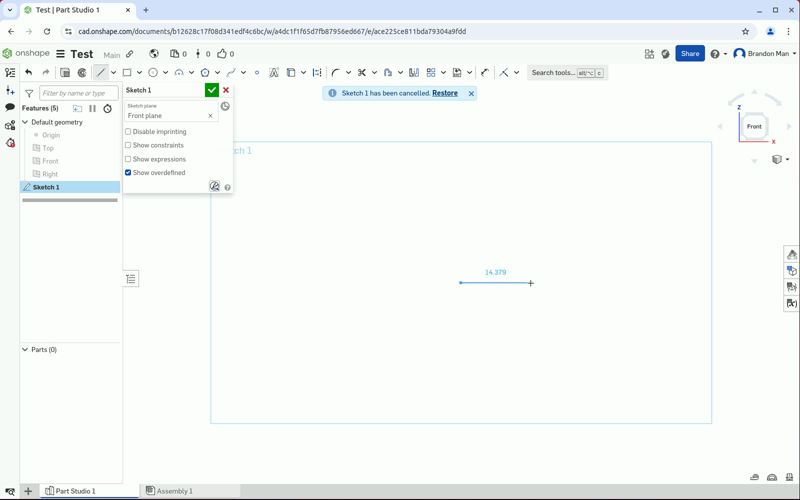
click(530, 282)
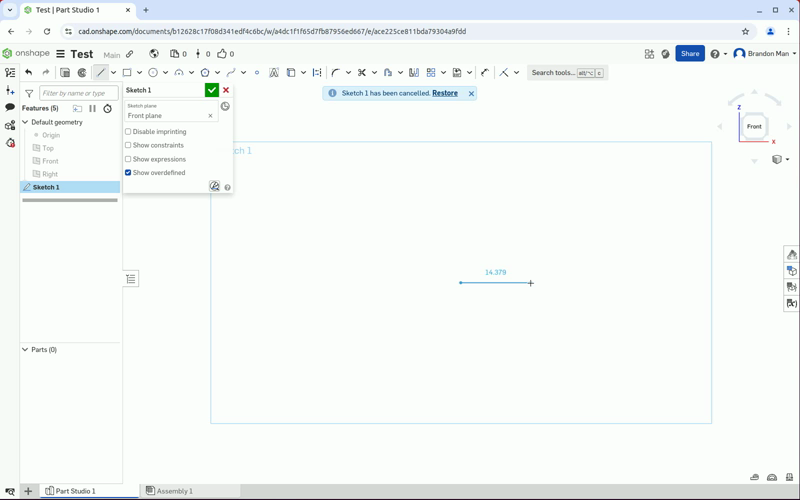
key_up(shift)
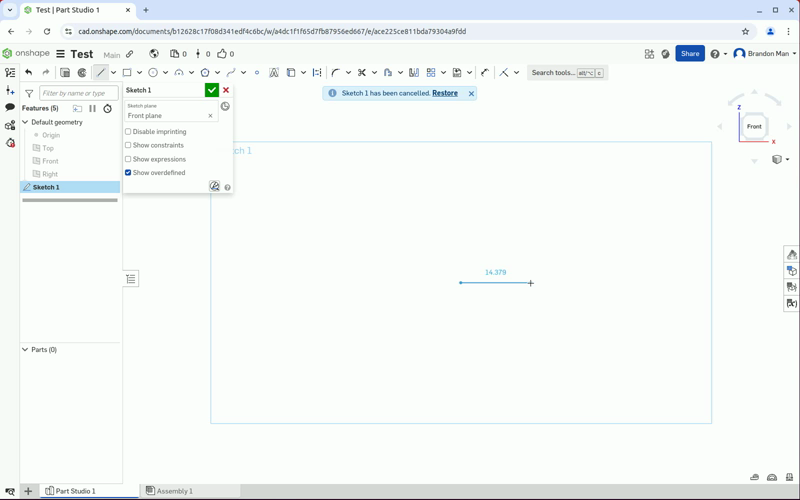
key_down(shift)
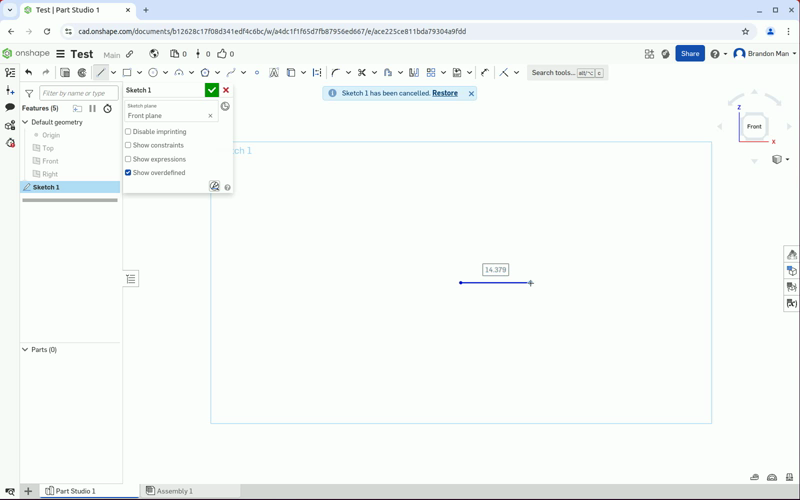
mouse_move(530, 170)
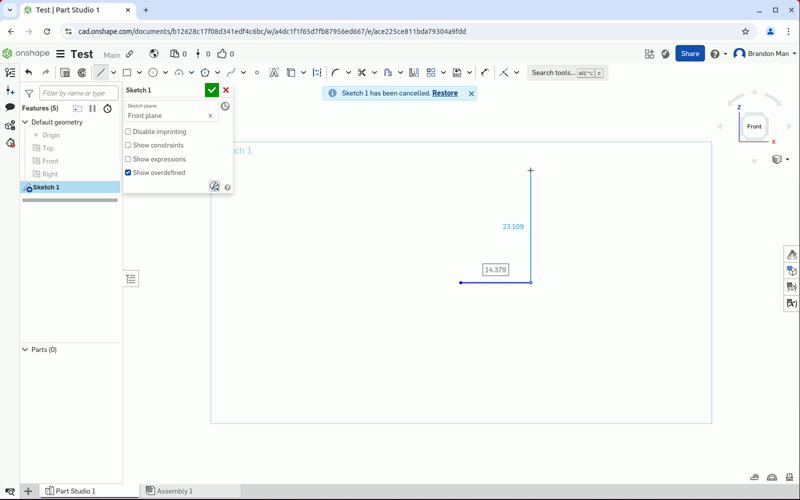
click(530, 170)
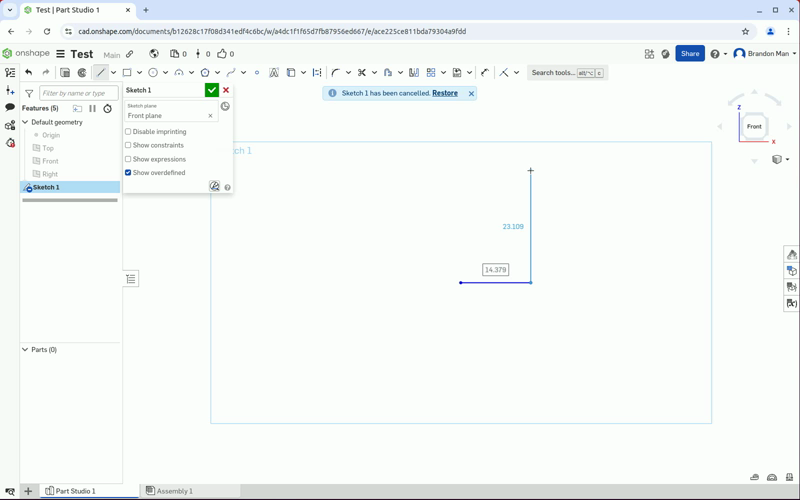
key_up(shift)
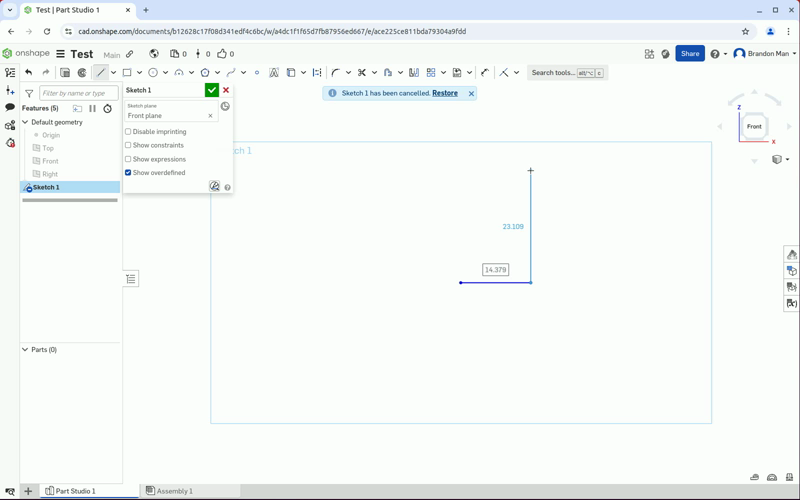
key_down(shift)
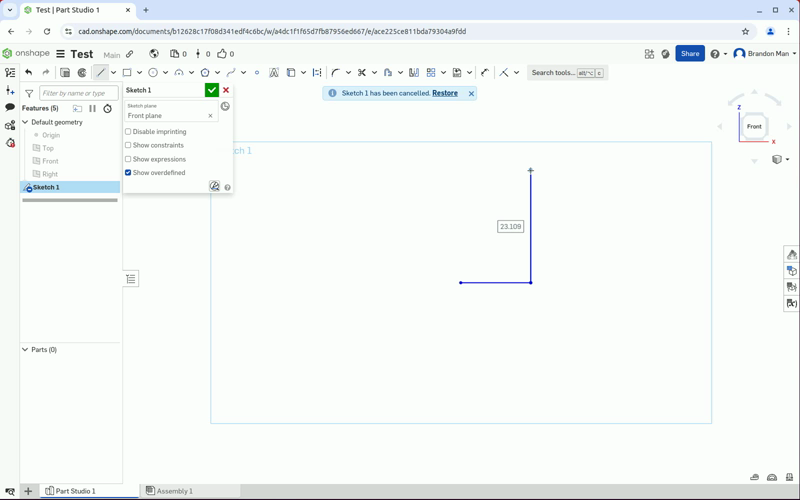
mouse_move(460, 170)
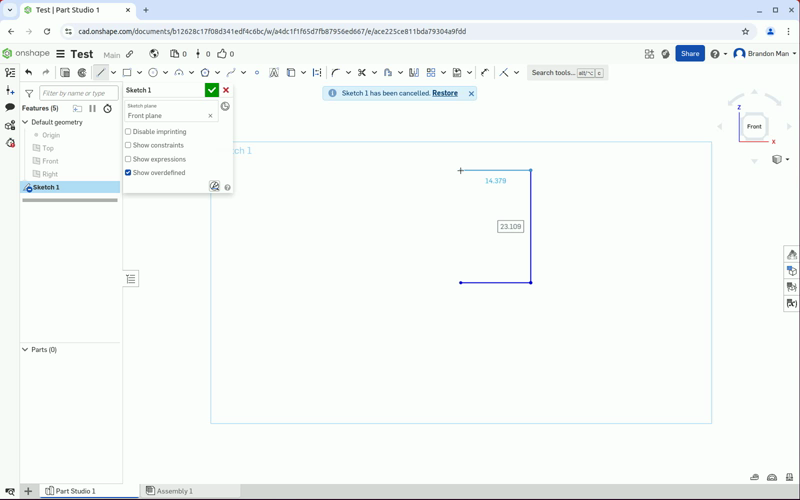
click(460, 170)
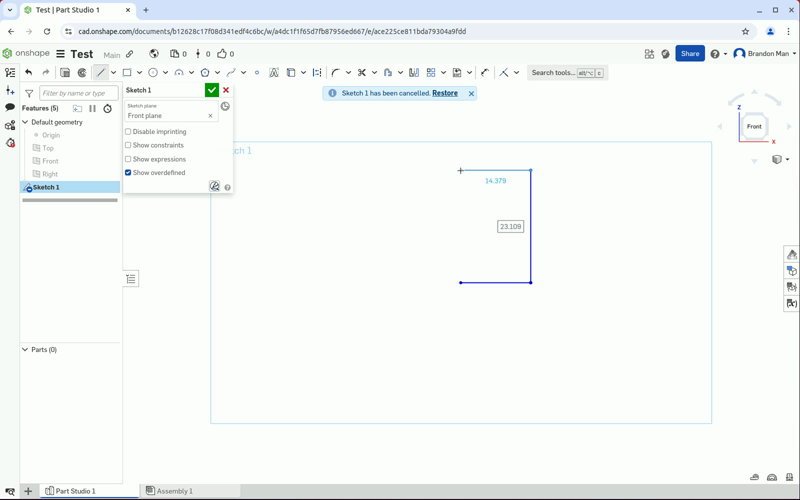
key_up(shift)
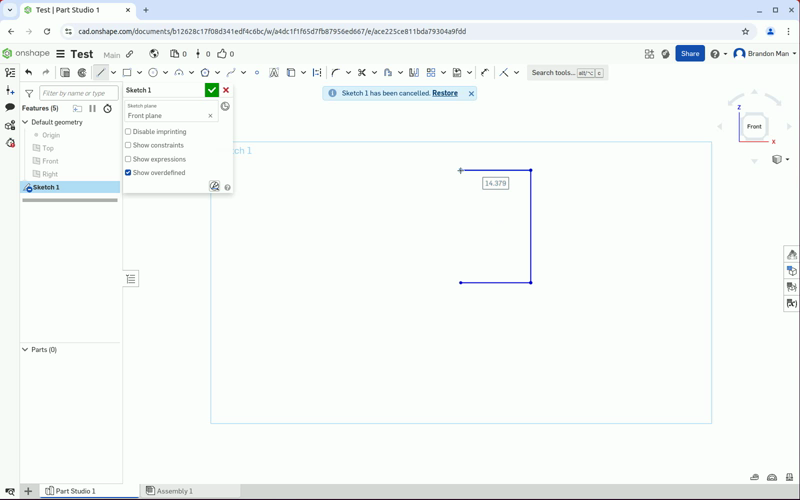
key_down(shift)
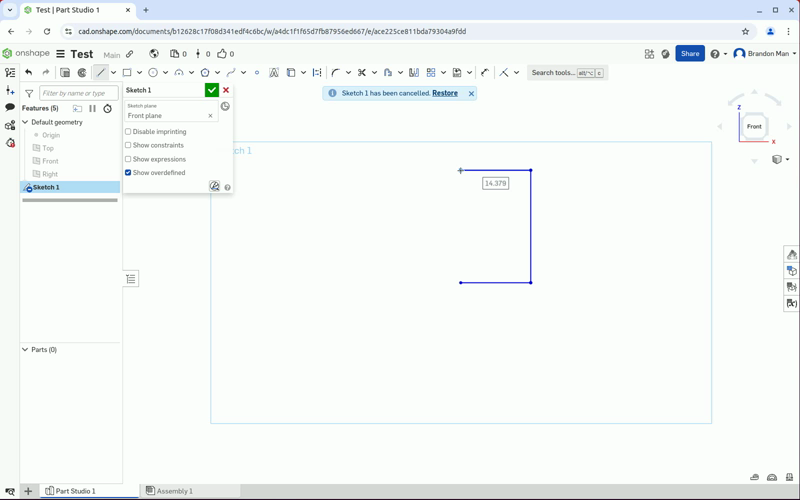
mouse_move(460, 282)
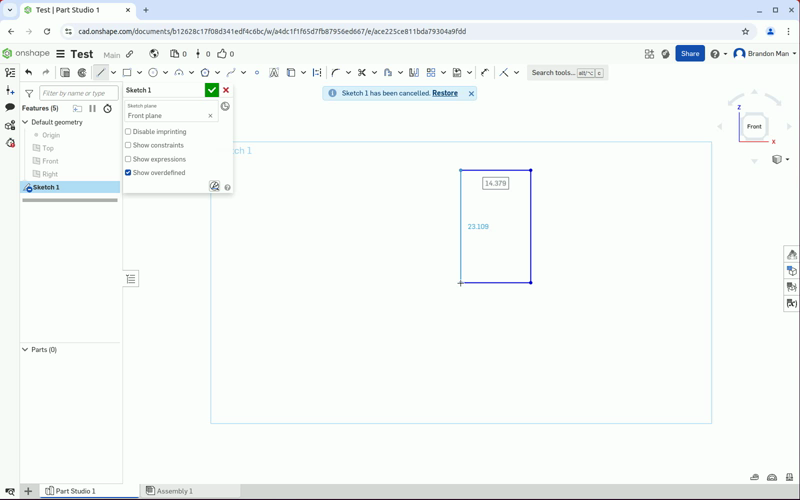
key_up(shift)
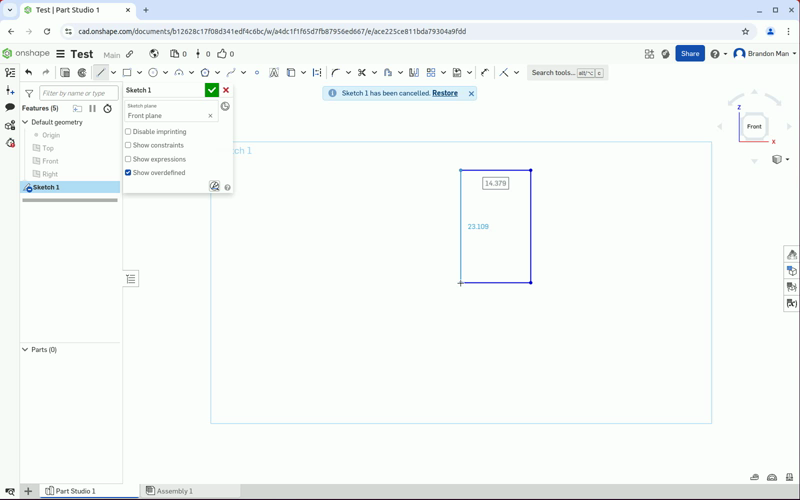
click(460, 282)
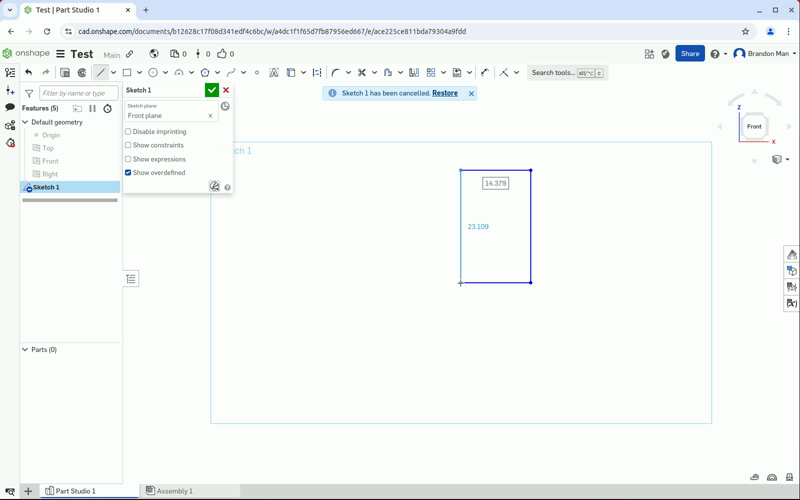
key(esc)
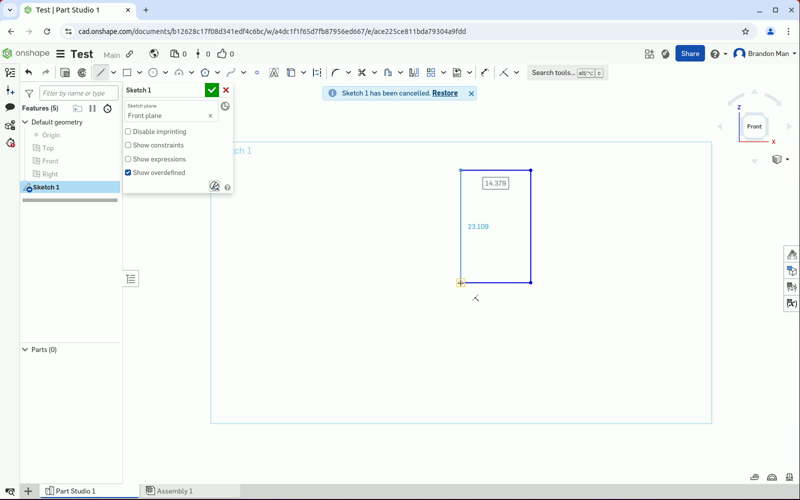
mouse_move(478, 269)
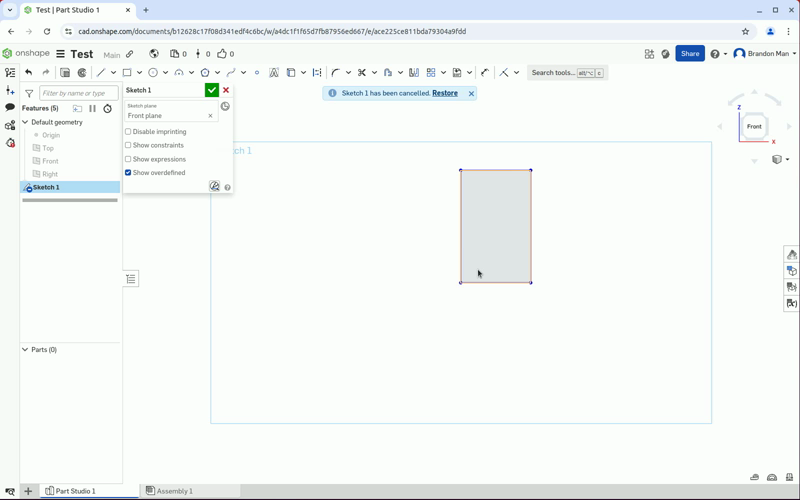
click(478, 269)
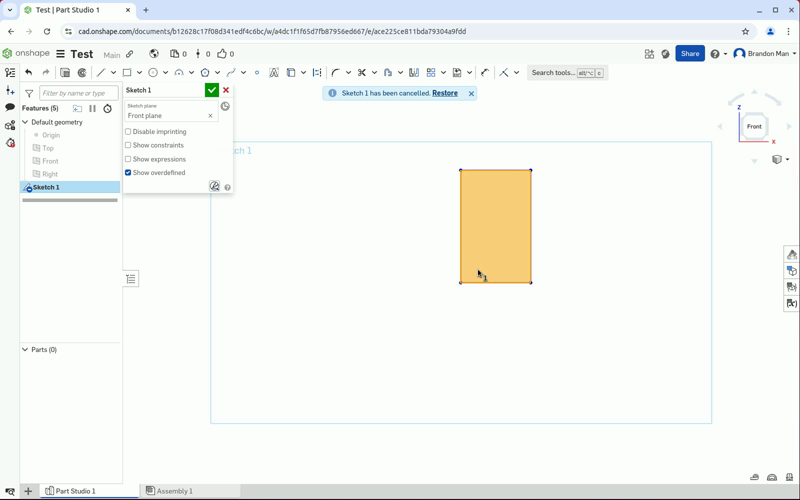
mouse_move(73, 352)
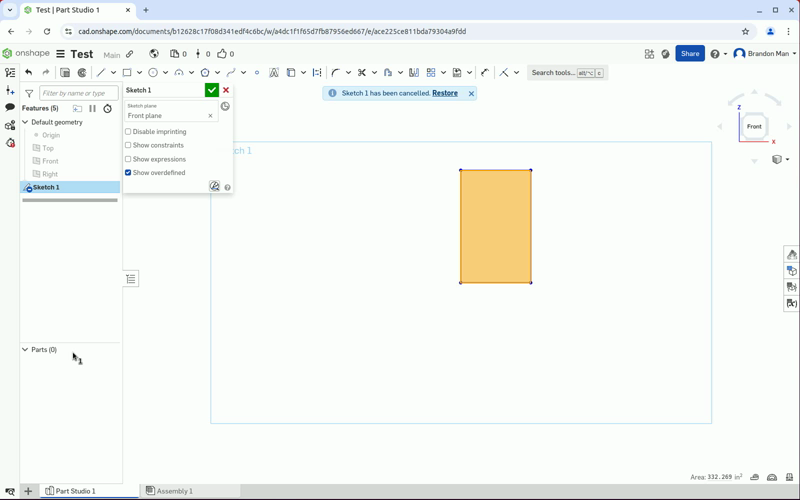
key(shift+y)
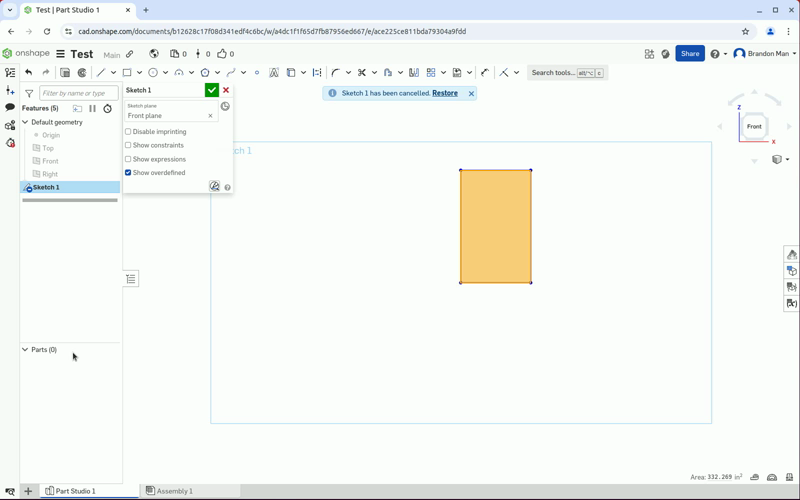
key(shift+e)
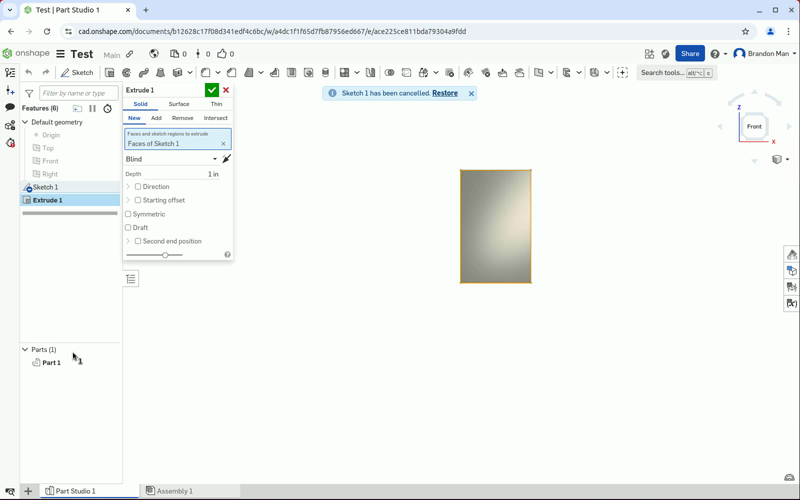
mouse_move(143, 106)
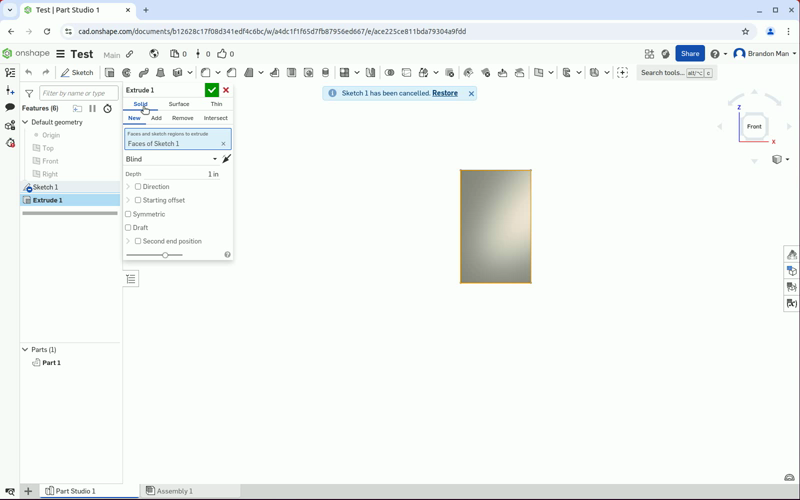
click(143, 106)
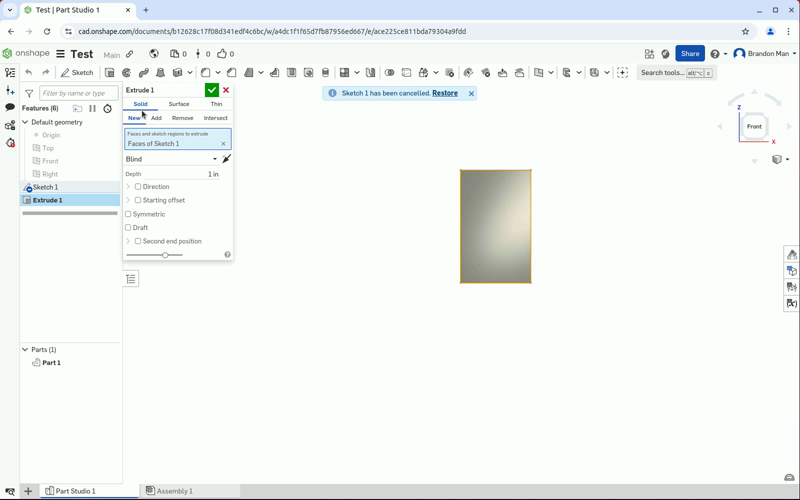
mouse_move(137, 120)
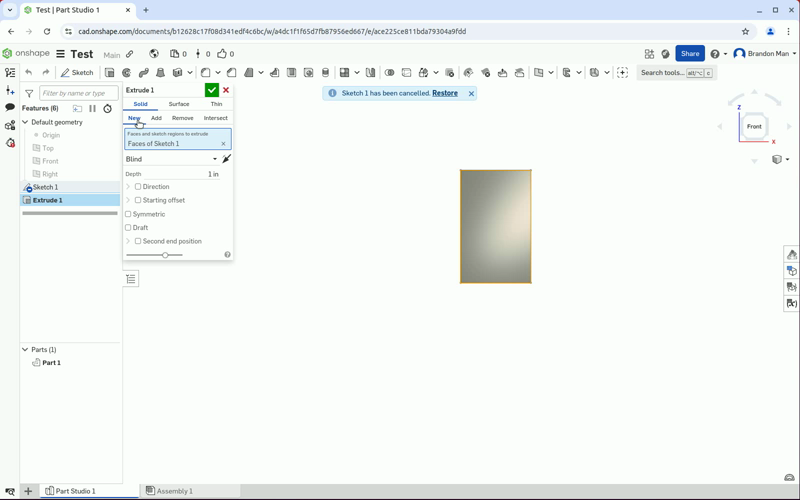
click(137, 120)
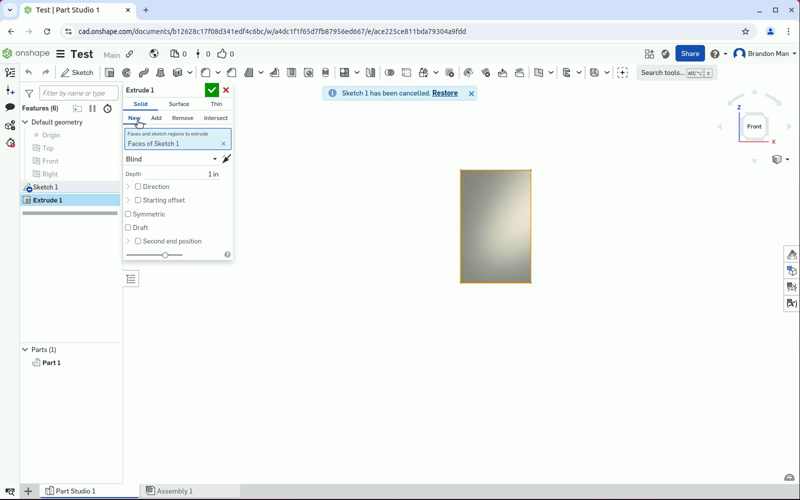
key(tab, 4)
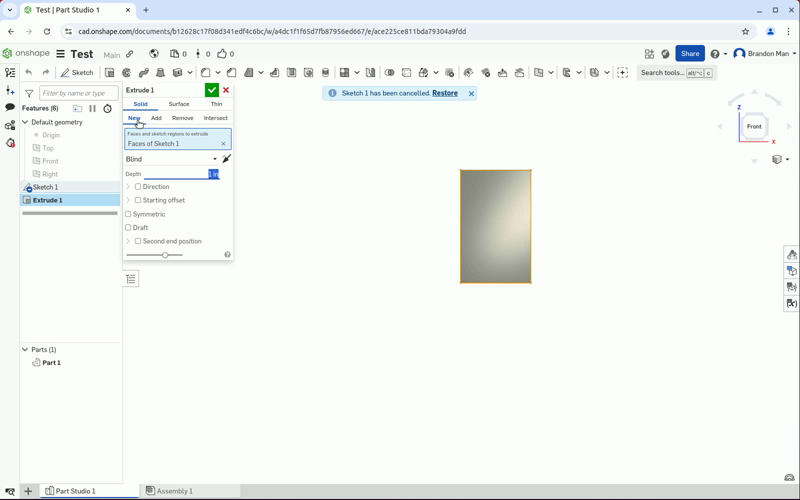
text(7.221)
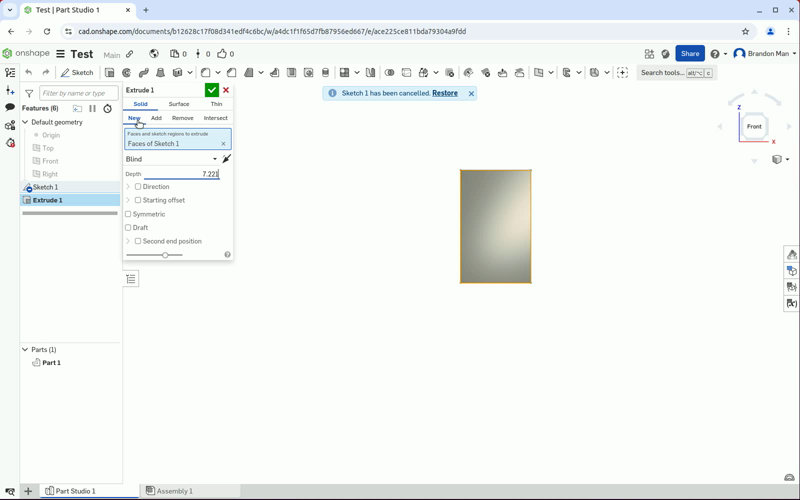
key(enter)
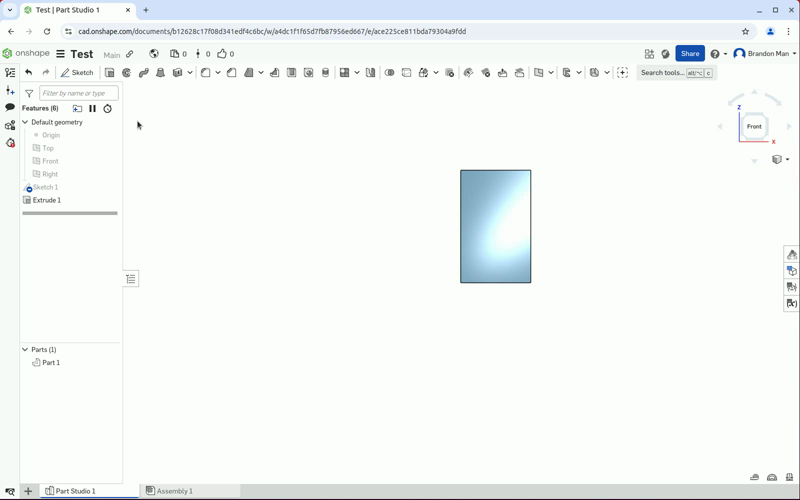
key(shift+h)
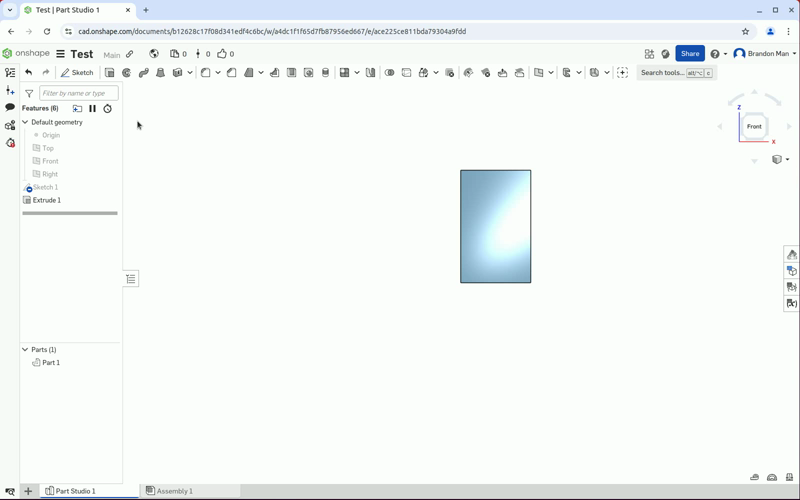
key(shift+h)
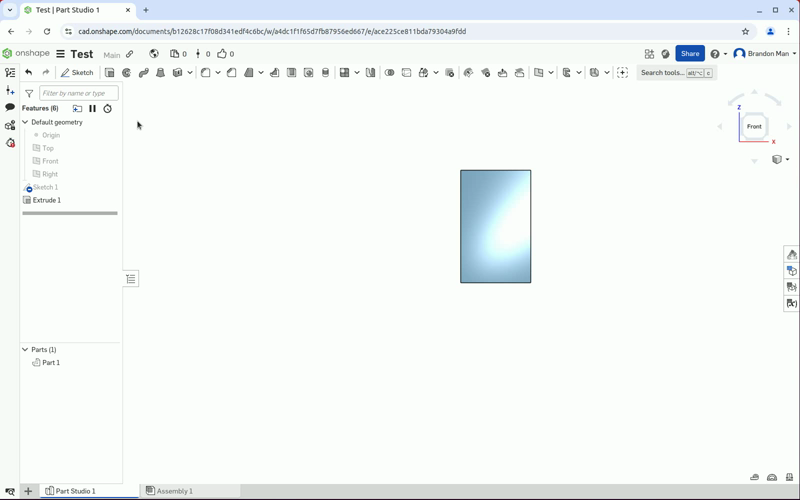
mouse_move(73, 189)
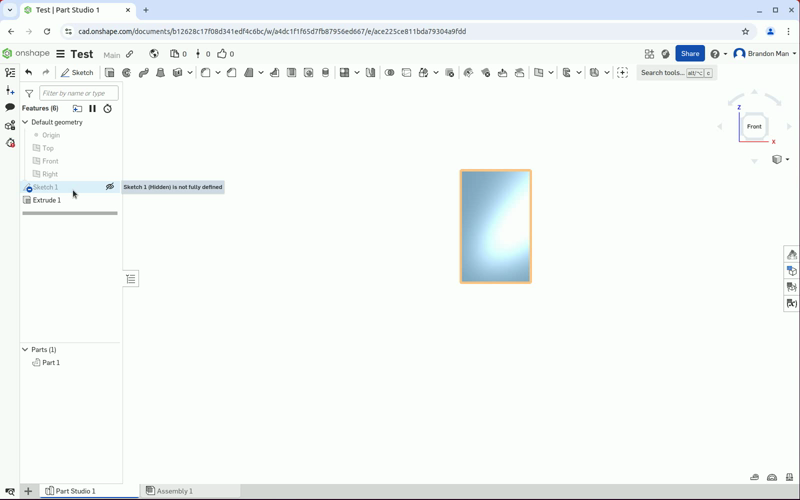
click(73, 189)
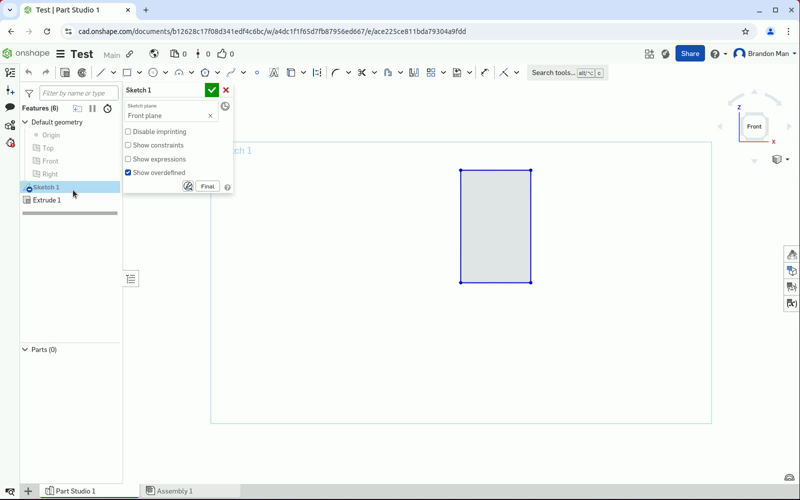
mouse_move(229, 92)
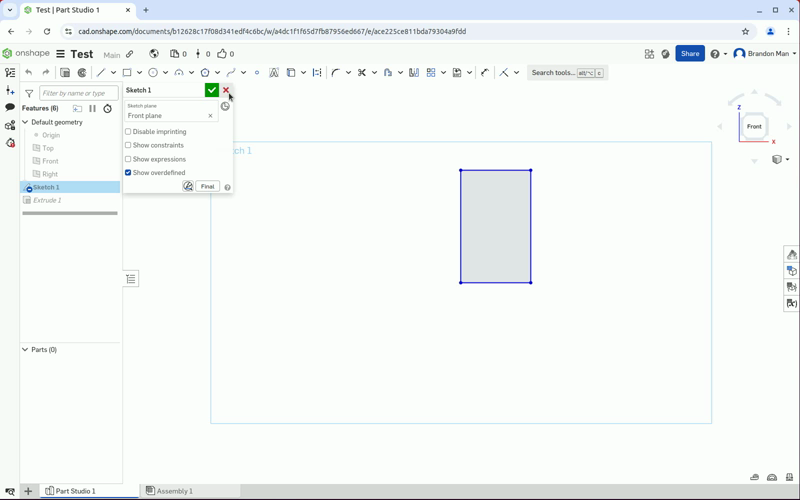
click(229, 92)
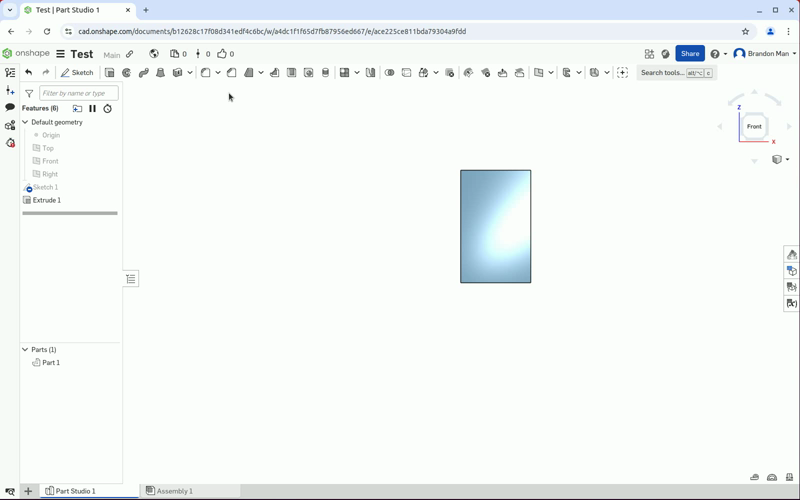
mouse_move(541, 75)
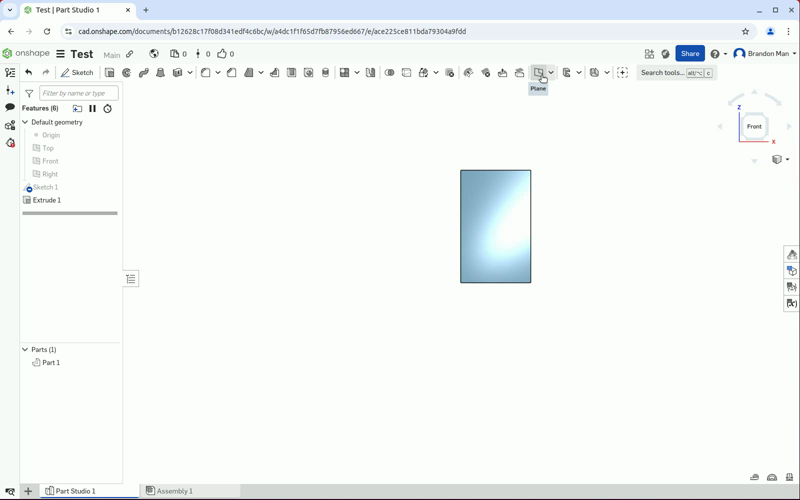
click(541, 75)
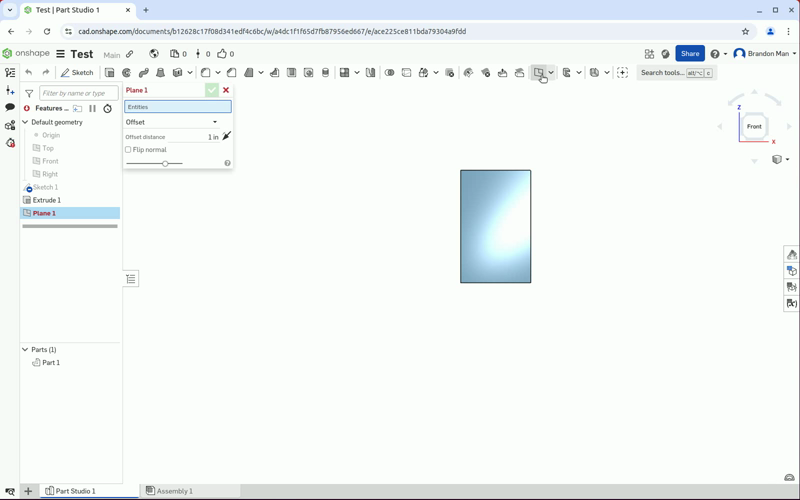
mouse_move(73, 163)
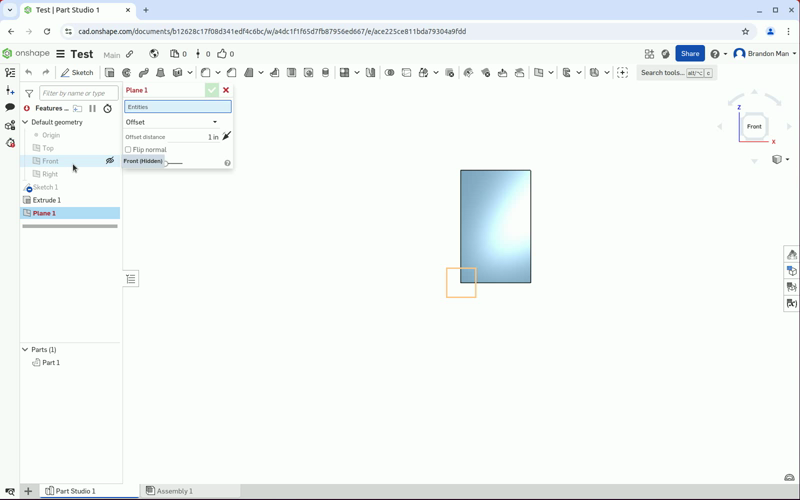
click(73, 163)
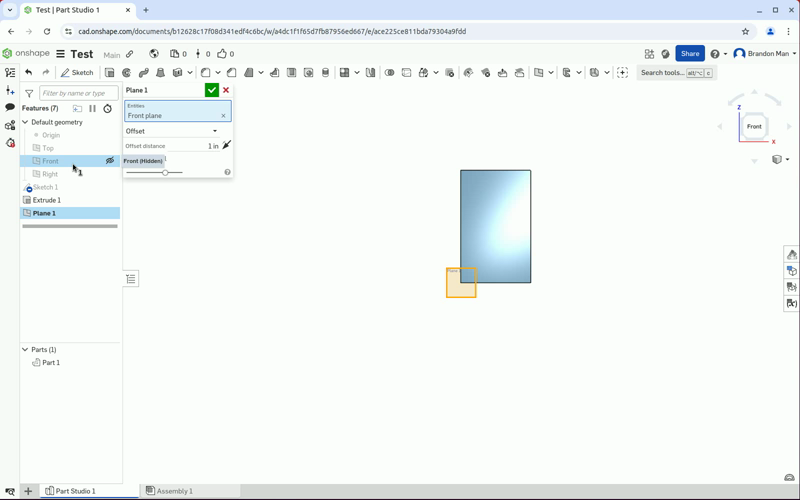
key(tab, 2)
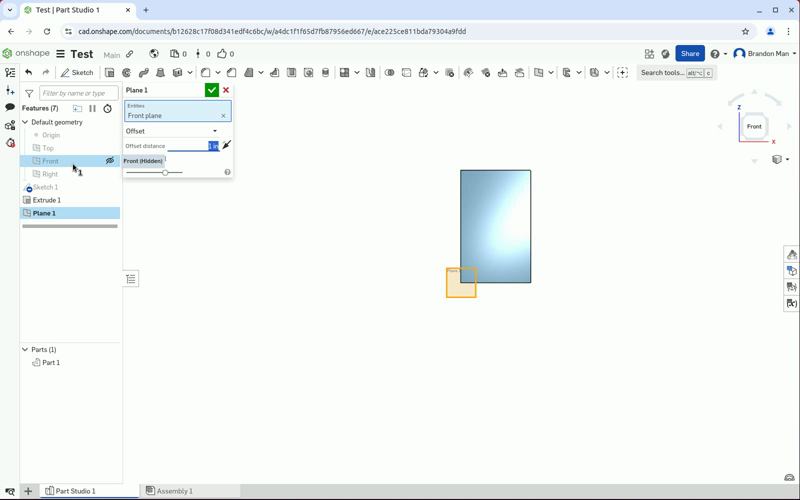
text(7.21)
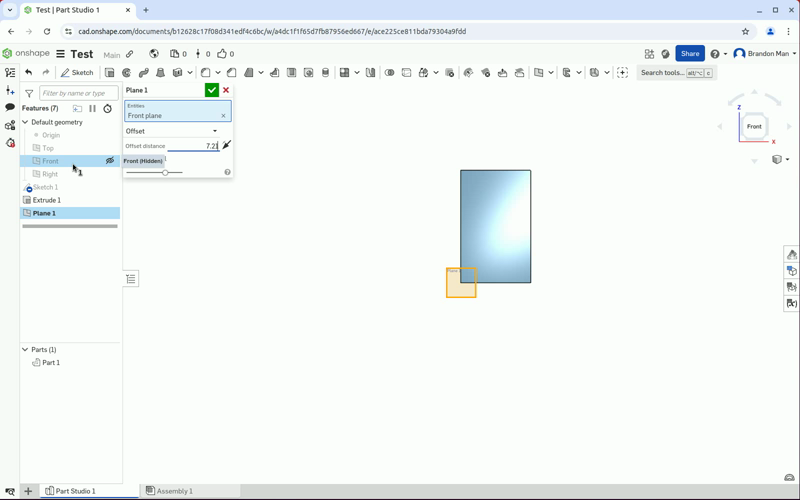
key(enter, 2)
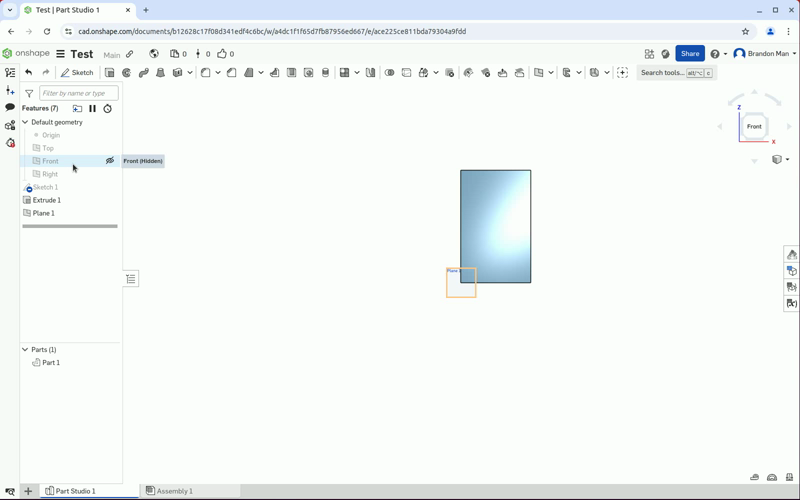
key(shift+s)
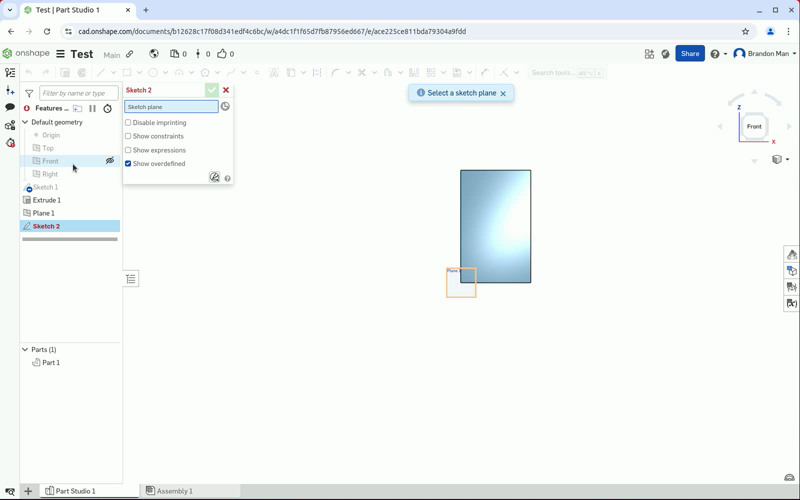
mouse_move(73, 215)
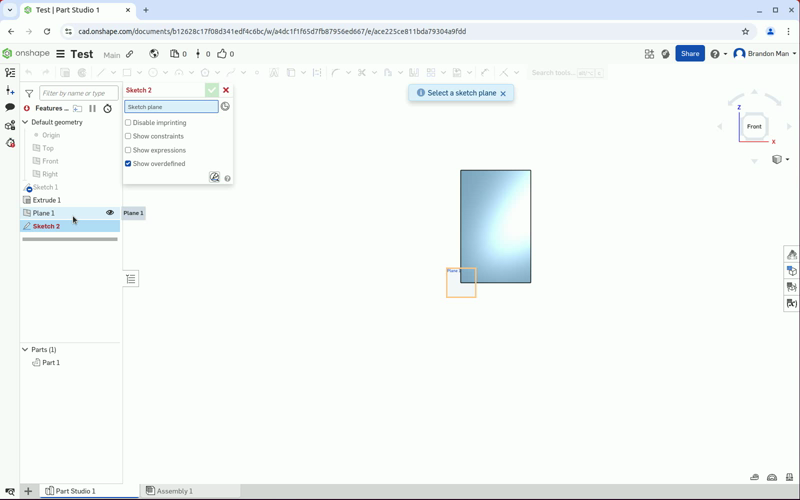
click(73, 215)
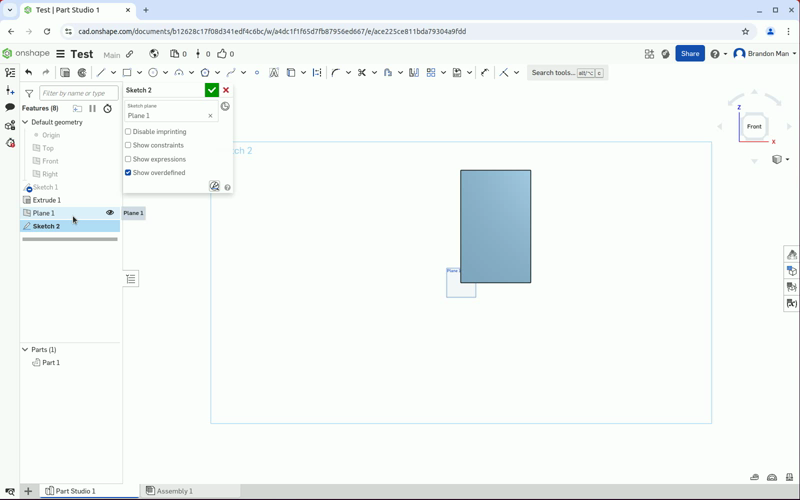
mouse_move(73, 352)
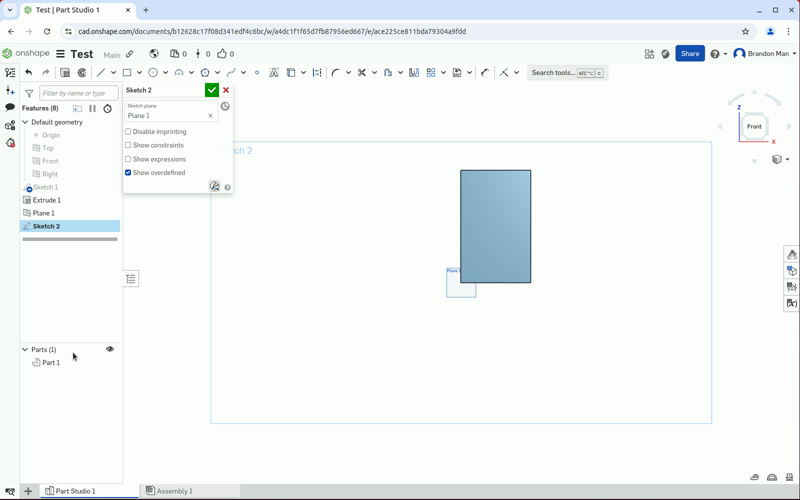
key(y)
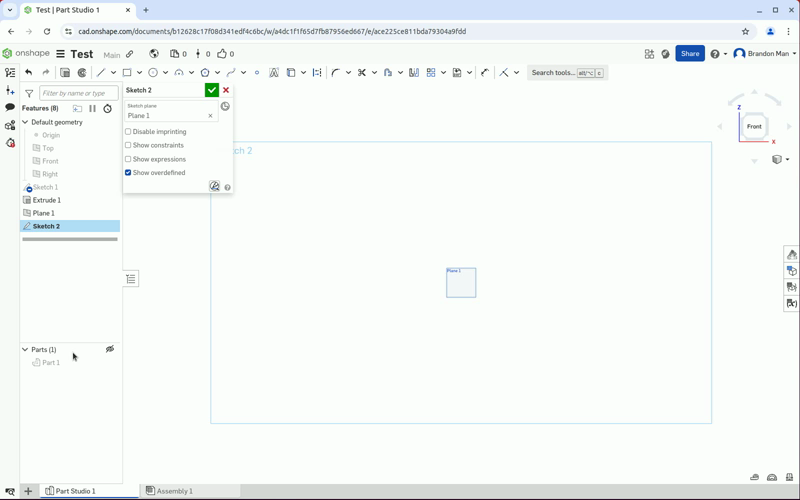
key(l)
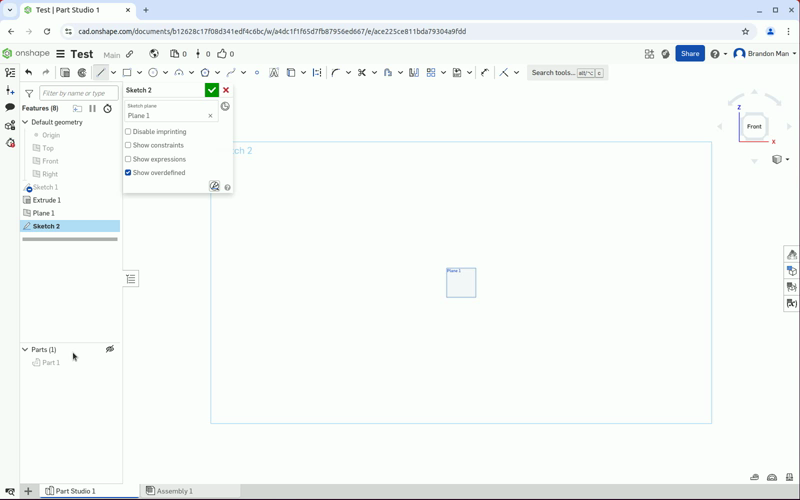
key_down(shift)
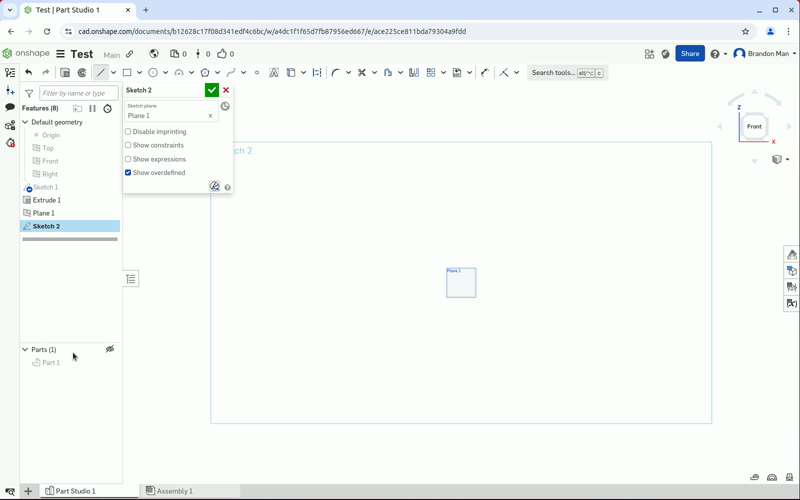
mouse_move(461, 281)
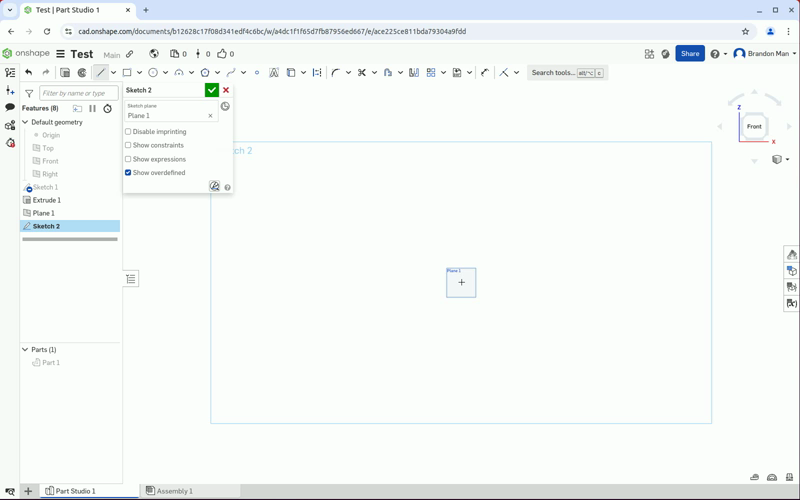
click(461, 281)
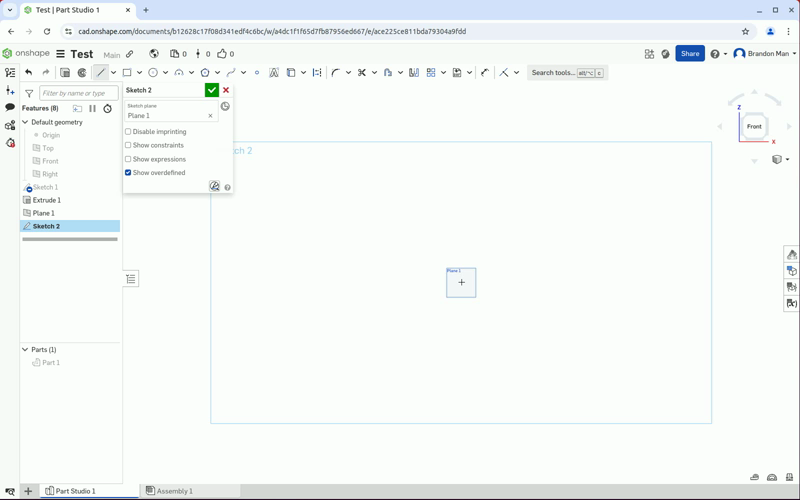
key_up(shift)
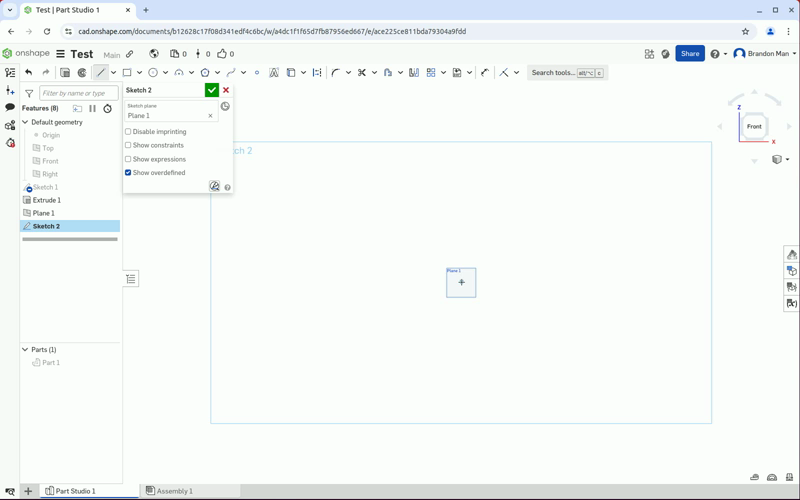
key_down(shift)
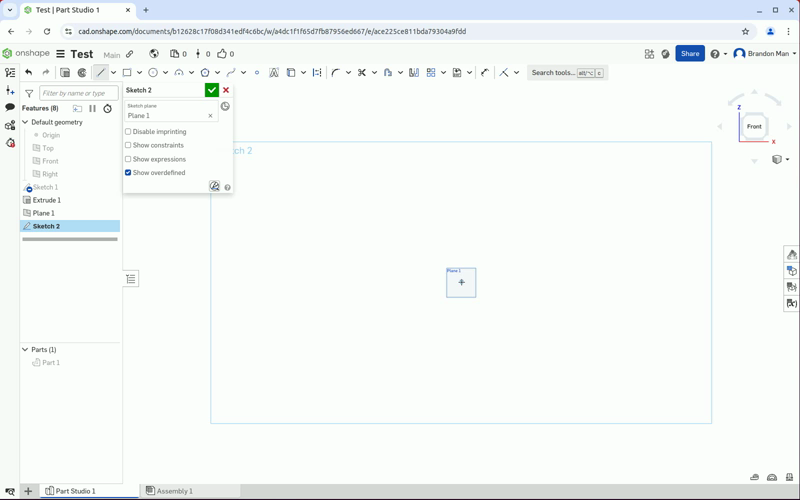
mouse_move(530, 281)
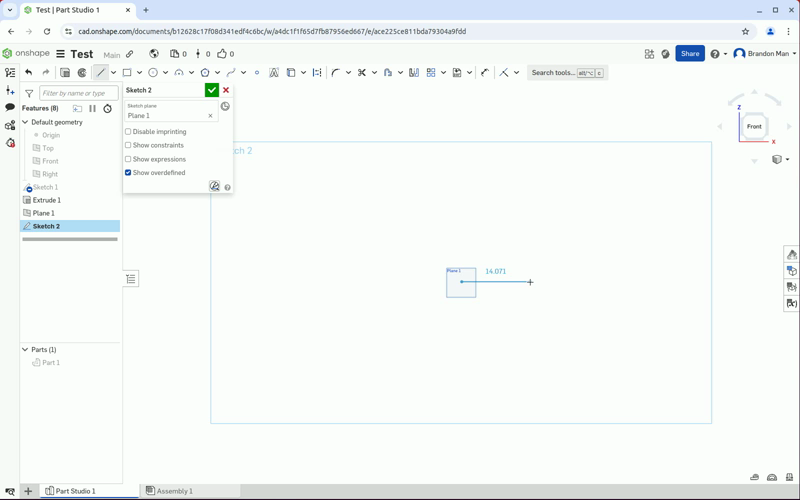
click(530, 281)
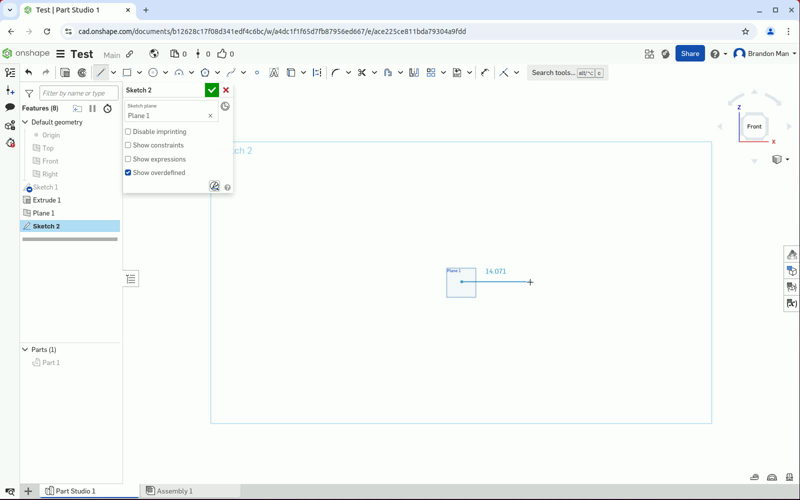
key_up(shift)
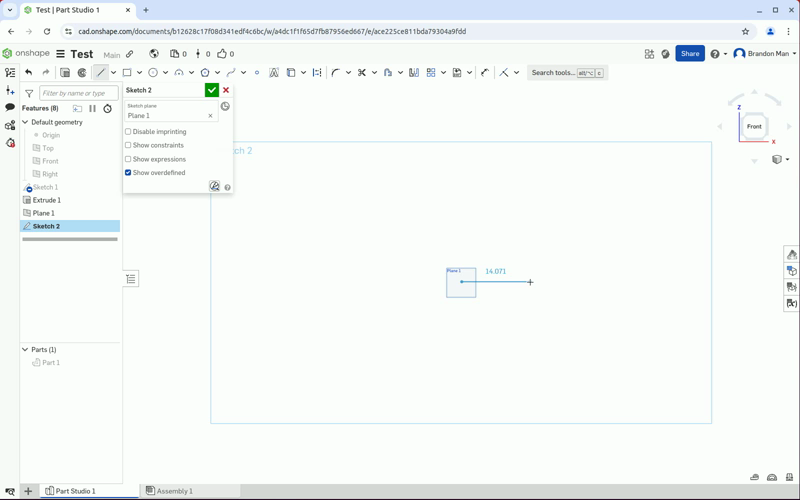
key_down(shift)
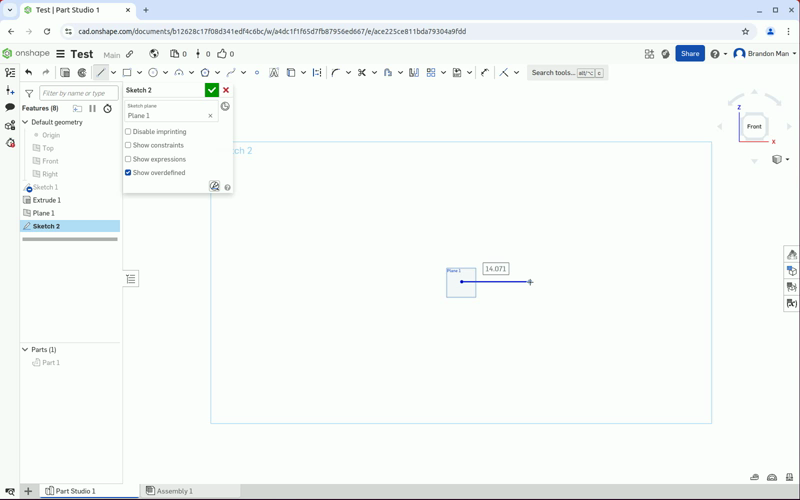
mouse_move(560, 281)
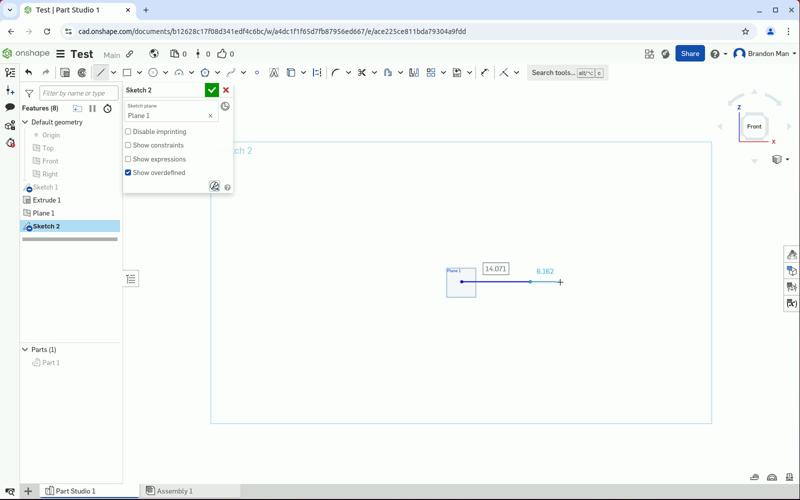
mouse_move(530, 252)
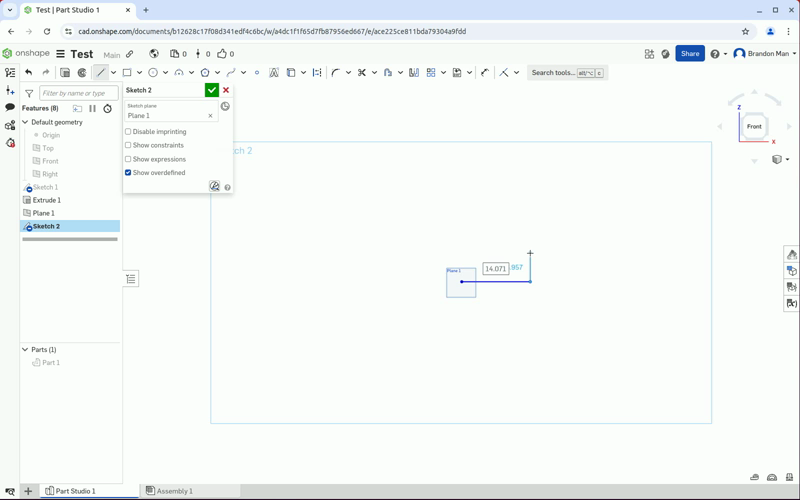
click(530, 252)
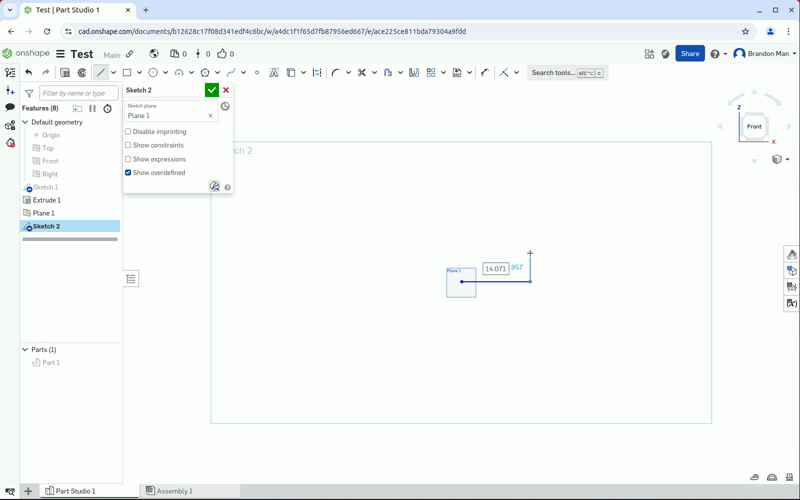
key_up(shift)
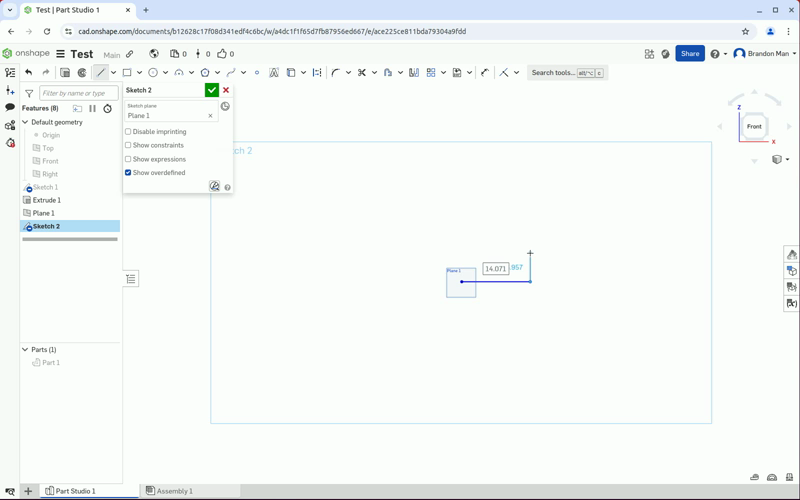
key_down(shift)
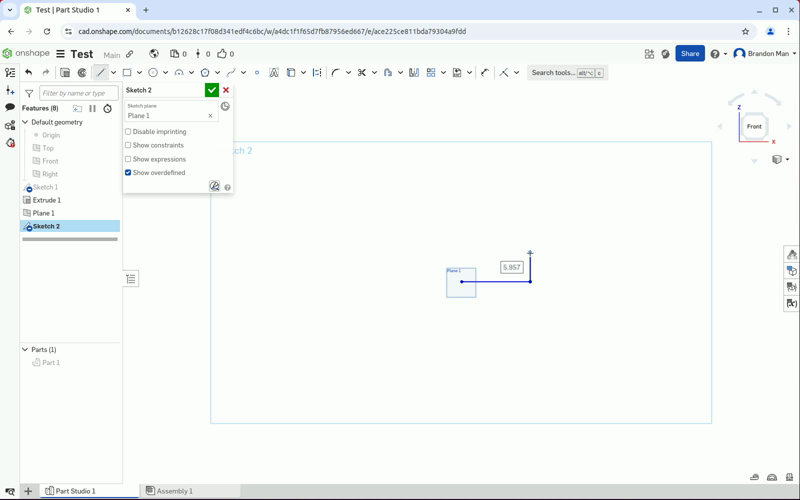
mouse_move(461, 252)
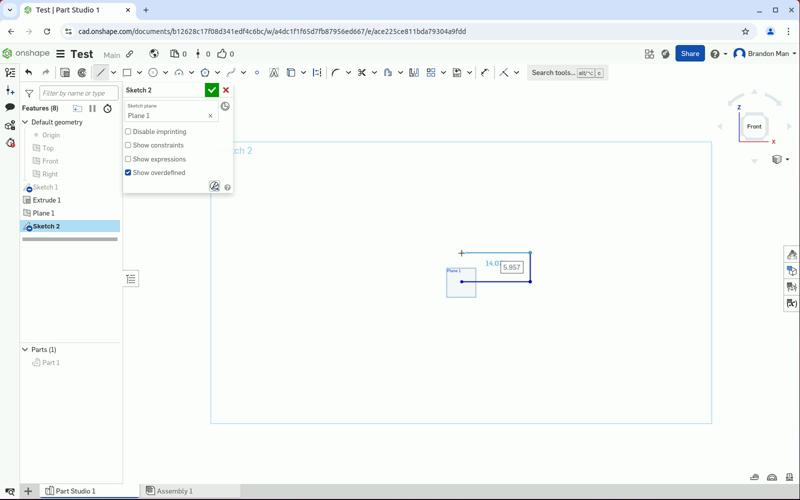
click(461, 252)
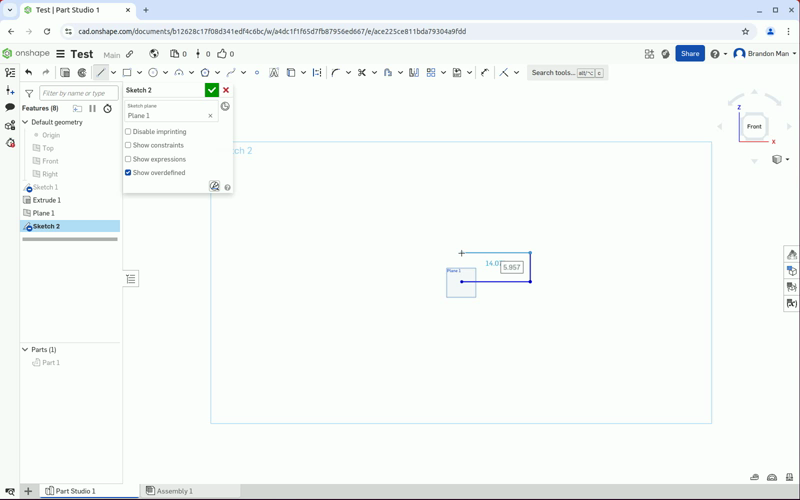
key_up(shift)
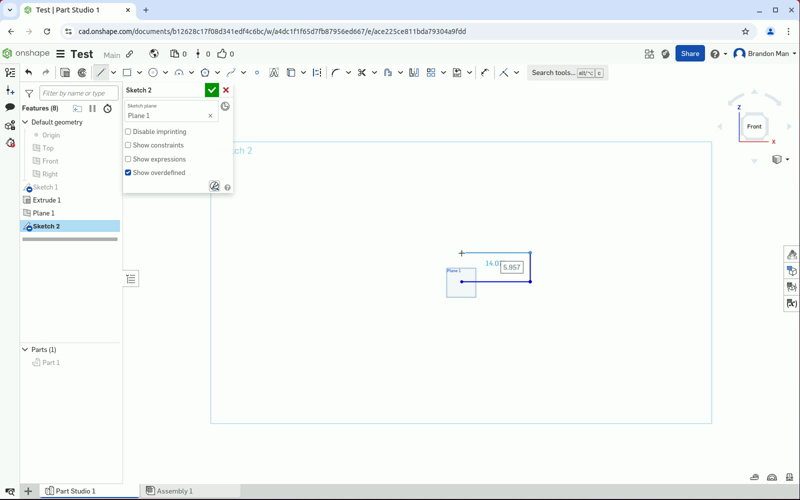
mouse_move(492, 252)
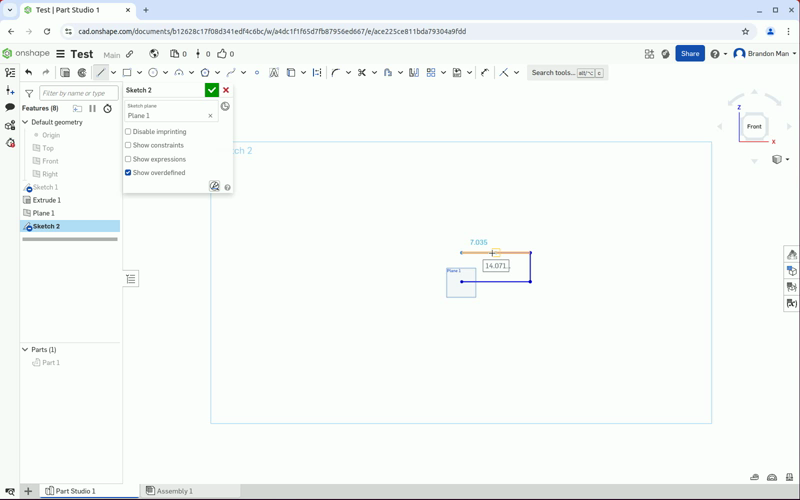
key_down(shift)
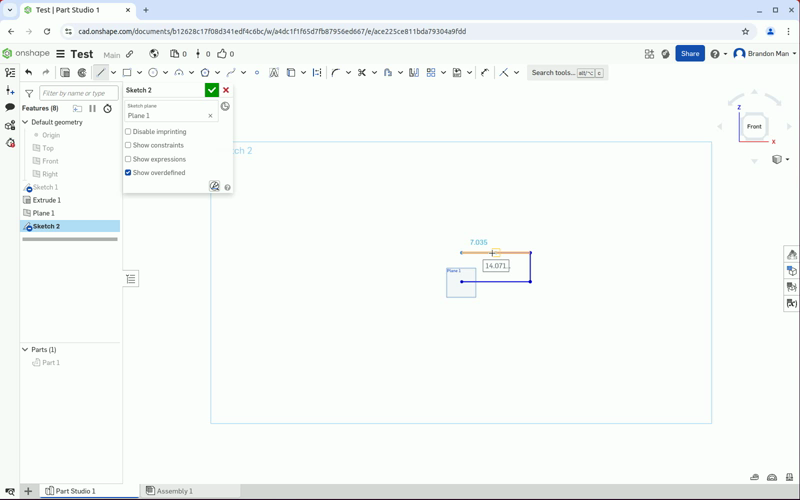
mouse_move(461, 281)
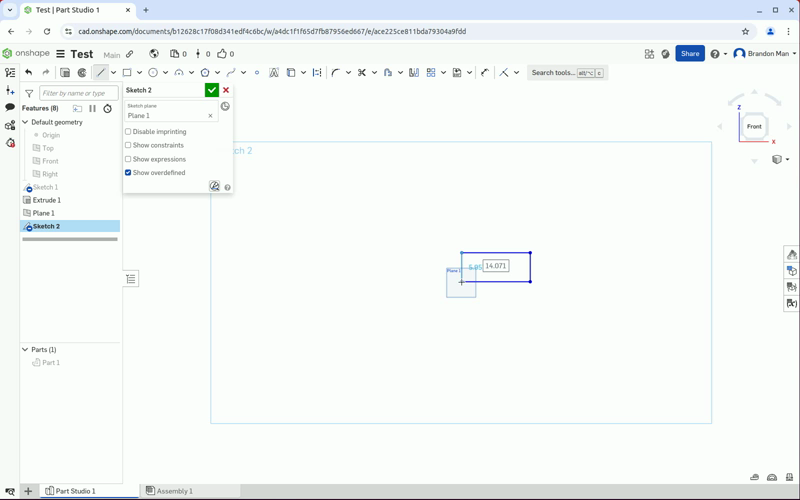
key_up(shift)
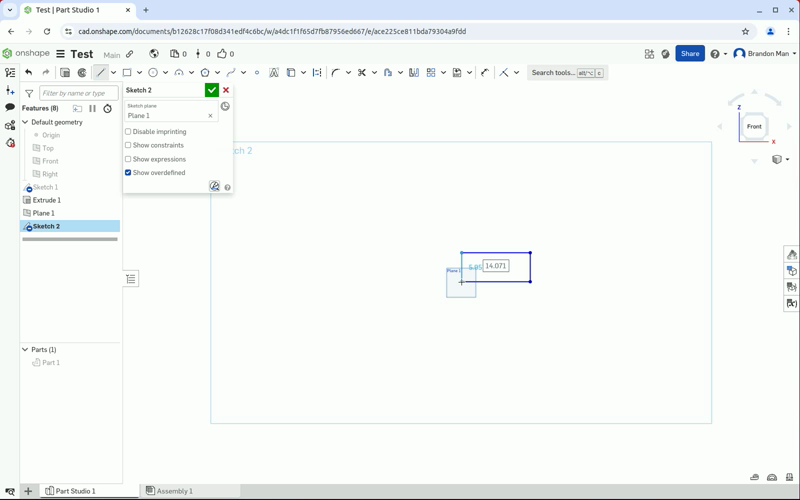
click(461, 281)
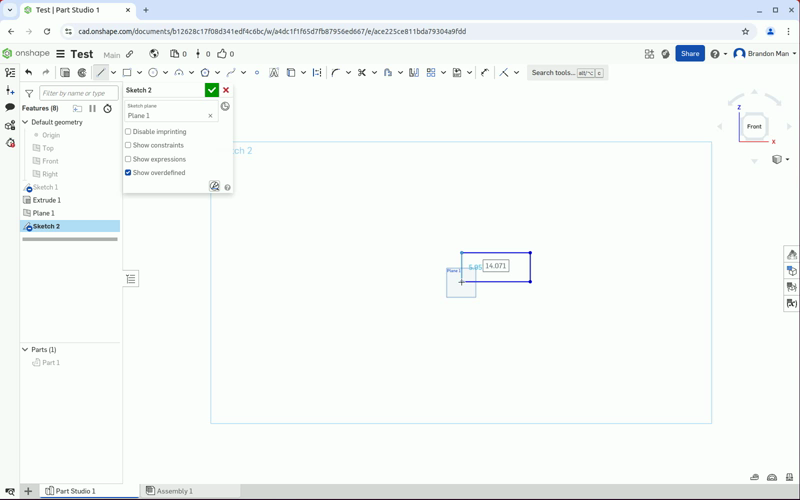
key(esc)
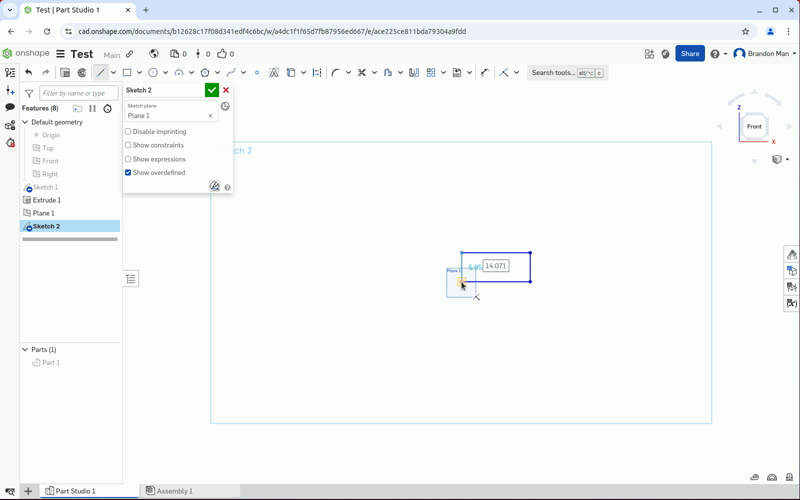
mouse_move(499, 260)
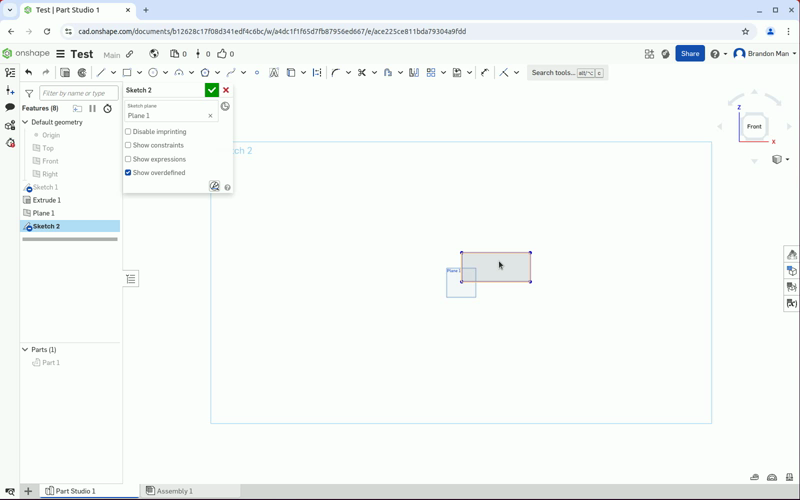
click(499, 260)
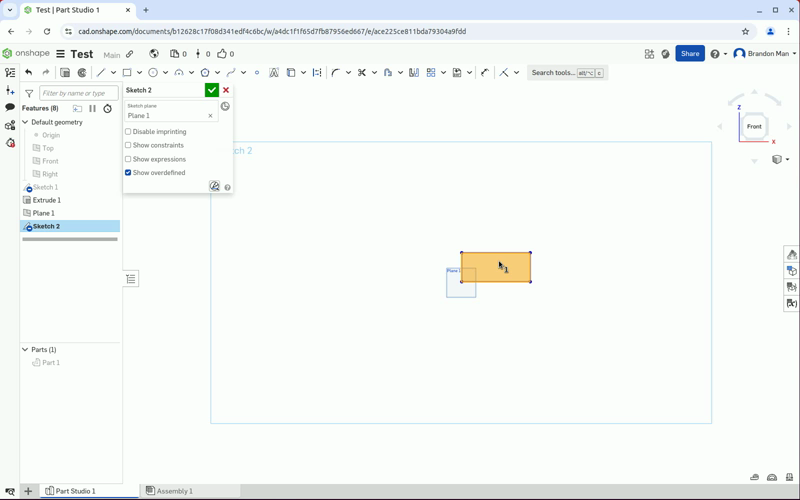
mouse_move(73, 352)
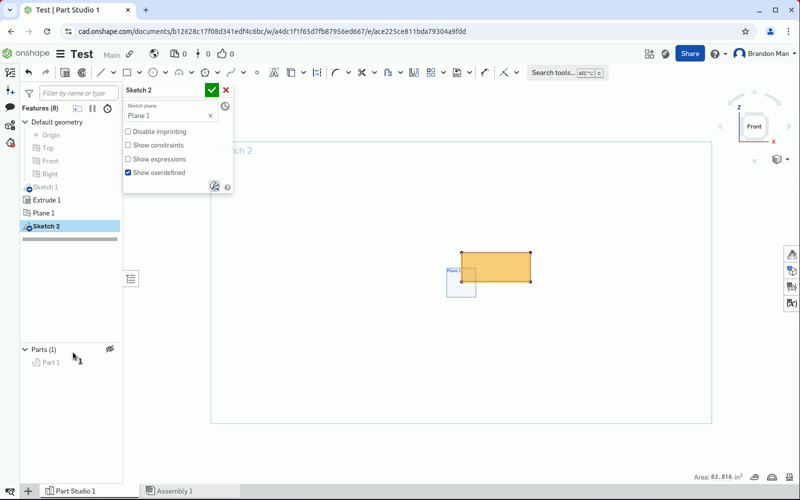
key(shift+y)
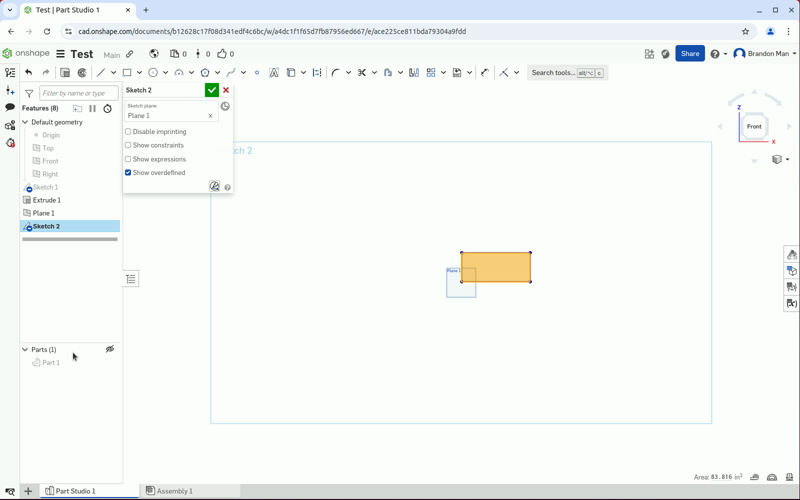
key(shift+e)
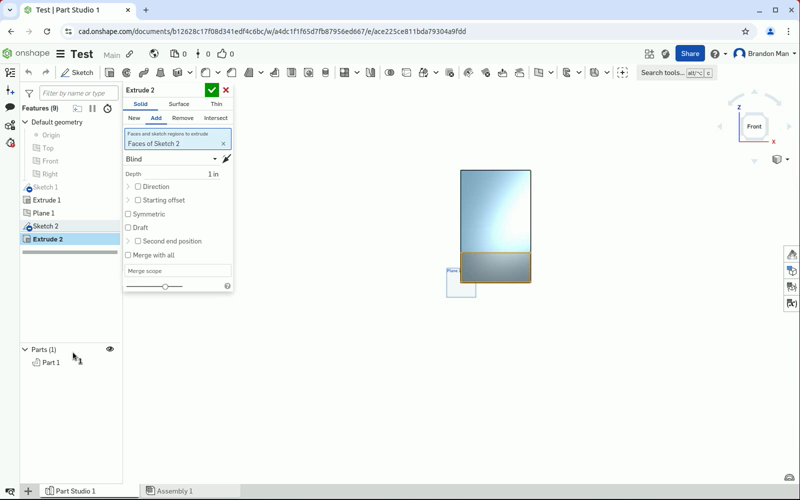
mouse_move(143, 106)
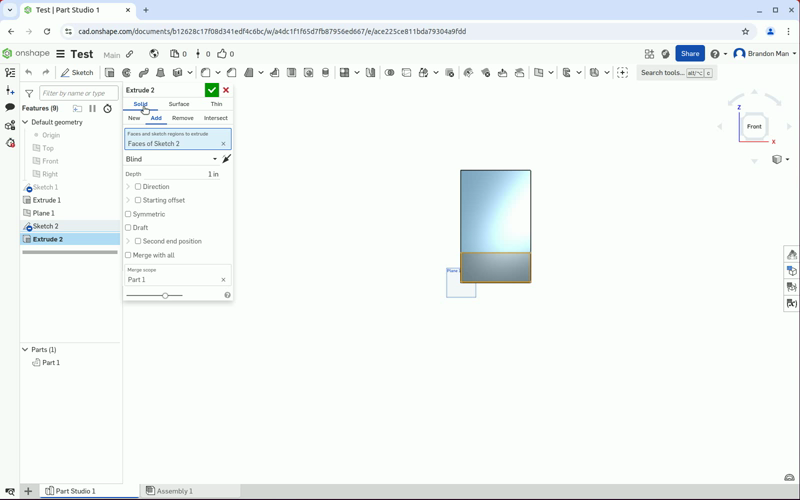
click(143, 106)
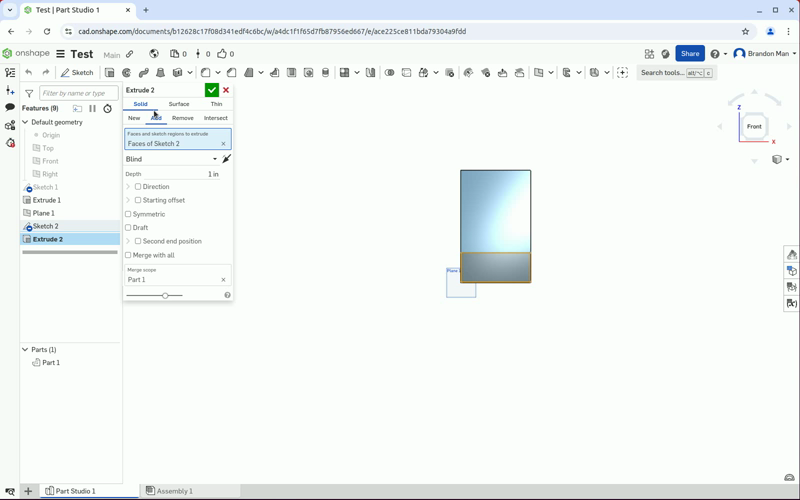
mouse_move(186, 120)
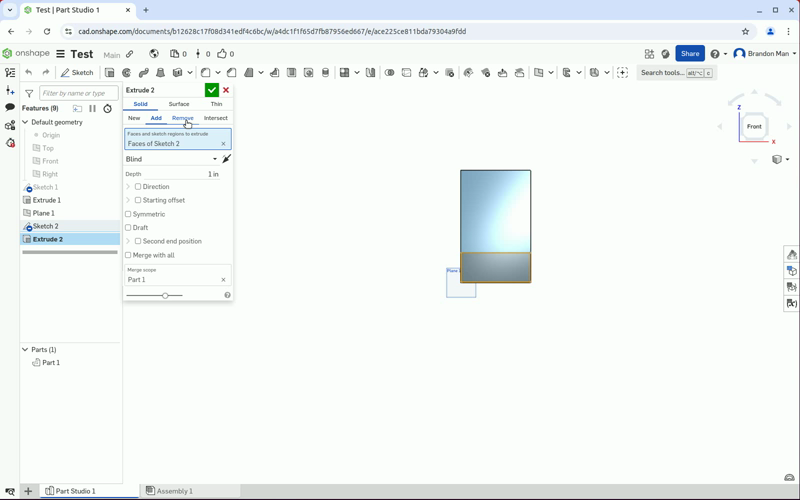
click(186, 120)
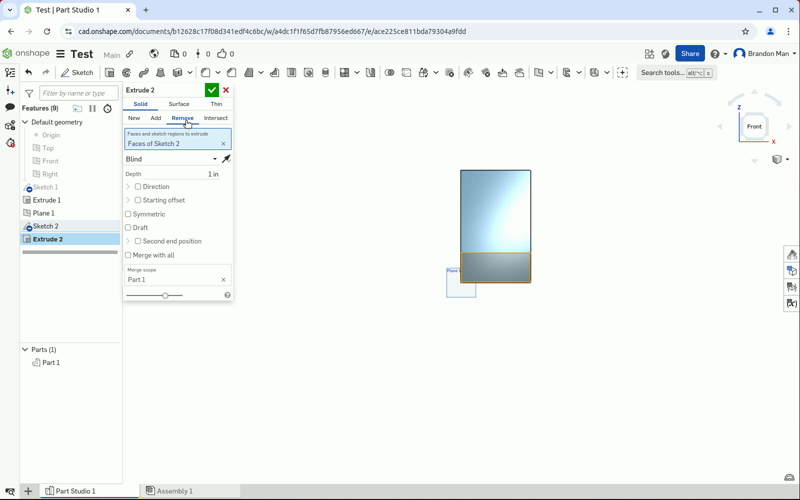
key(tab, 4)
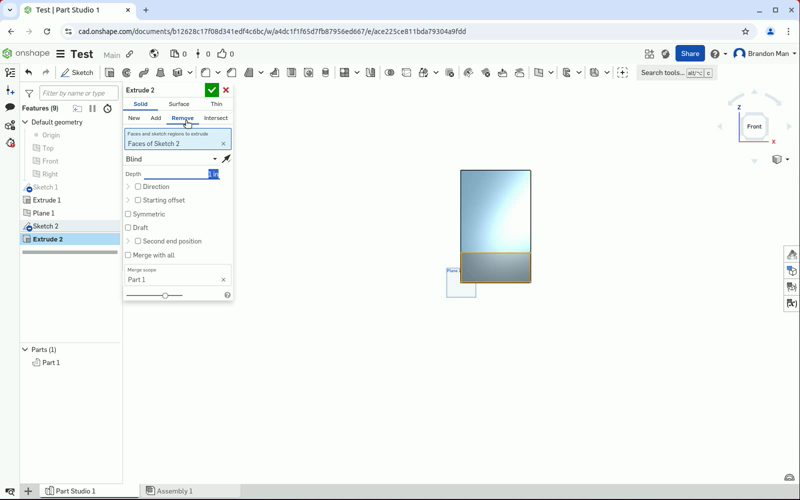
text(6.981)
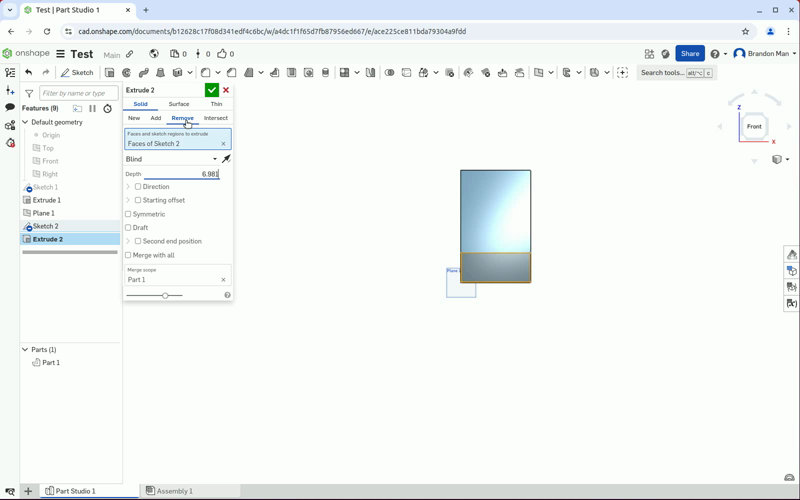
key(tab, 6)
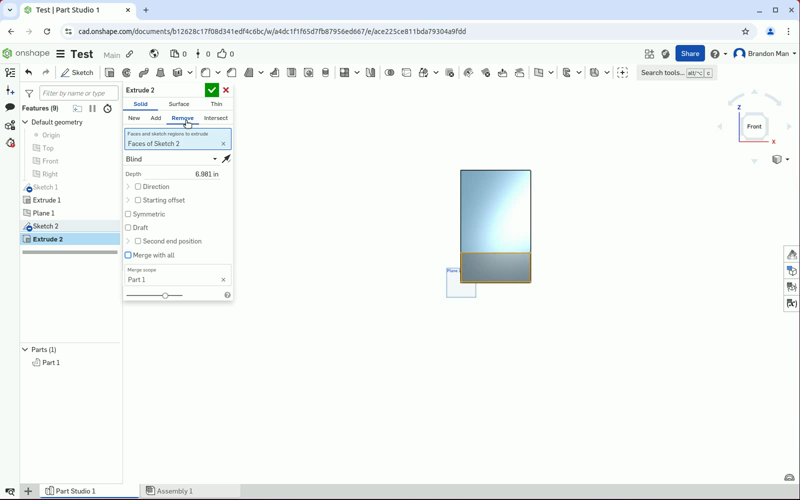
key(space)
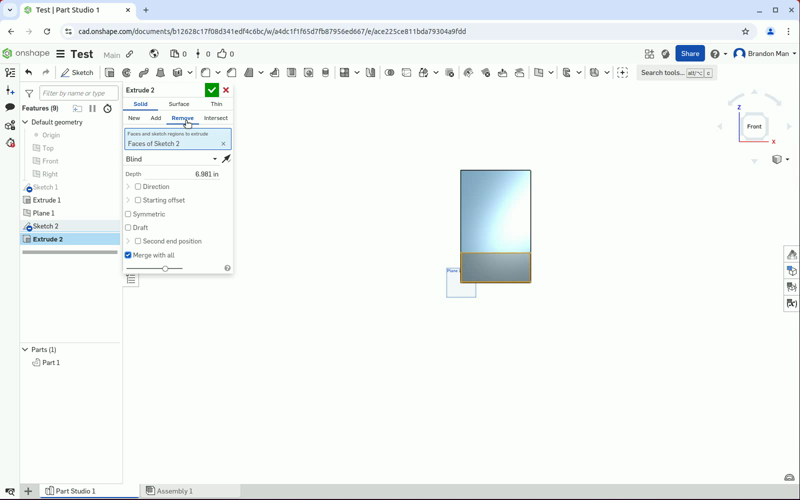
key(enter)
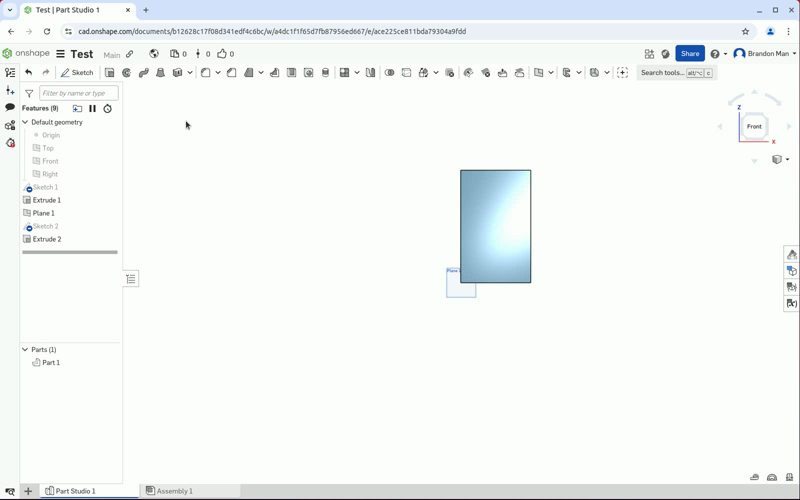
key(shift+h)
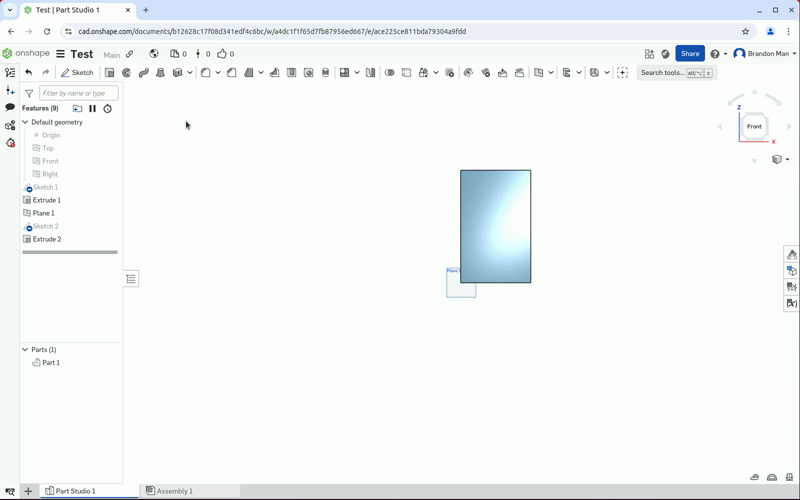
key(shift+h)
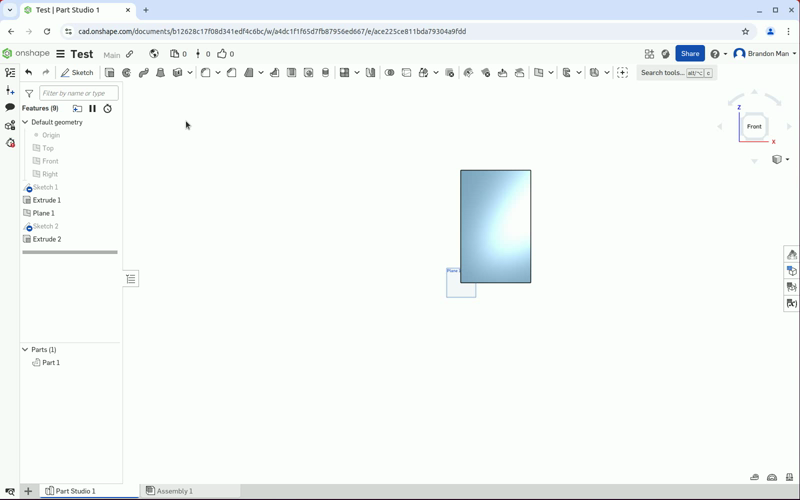
mouse_move(73, 189)
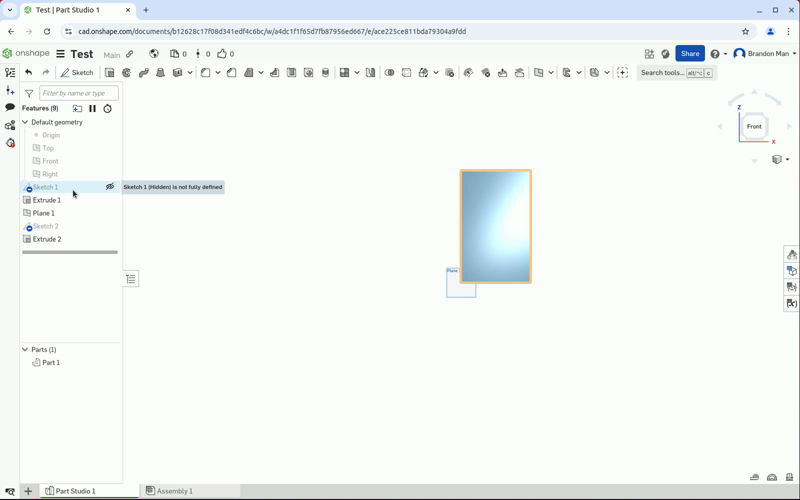
click(73, 189)
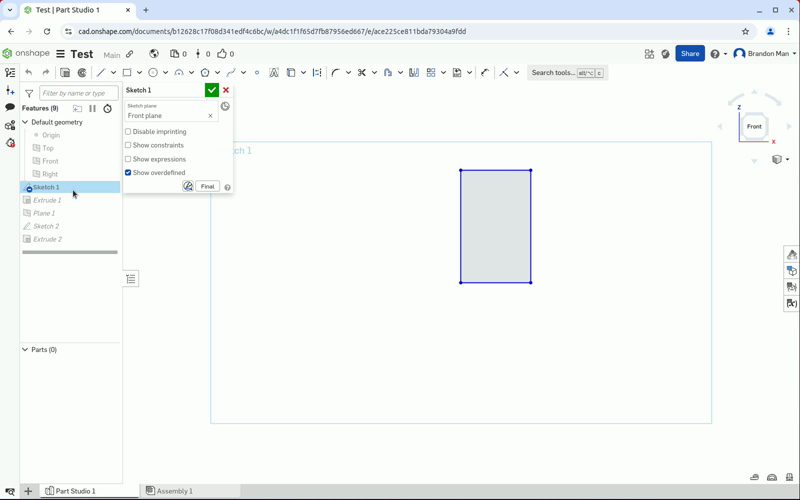
mouse_move(229, 92)
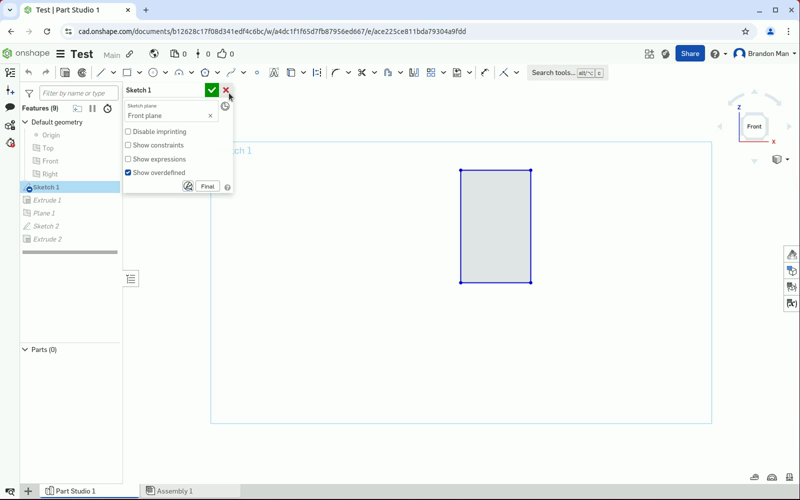
click(229, 92)
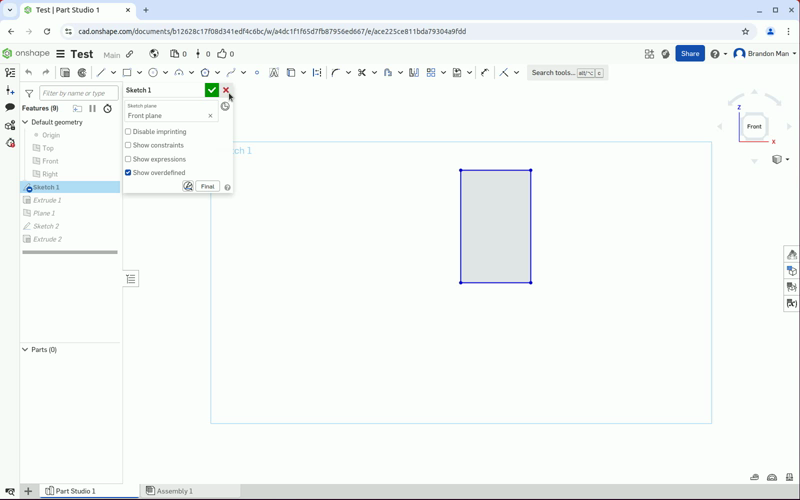
key(shift+s)
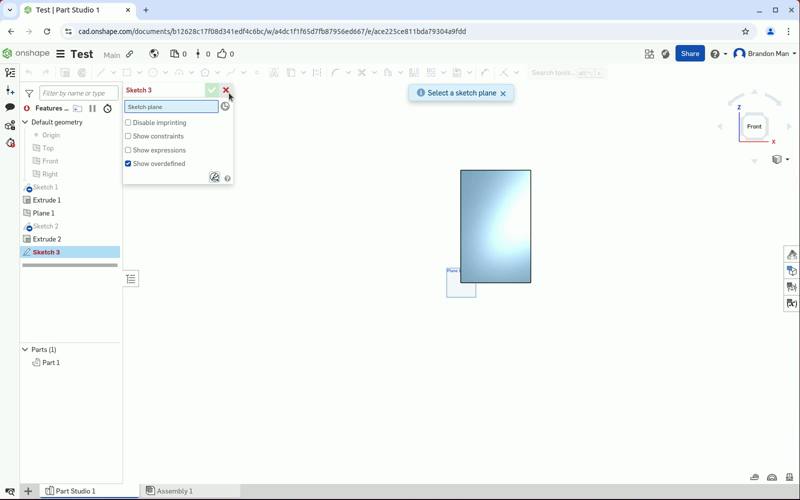
mouse_move(73, 215)
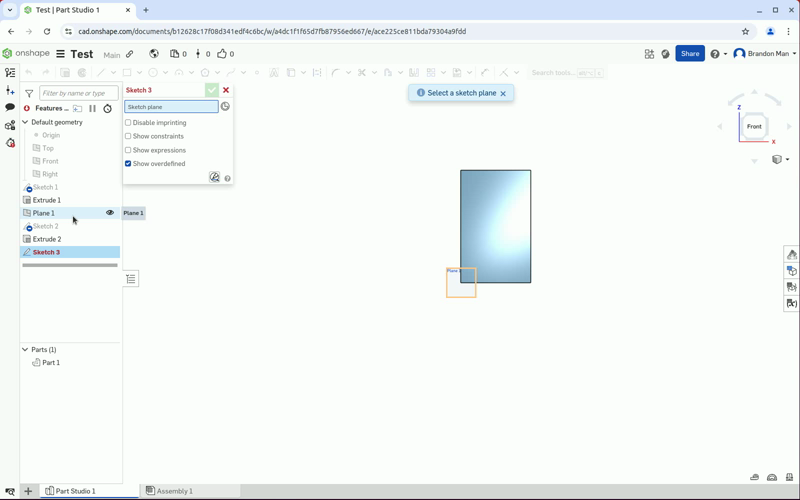
click(73, 215)
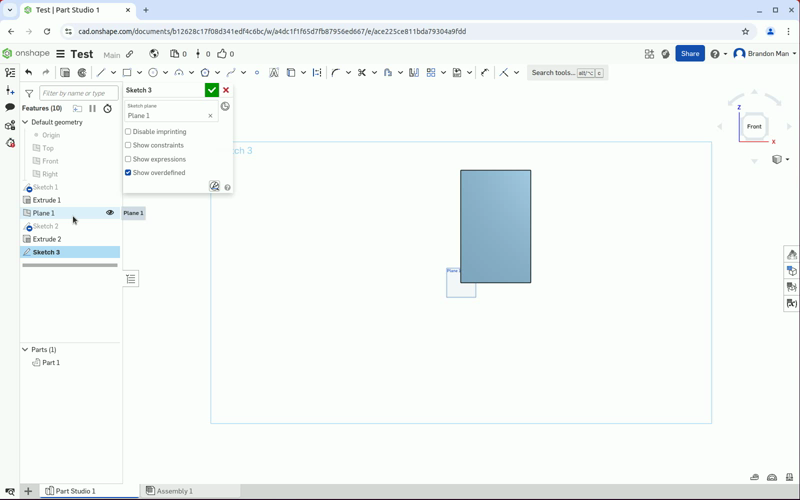
mouse_move(73, 352)
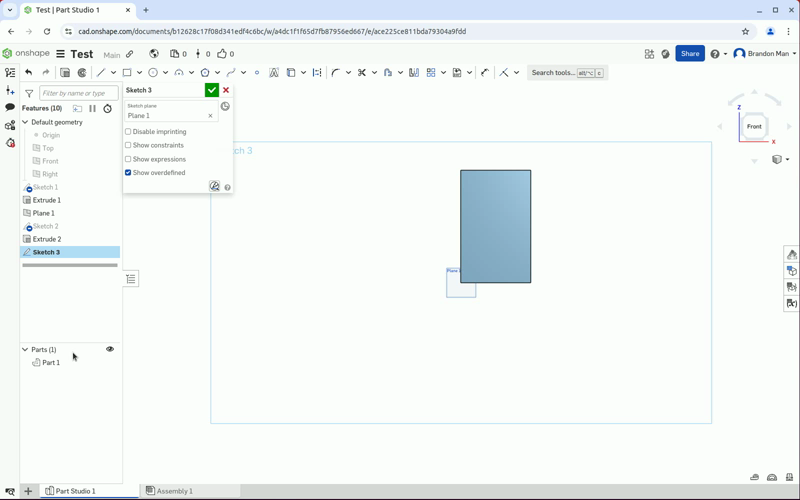
key(y)
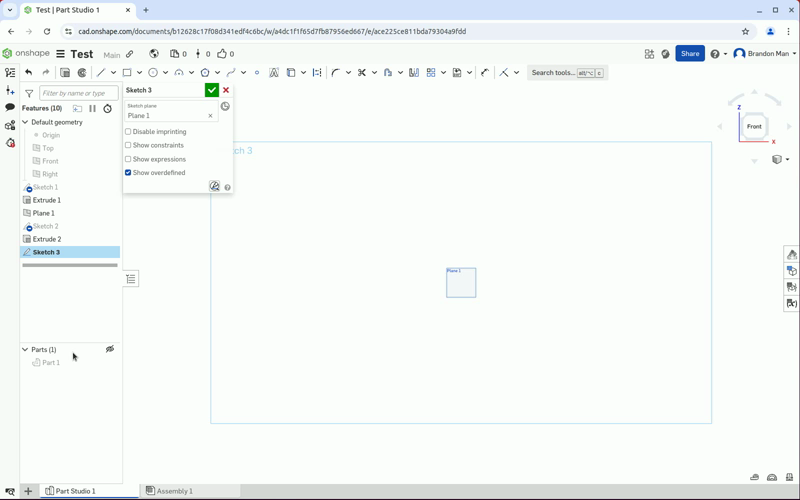
key(l)
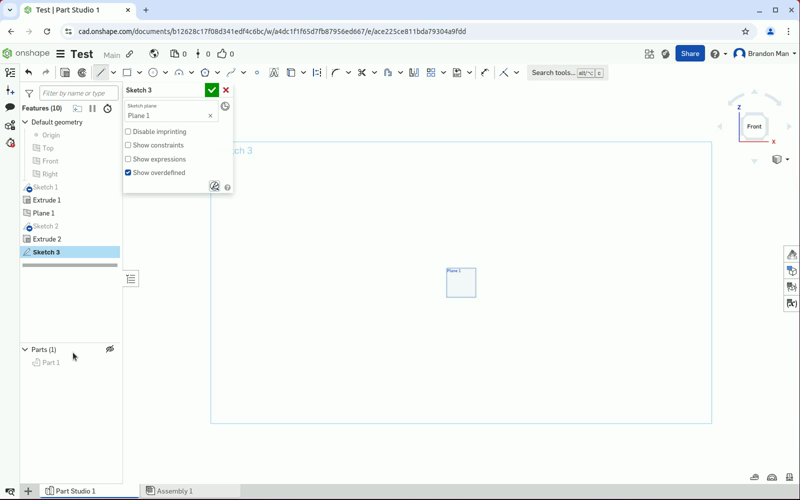
key_down(shift)
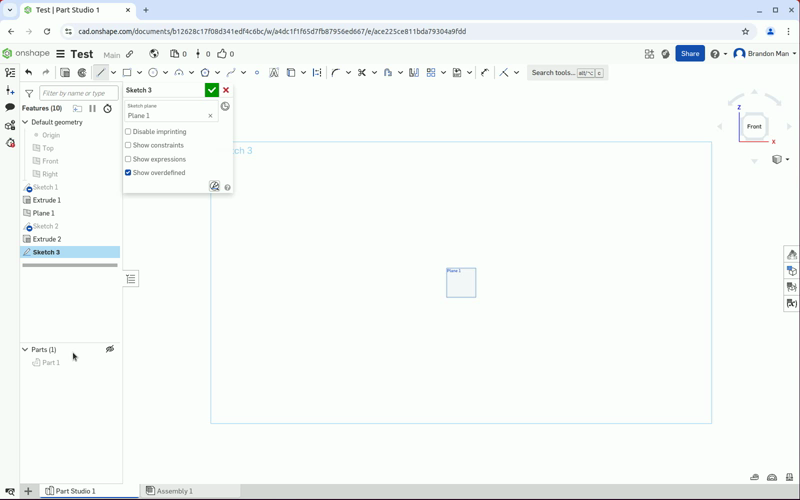
mouse_move(461, 252)
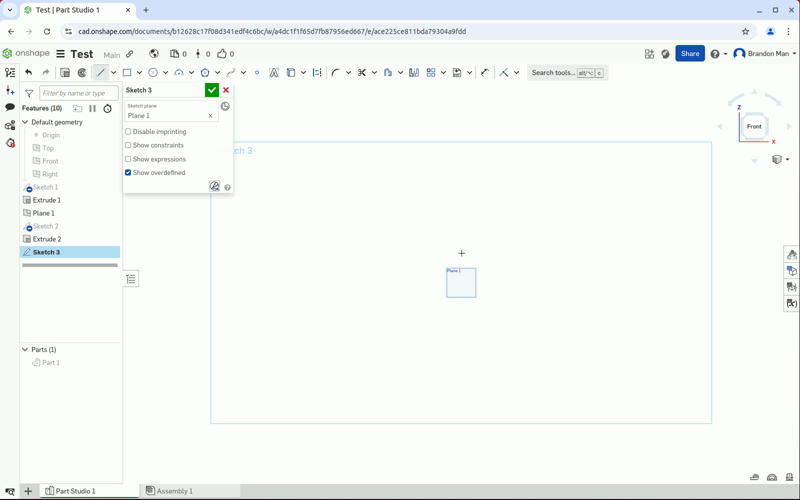
click(461, 252)
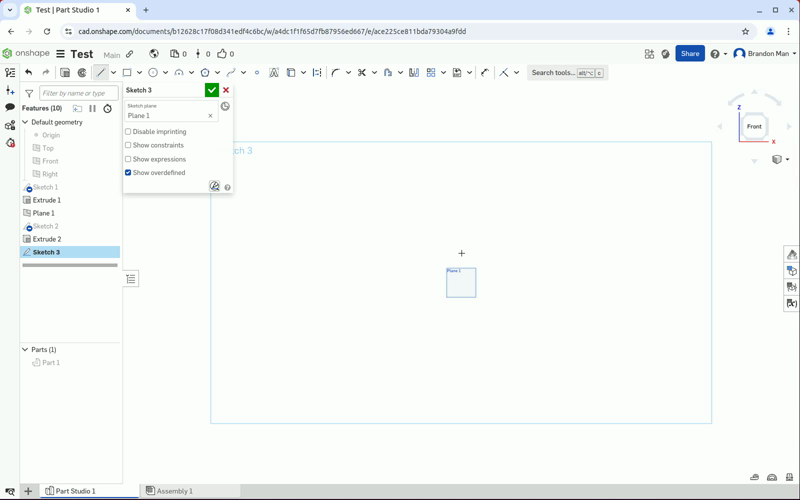
key_up(shift)
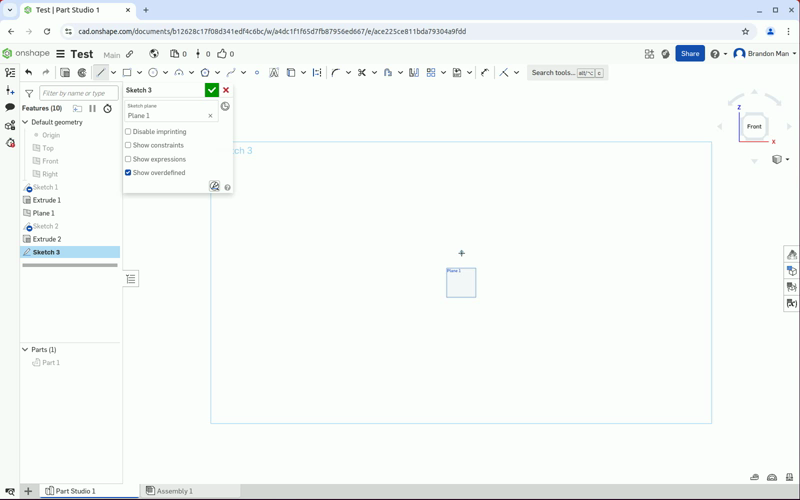
key_down(shift)
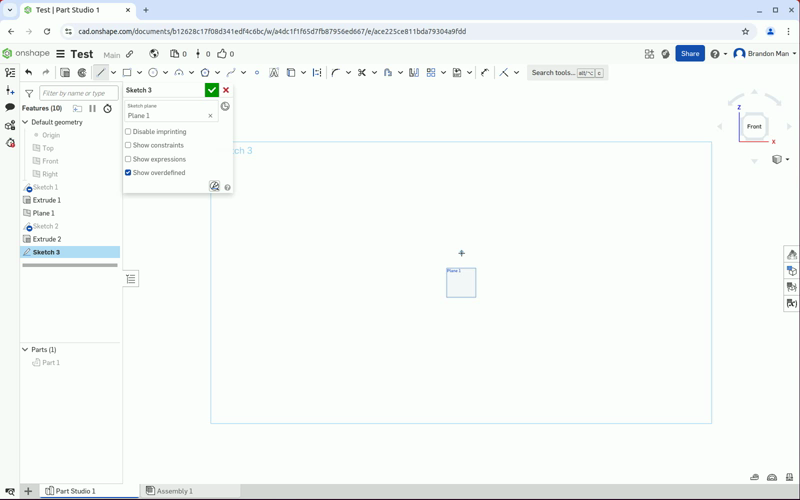
mouse_move(530, 252)
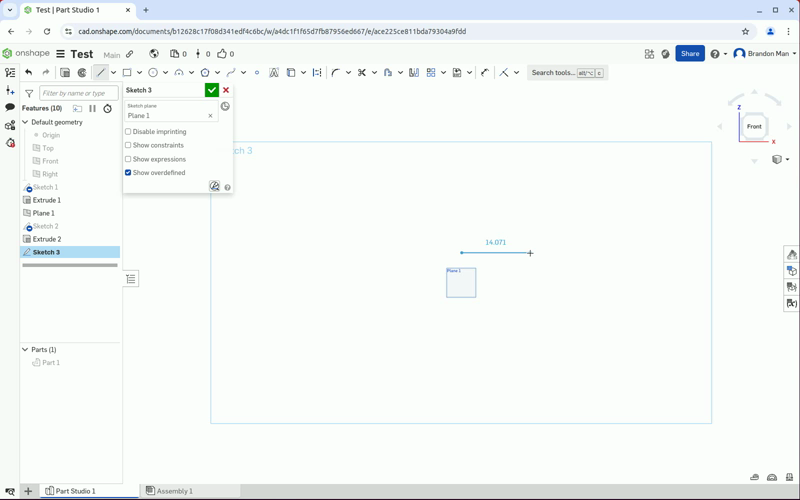
click(530, 252)
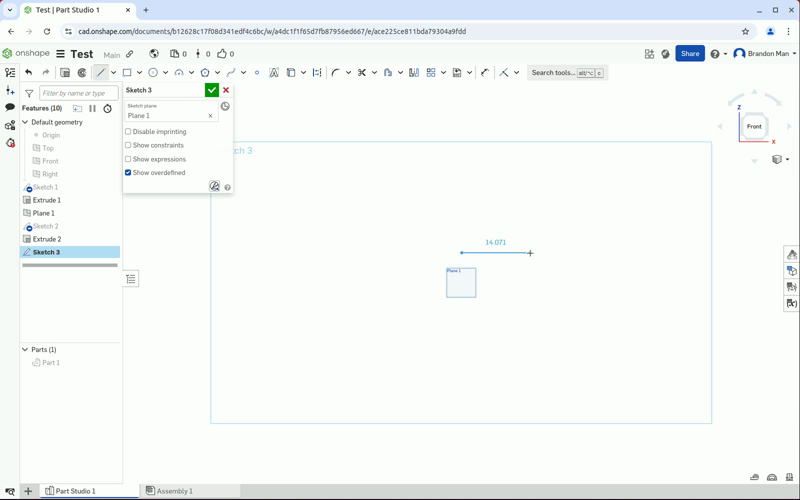
key_up(shift)
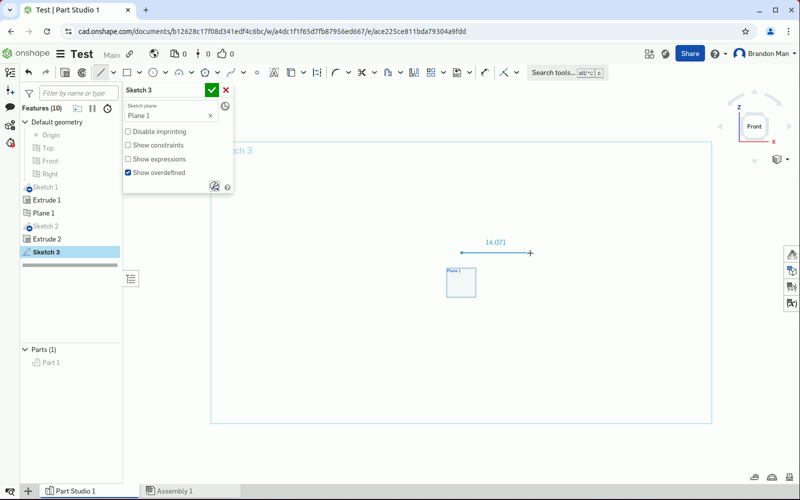
key_down(shift)
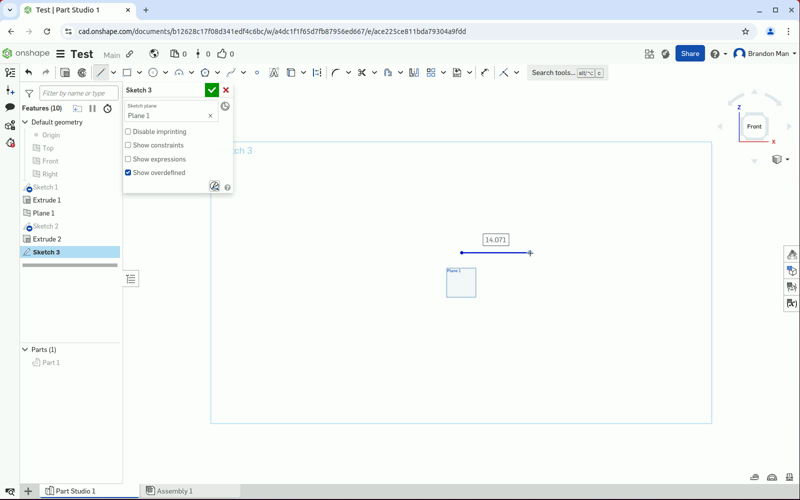
mouse_move(560, 252)
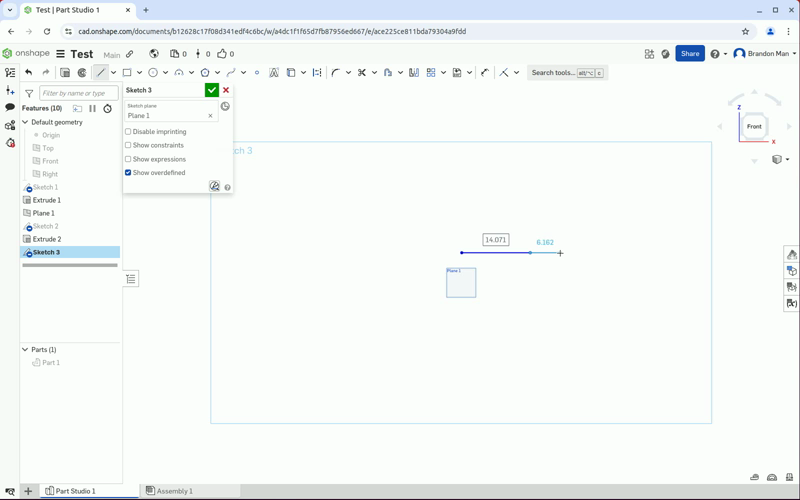
mouse_move(530, 230)
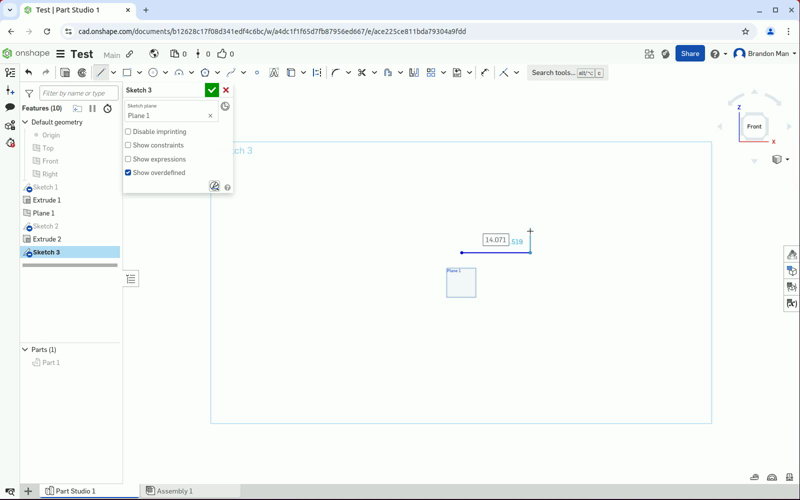
click(530, 230)
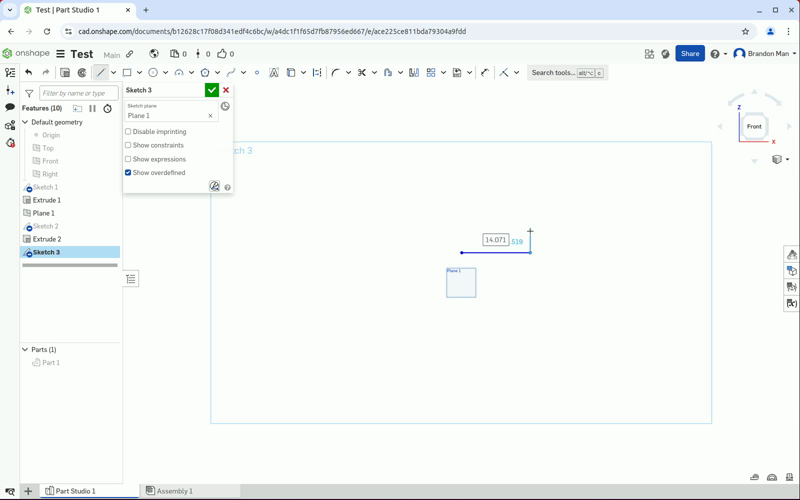
key_up(shift)
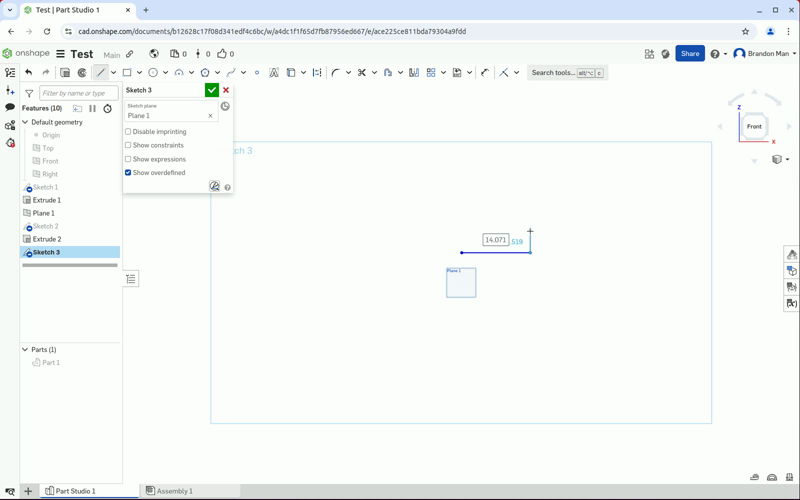
key_down(shift)
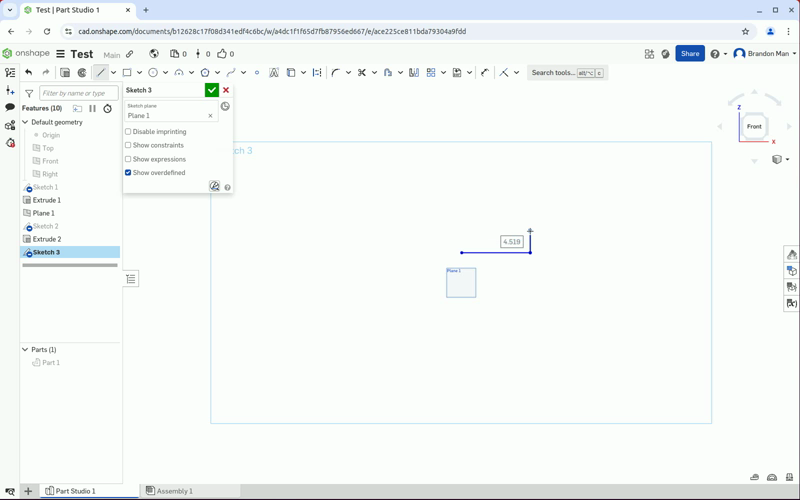
mouse_move(461, 230)
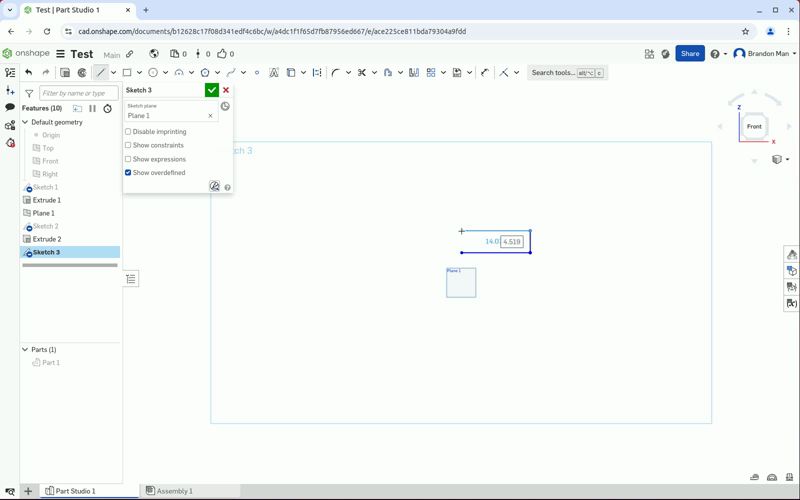
click(461, 230)
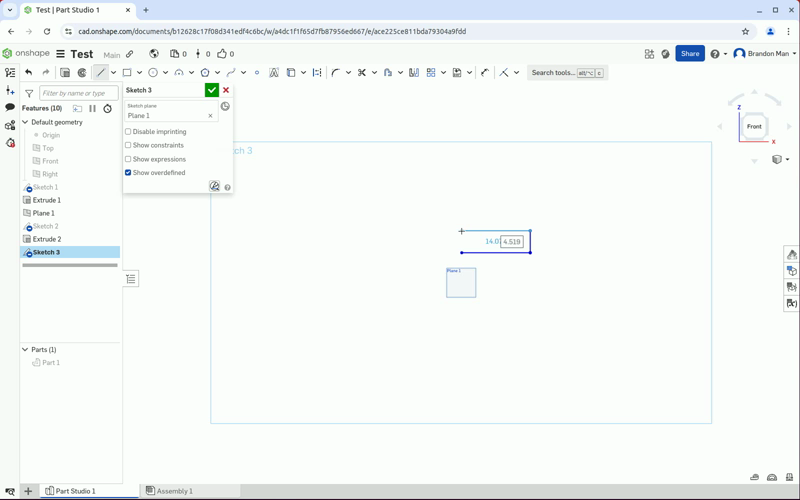
key_up(shift)
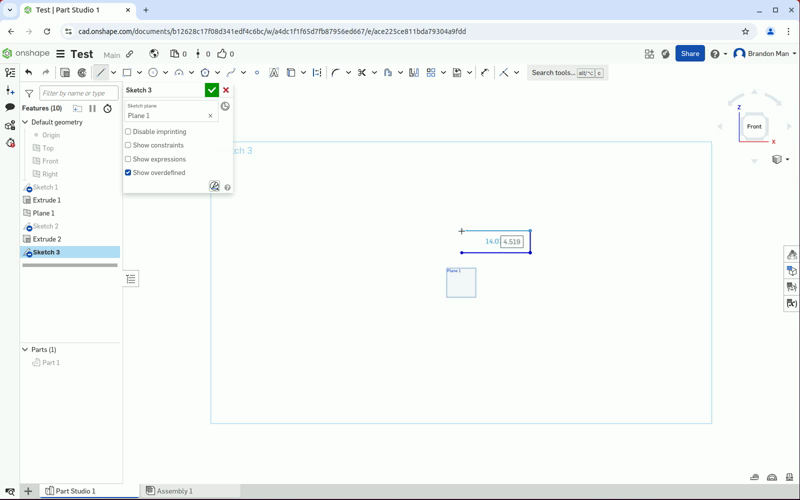
mouse_move(492, 230)
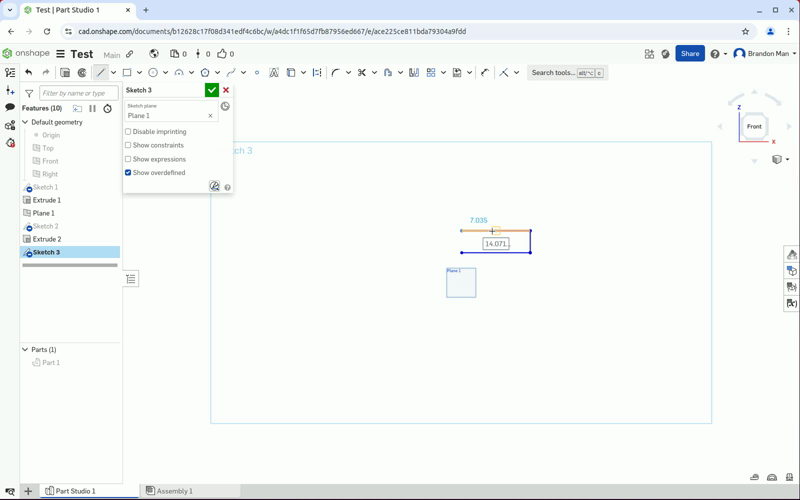
key_down(shift)
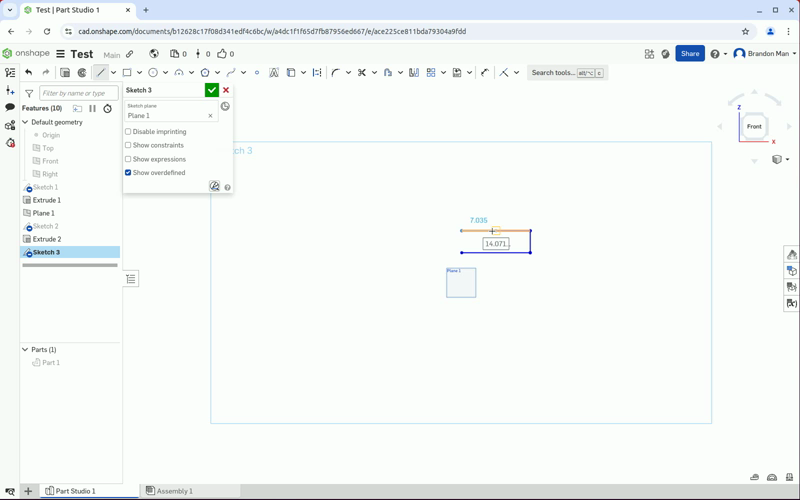
mouse_move(461, 252)
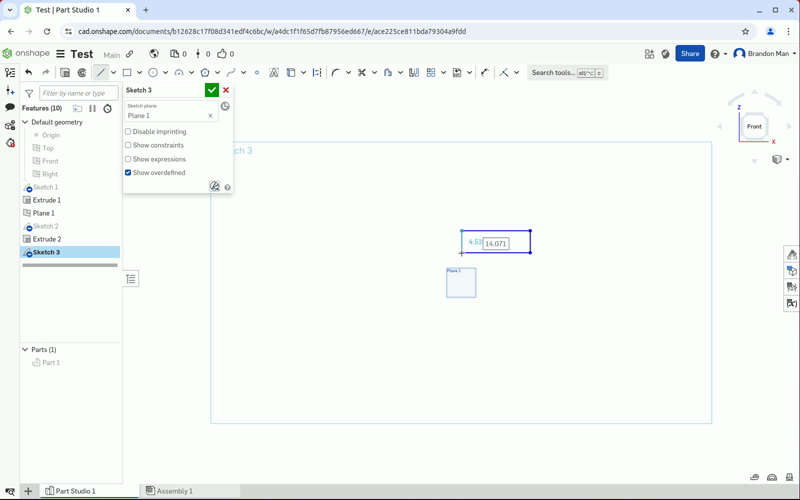
key_up(shift)
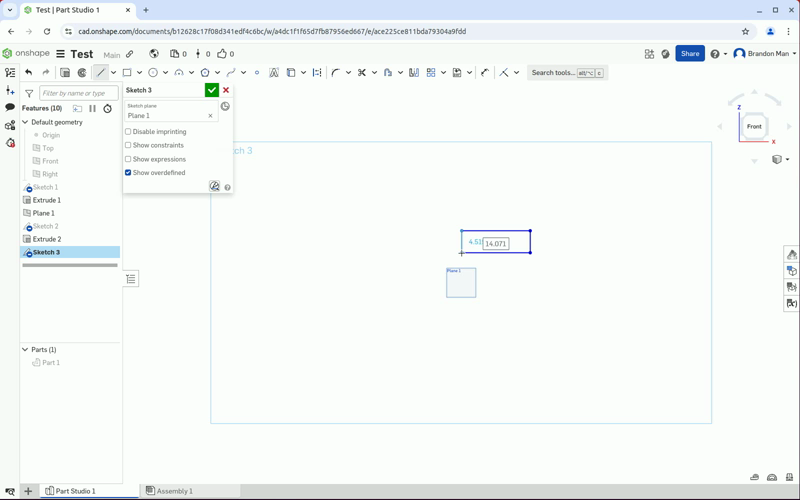
click(461, 252)
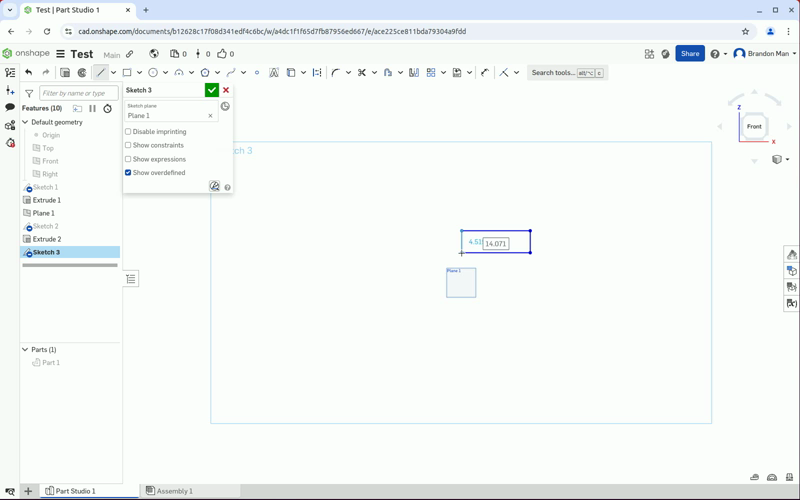
key(esc)
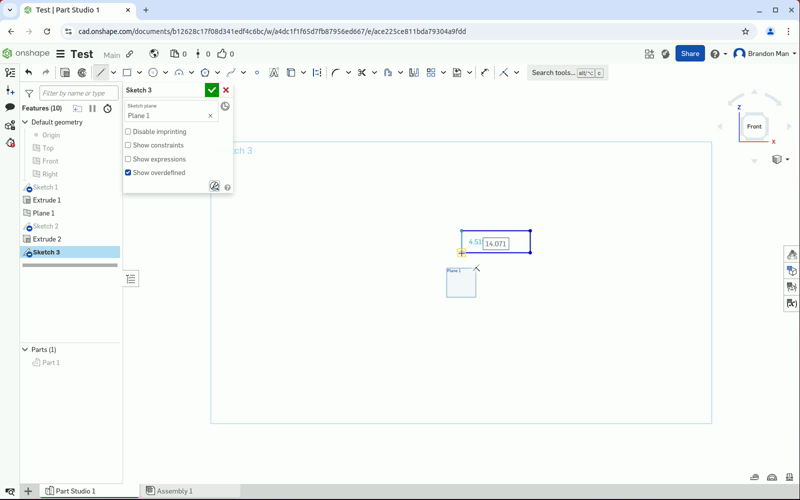
mouse_move(517, 244)
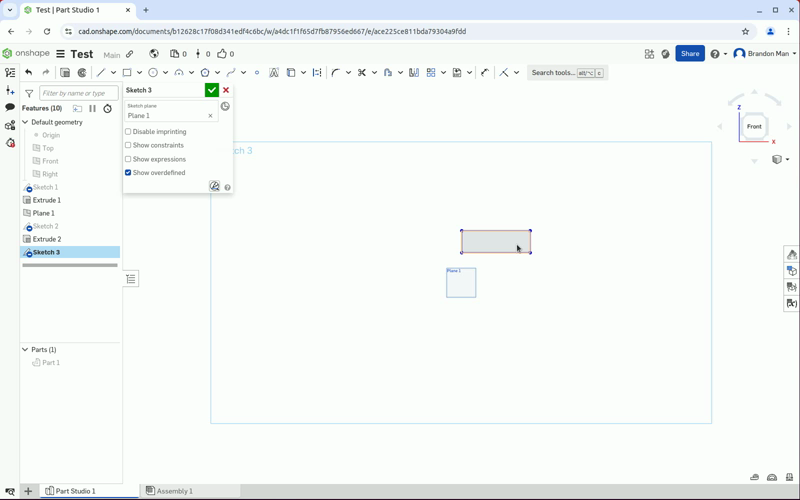
scroll(6)
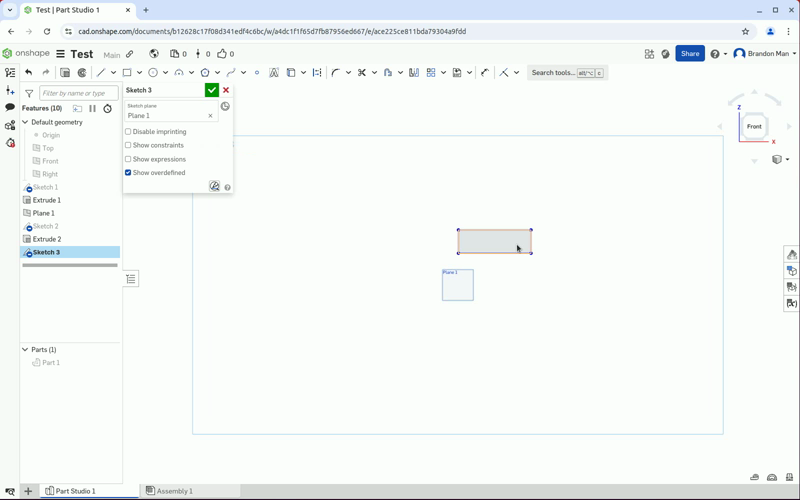
scroll(6)
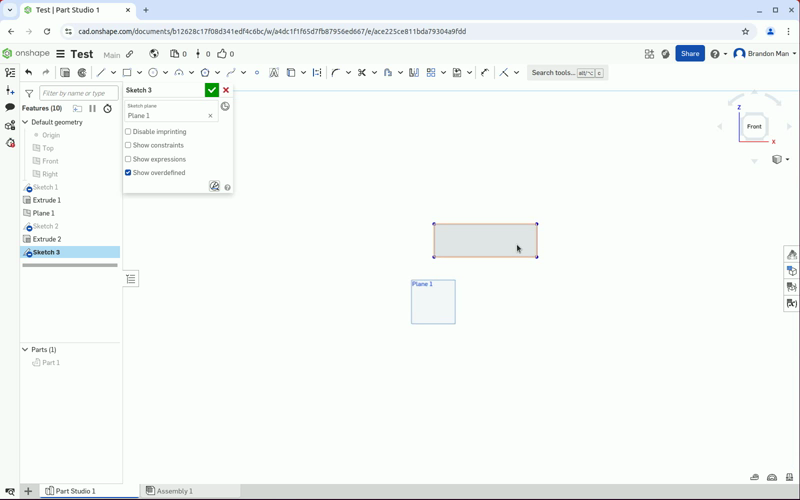
scroll(6)
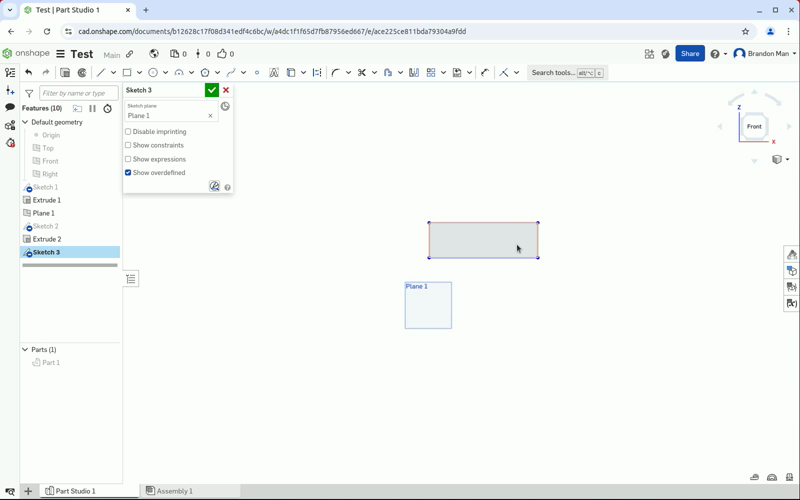
scroll(6)
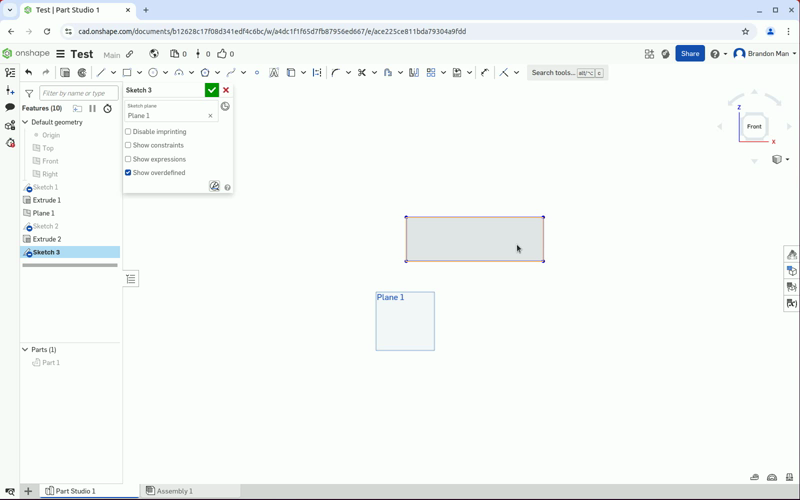
scroll(6)
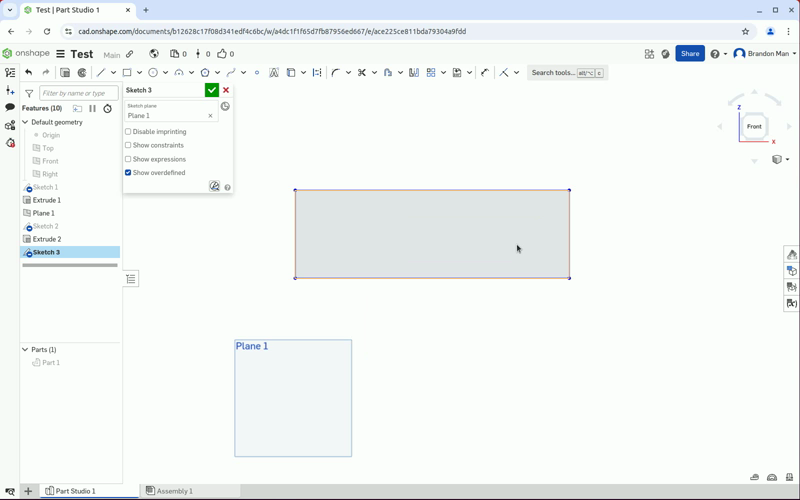
scroll(6)
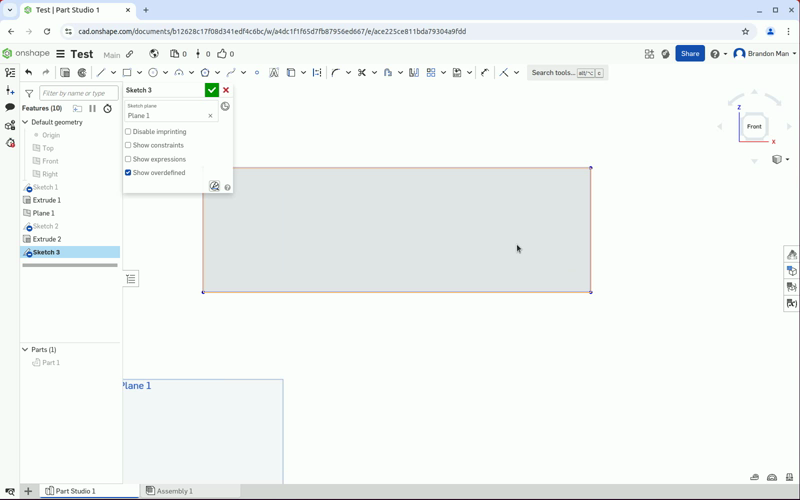
scroll(6)
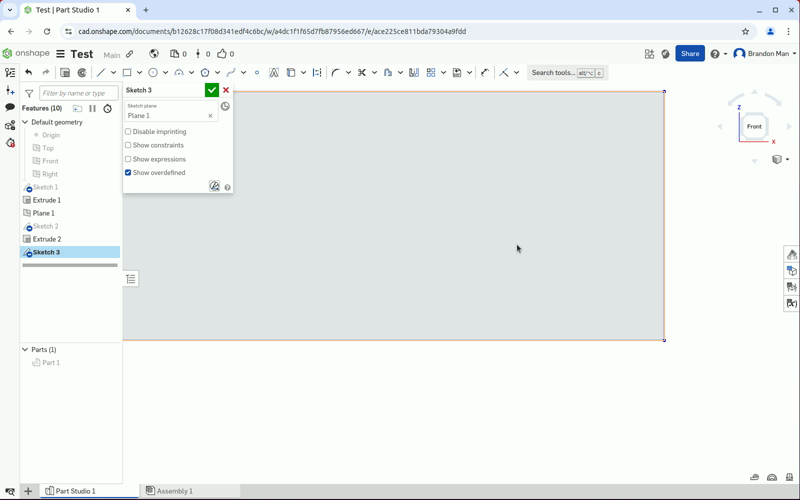
click(517, 244)
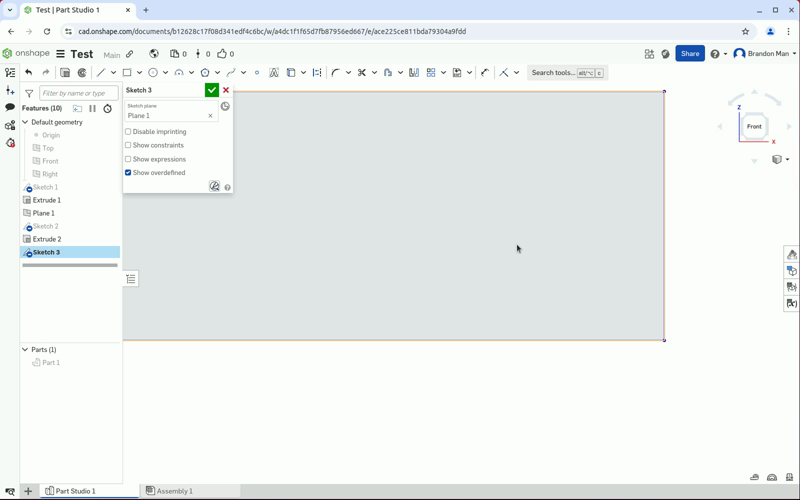
scroll(-6)
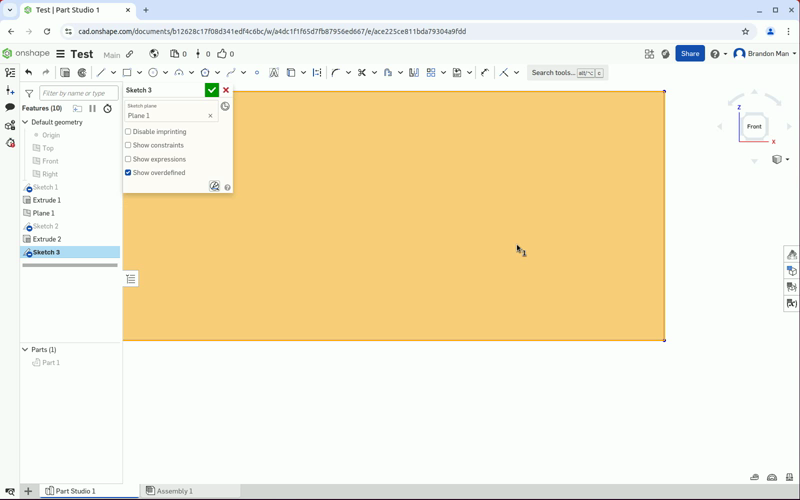
scroll(-6)
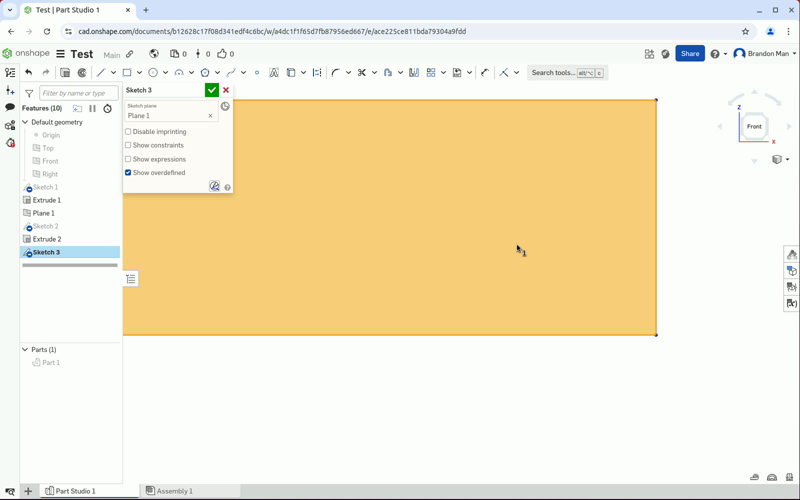
scroll(-6)
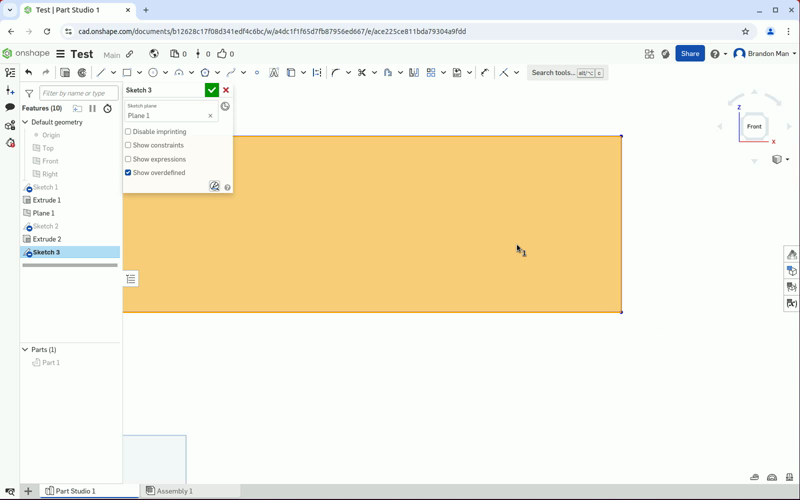
scroll(-6)
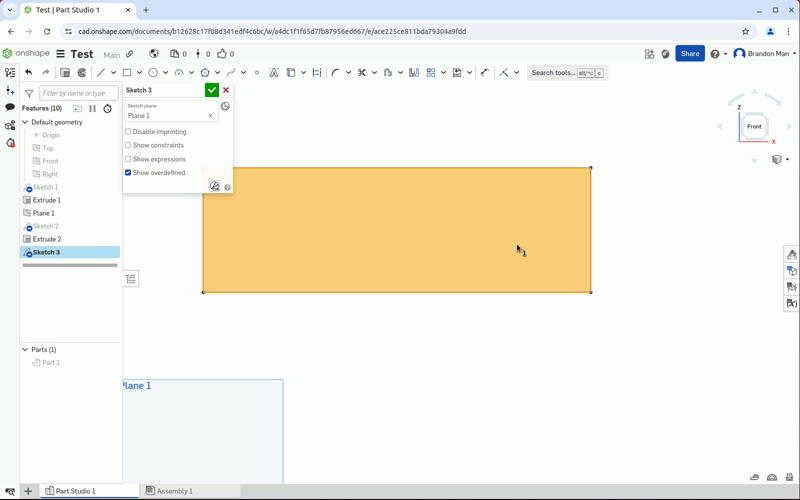
scroll(-6)
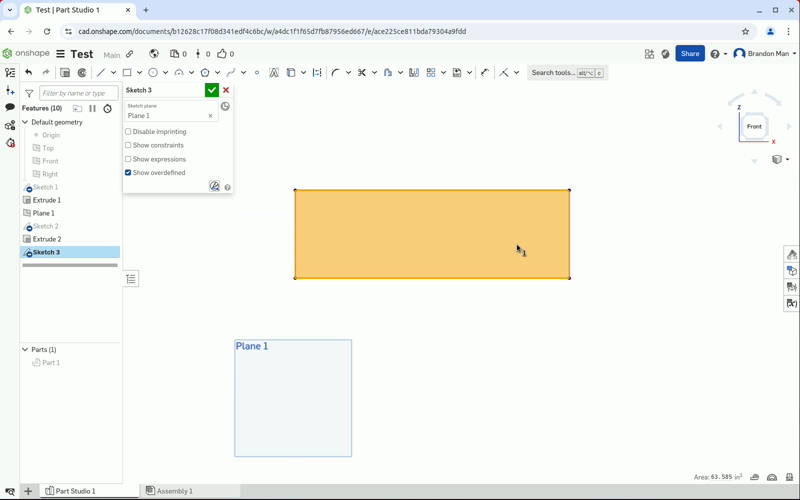
scroll(-6)
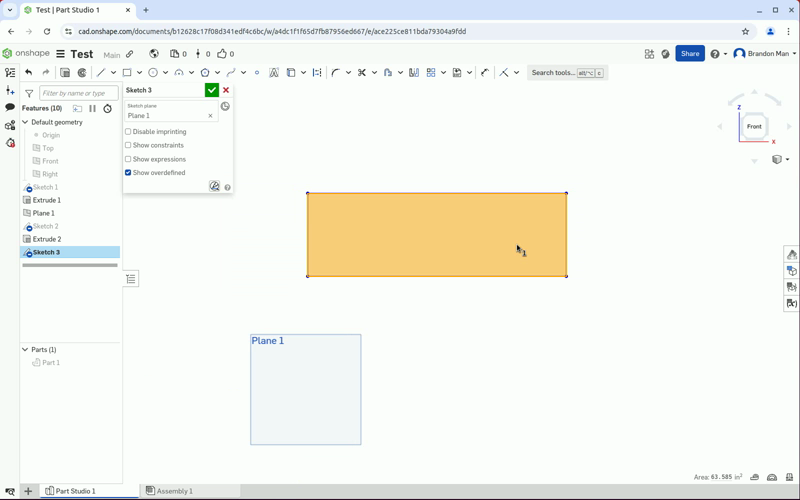
scroll(-6)
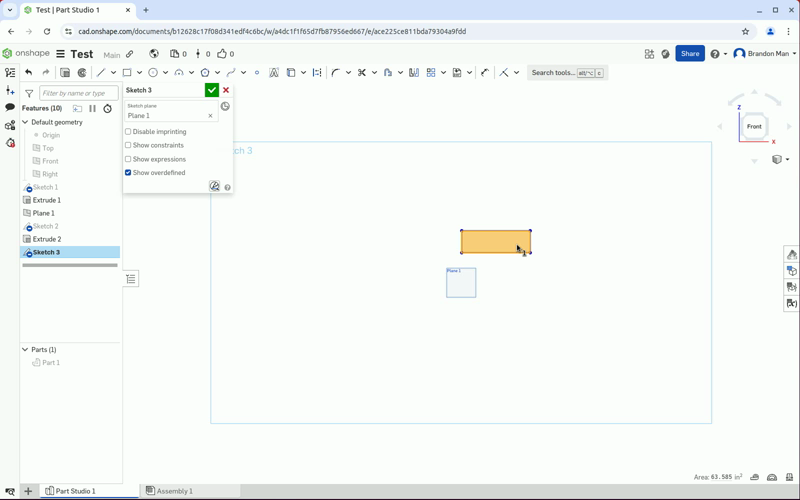
mouse_move(73, 352)
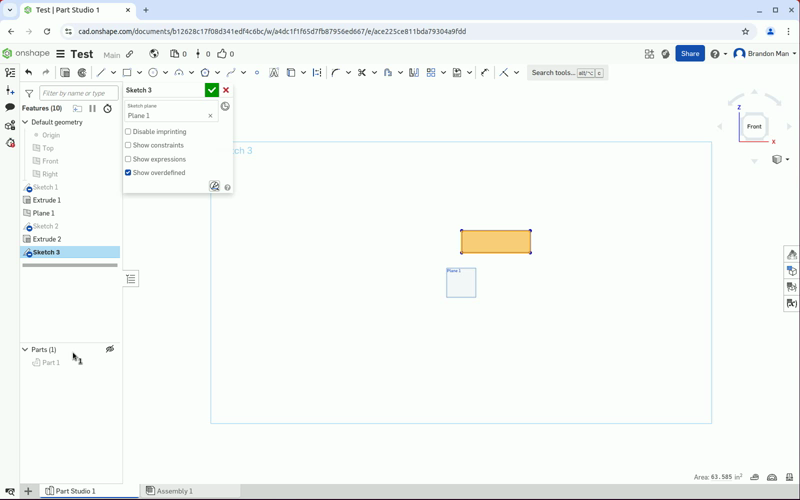
key(shift+y)
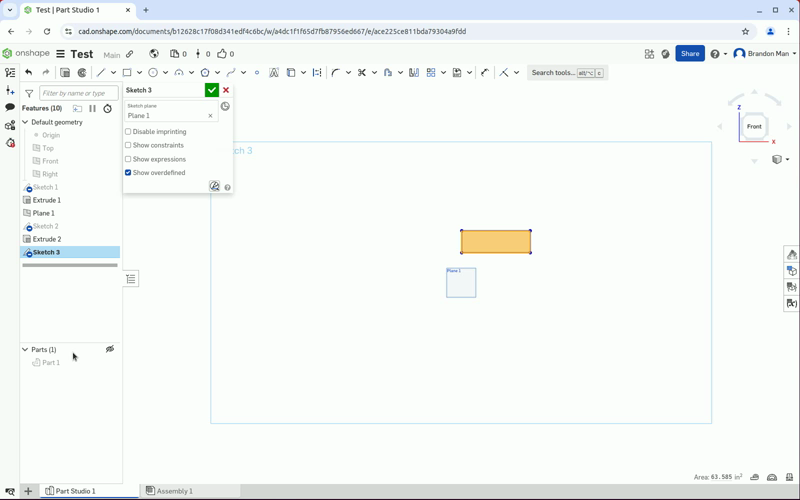
key(shift+e)
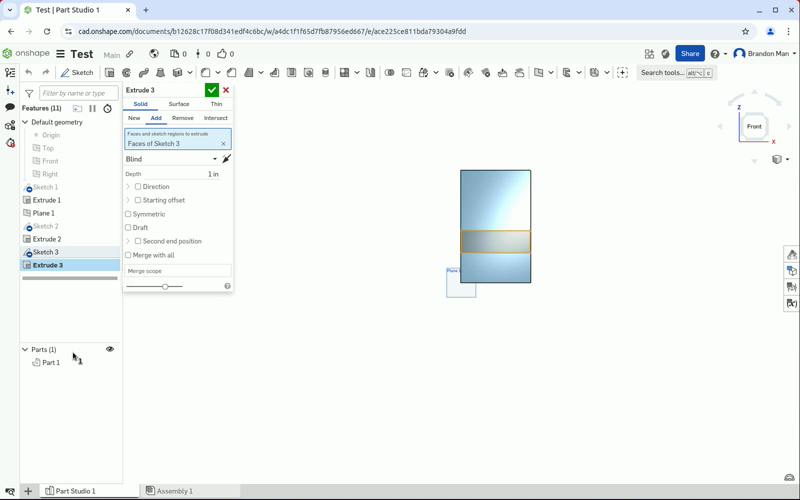
mouse_move(143, 106)
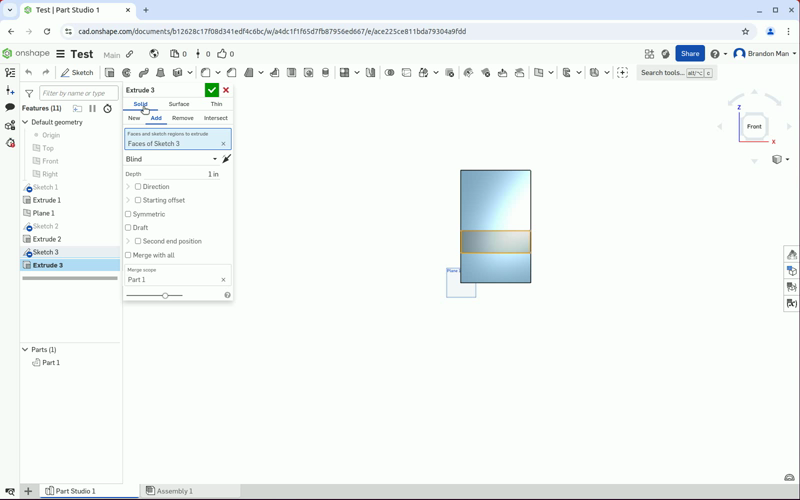
click(143, 106)
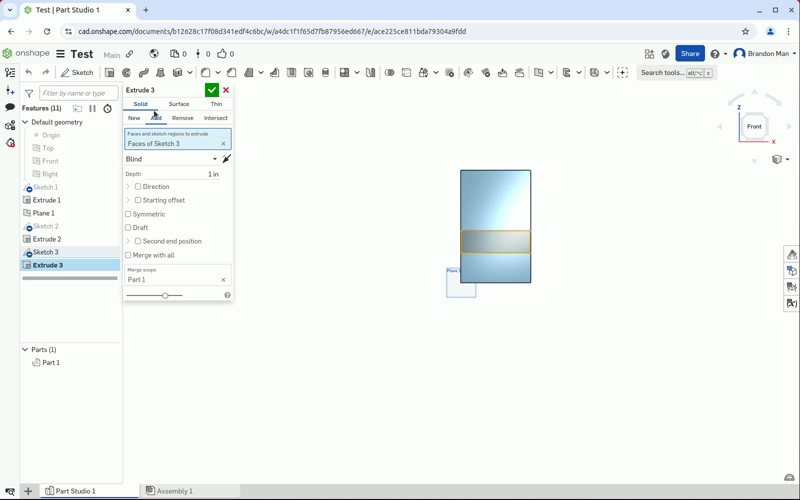
mouse_move(186, 120)
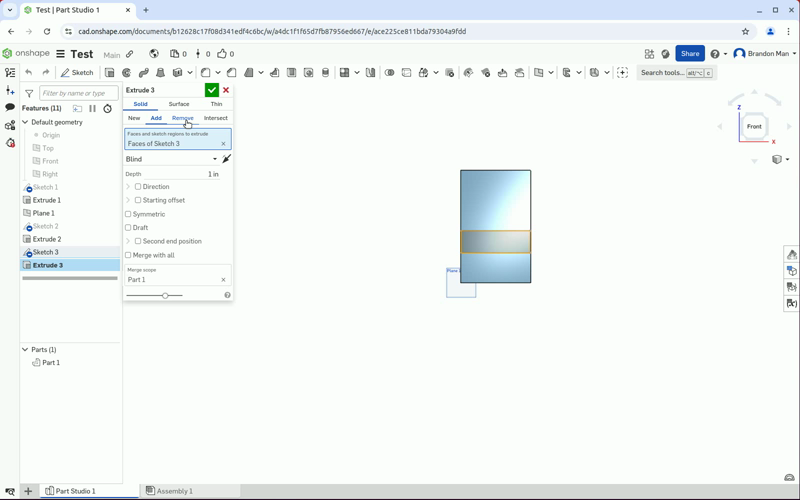
click(186, 120)
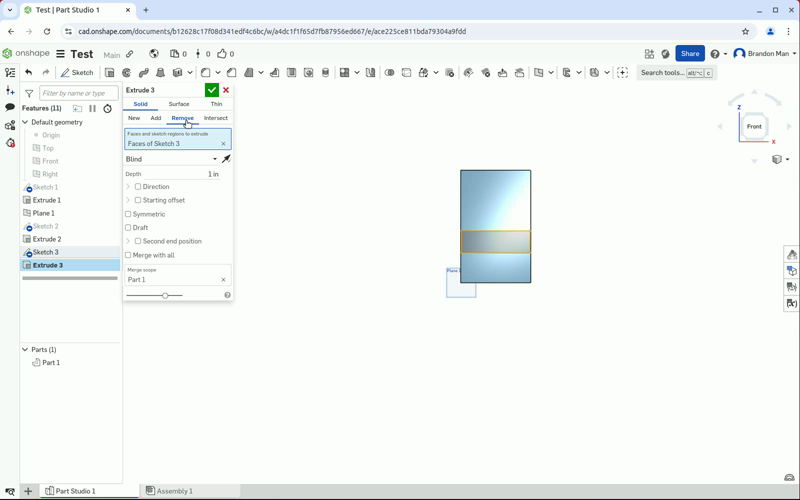
key(tab, 4)
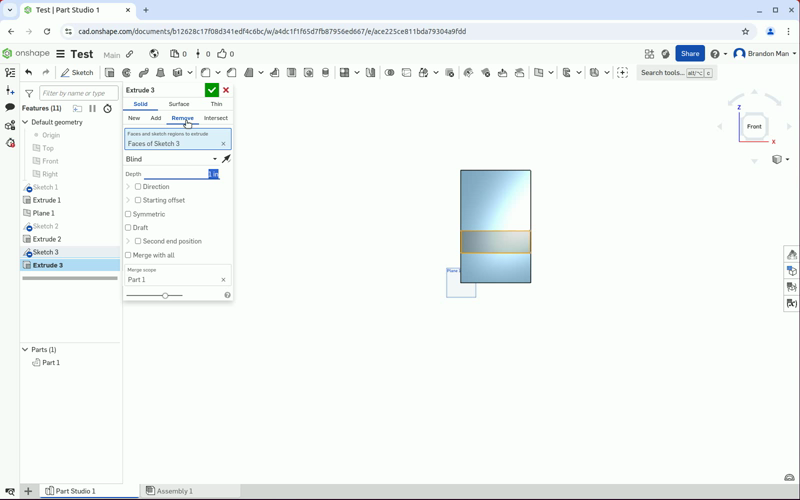
text(6.981)
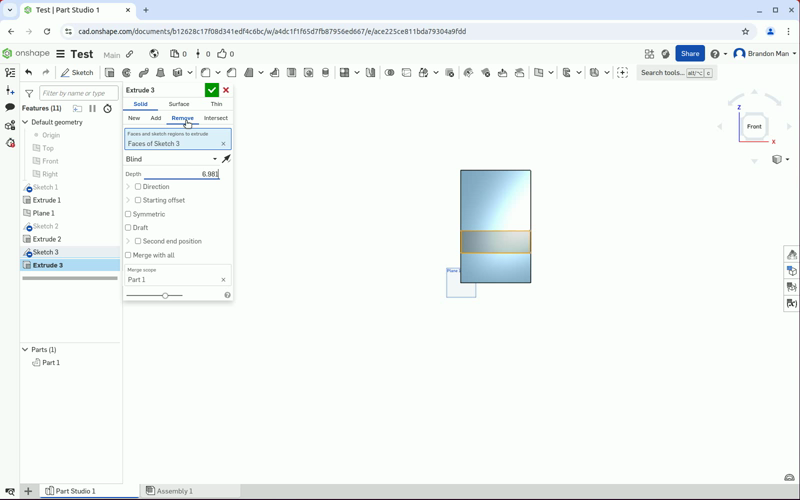
key(tab, 6)
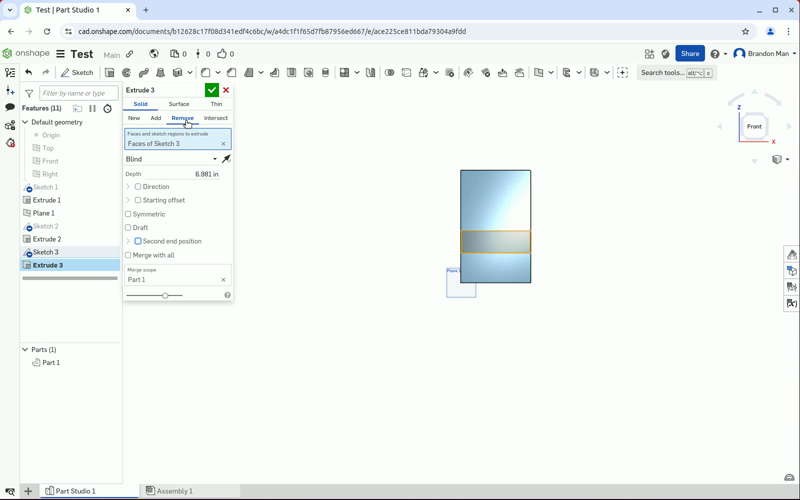
key(space)
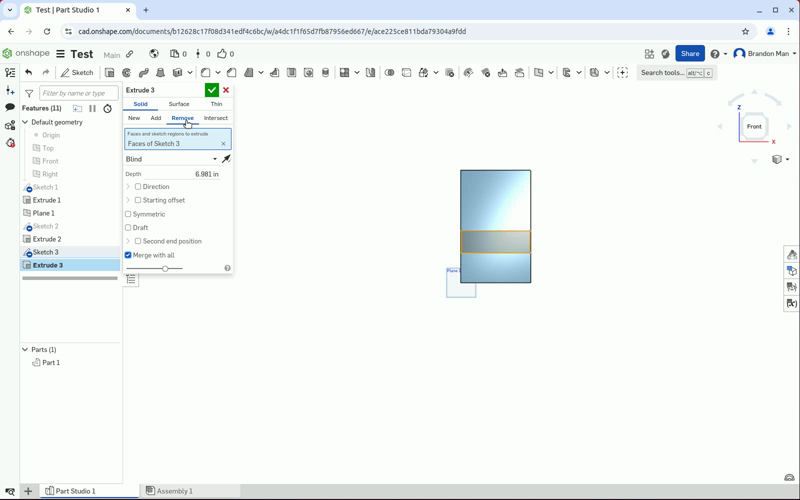
key(enter)
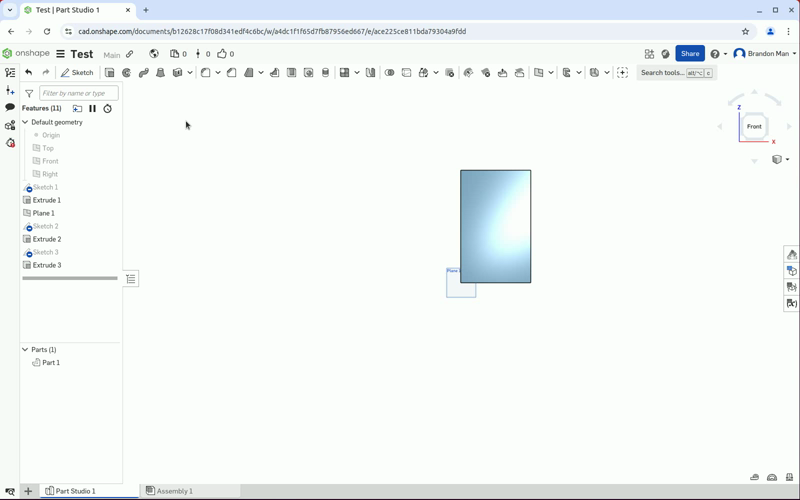
key(shift+h)
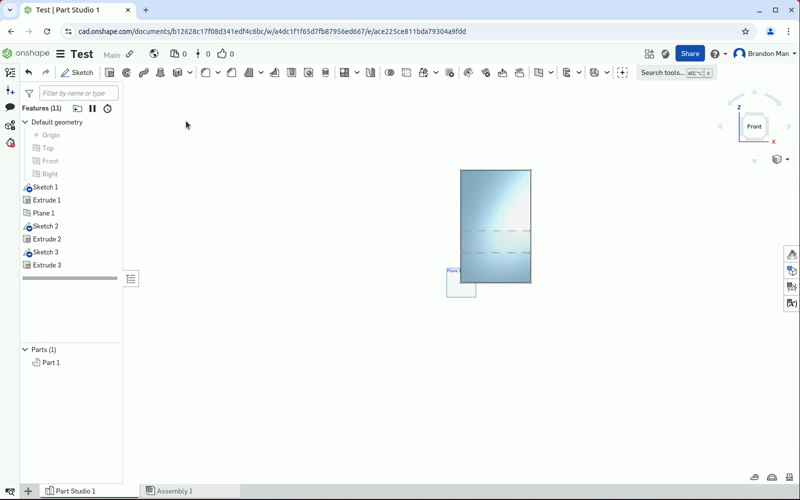
key(shift+h)
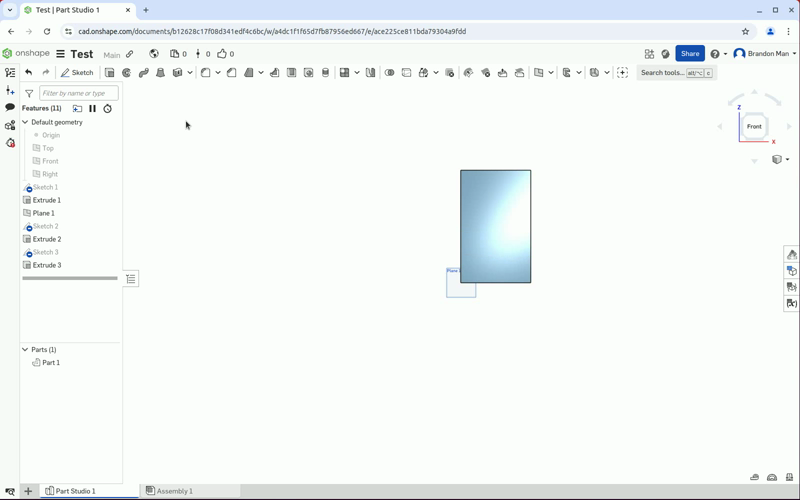
mouse_move(73, 189)
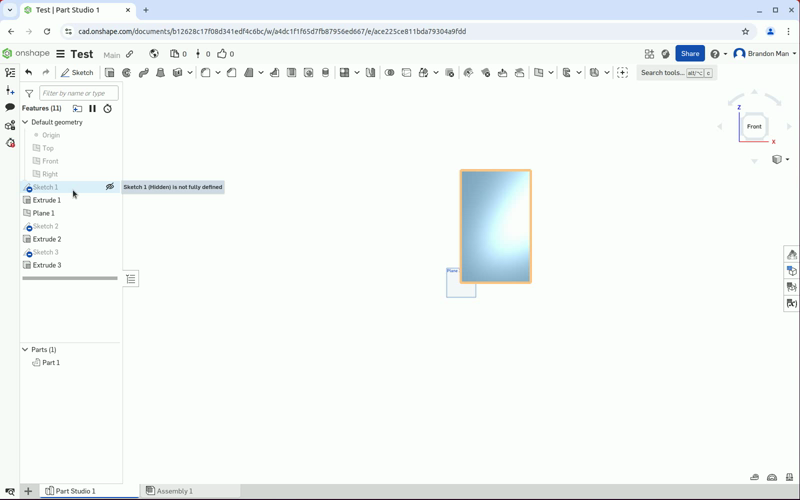
click(73, 189)
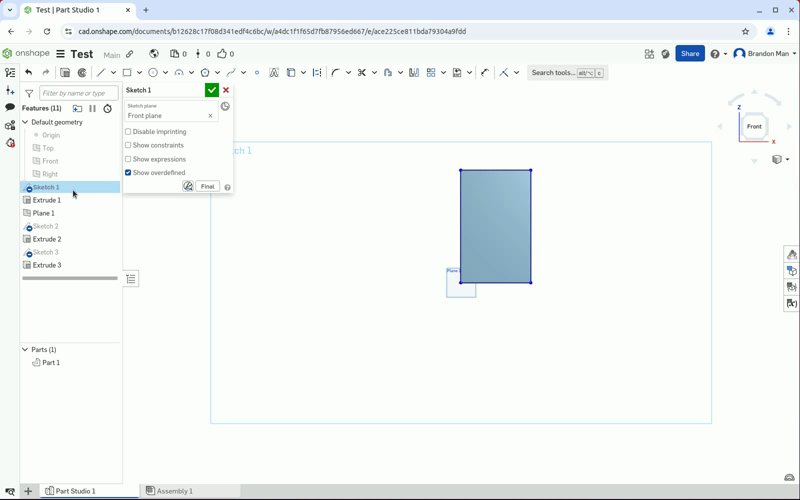
mouse_move(229, 92)
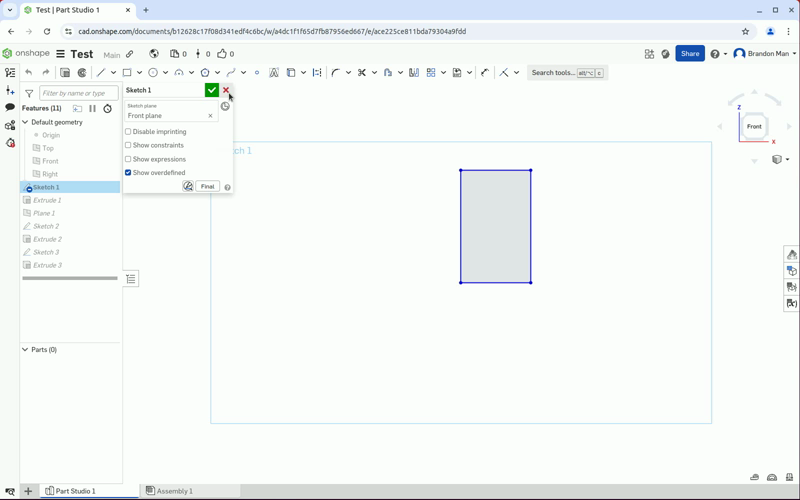
click(229, 92)
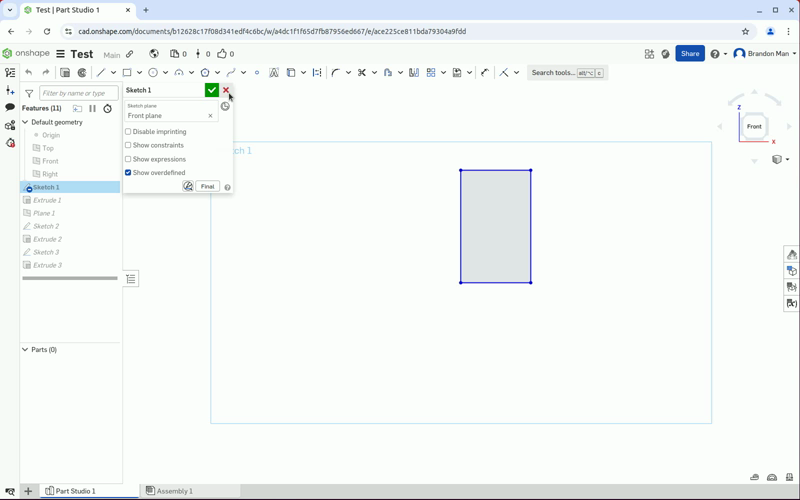
key(shift+s)
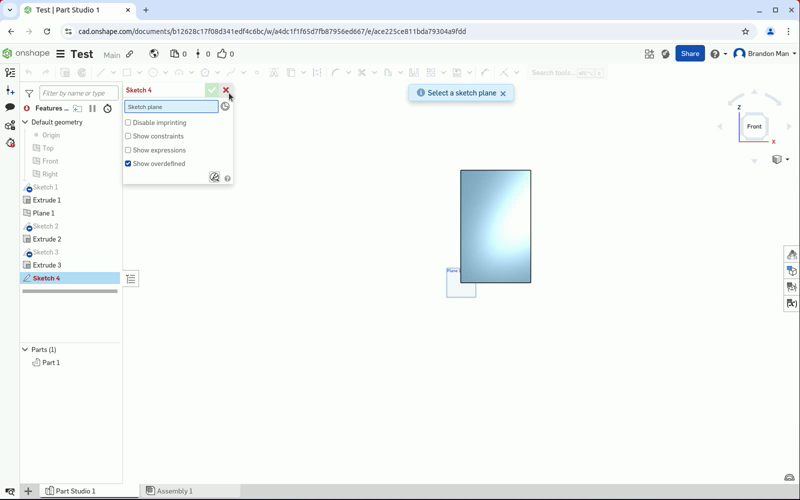
mouse_move(73, 215)
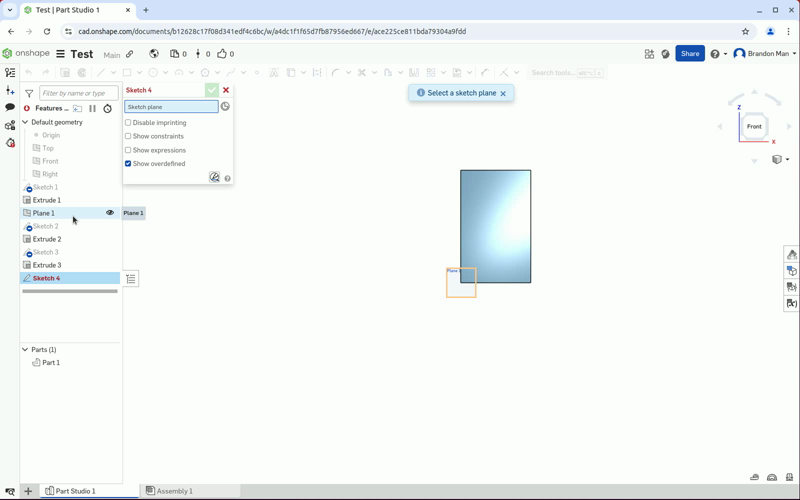
click(73, 215)
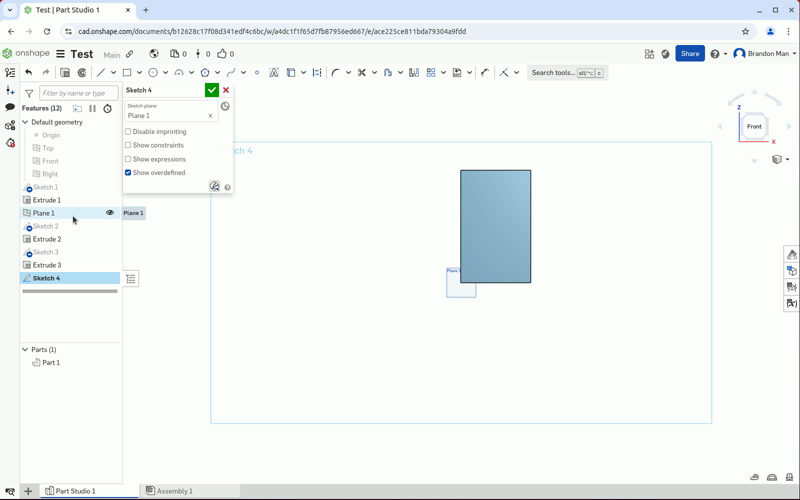
mouse_move(73, 352)
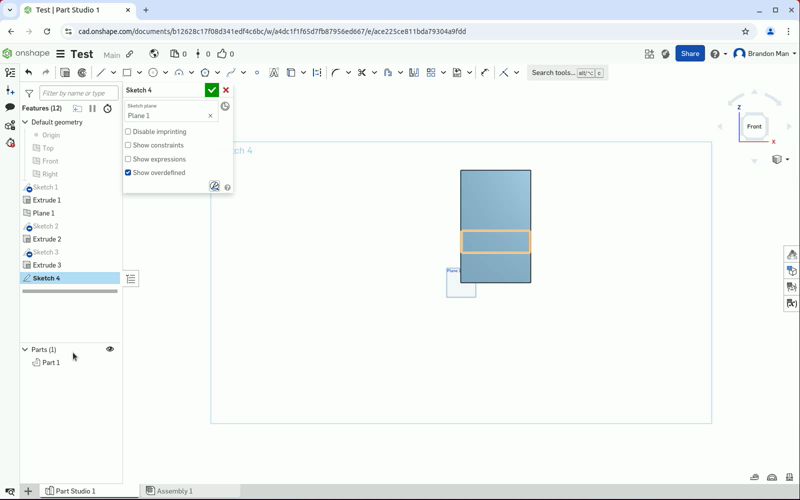
key(y)
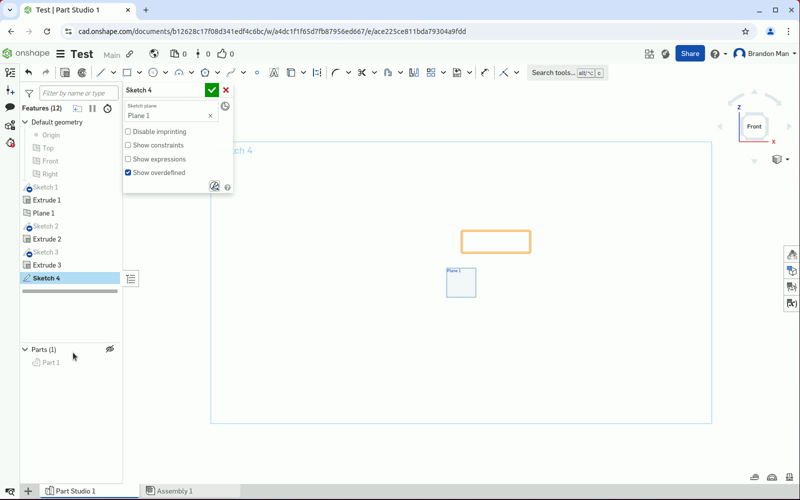
key(l)
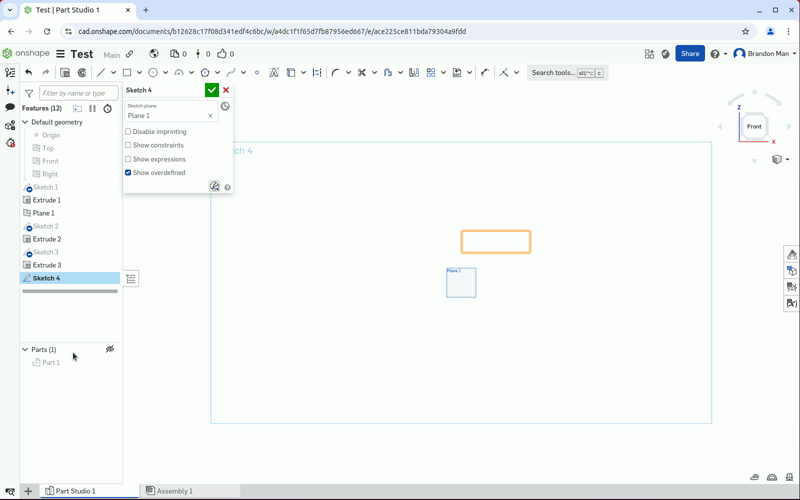
key_down(shift)
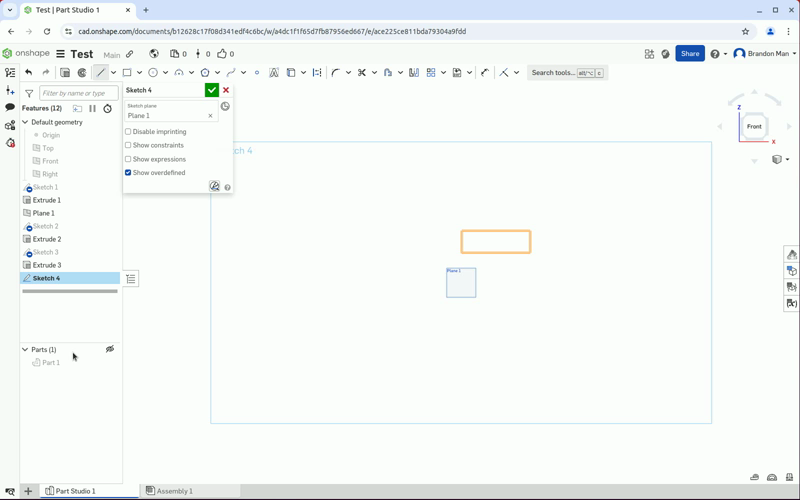
mouse_move(461, 228)
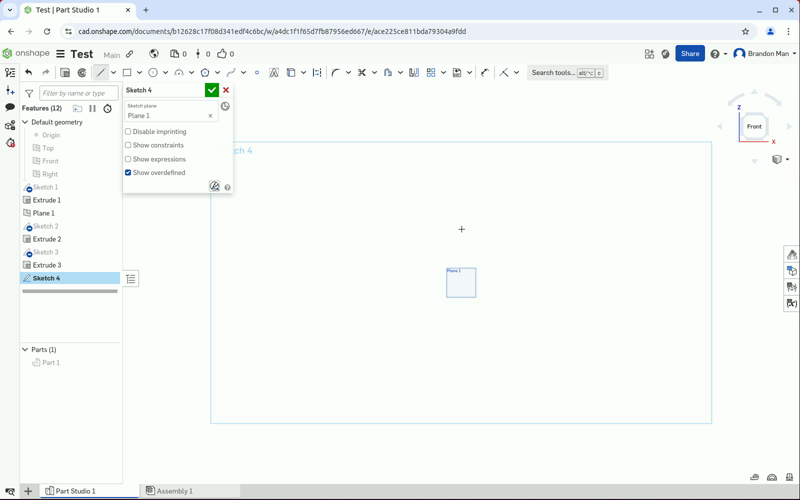
click(461, 228)
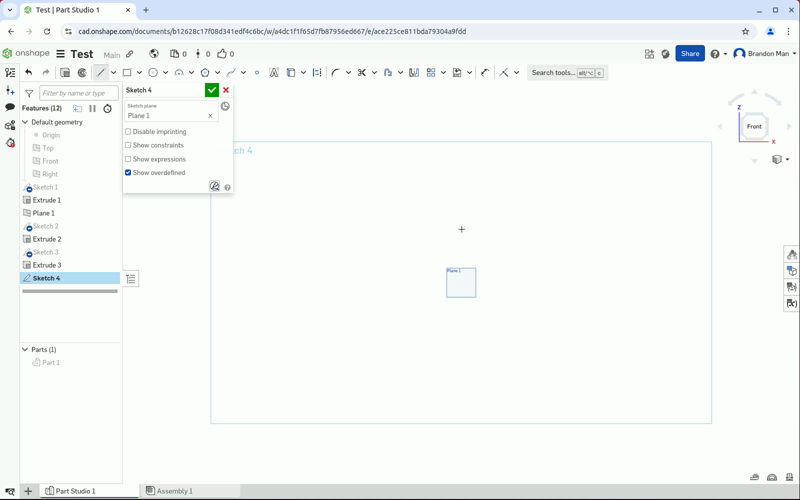
key_up(shift)
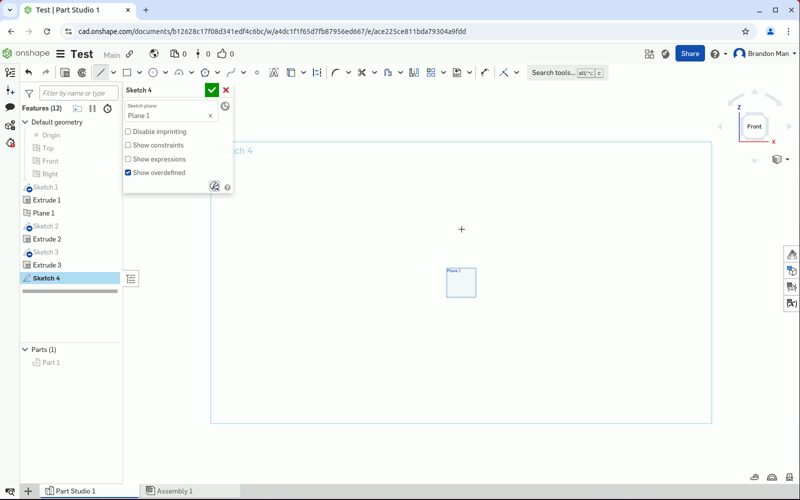
key_down(shift)
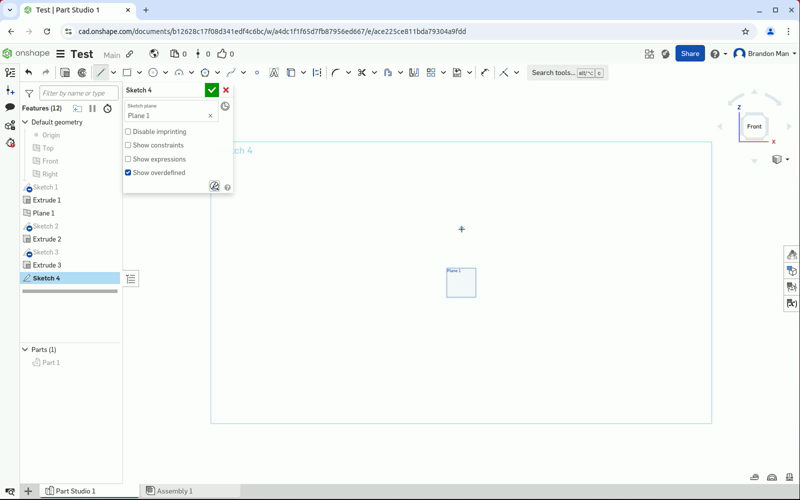
mouse_move(530, 229)
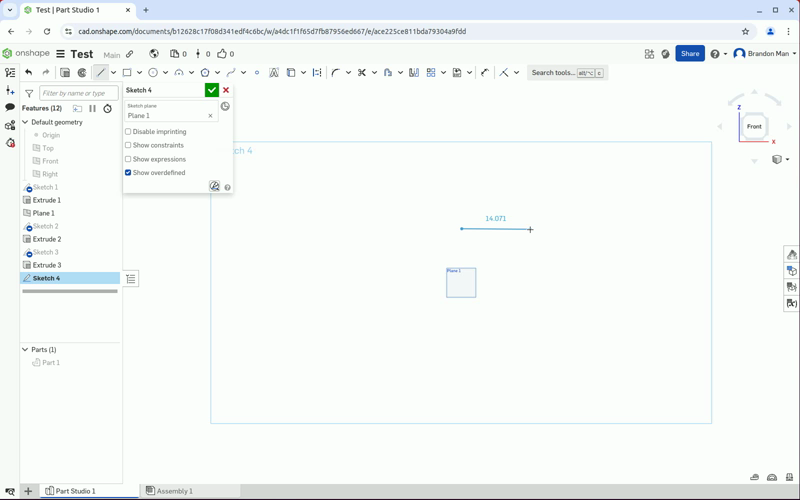
click(530, 229)
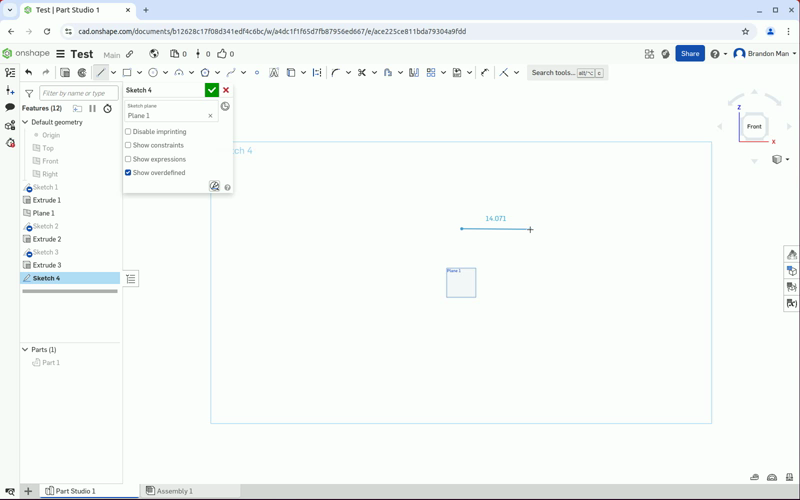
key_up(shift)
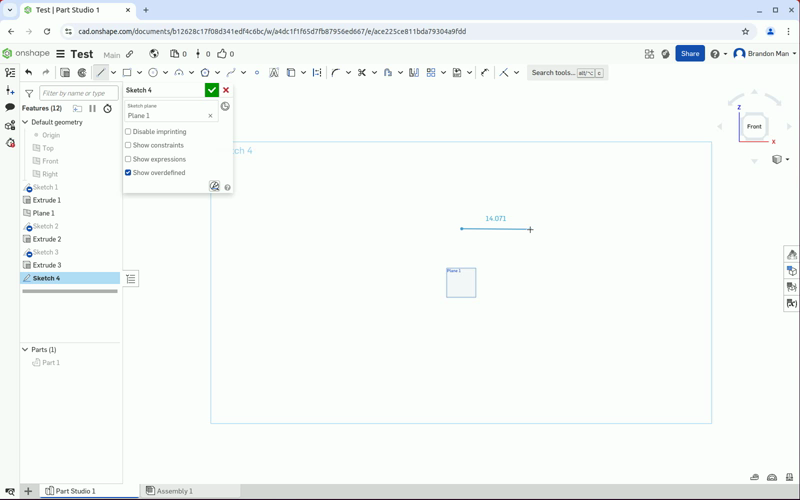
key_down(shift)
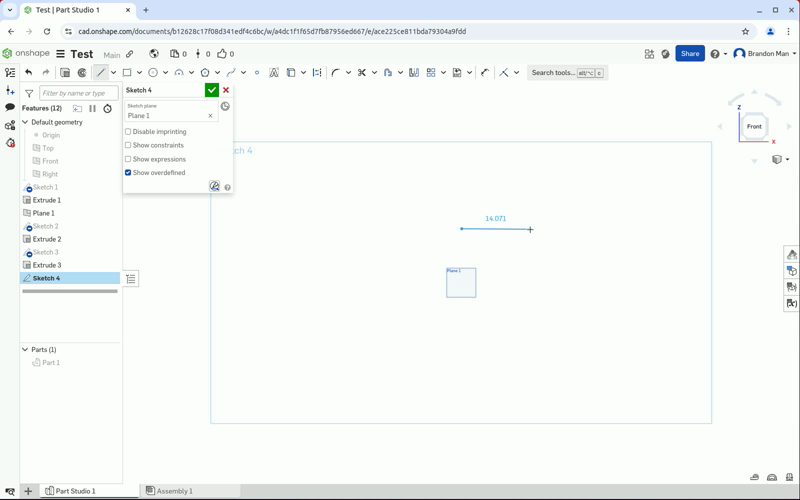
mouse_move(560, 229)
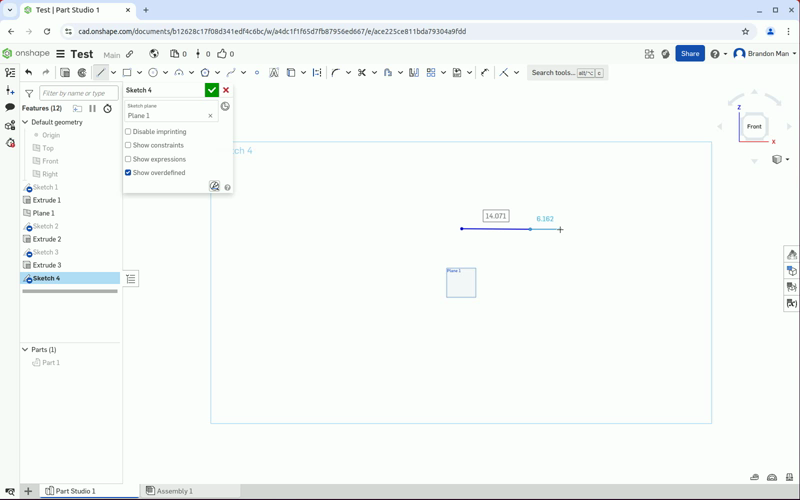
mouse_move(530, 208)
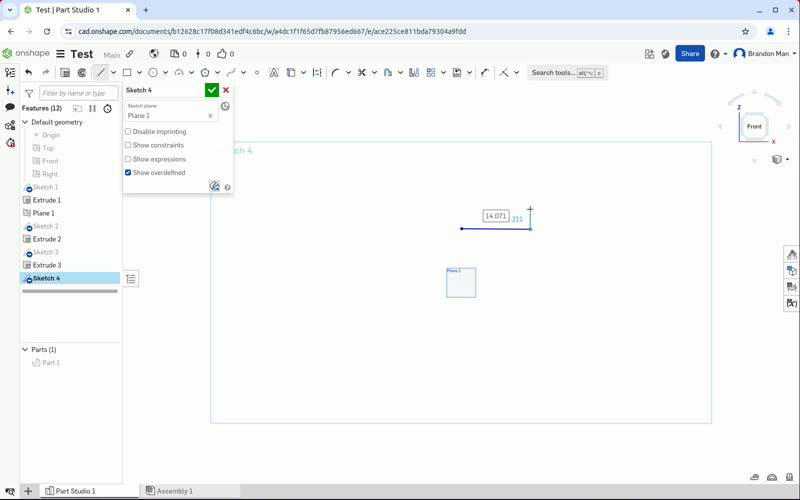
click(530, 208)
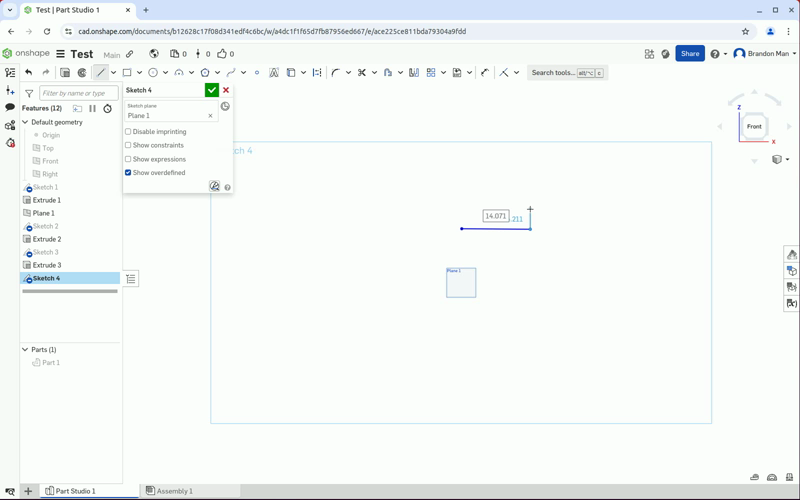
key_up(shift)
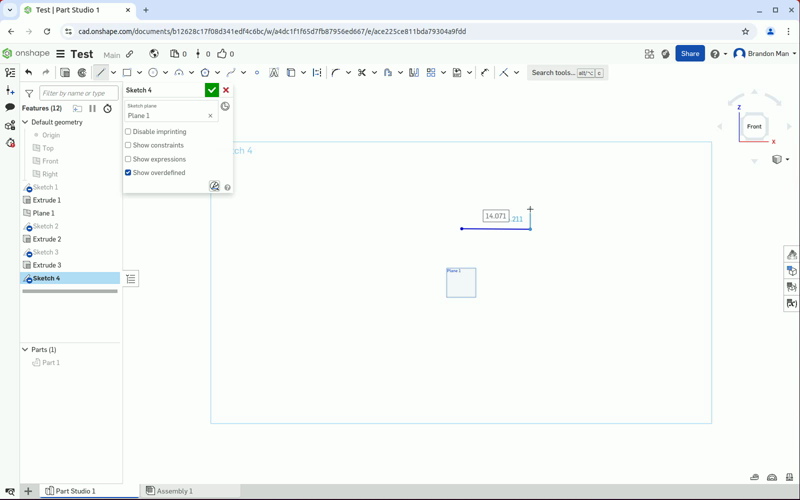
key_down(shift)
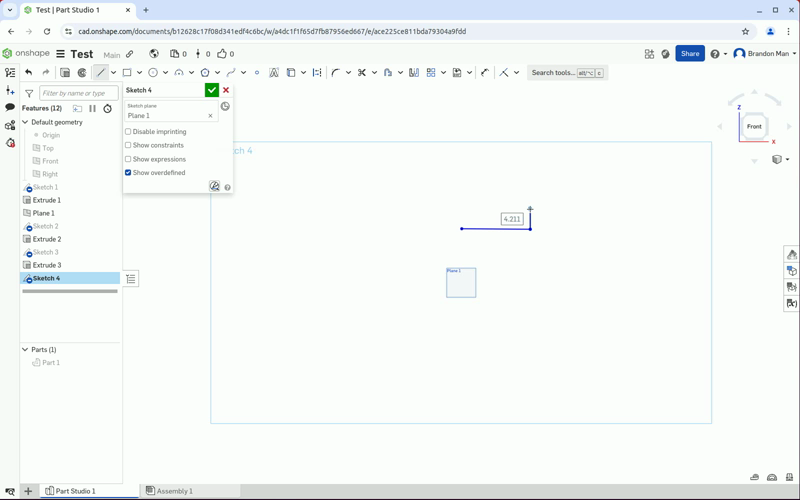
mouse_move(461, 208)
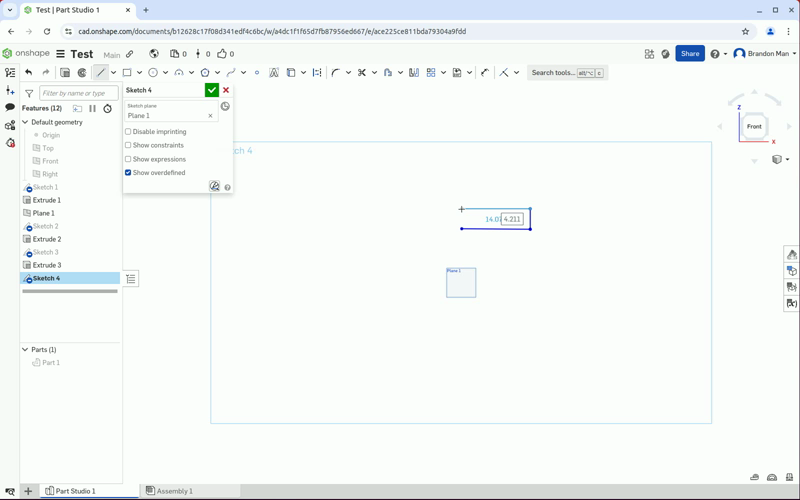
click(461, 208)
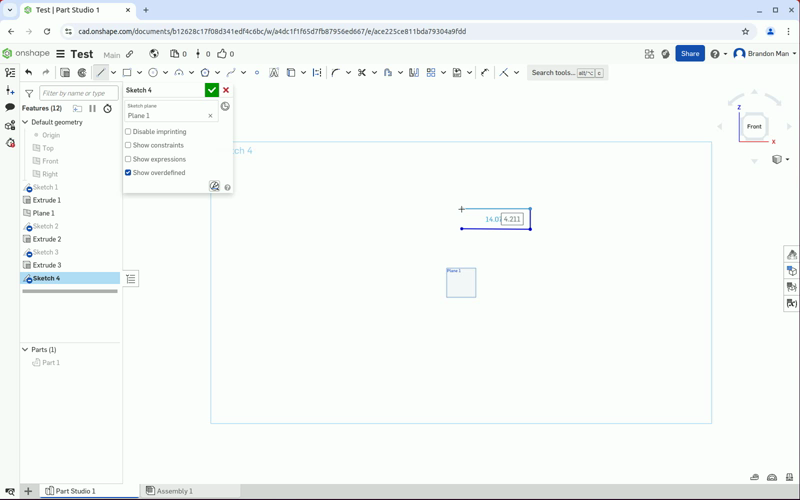
key_up(shift)
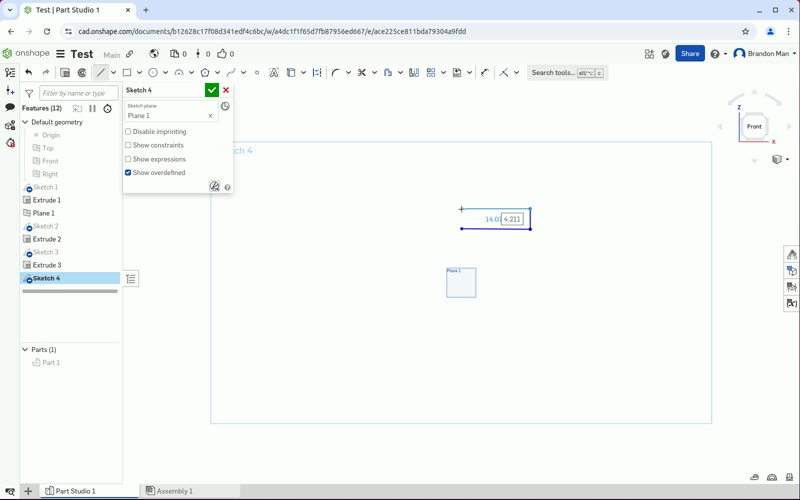
mouse_move(492, 208)
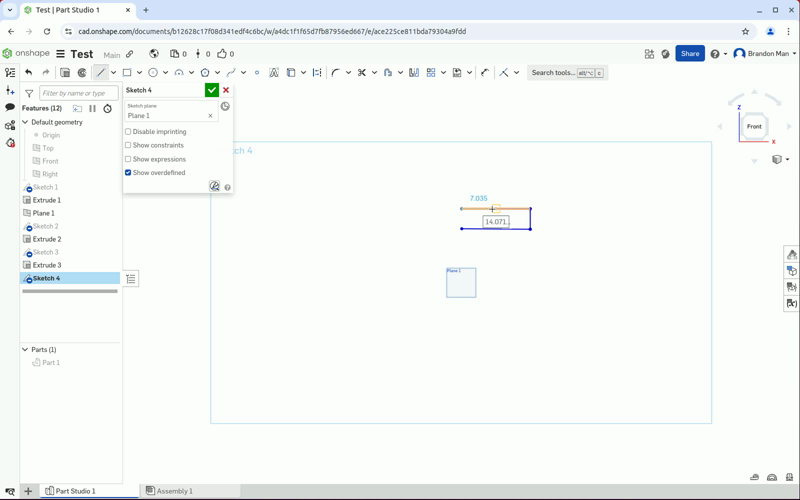
key_down(shift)
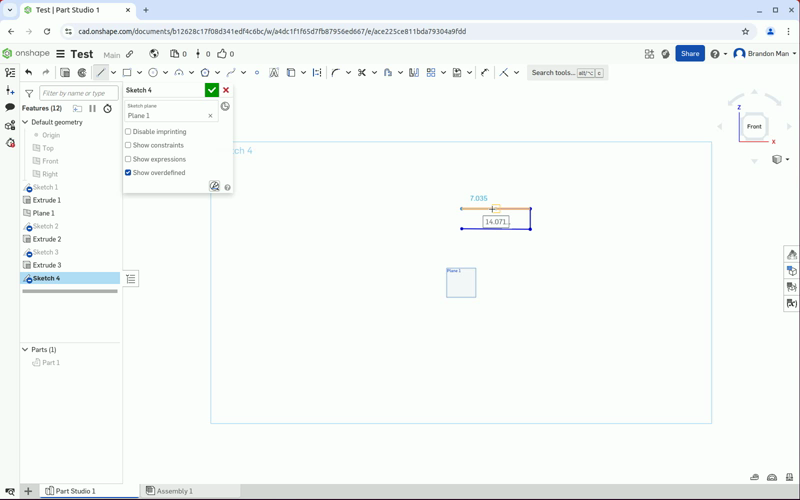
mouse_move(461, 228)
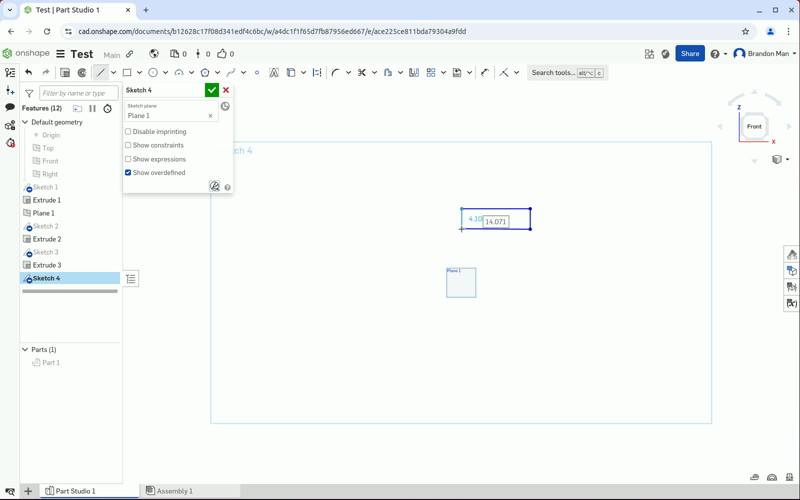
key_up(shift)
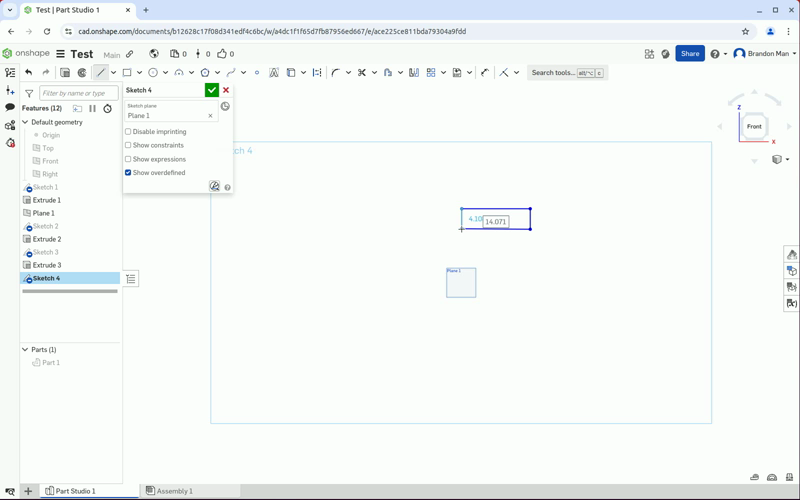
click(461, 228)
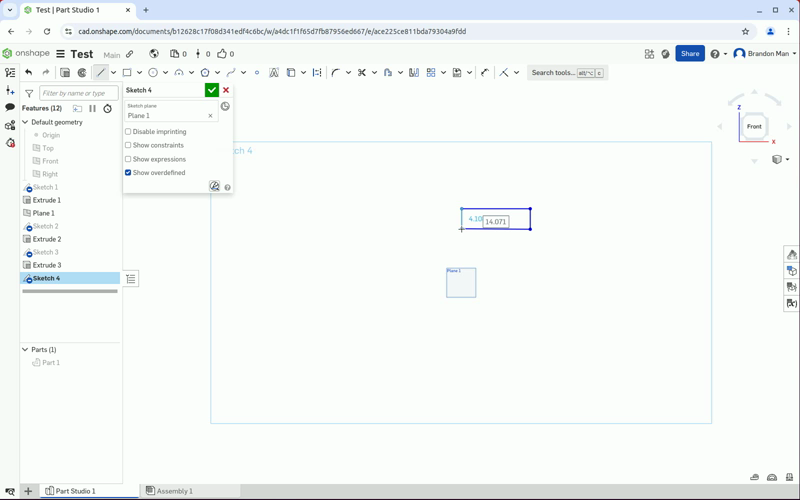
key(esc)
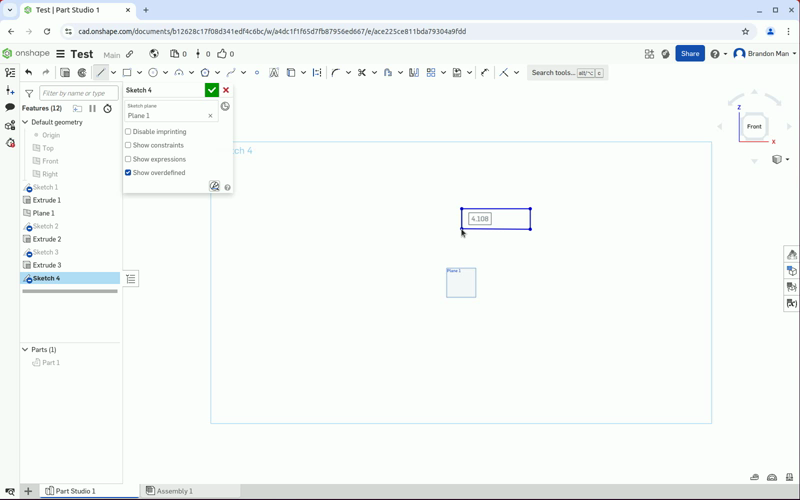
mouse_move(490, 227)
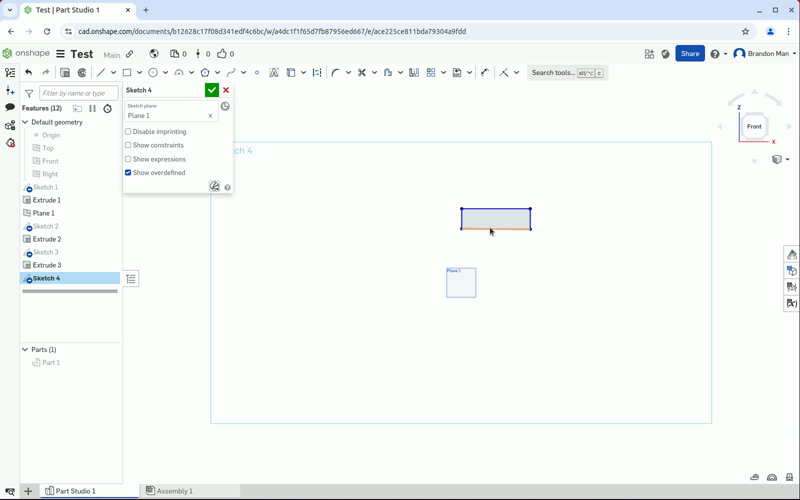
scroll(6)
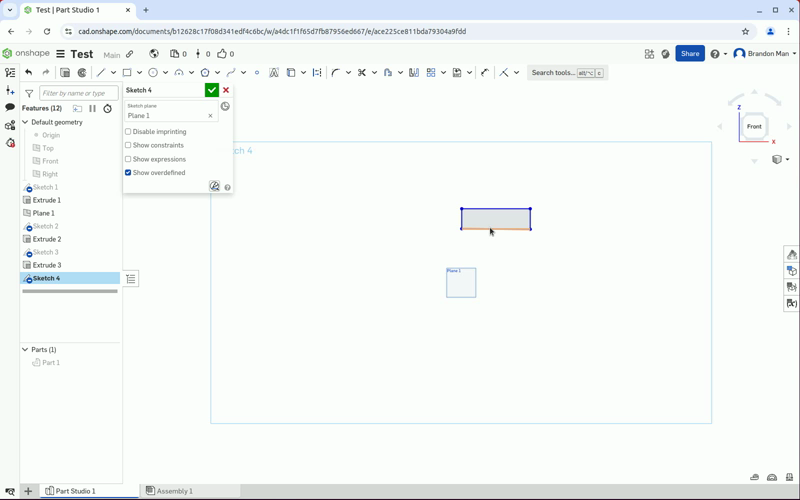
scroll(6)
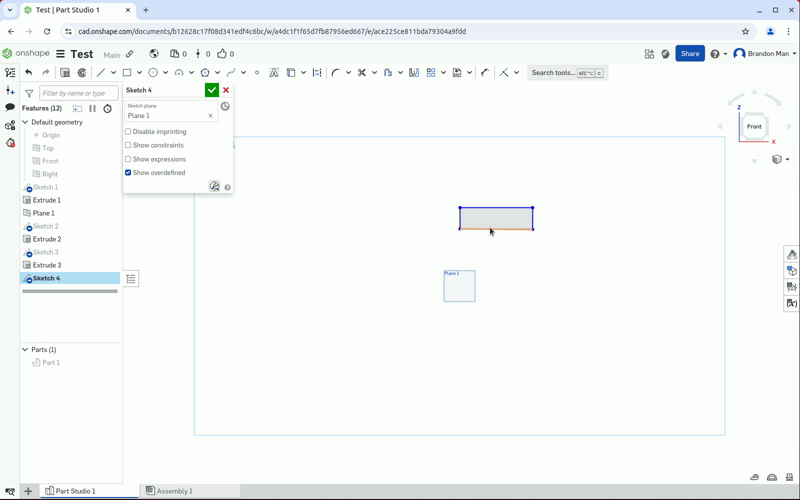
scroll(6)
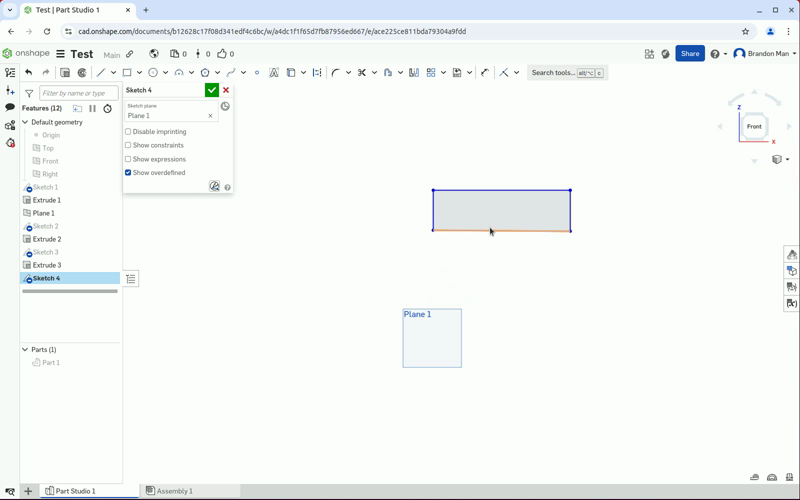
scroll(6)
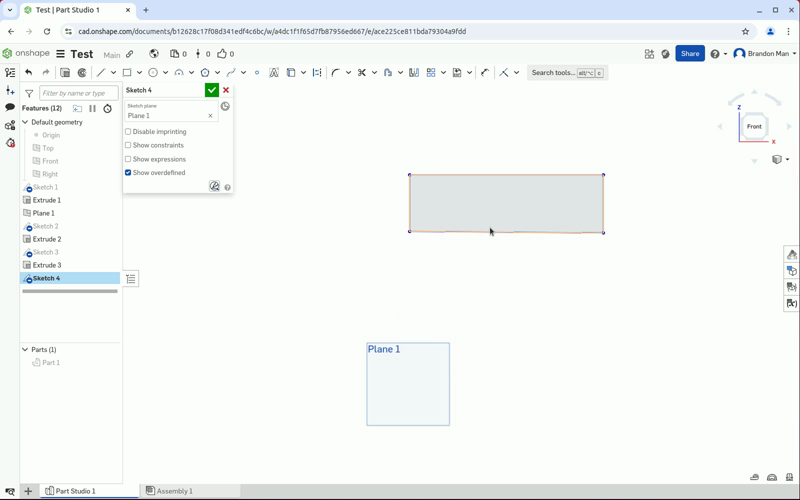
scroll(6)
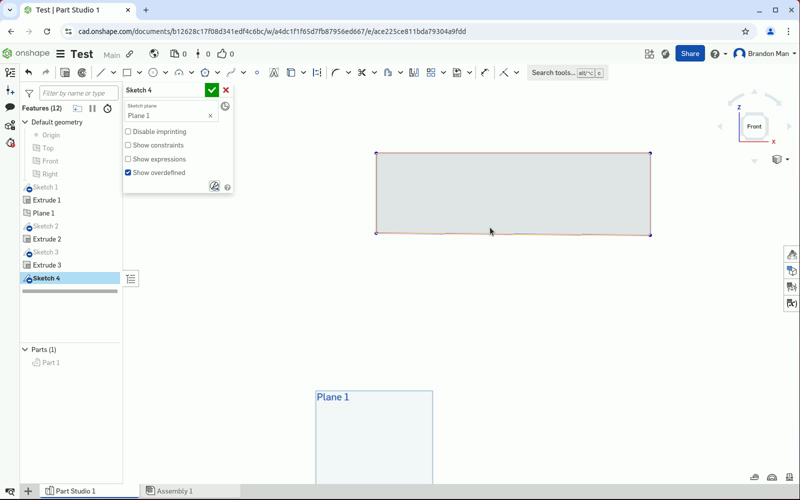
scroll(6)
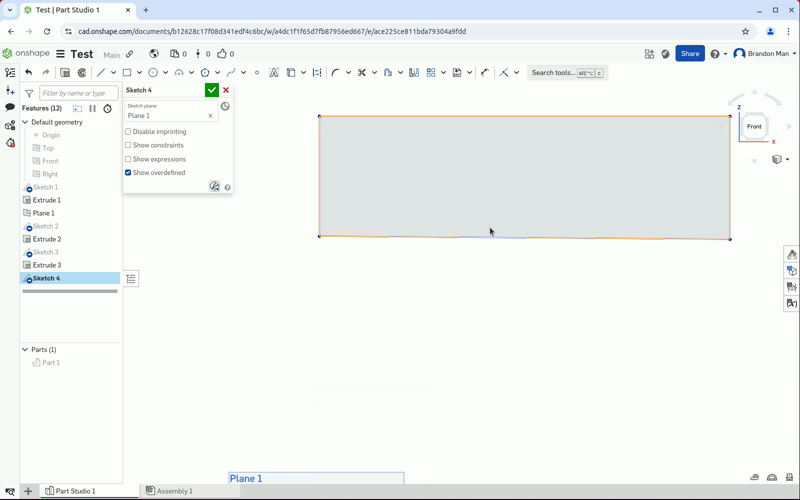
scroll(6)
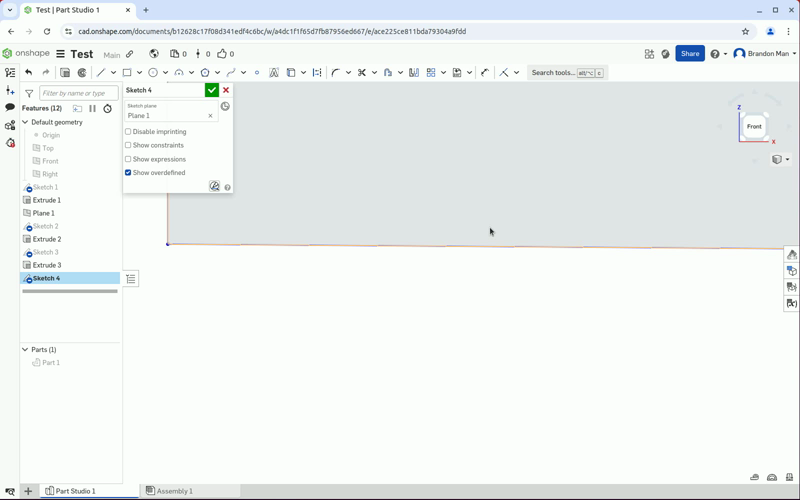
click(490, 227)
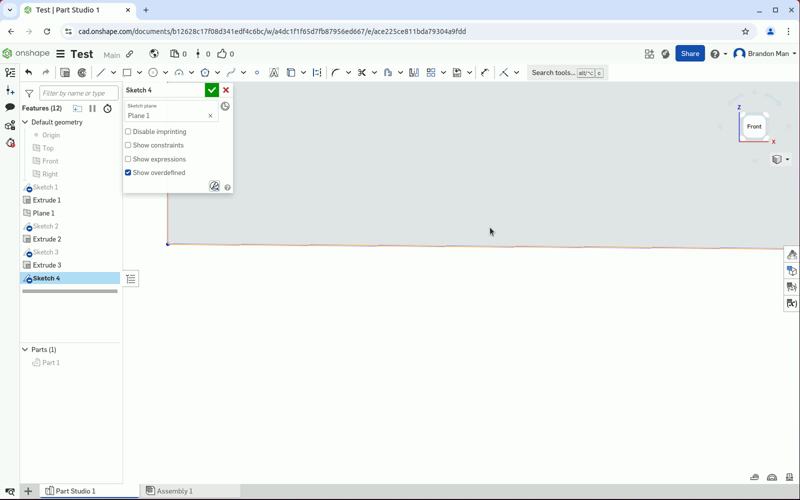
scroll(-6)
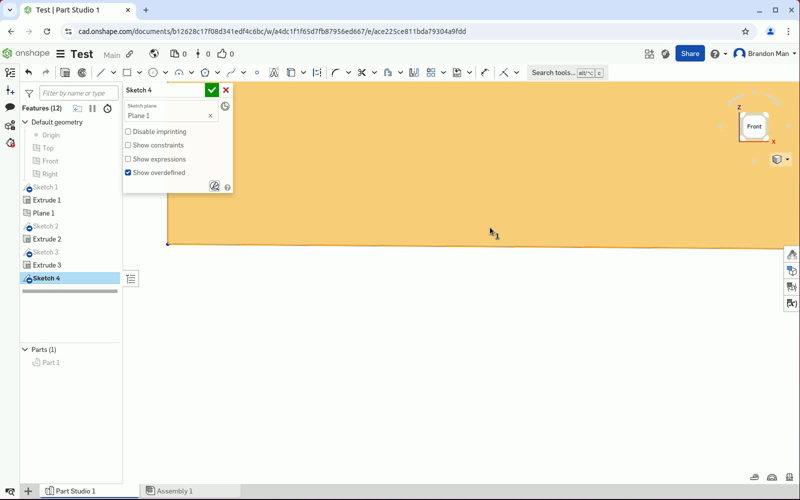
scroll(-6)
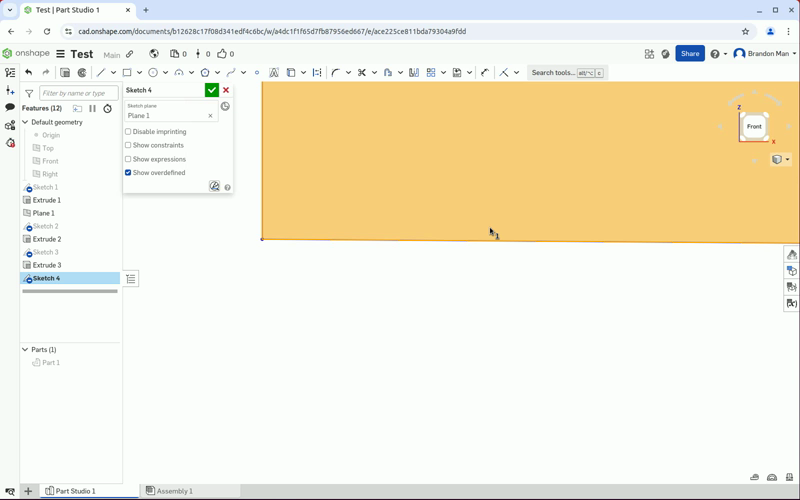
scroll(-6)
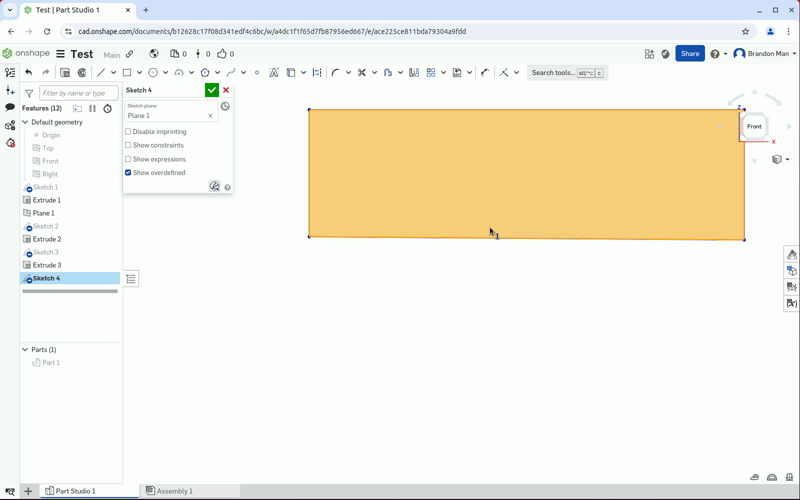
scroll(-6)
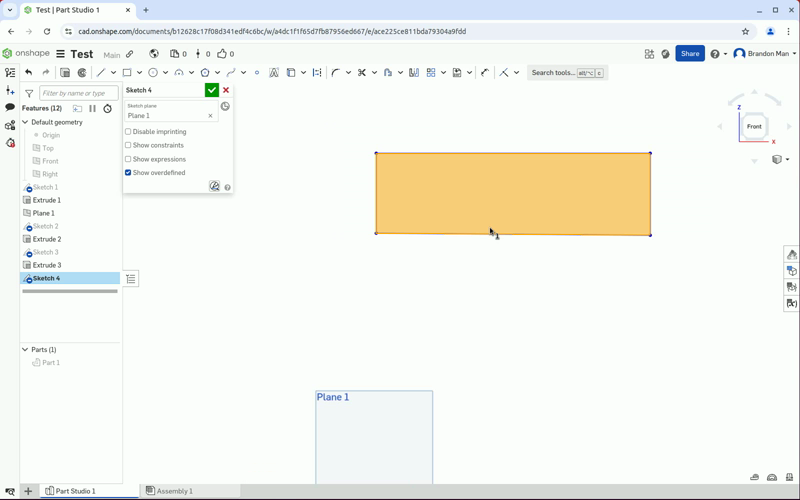
scroll(-6)
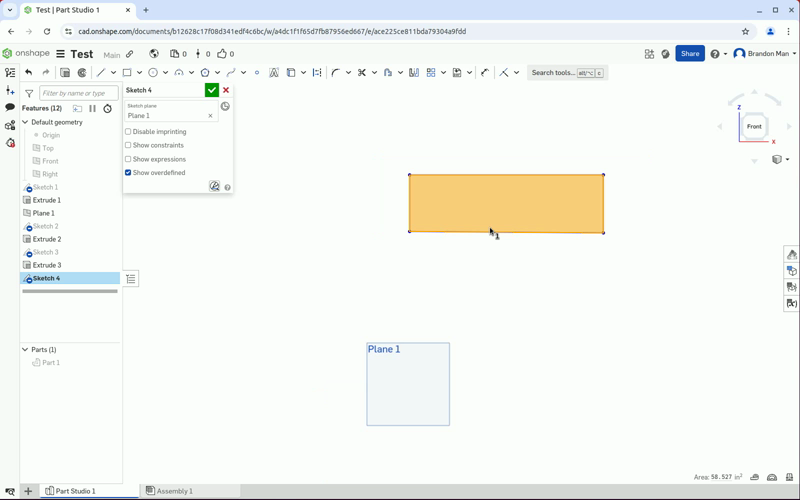
scroll(-6)
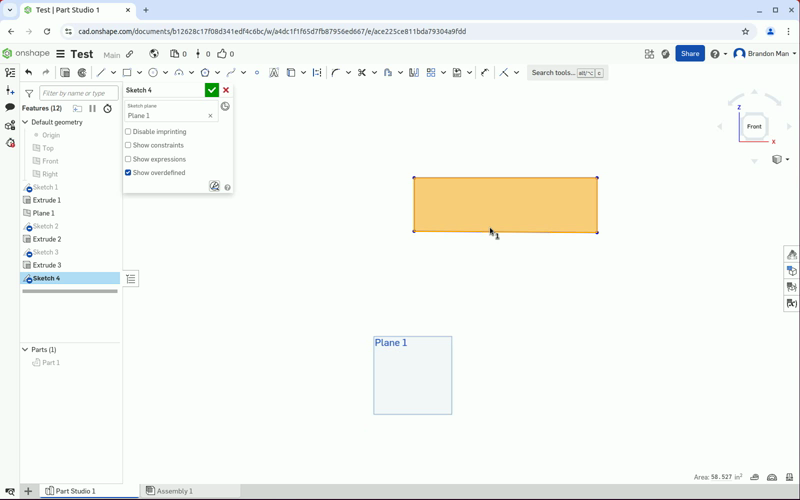
scroll(-6)
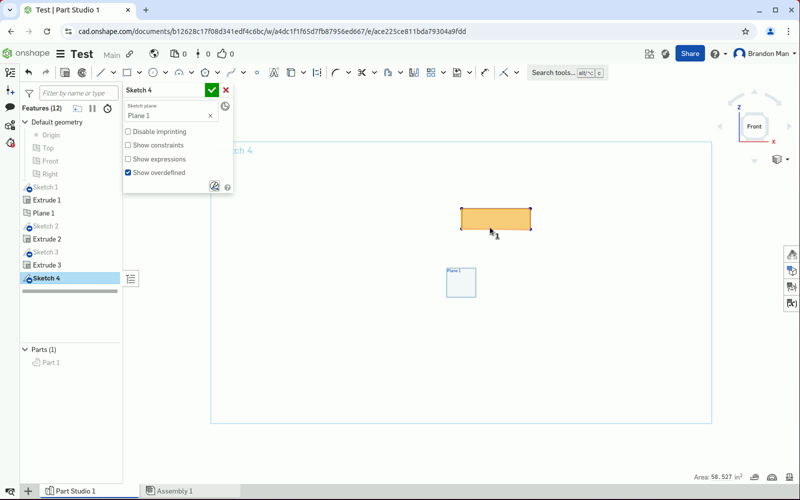
mouse_move(73, 352)
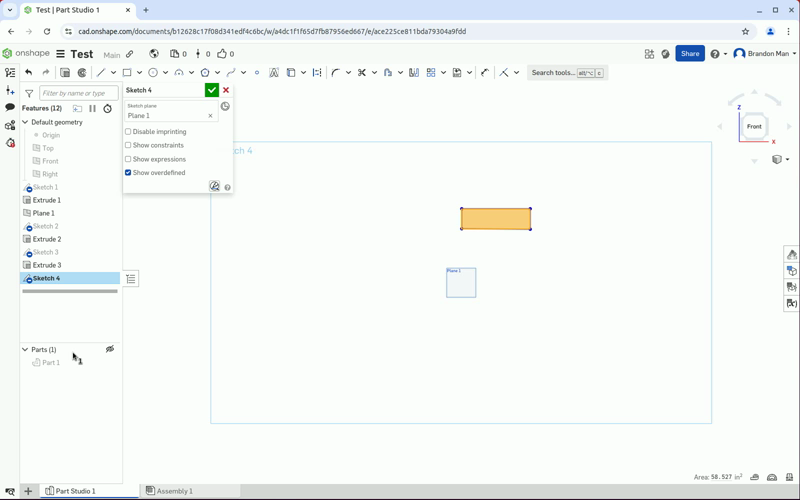
key(shift+y)
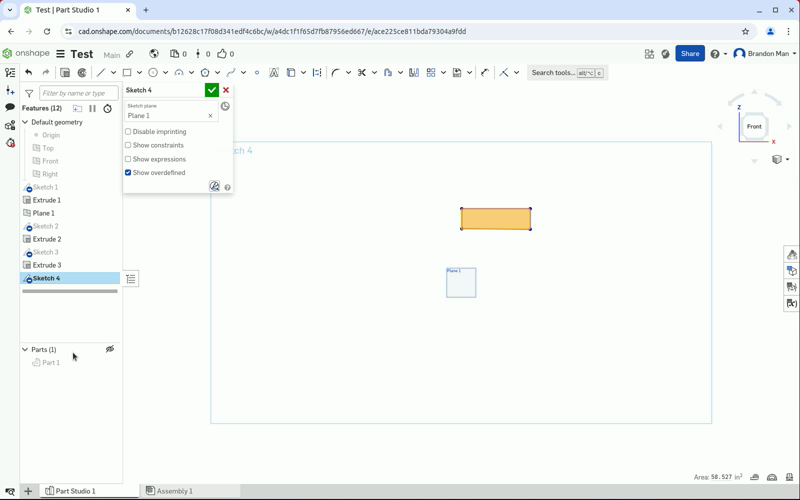
key(shift+e)
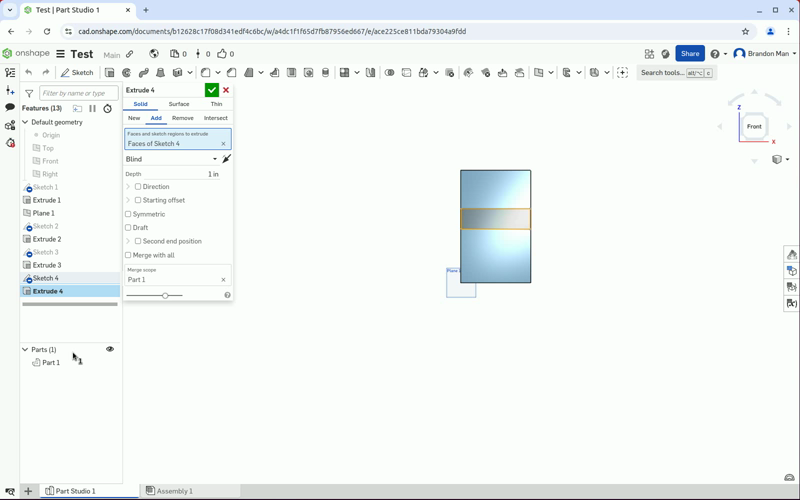
mouse_move(143, 106)
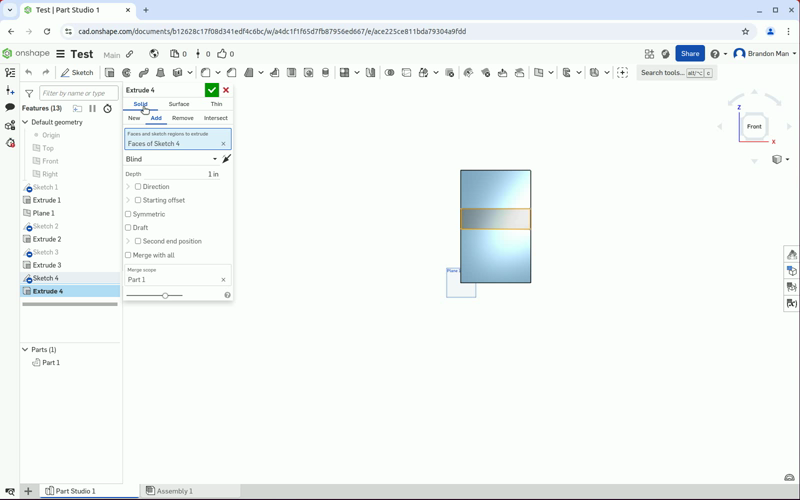
click(143, 106)
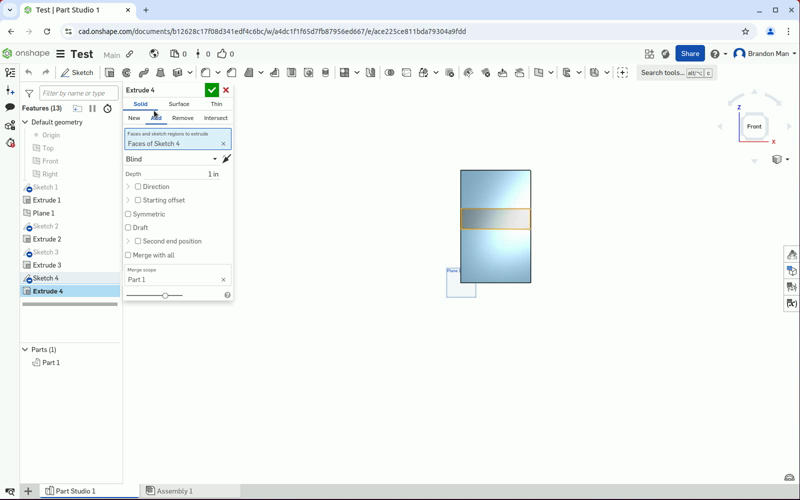
mouse_move(186, 120)
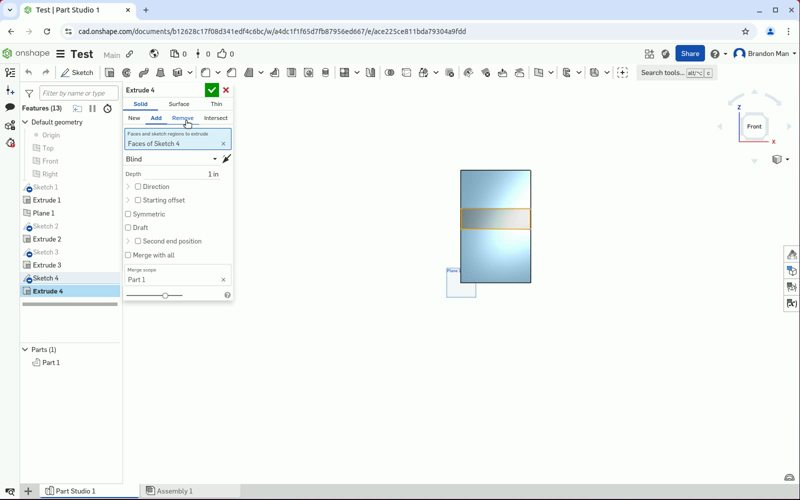
click(186, 120)
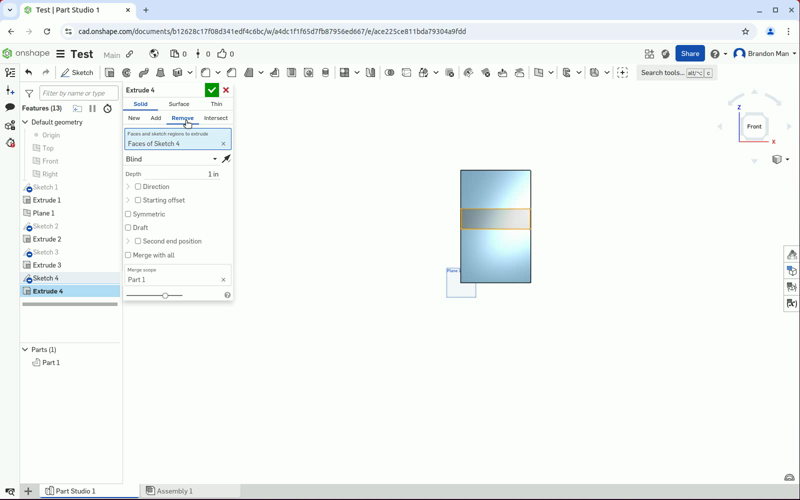
key(tab, 4)
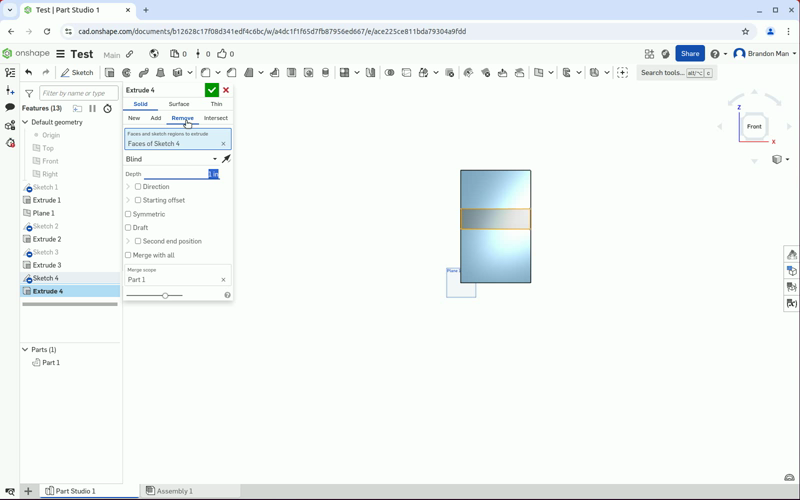
text(6.981)
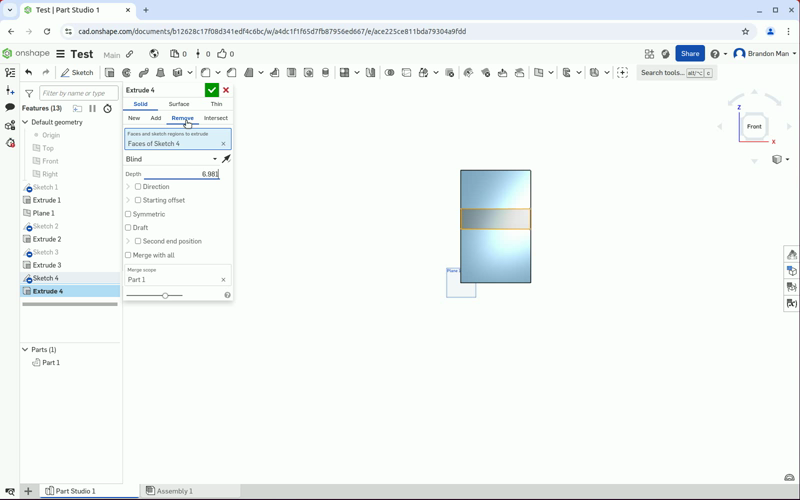
key(tab, 6)
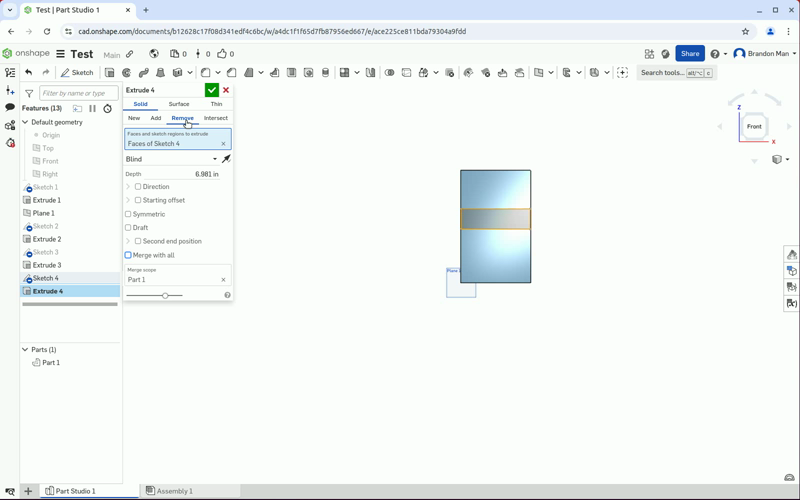
key(space)
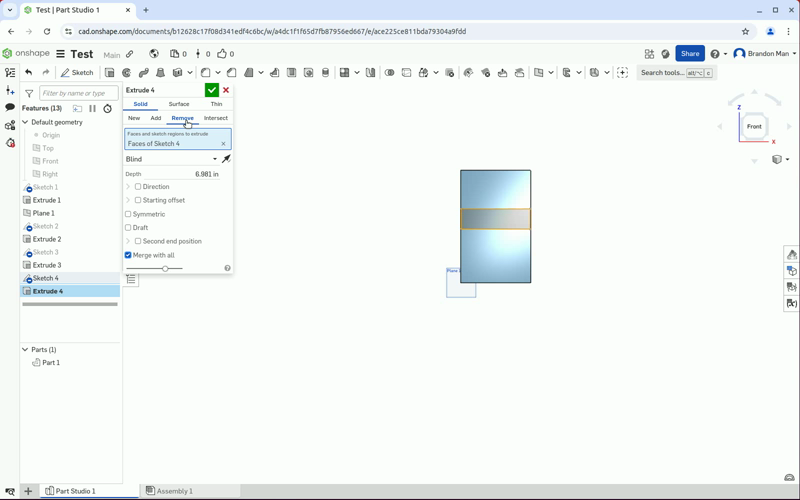
key(enter)
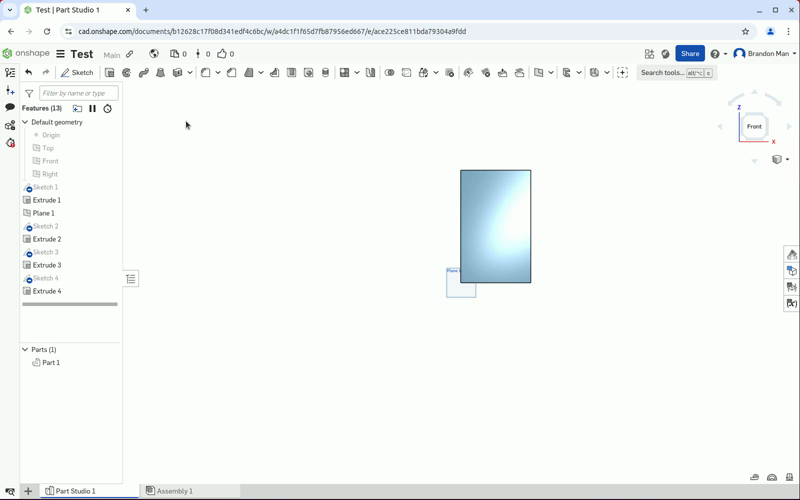
key(shift+h)
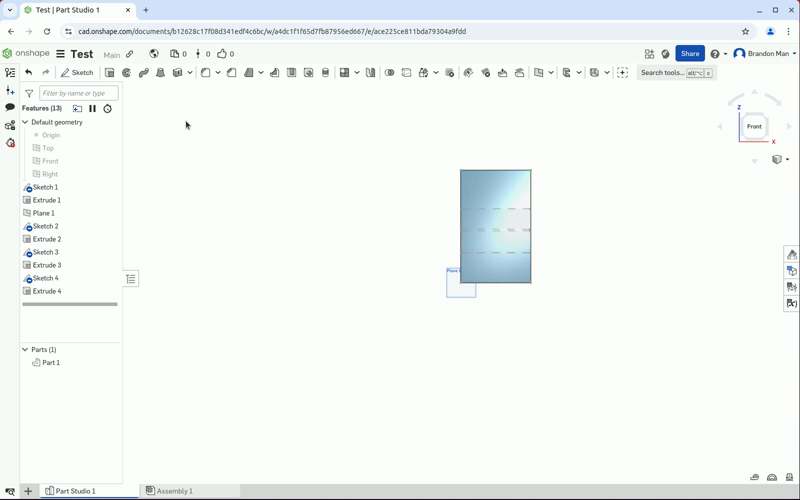
key(shift+h)
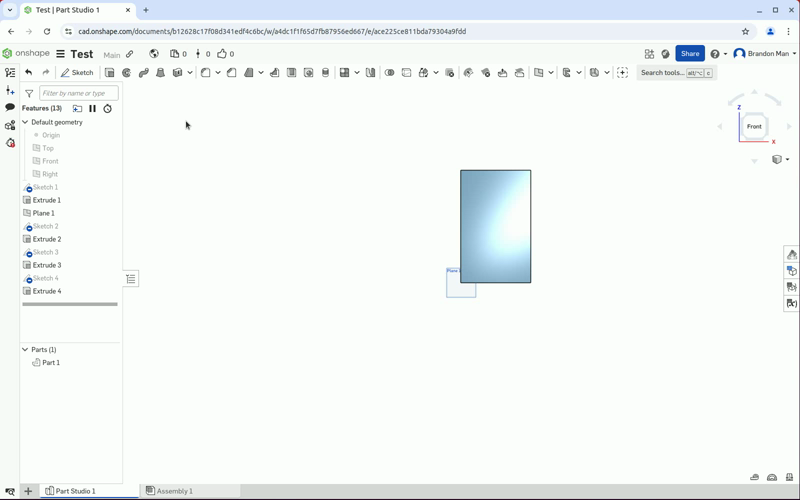
mouse_move(73, 189)
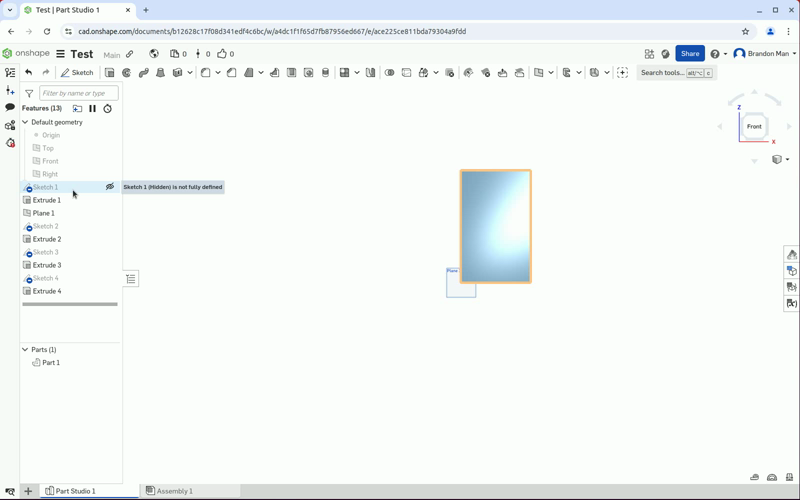
click(73, 189)
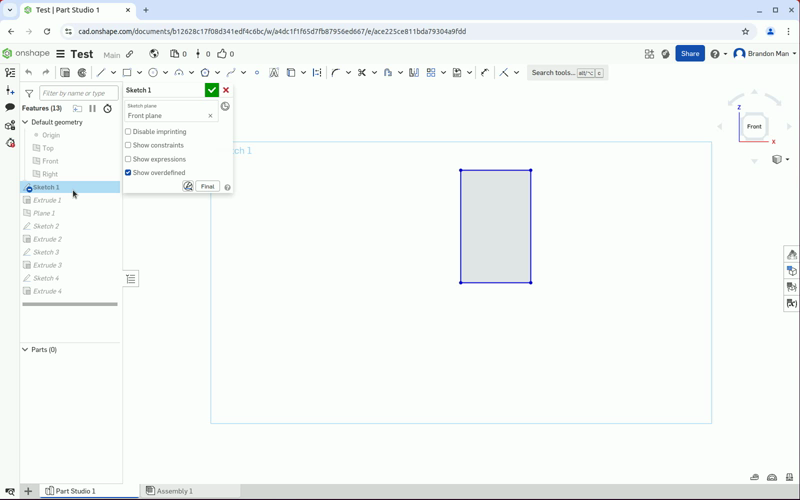
mouse_move(229, 92)
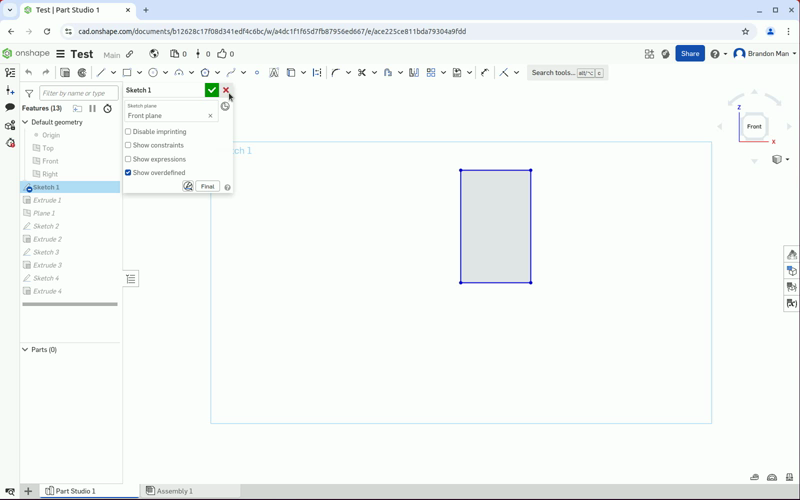
click(229, 92)
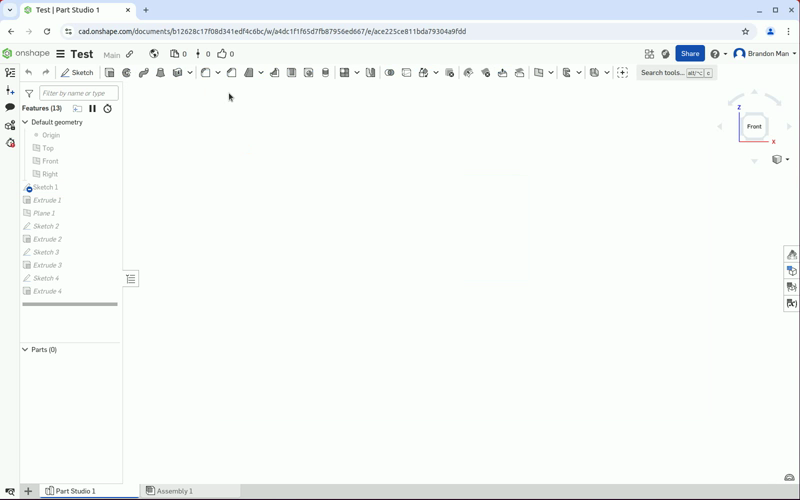
key(shift+s)
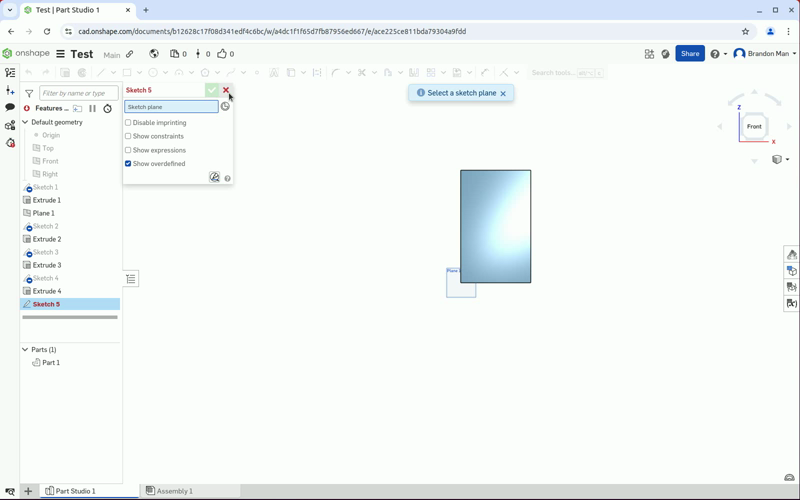
mouse_move(73, 215)
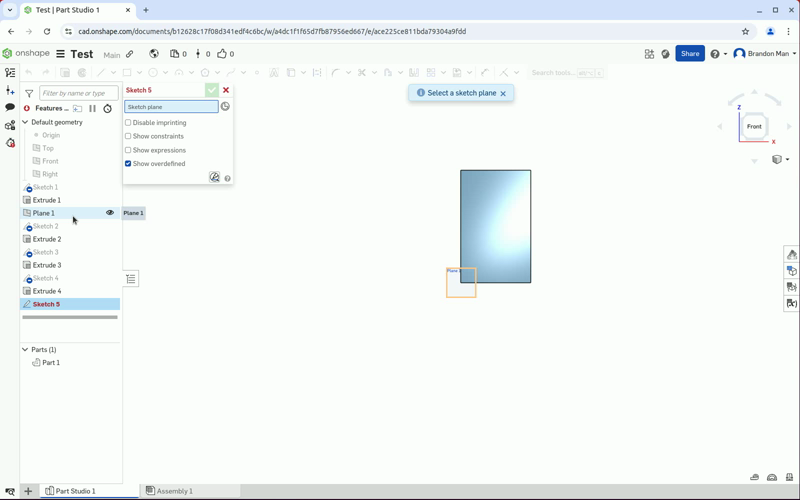
click(73, 215)
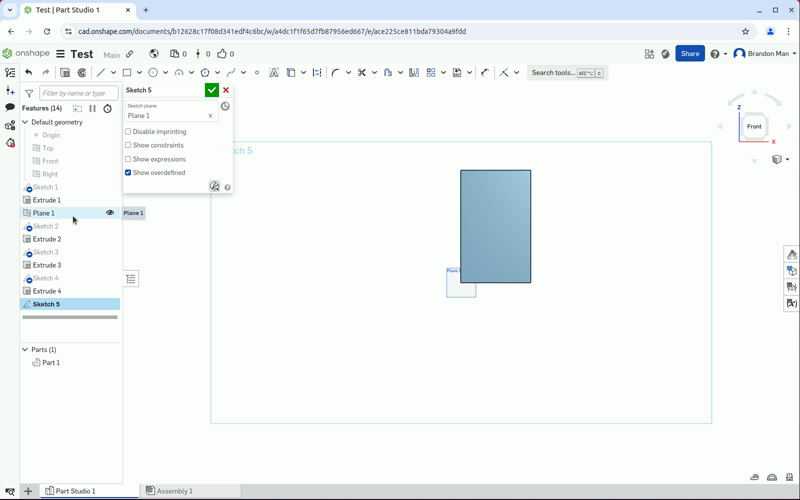
mouse_move(73, 352)
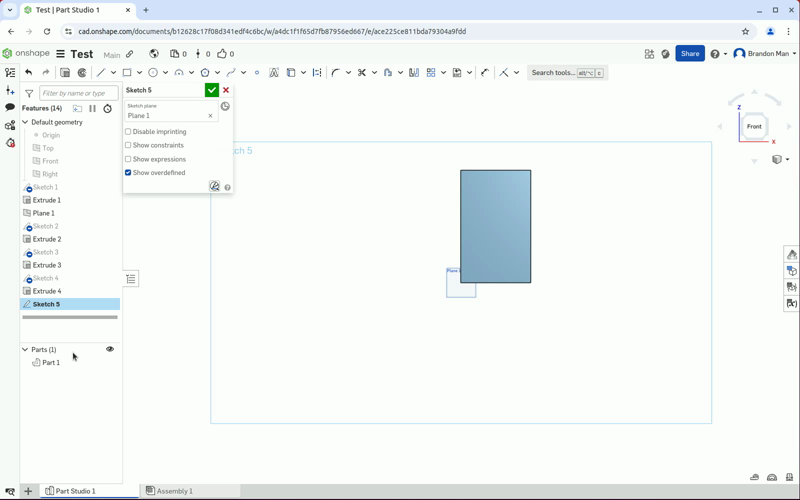
key(y)
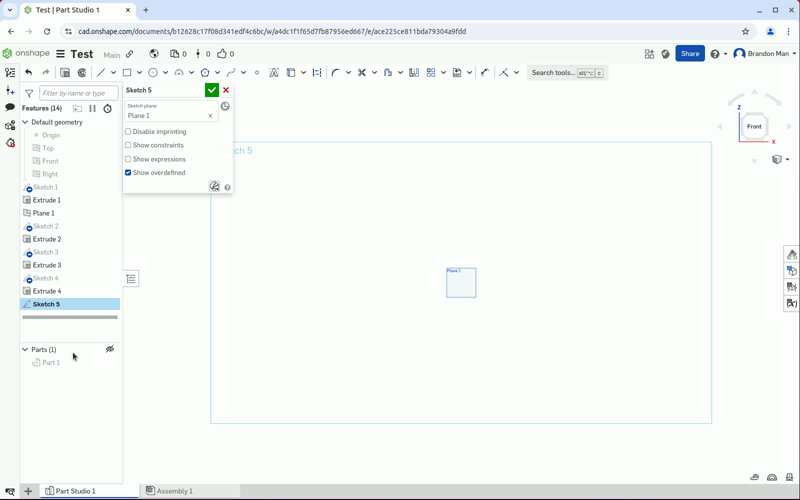
key(l)
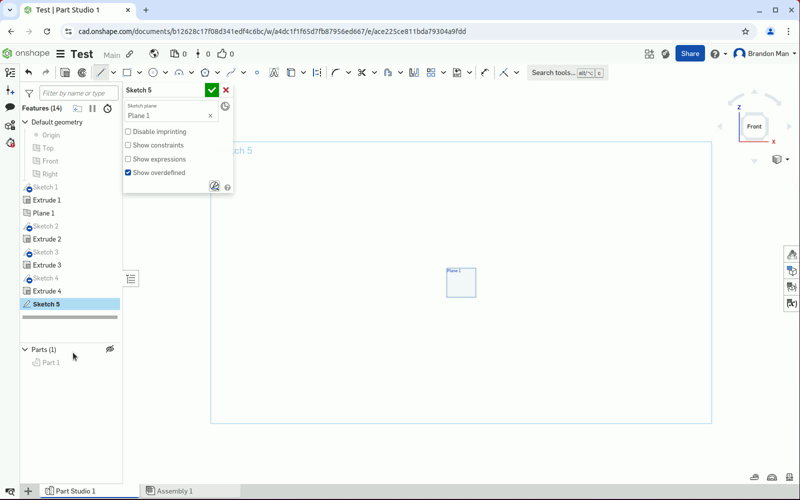
key_down(shift)
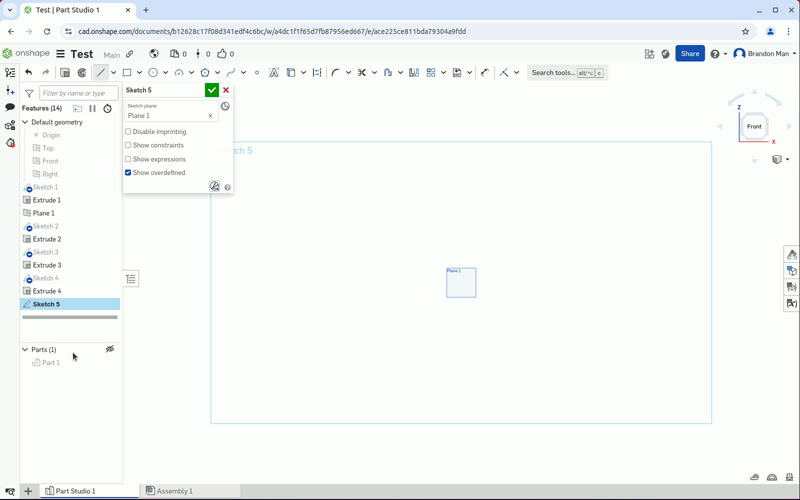
mouse_move(461, 207)
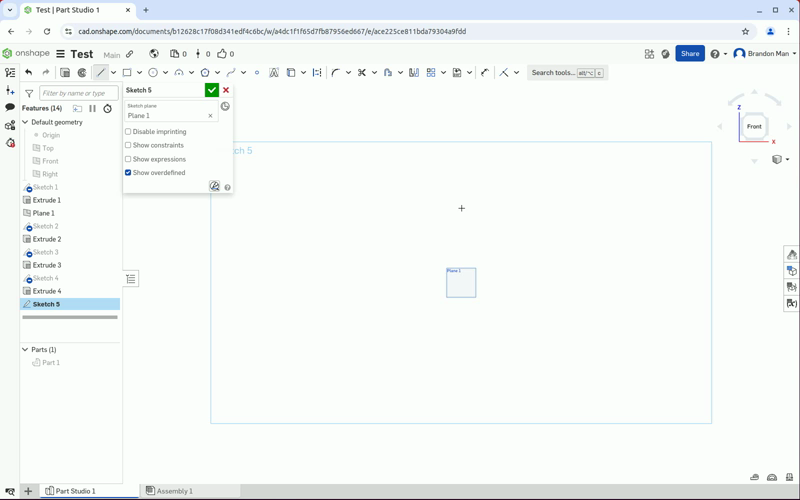
click(461, 207)
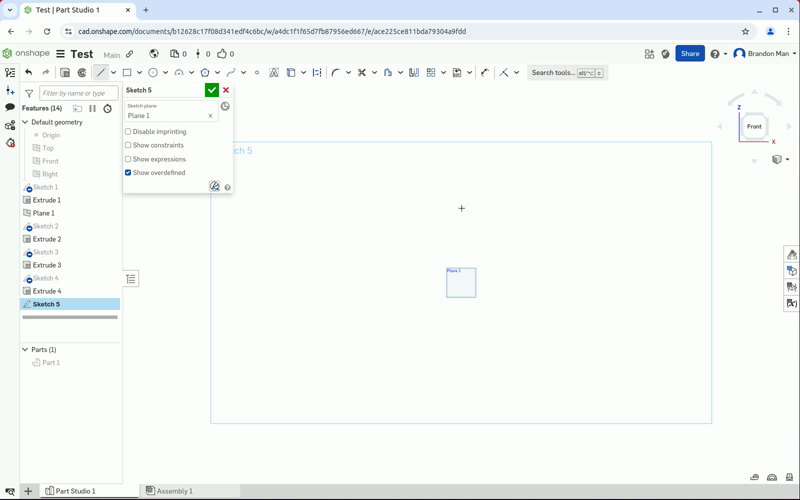
key_up(shift)
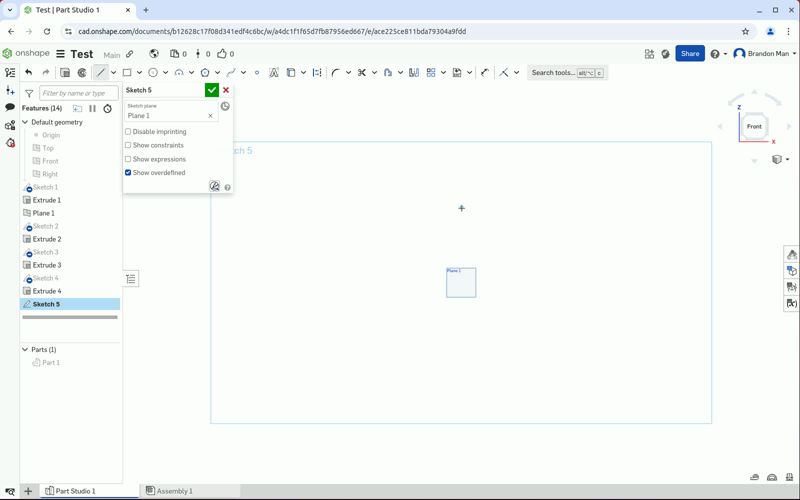
key_down(shift)
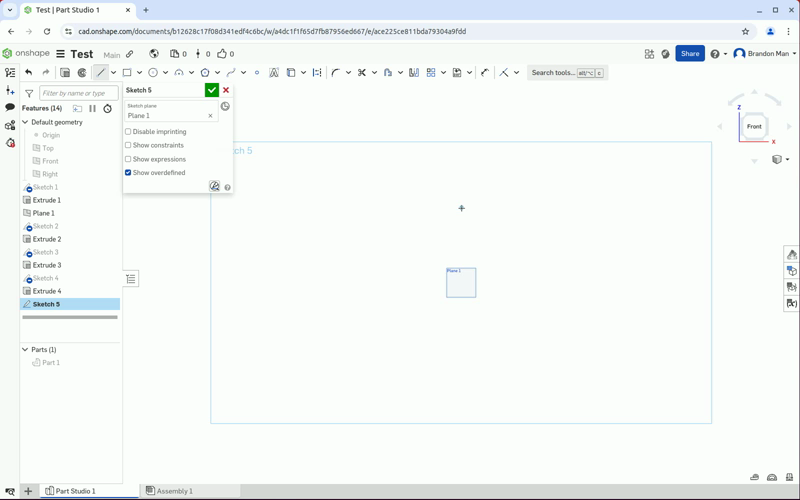
mouse_move(530, 207)
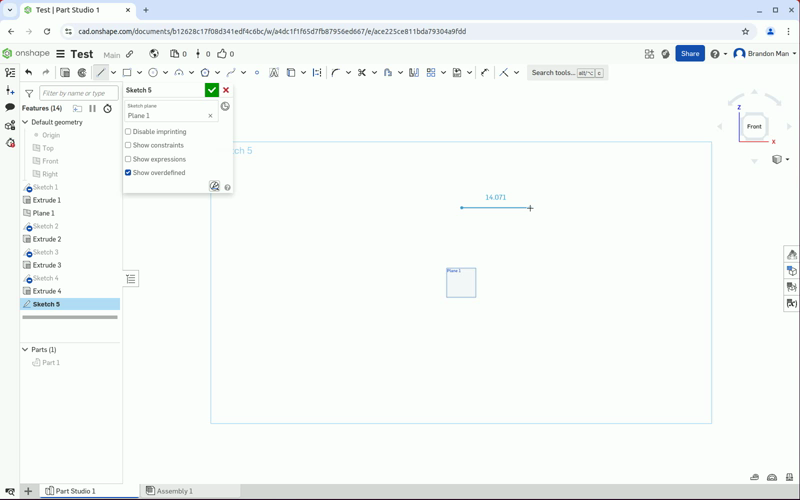
click(530, 207)
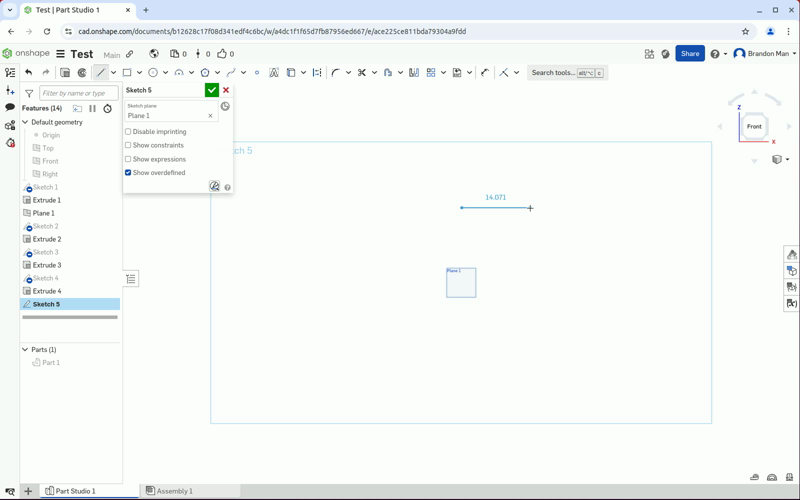
key_up(shift)
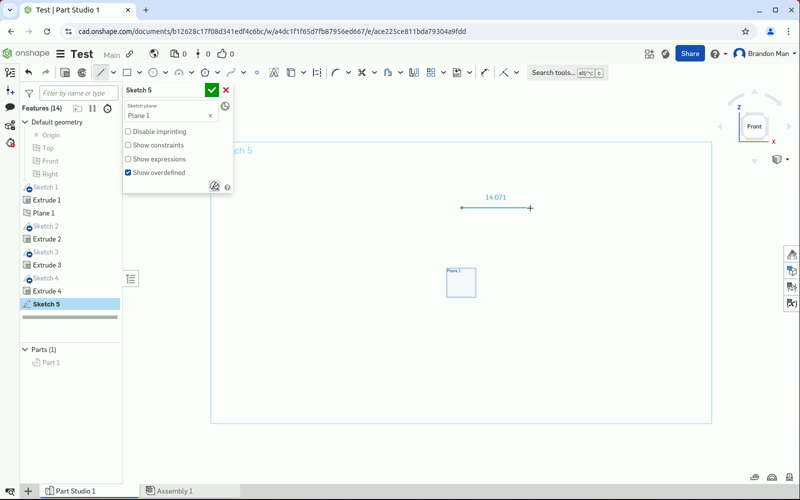
key_down(shift)
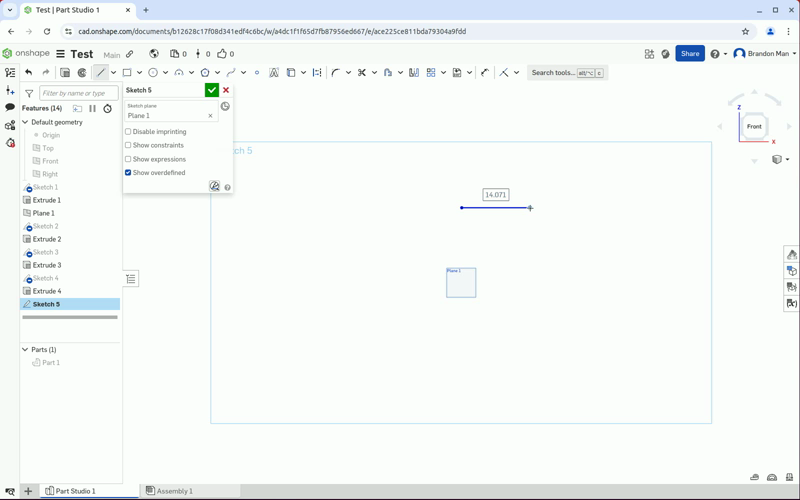
mouse_move(560, 207)
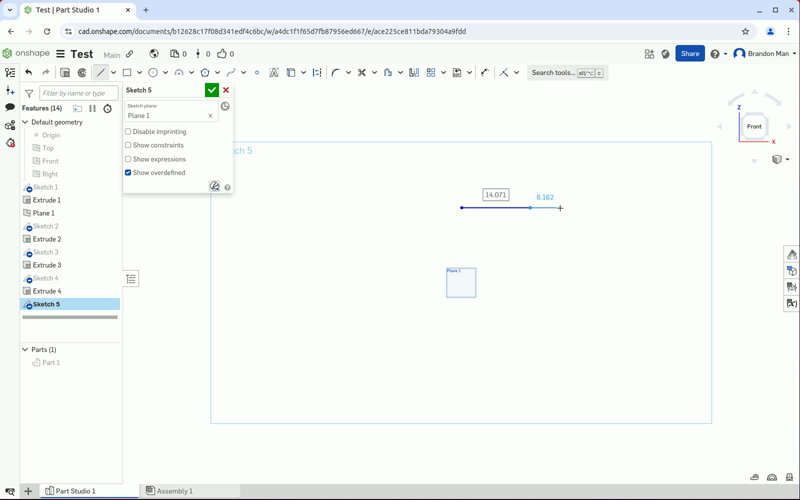
mouse_move(530, 193)
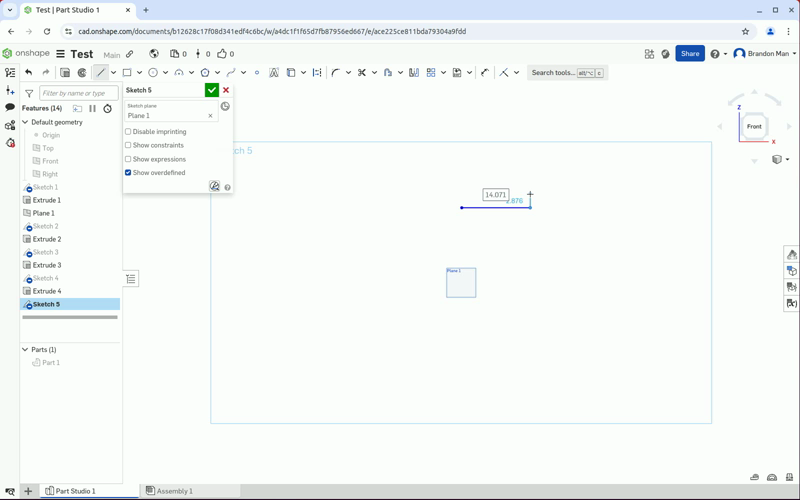
click(530, 193)
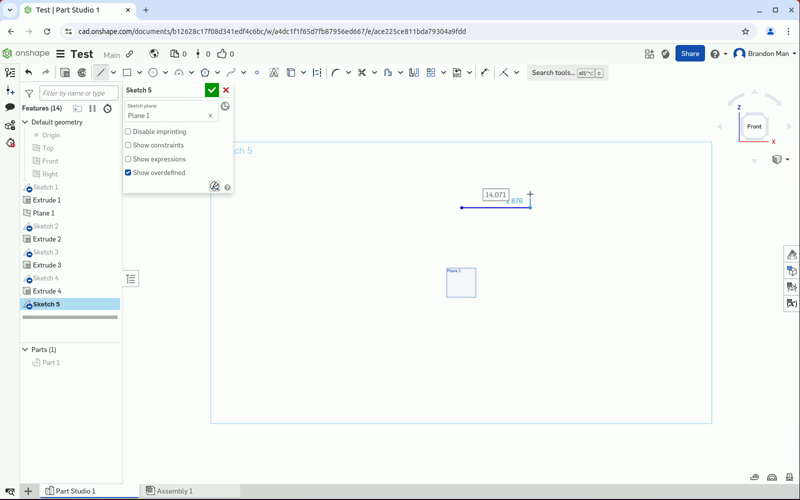
key_up(shift)
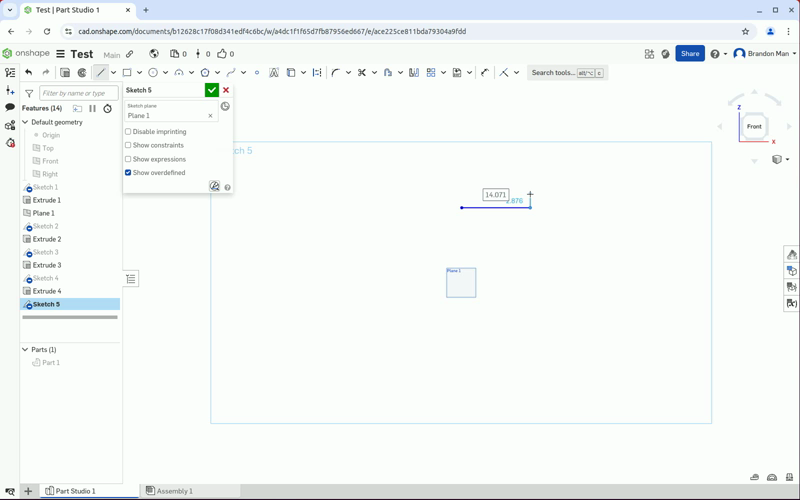
key_down(shift)
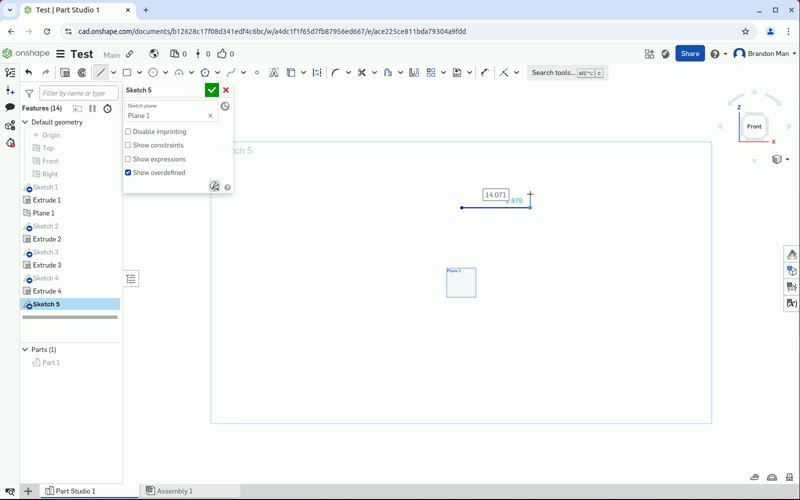
mouse_move(461, 193)
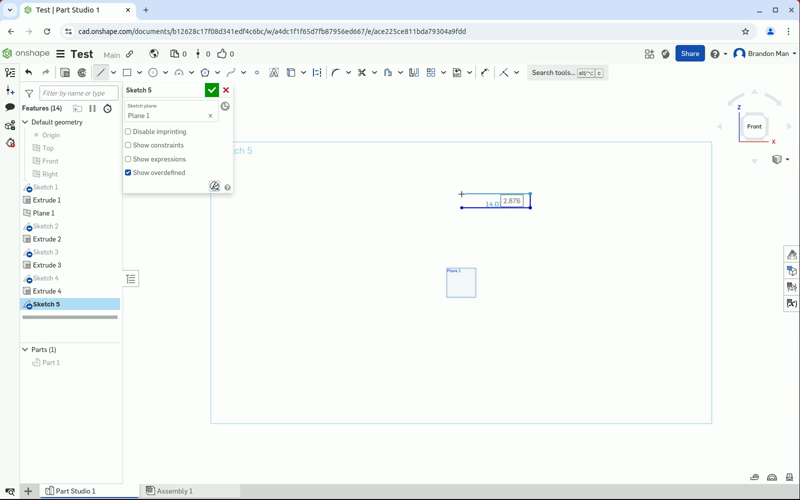
click(461, 193)
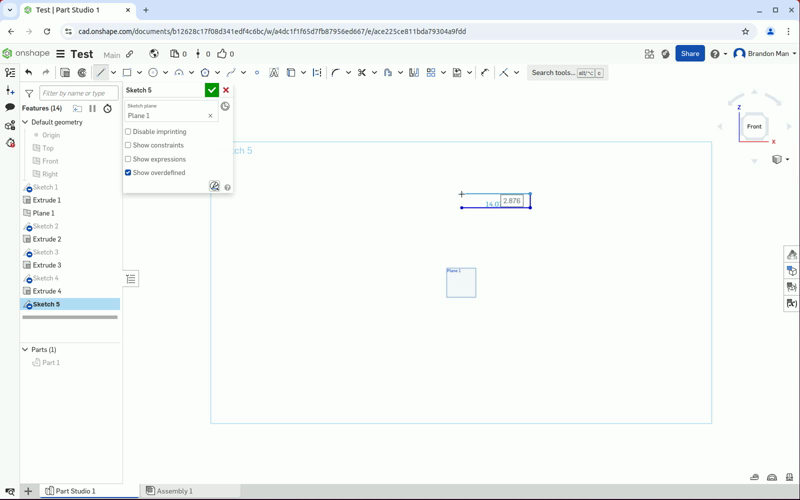
key_up(shift)
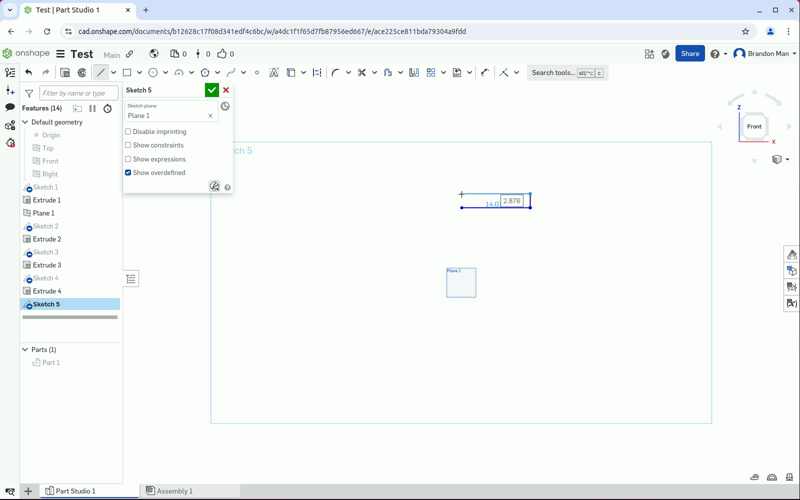
mouse_move(492, 193)
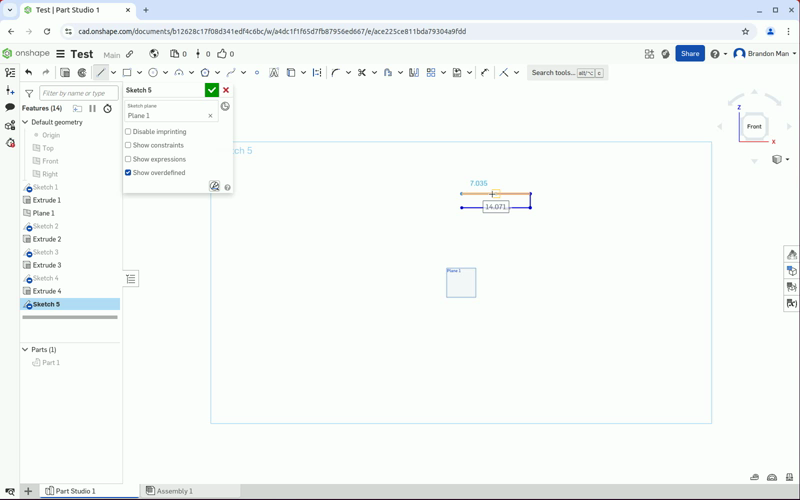
key_down(shift)
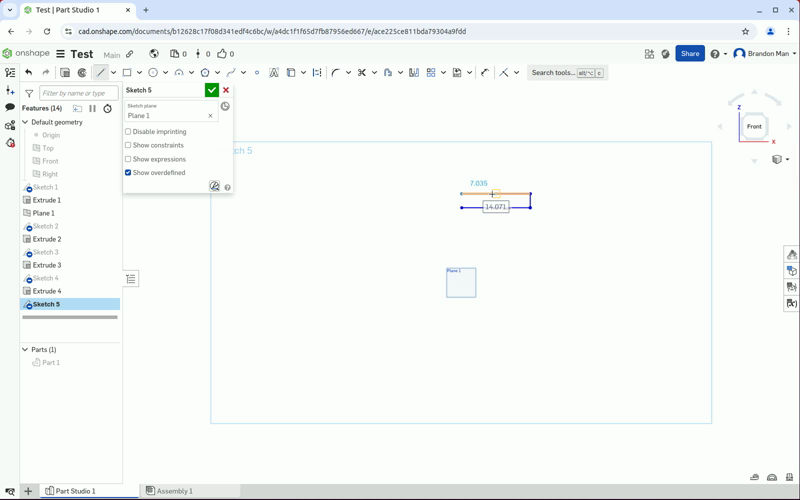
mouse_move(461, 207)
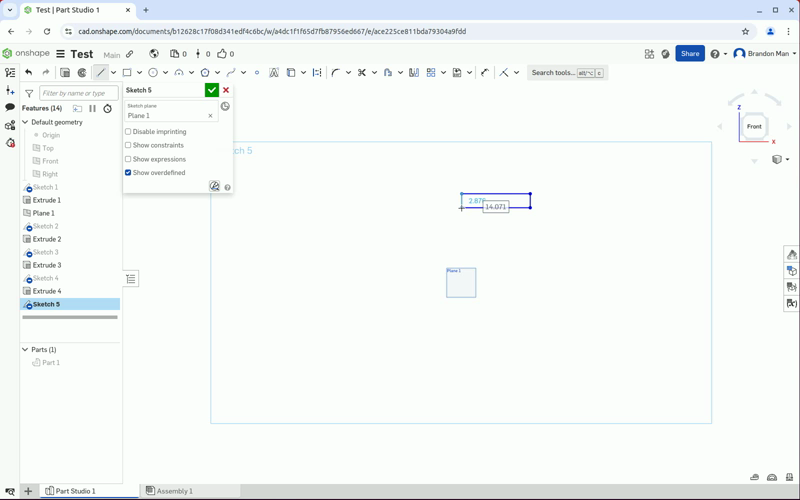
key_up(shift)
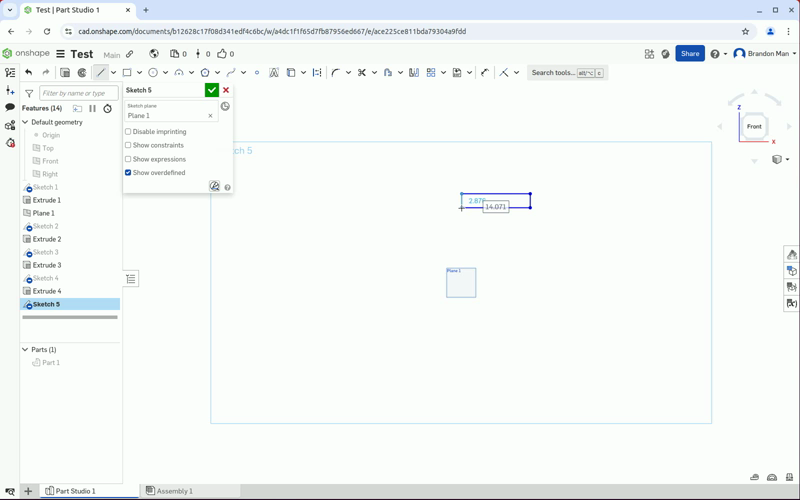
click(461, 207)
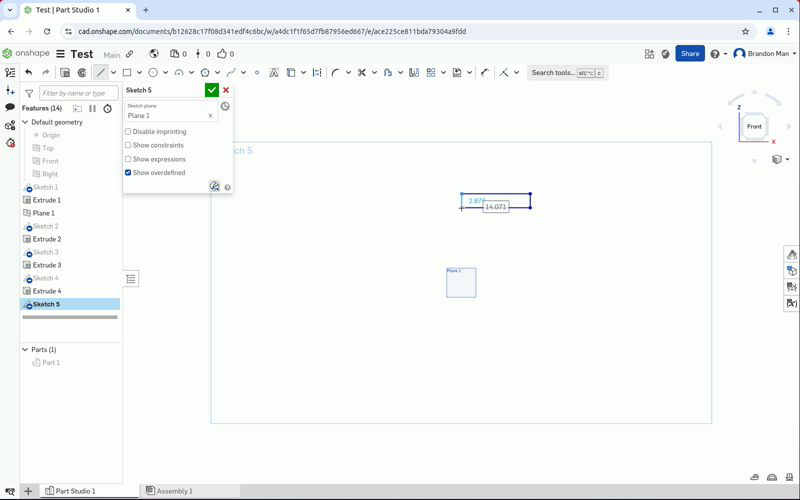
key(esc)
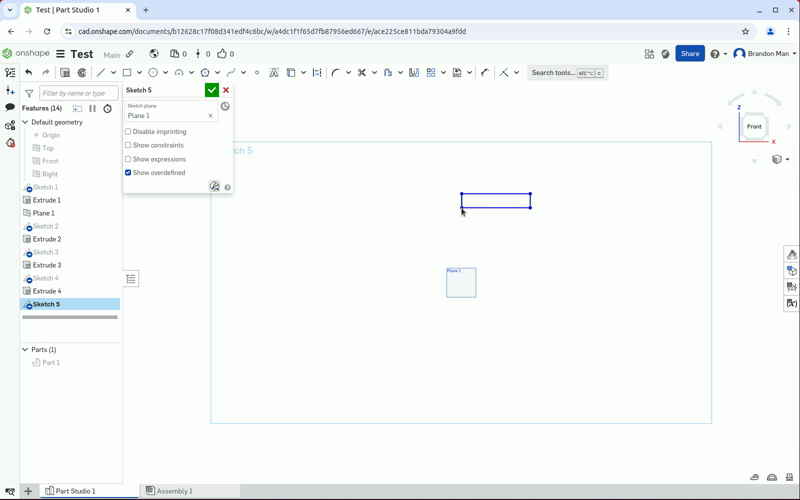
mouse_move(496, 194)
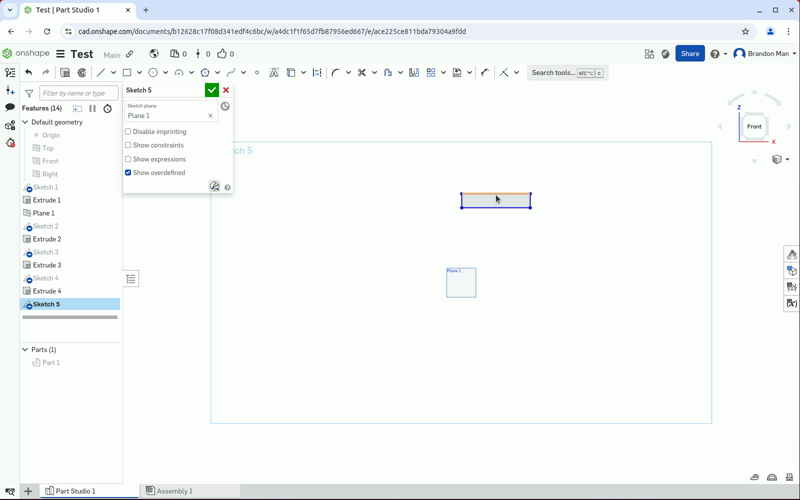
scroll(6)
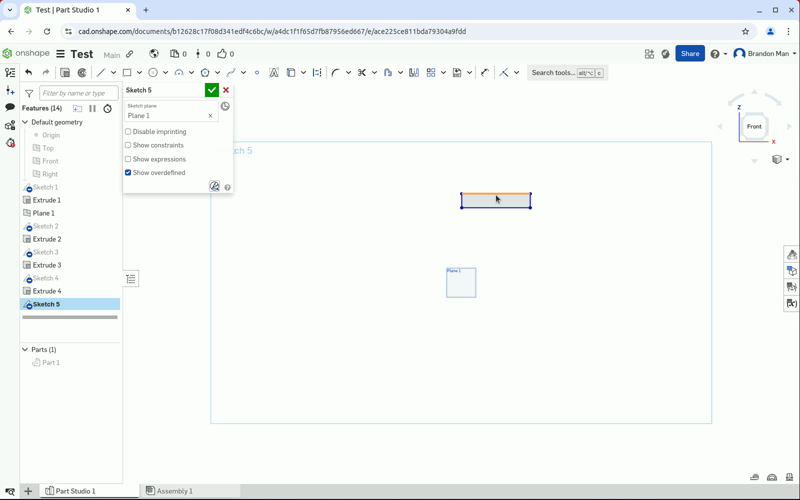
scroll(6)
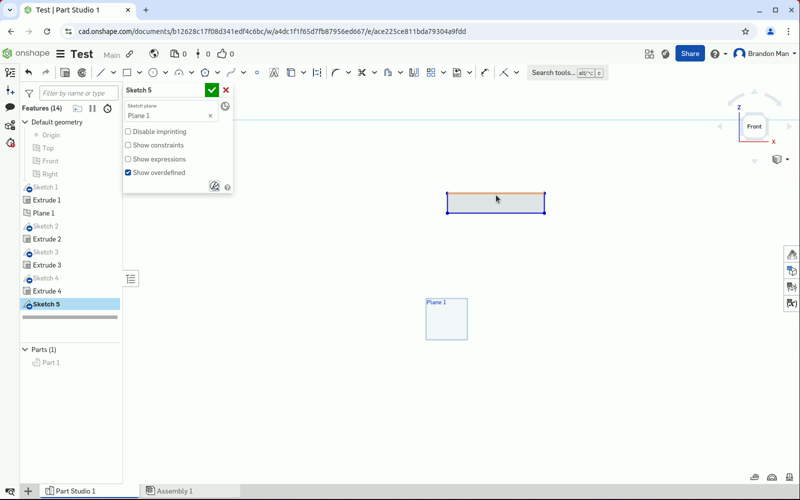
scroll(6)
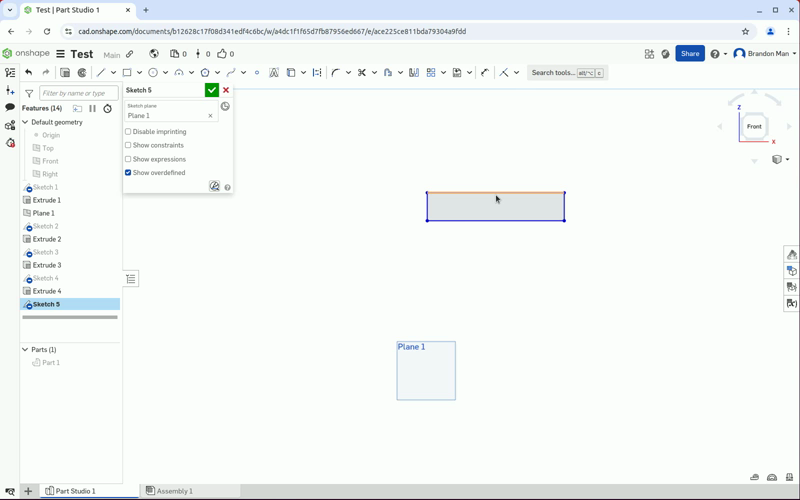
scroll(6)
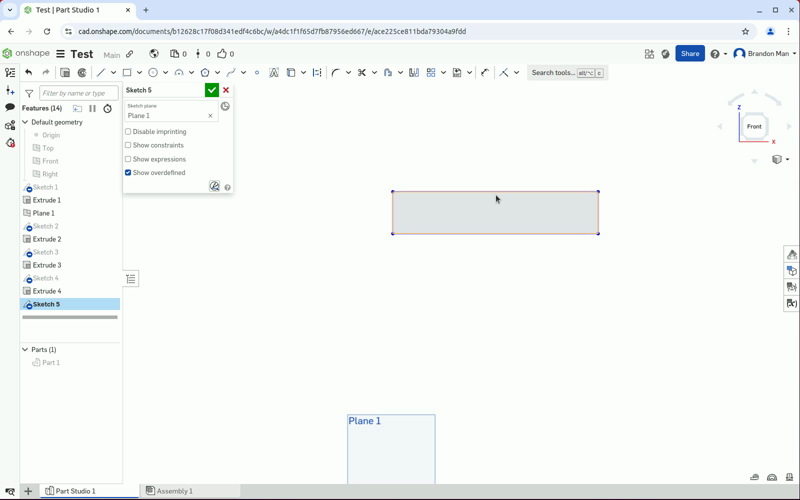
scroll(6)
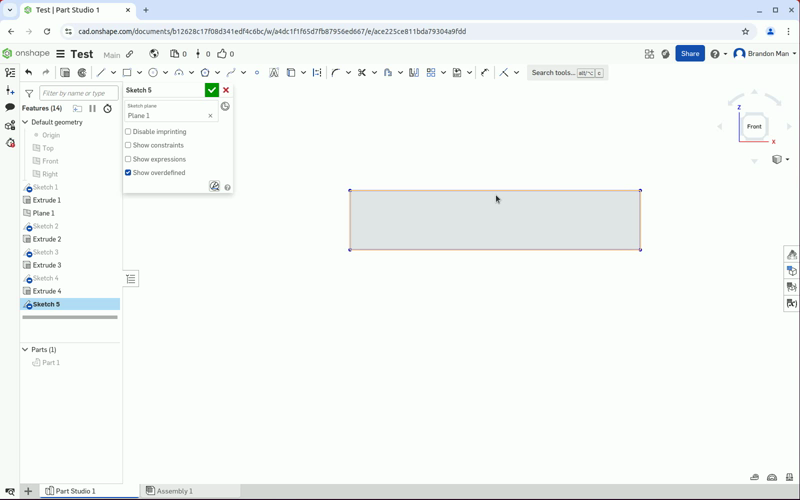
scroll(6)
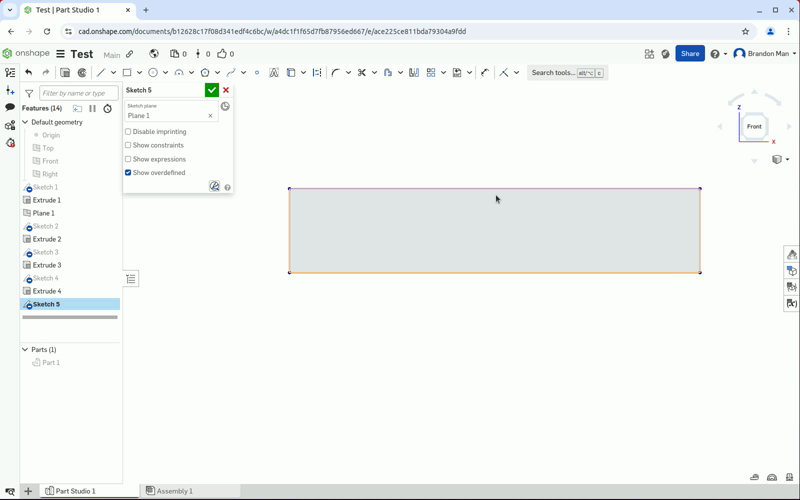
scroll(6)
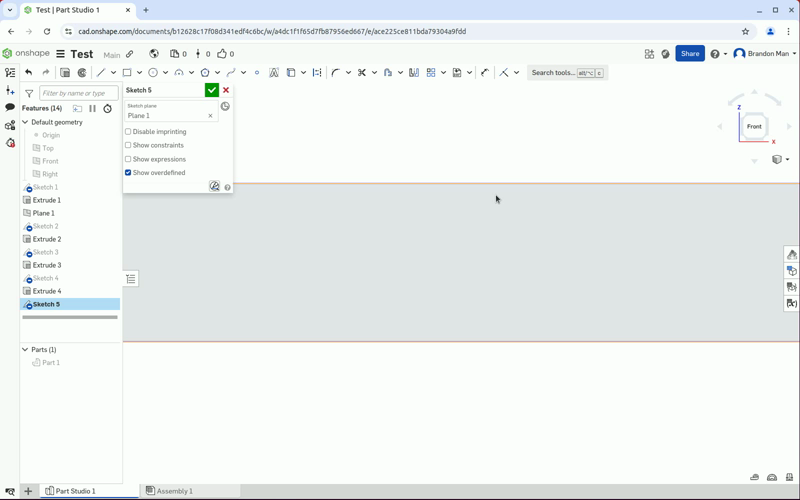
click(496, 194)
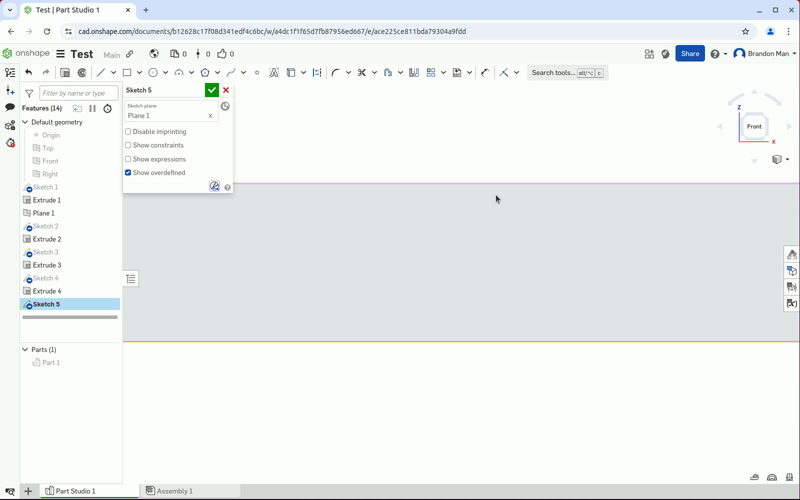
scroll(-6)
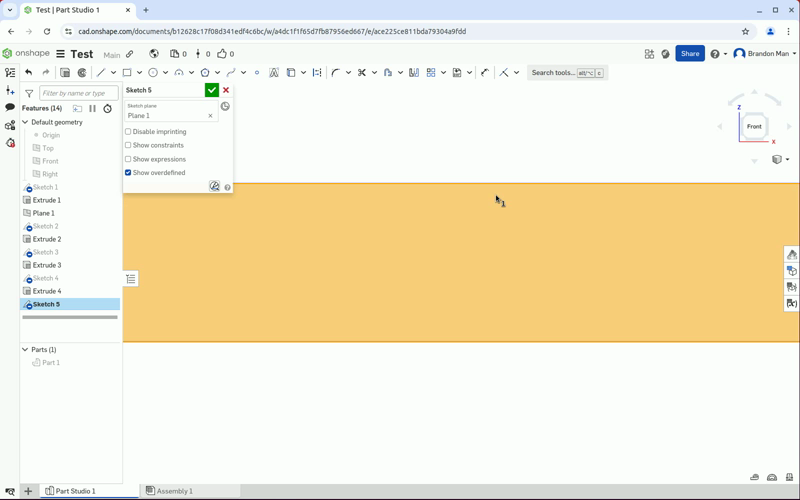
scroll(-6)
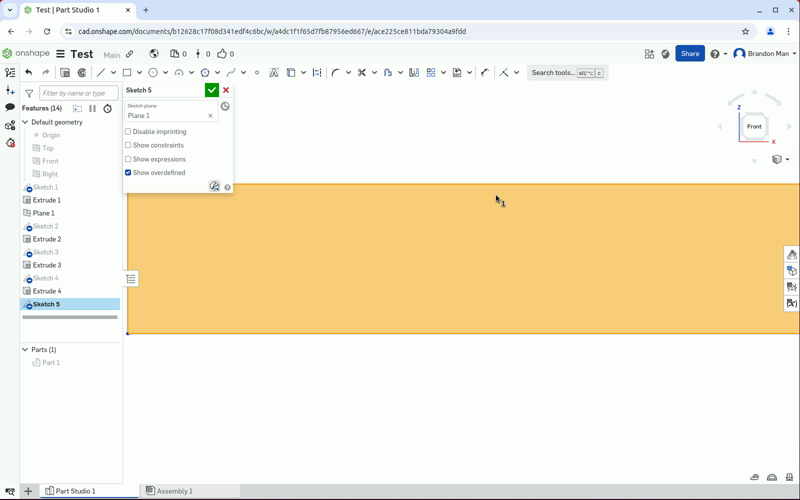
scroll(-6)
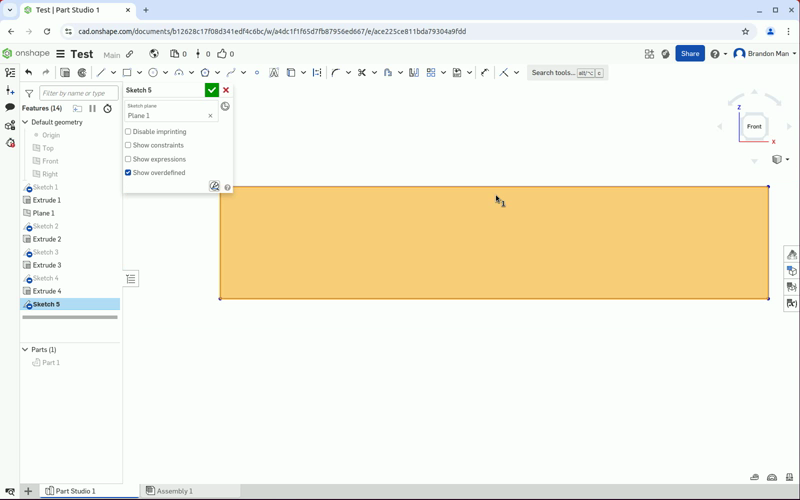
scroll(-6)
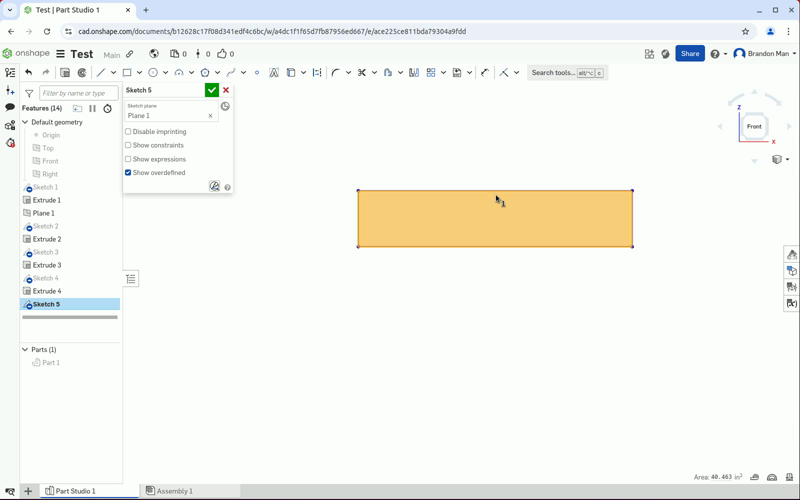
scroll(-6)
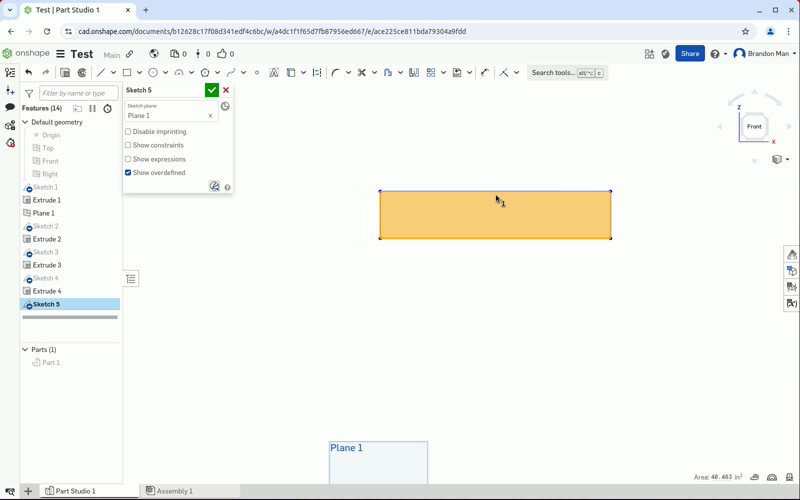
scroll(-6)
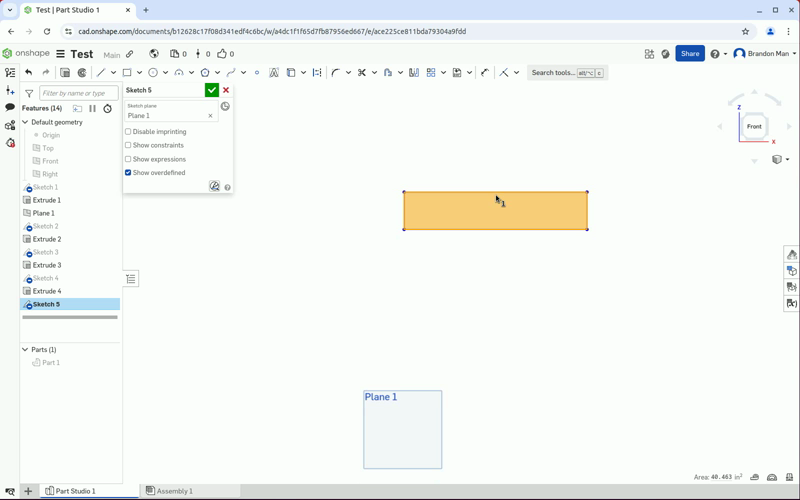
scroll(-6)
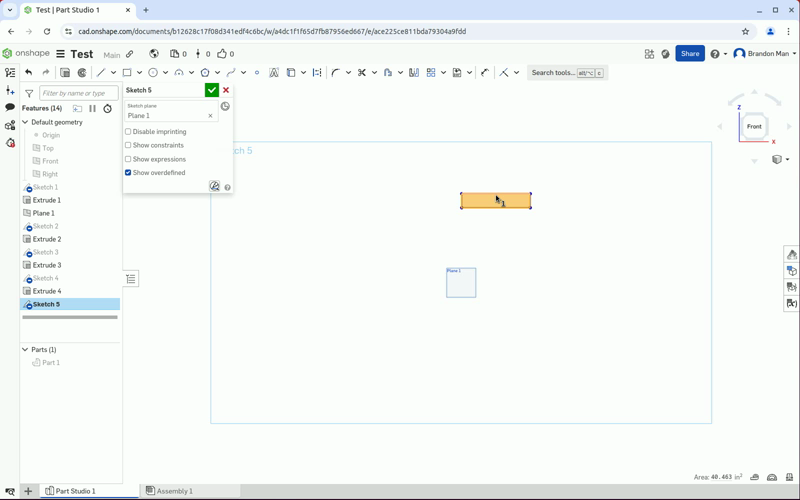
mouse_move(73, 352)
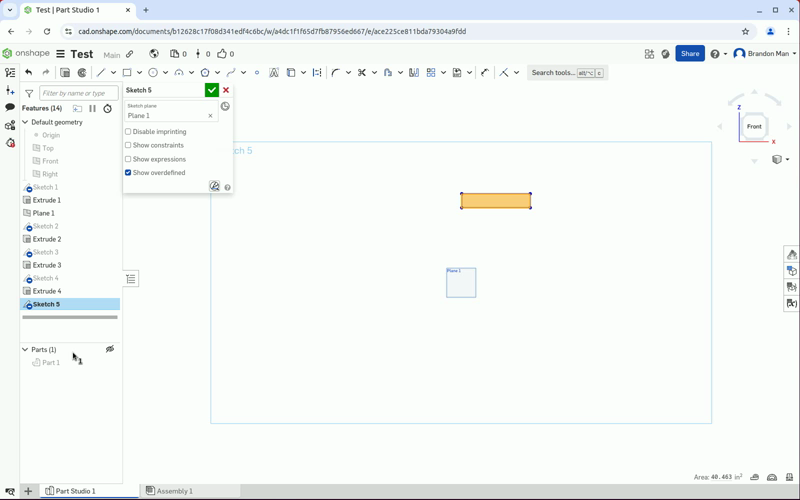
key(shift+y)
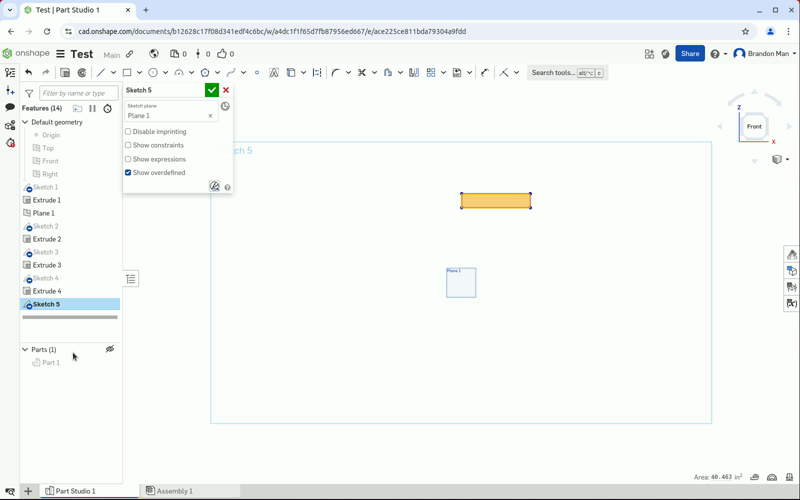
key(shift+e)
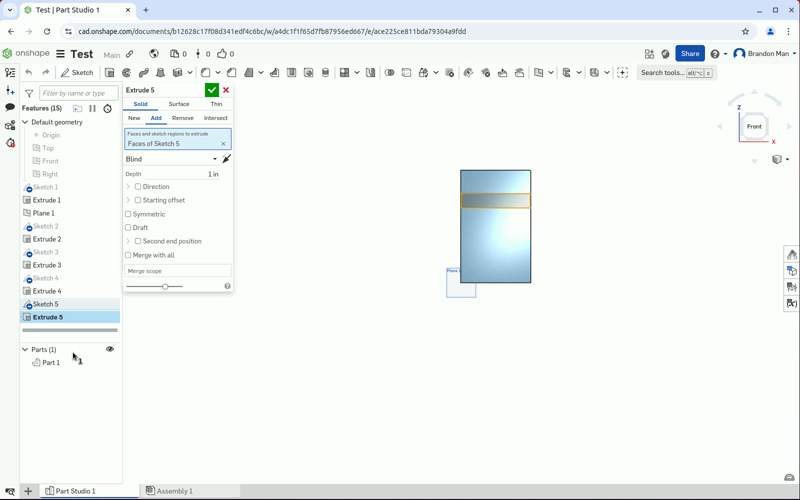
mouse_move(143, 106)
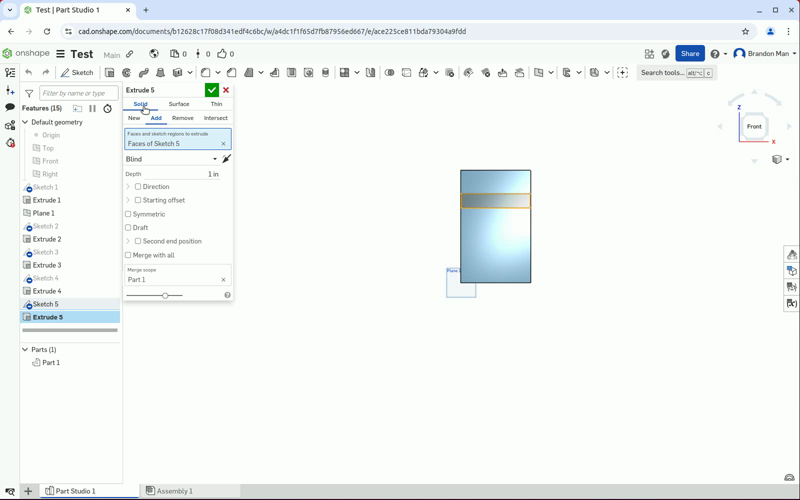
click(143, 106)
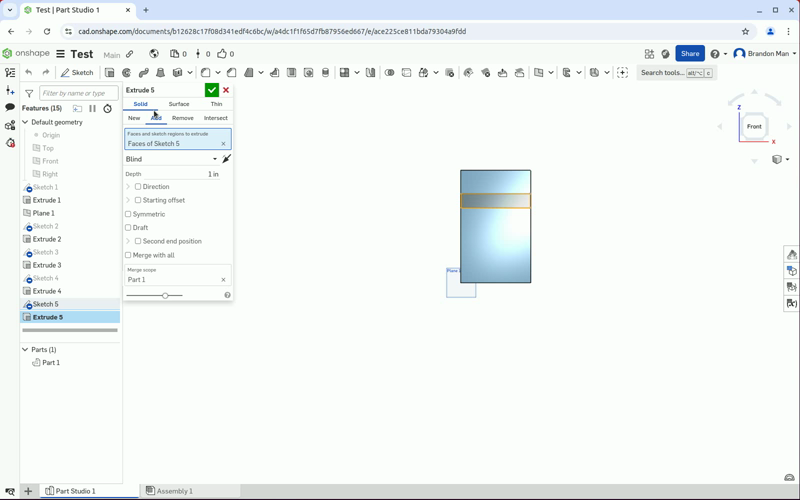
mouse_move(186, 120)
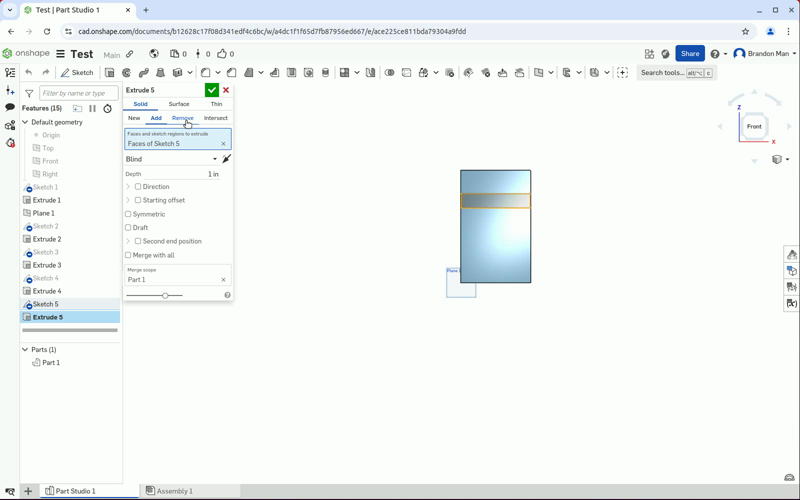
click(186, 120)
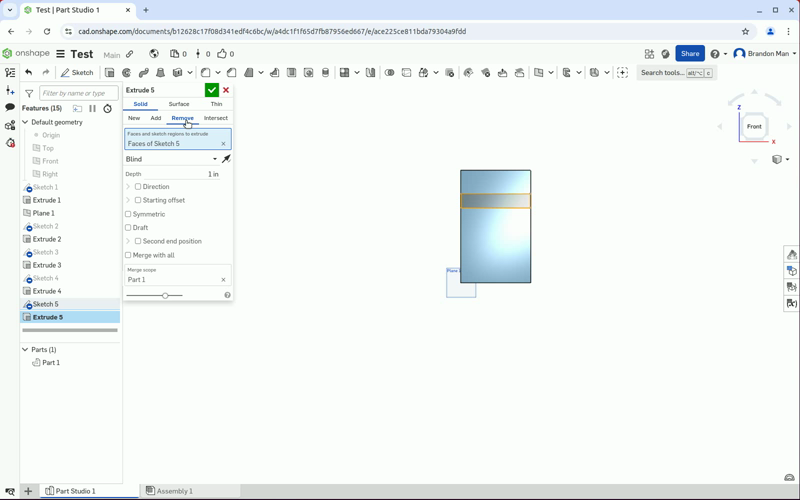
key(tab, 4)
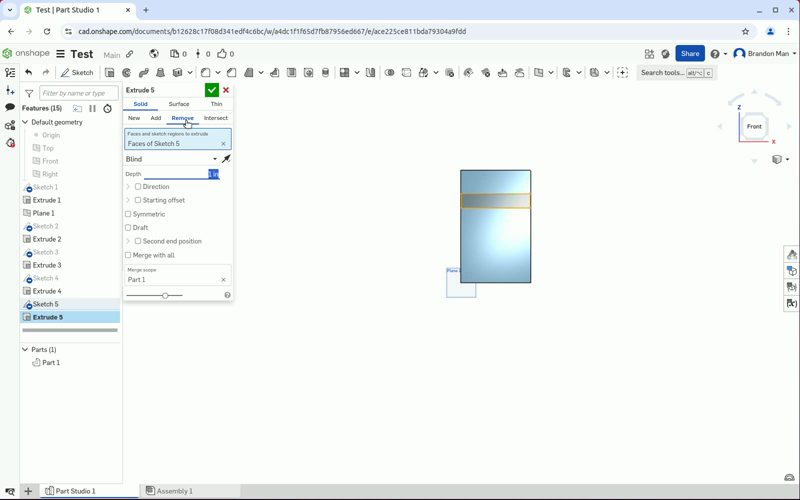
text(6.981)
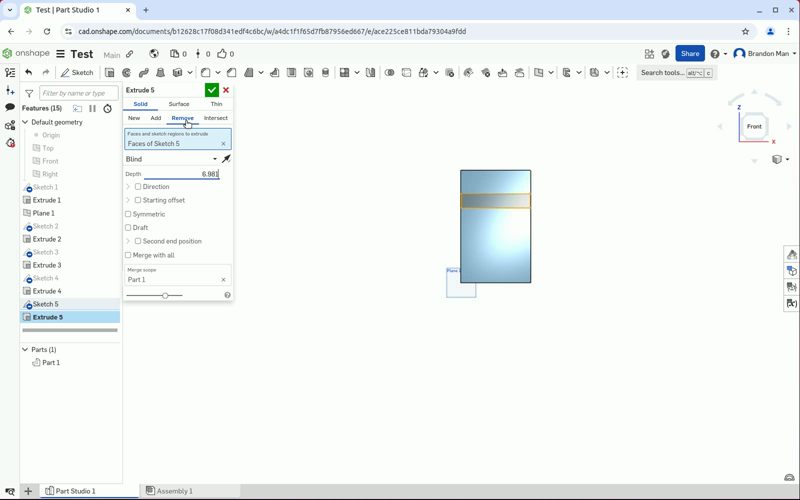
key(tab, 6)
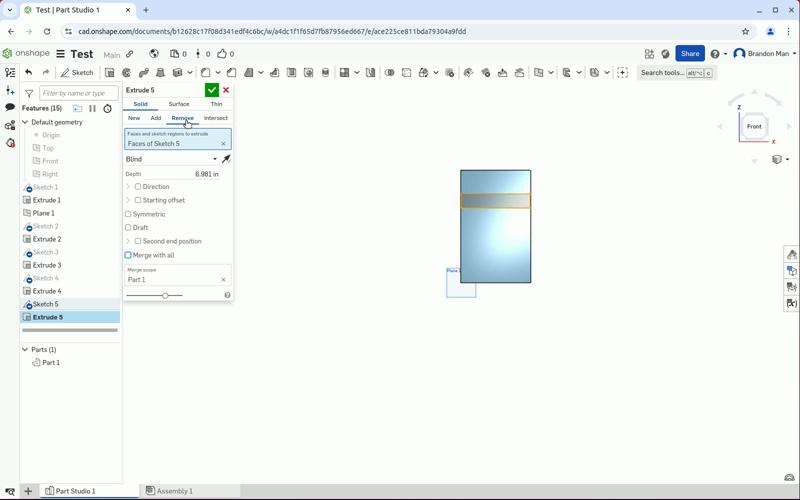
key(space)
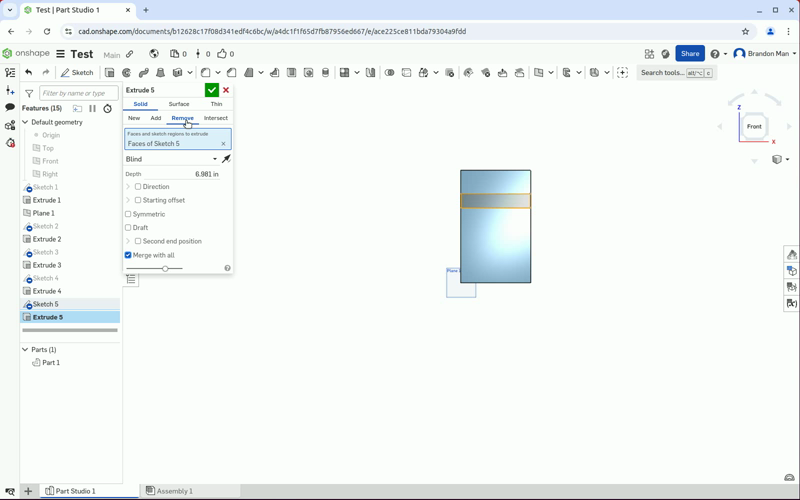
key(enter)
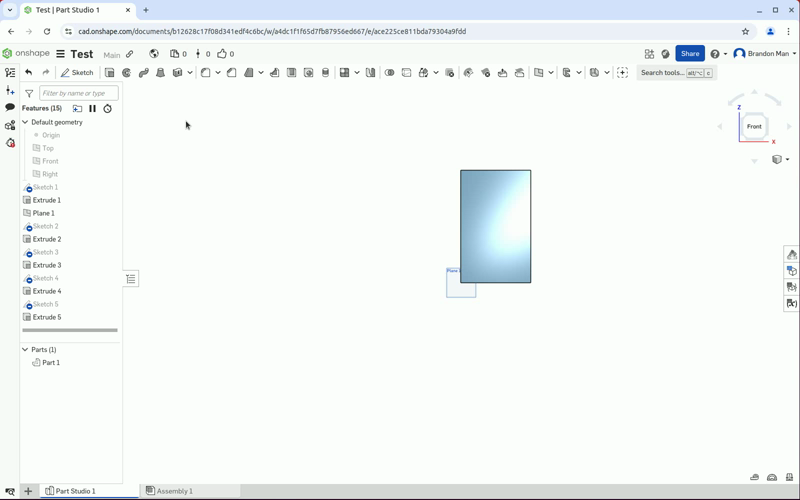
key(shift+h)
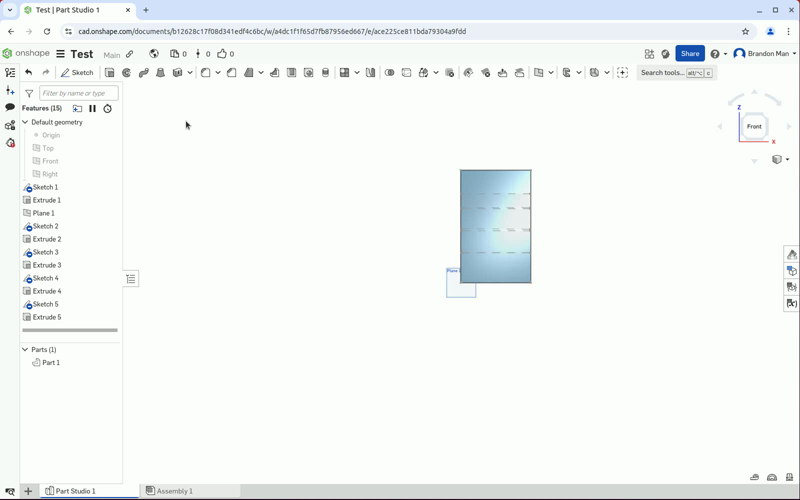
key(shift+h)
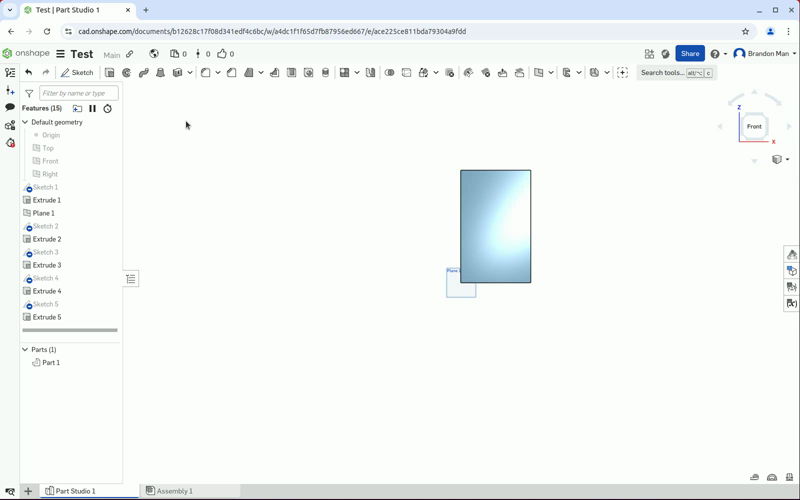
mouse_move(73, 189)
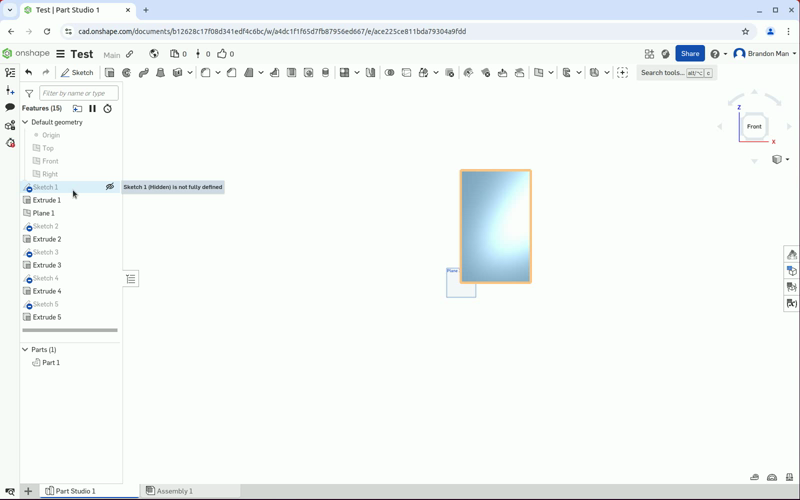
click(73, 189)
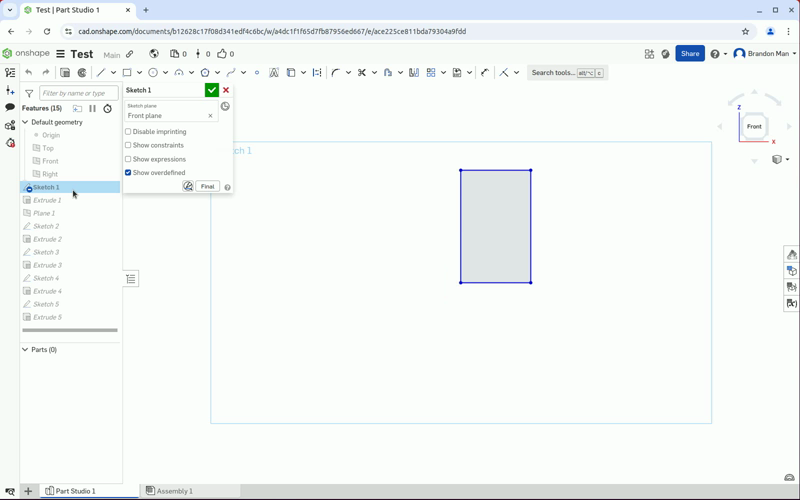
mouse_move(229, 92)
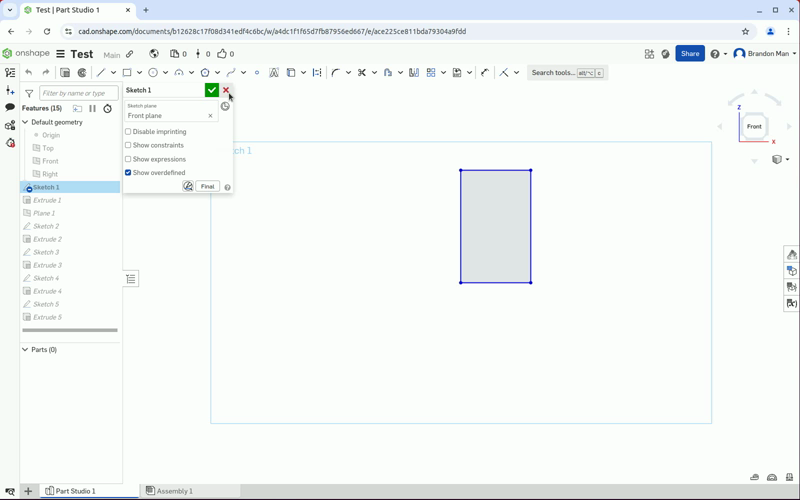
click(229, 92)
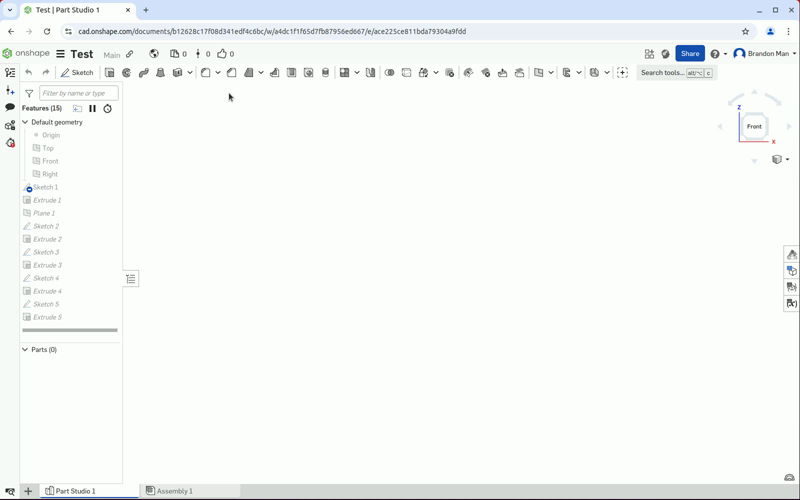
key(shift+s)
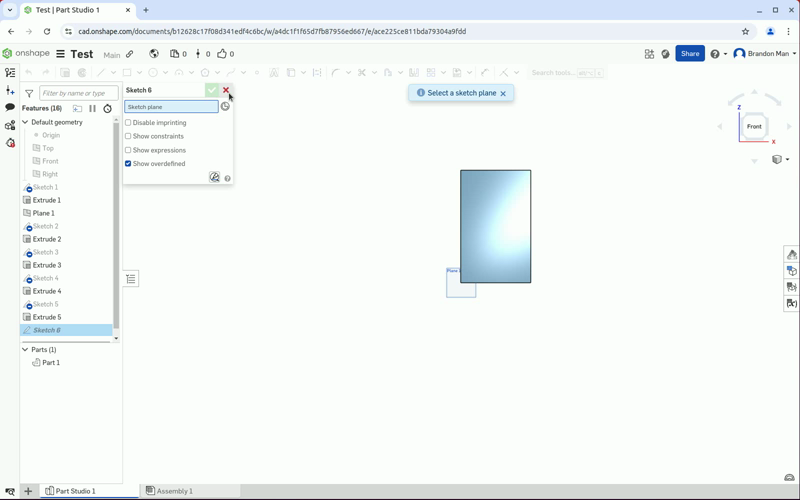
mouse_move(69, 215)
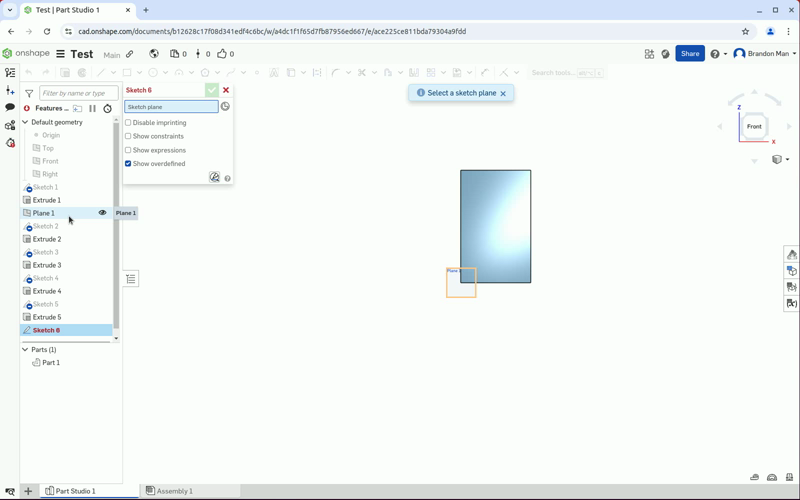
click(69, 215)
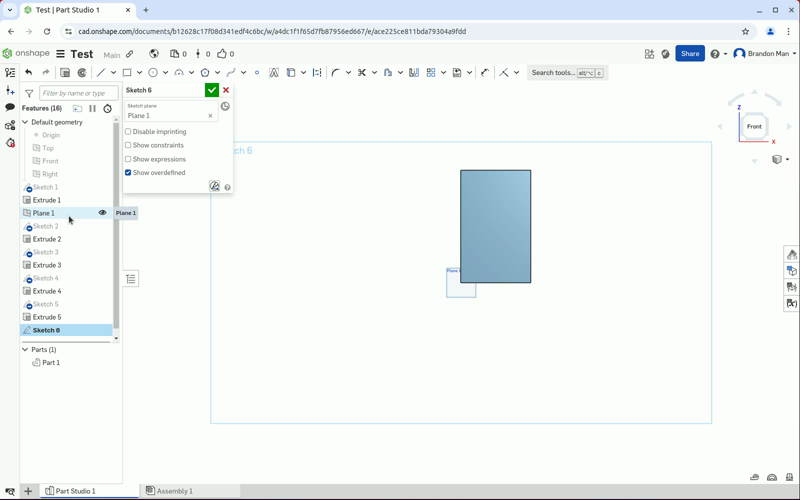
mouse_move(73, 352)
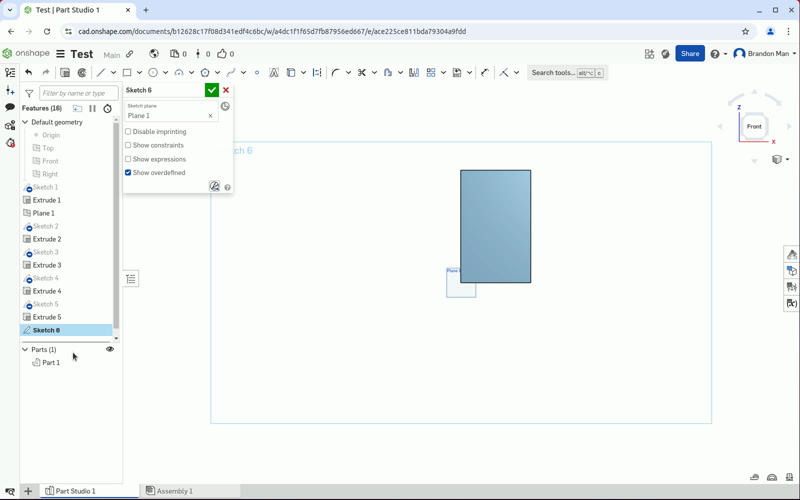
key(y)
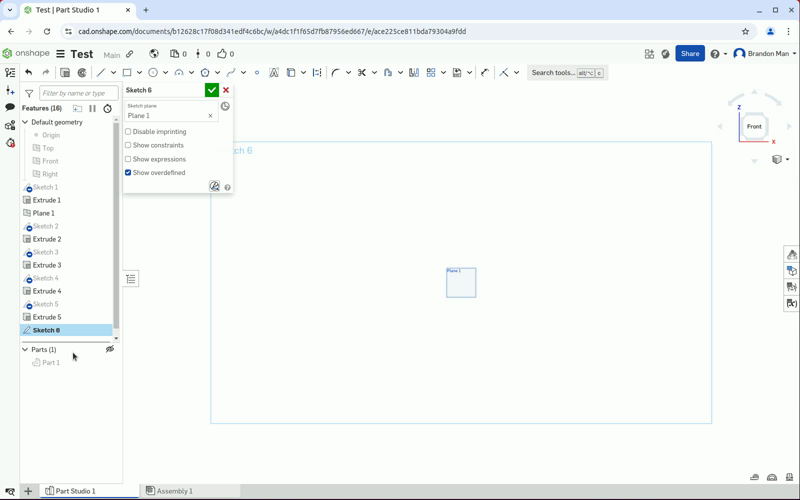
key(l)
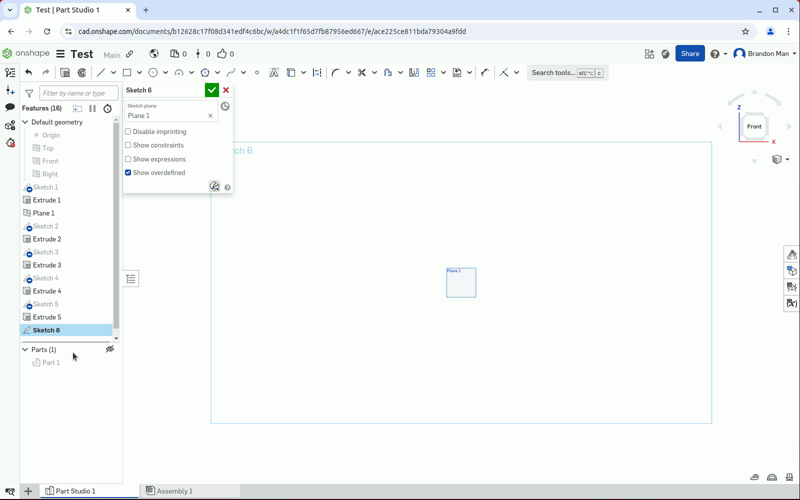
key_down(shift)
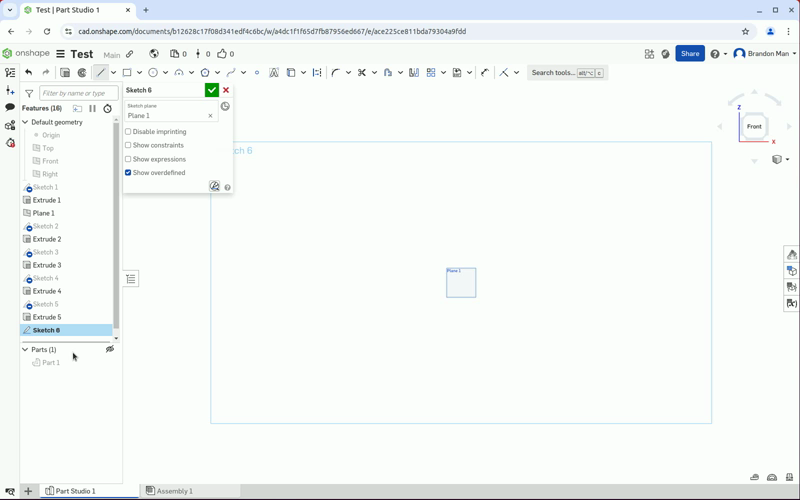
mouse_move(461, 192)
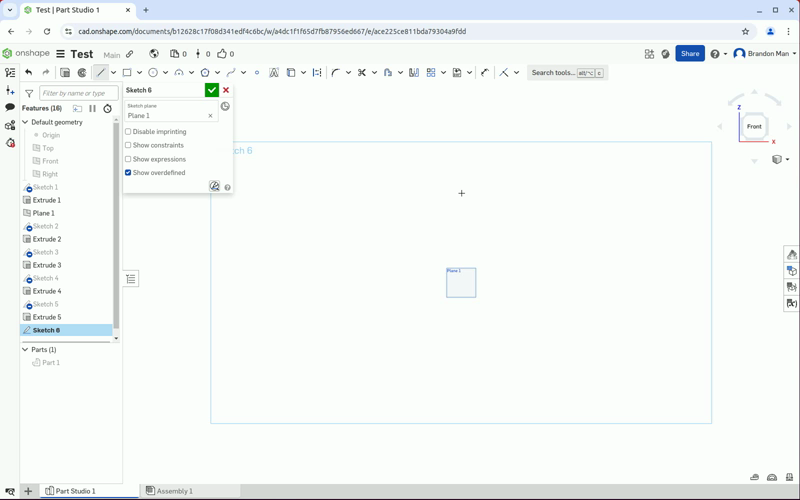
click(461, 192)
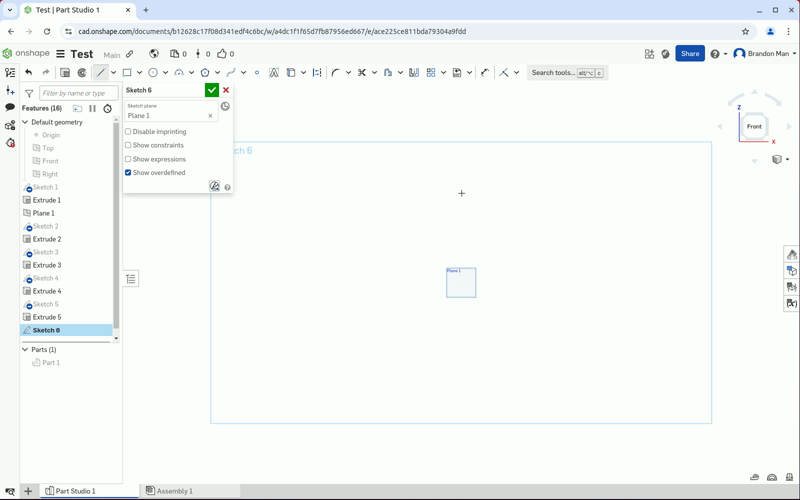
key_up(shift)
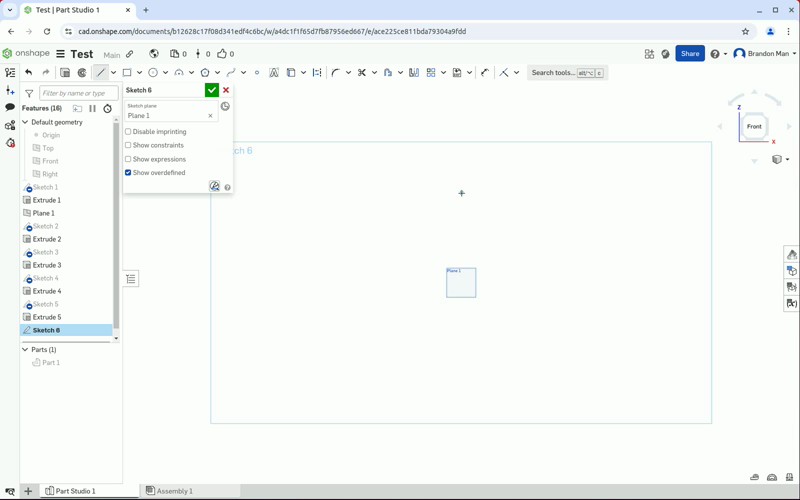
key_down(shift)
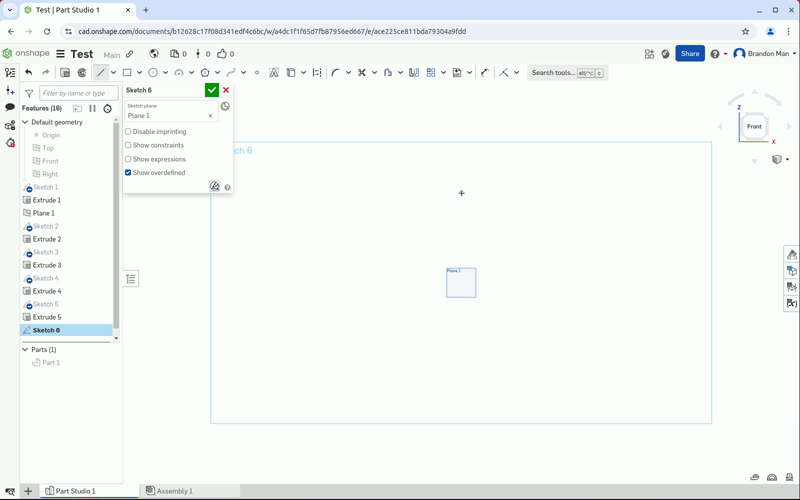
mouse_move(530, 192)
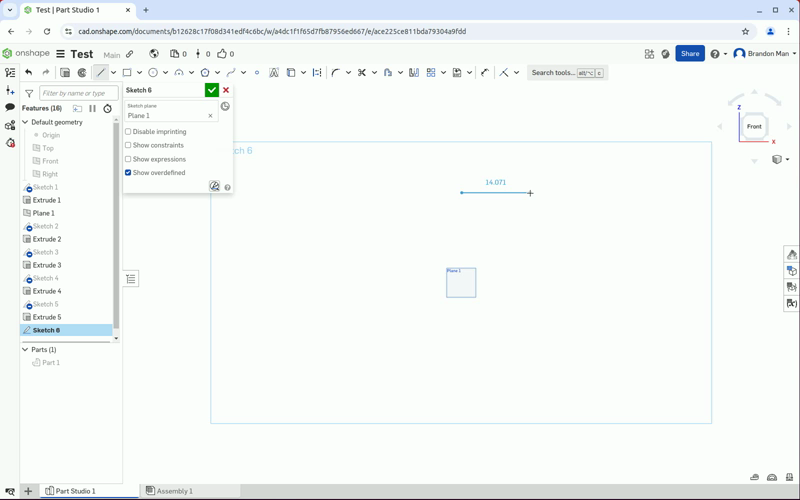
click(530, 192)
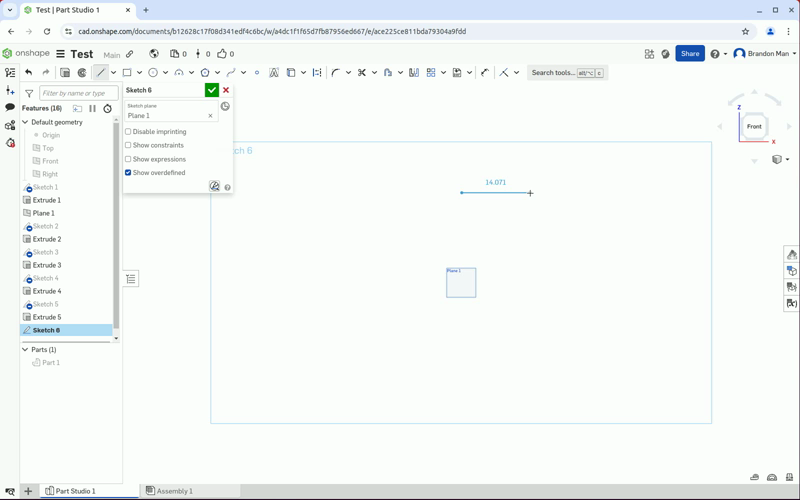
key_up(shift)
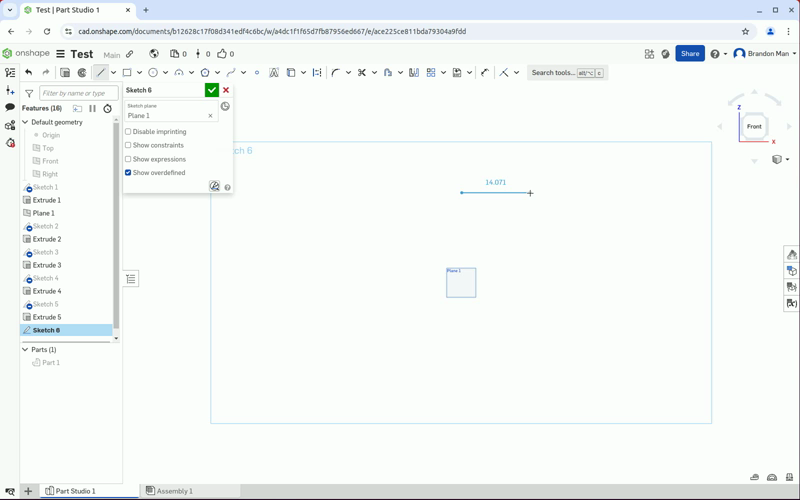
key_down(shift)
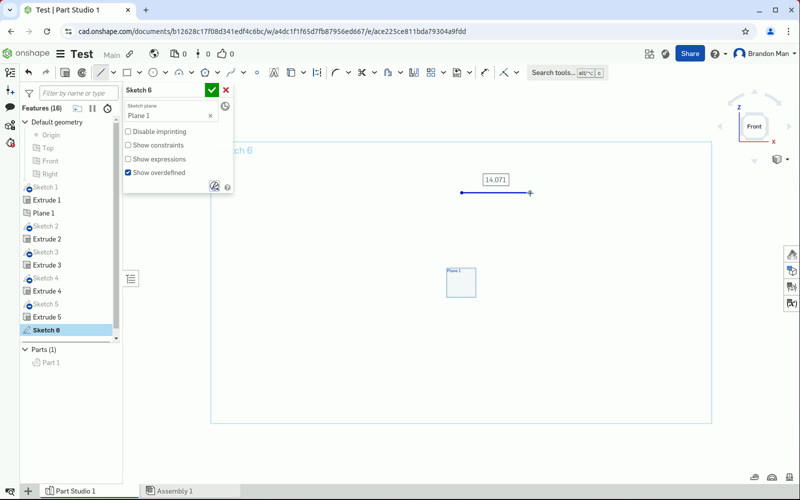
mouse_move(560, 192)
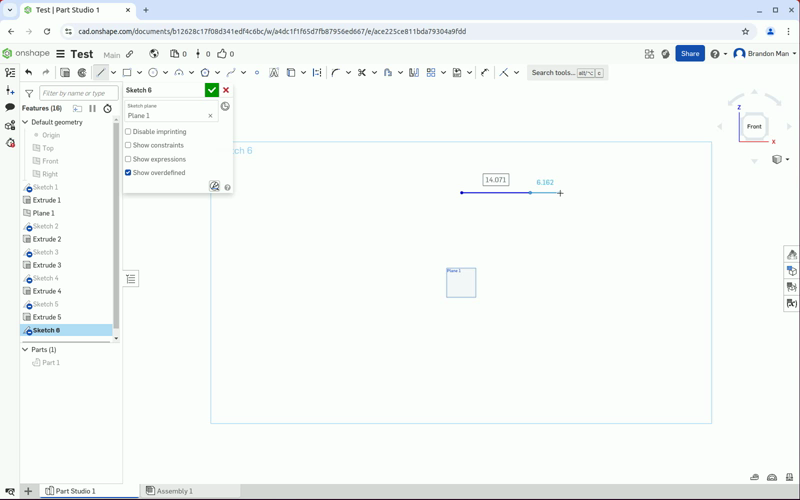
mouse_move(530, 170)
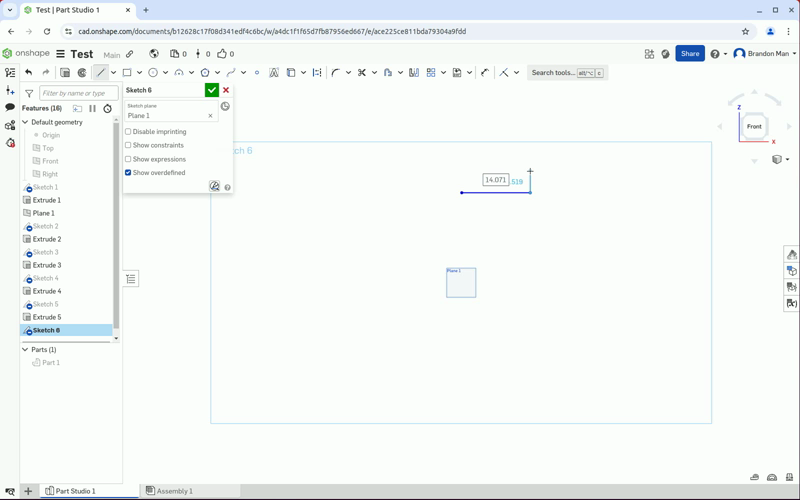
click(530, 170)
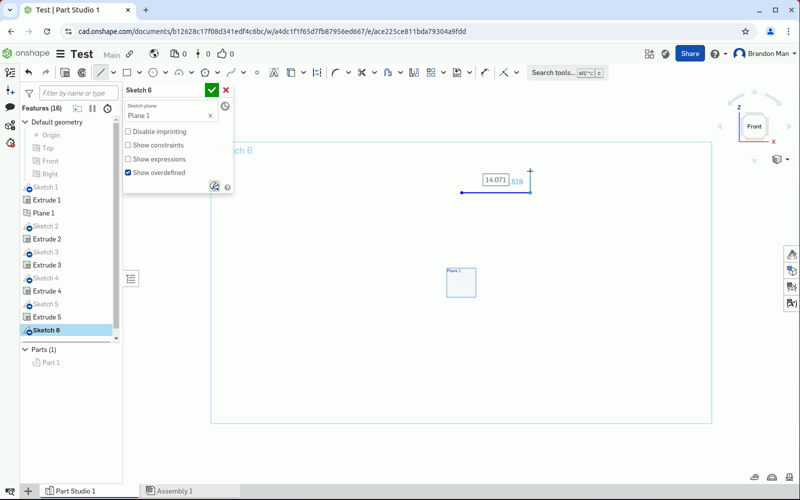
key_up(shift)
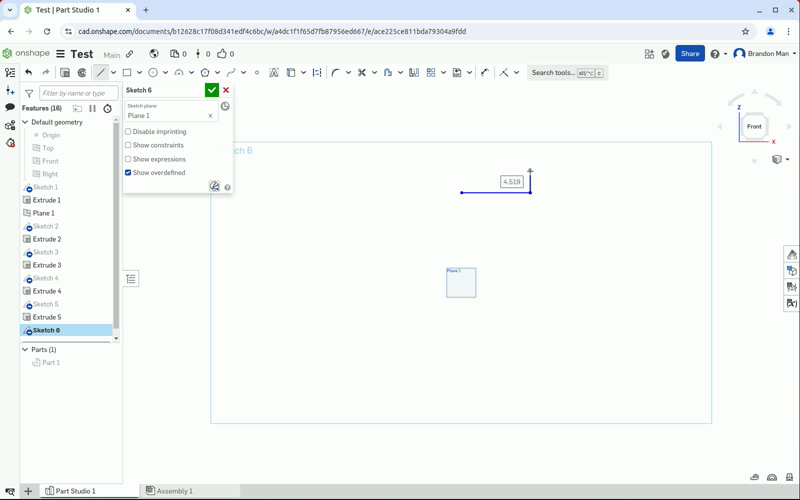
key_down(shift)
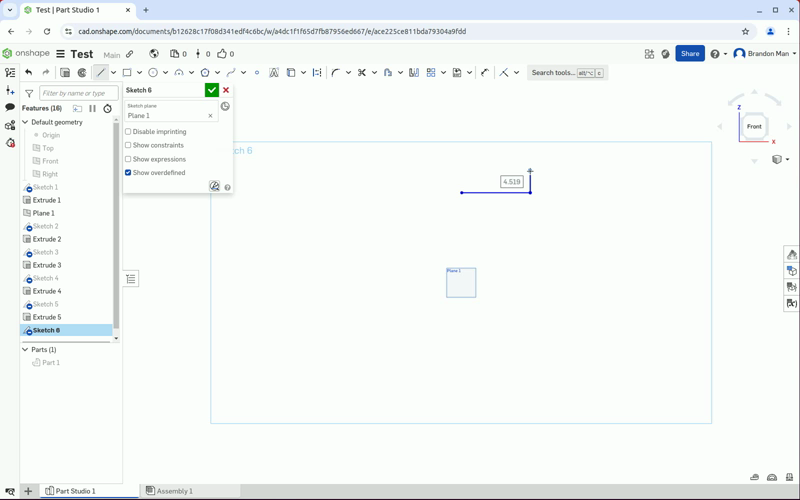
mouse_move(461, 170)
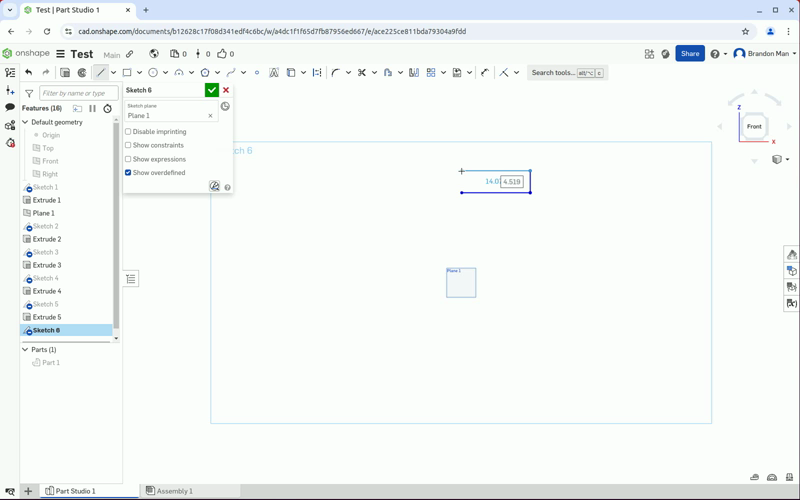
click(461, 170)
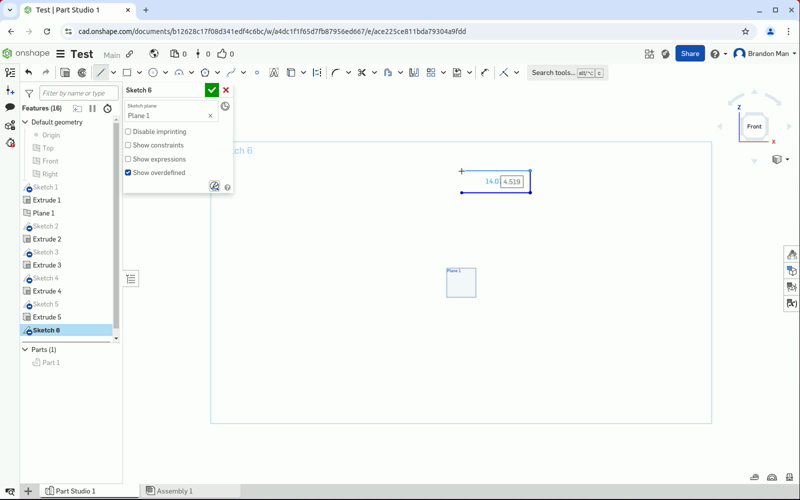
key_up(shift)
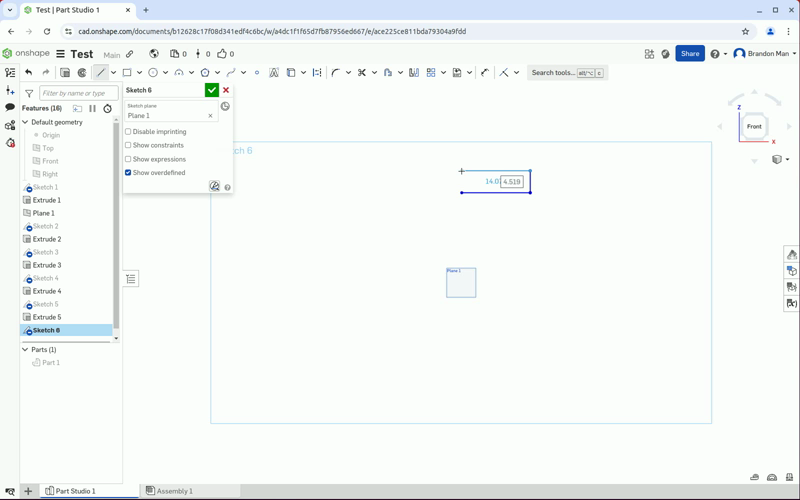
mouse_move(492, 170)
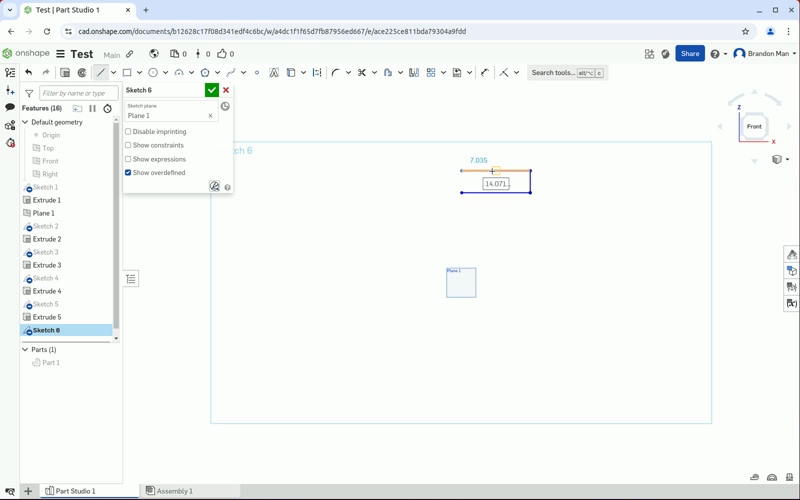
key_down(shift)
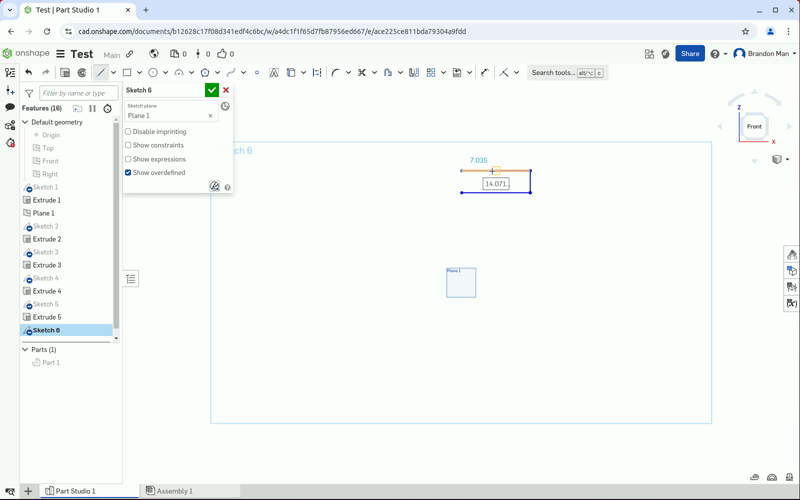
mouse_move(461, 192)
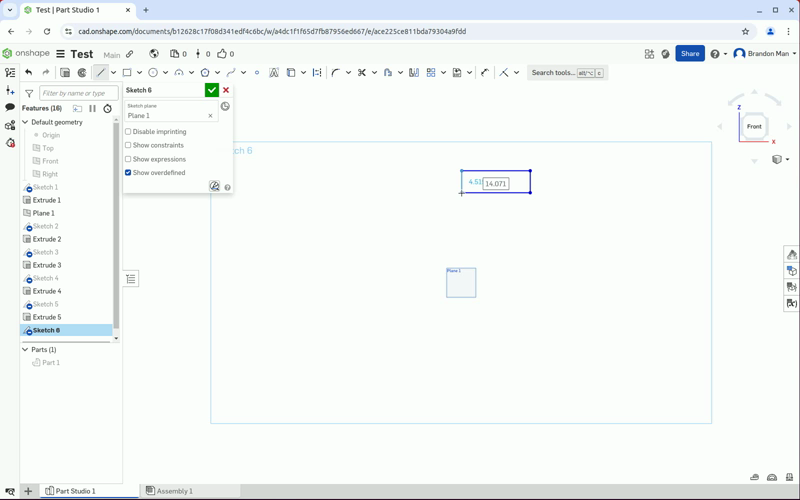
key_up(shift)
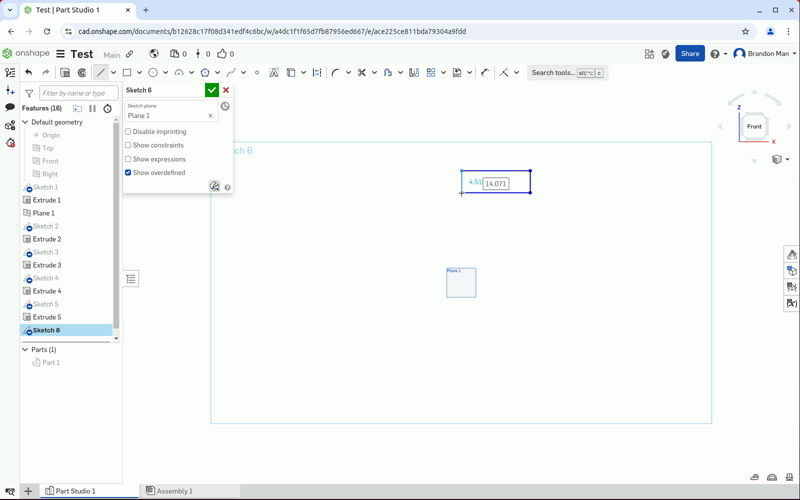
click(461, 192)
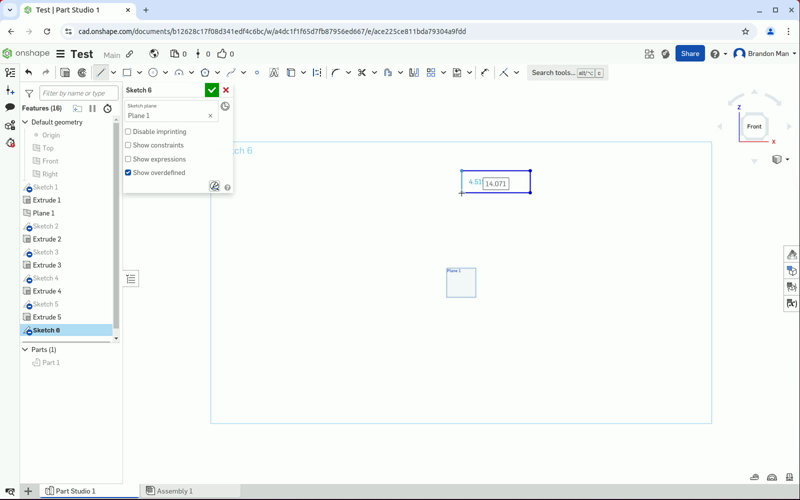
key(esc)
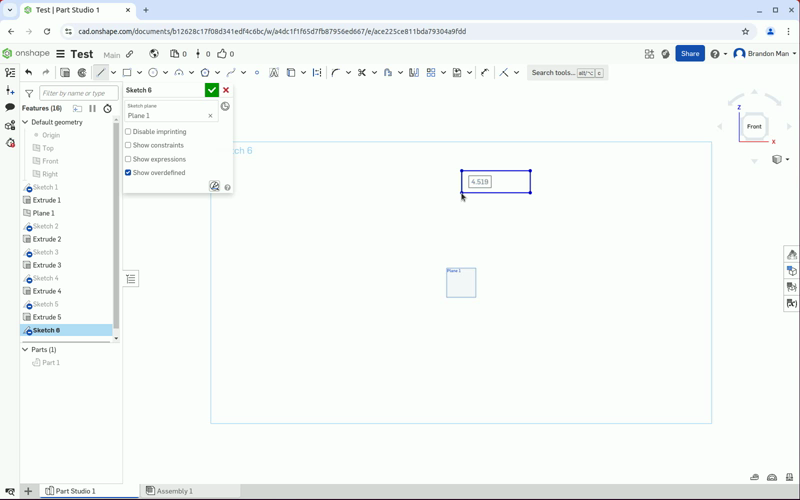
mouse_move(464, 181)
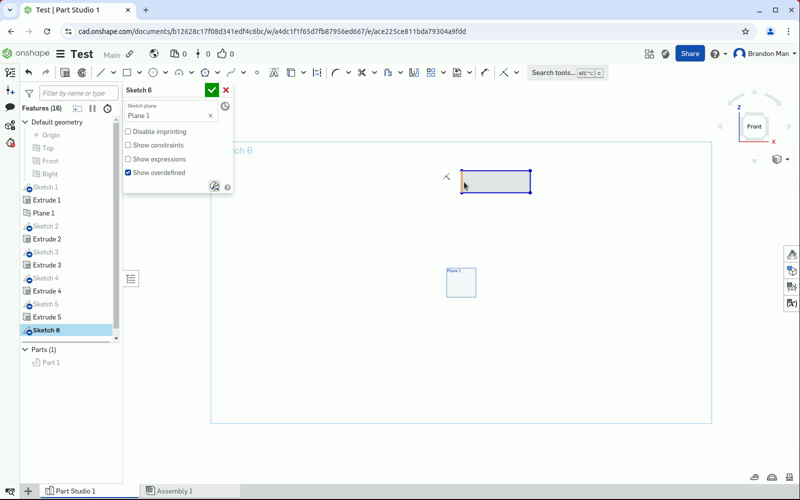
scroll(6)
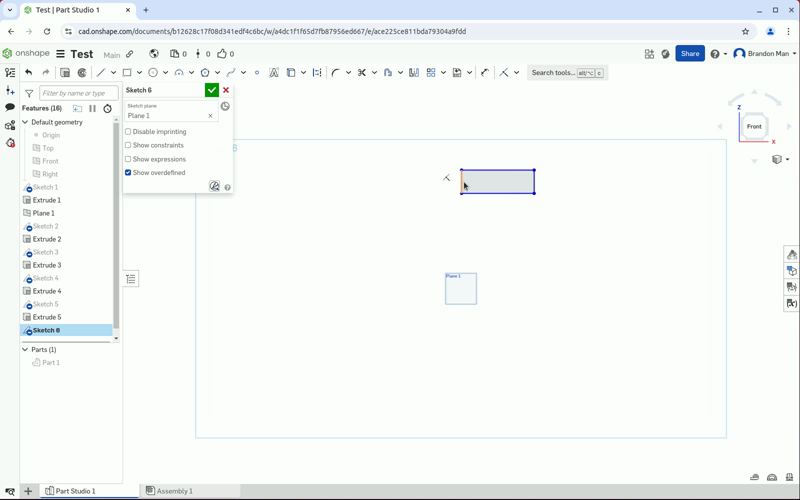
scroll(6)
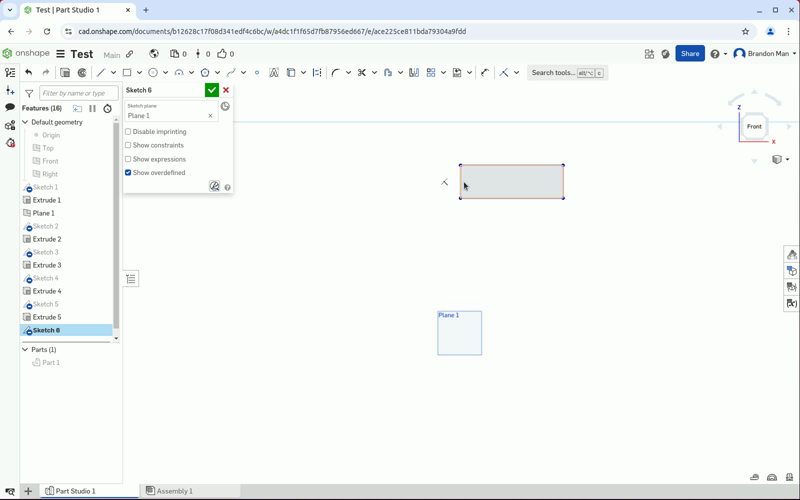
scroll(6)
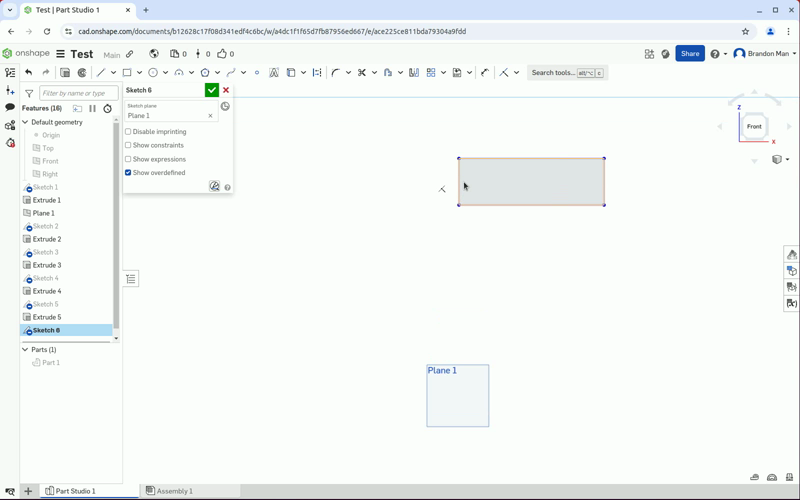
scroll(6)
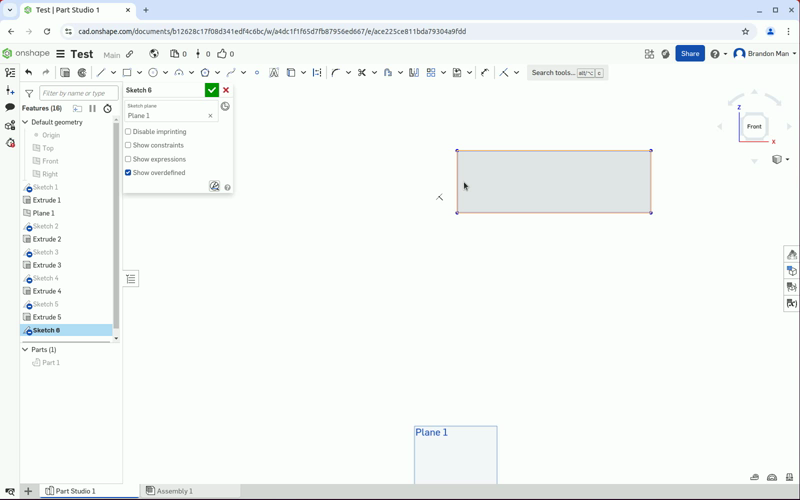
scroll(6)
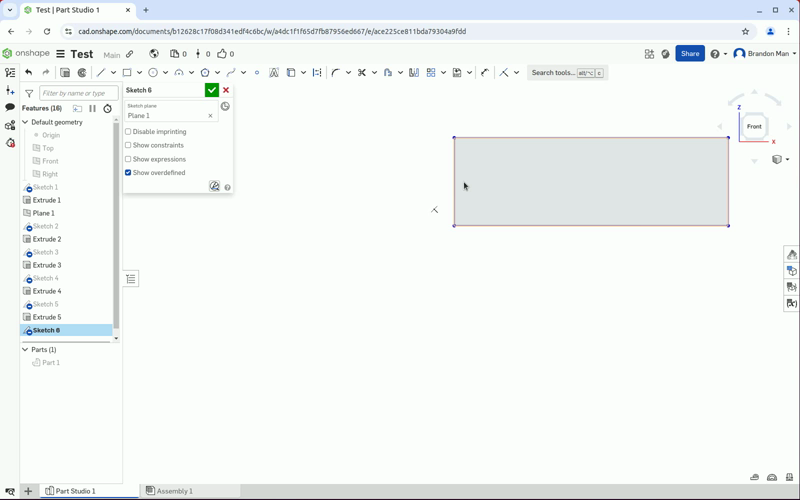
scroll(6)
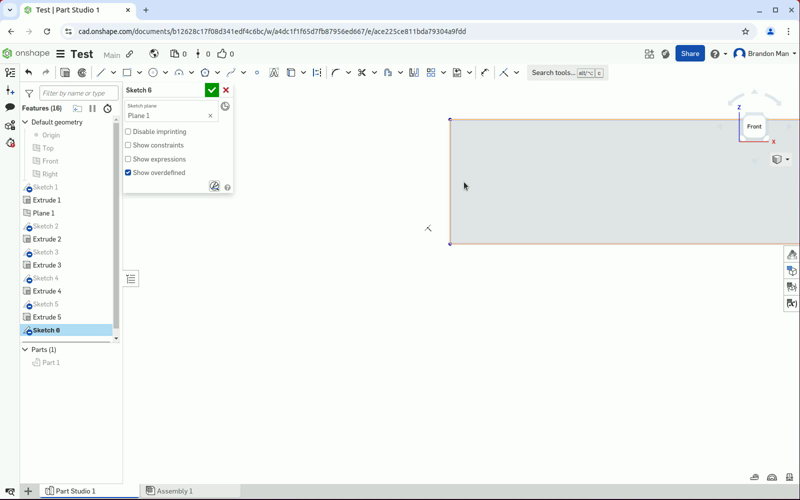
scroll(6)
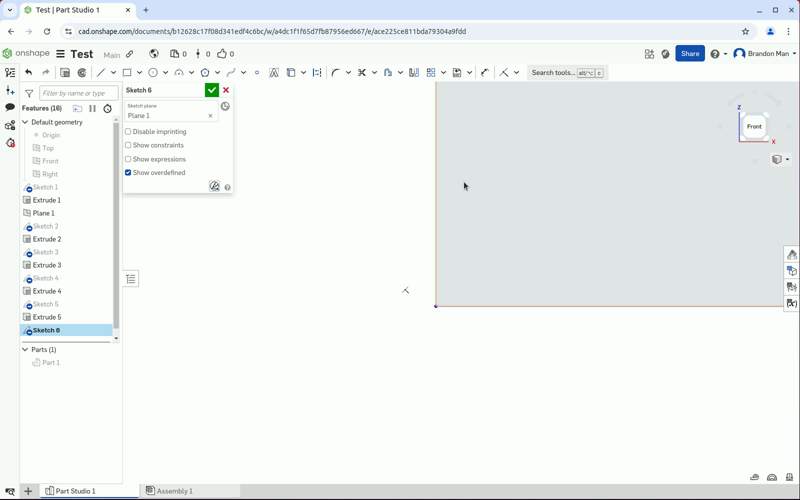
click(464, 181)
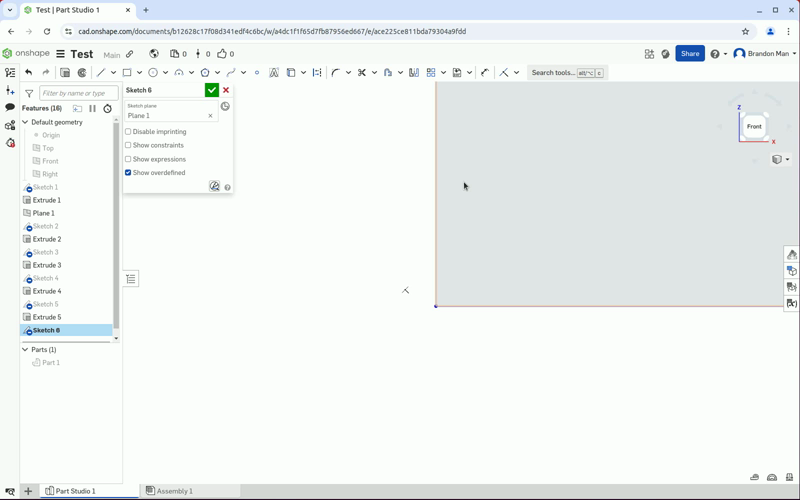
scroll(-6)
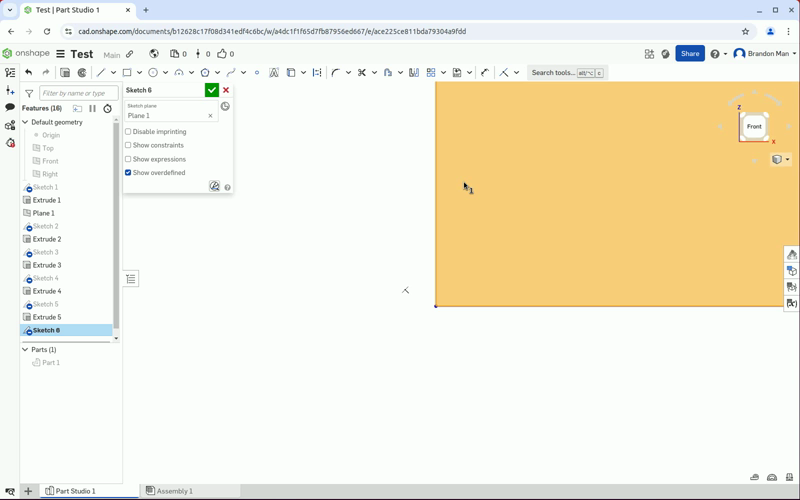
scroll(-6)
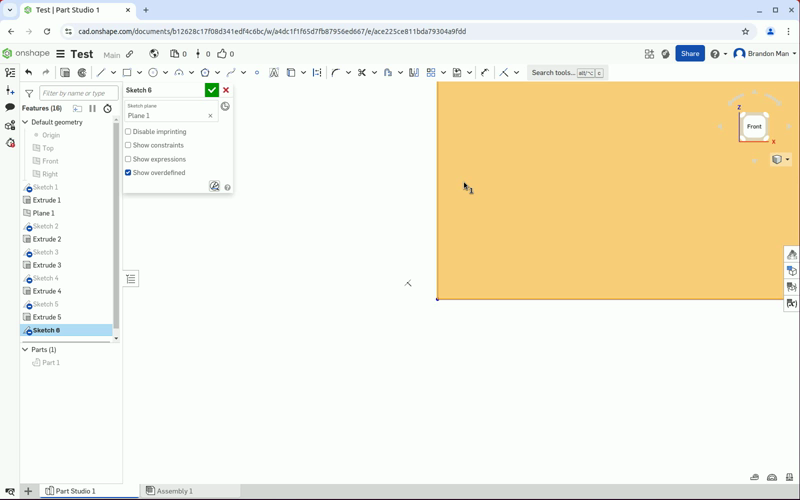
scroll(-6)
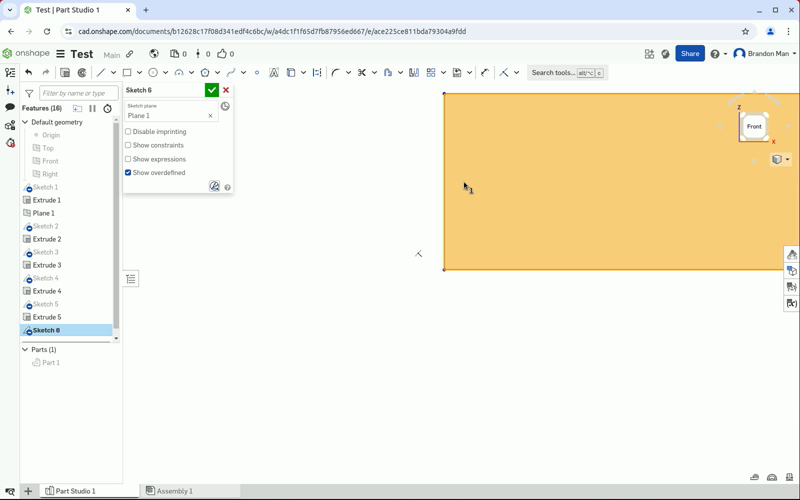
scroll(-6)
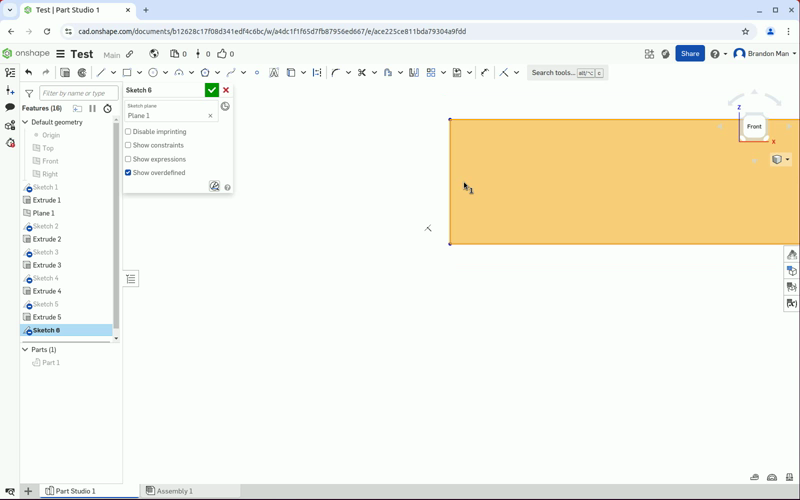
scroll(-6)
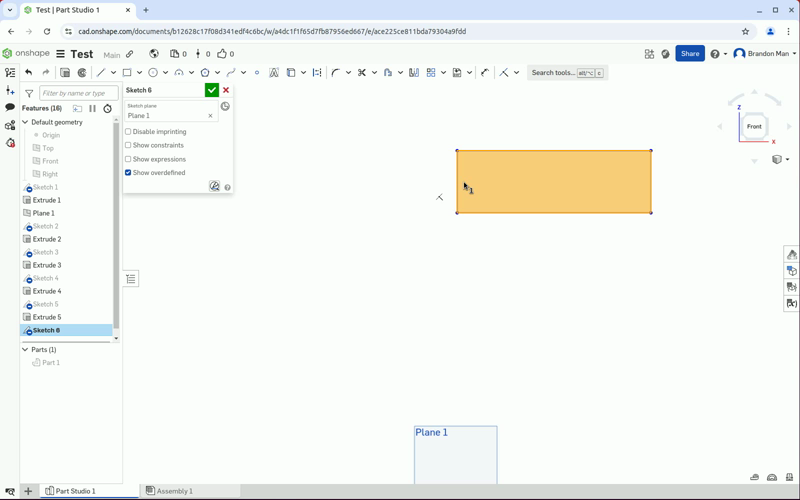
scroll(-6)
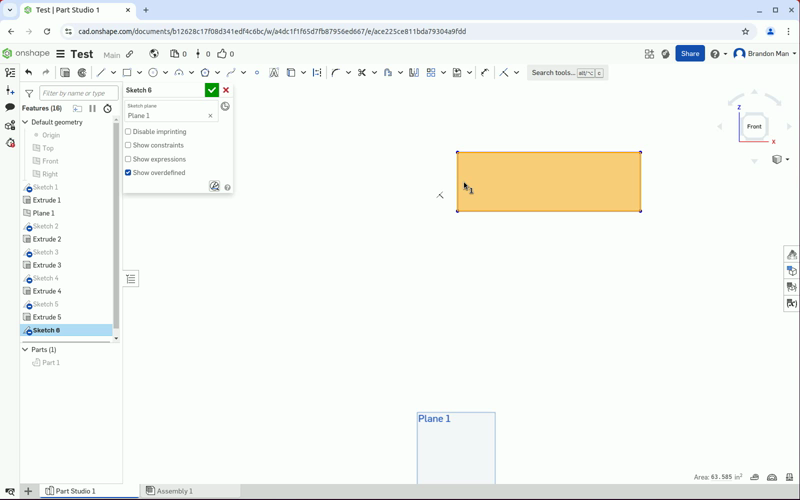
scroll(-6)
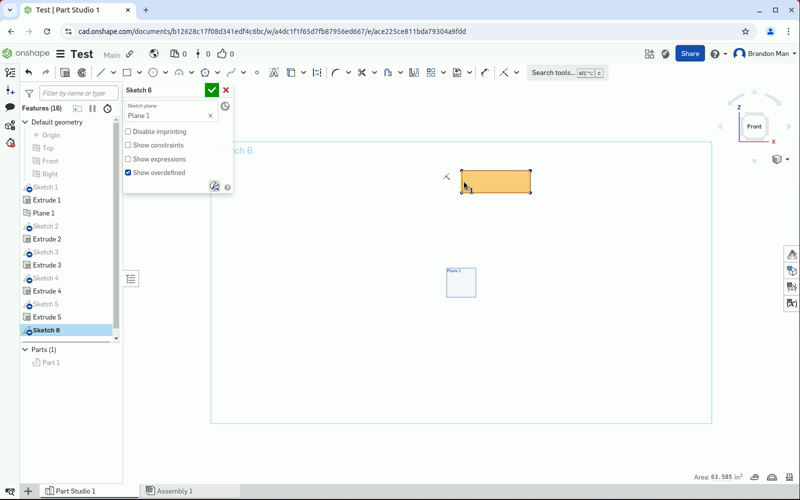
mouse_move(73, 352)
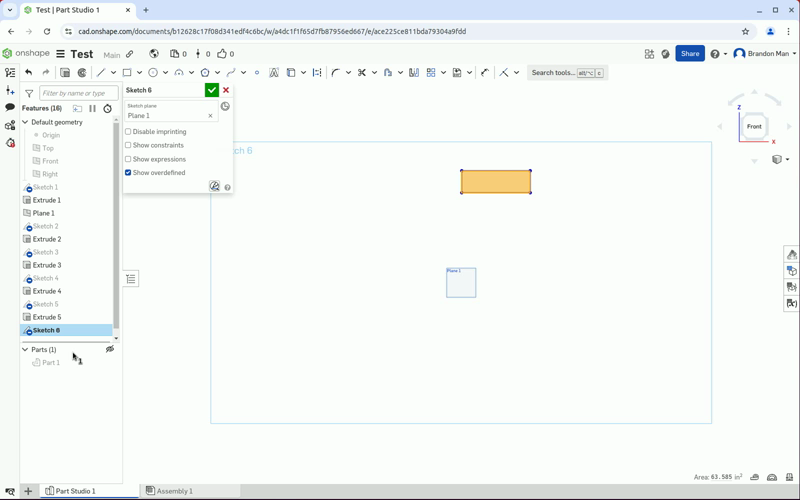
key(shift+y)
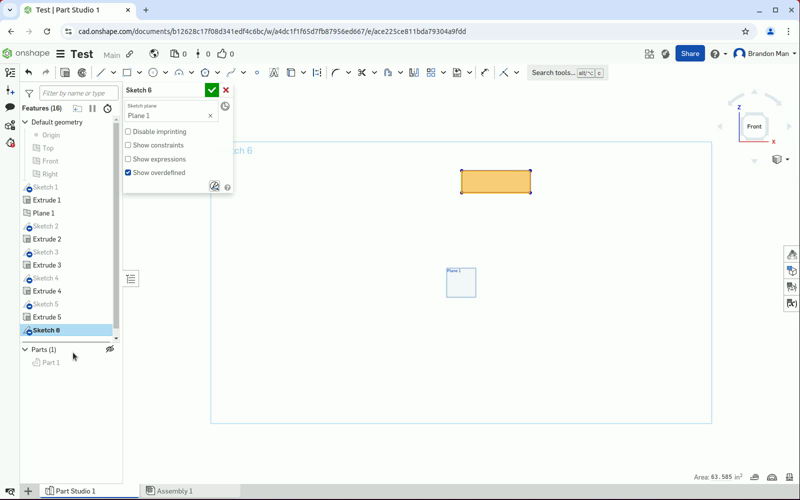
key(shift+e)
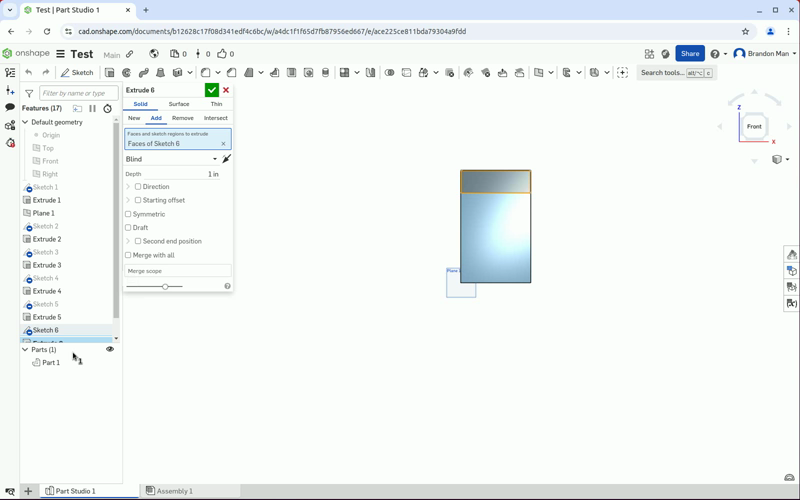
mouse_move(143, 106)
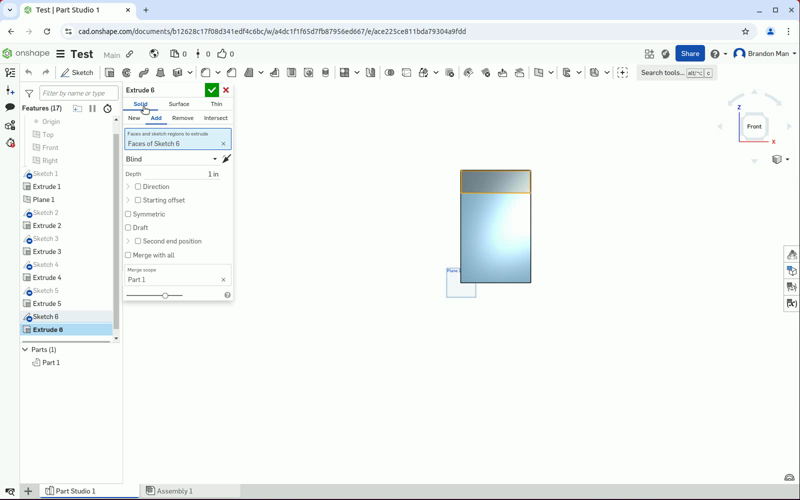
click(143, 106)
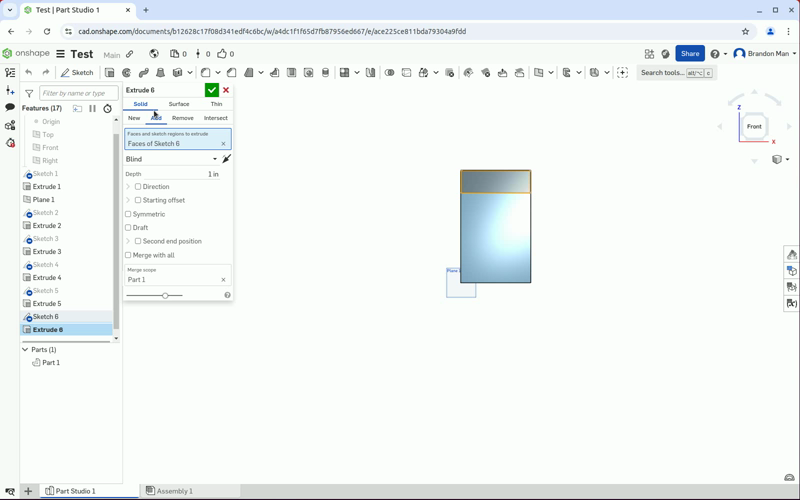
mouse_move(186, 120)
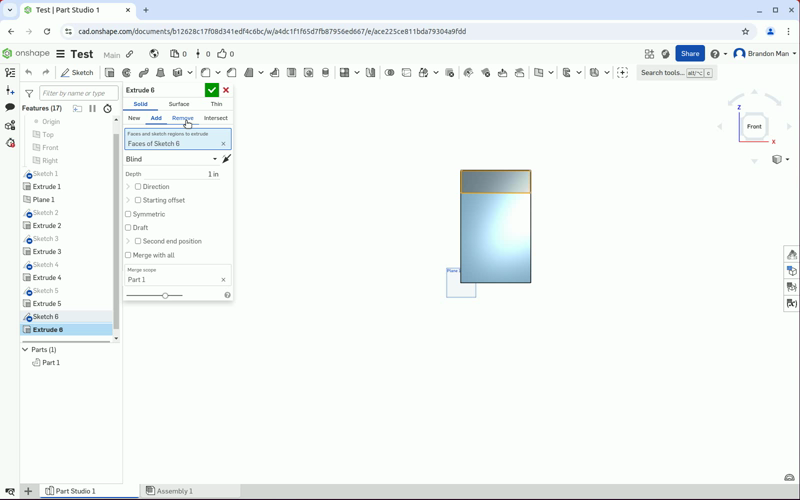
click(186, 120)
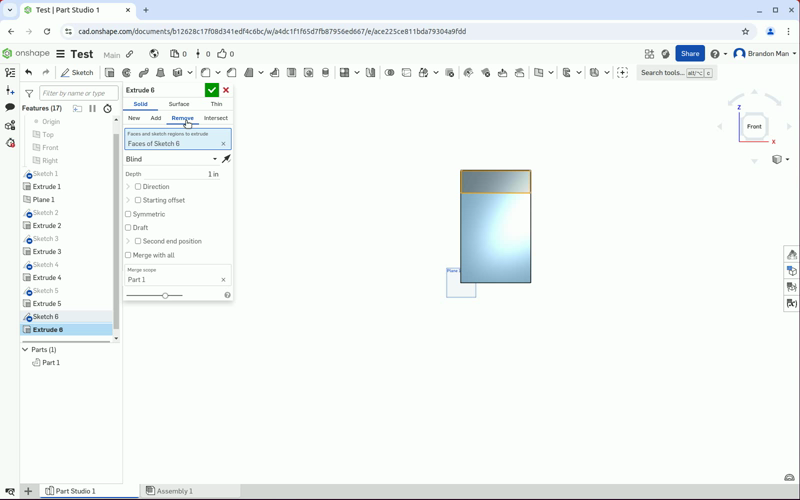
key(tab, 4)
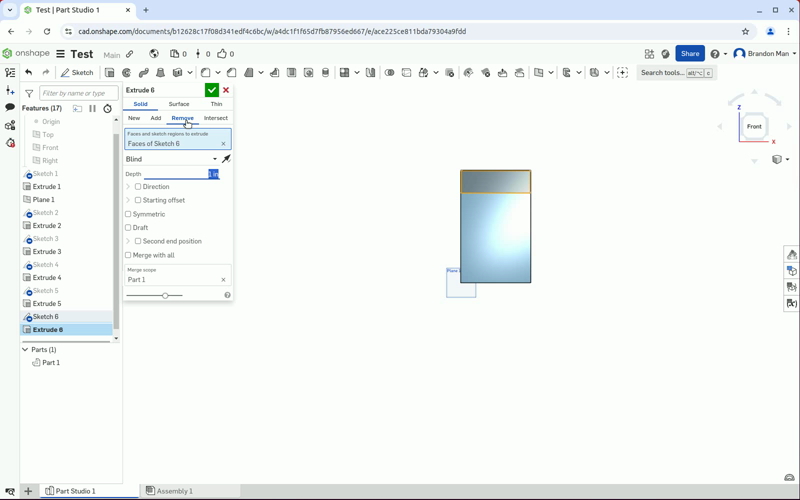
text(6.981)
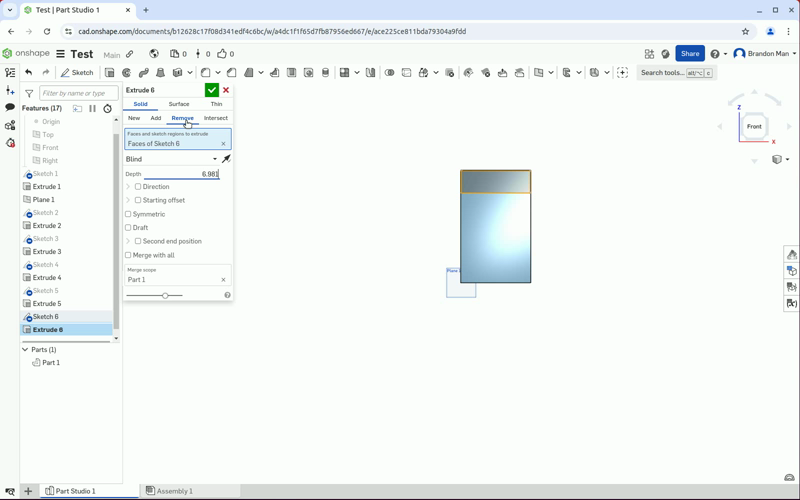
key(tab, 6)
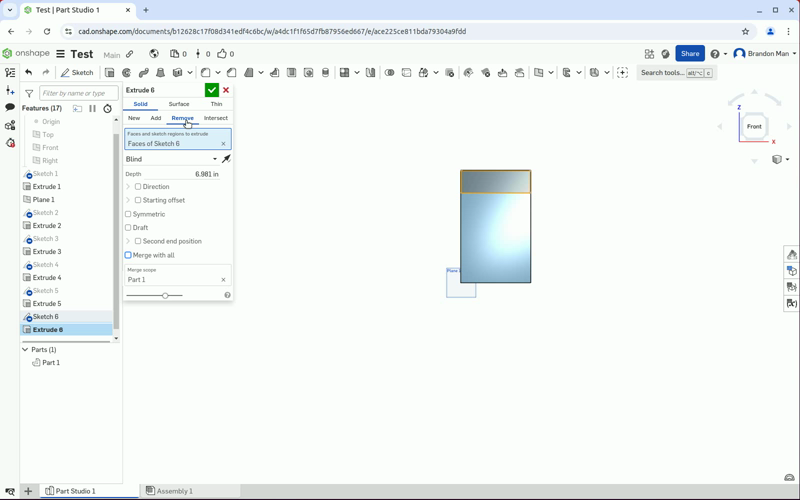
key(space)
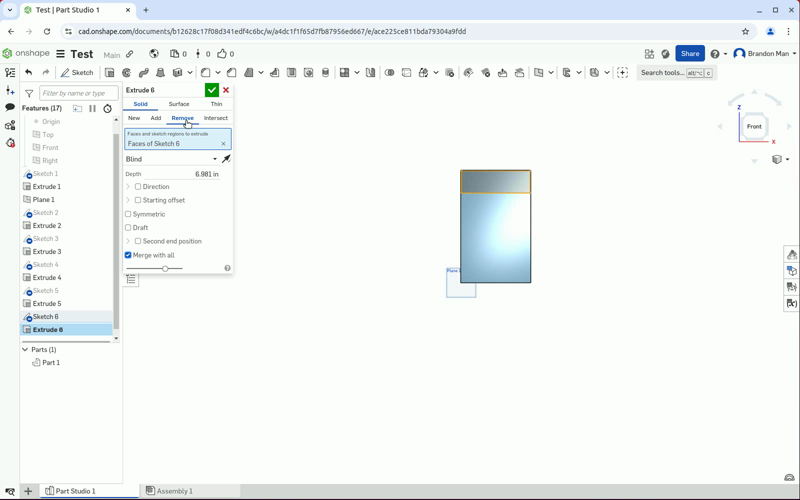
key(enter)
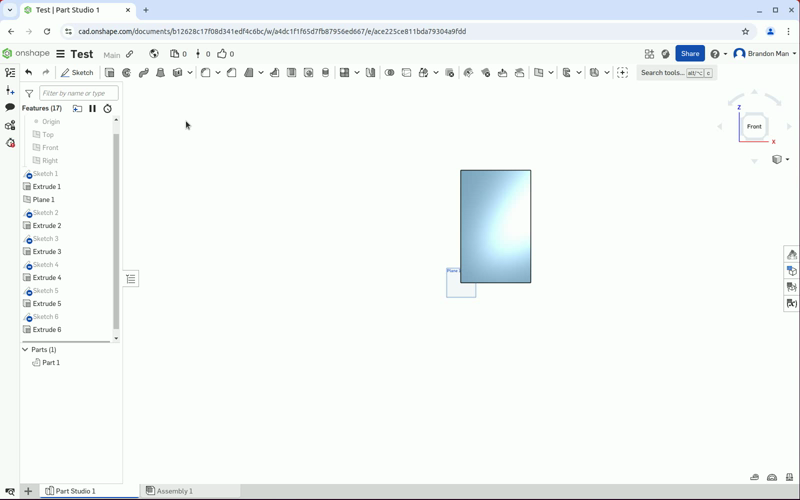
key(shift+h)
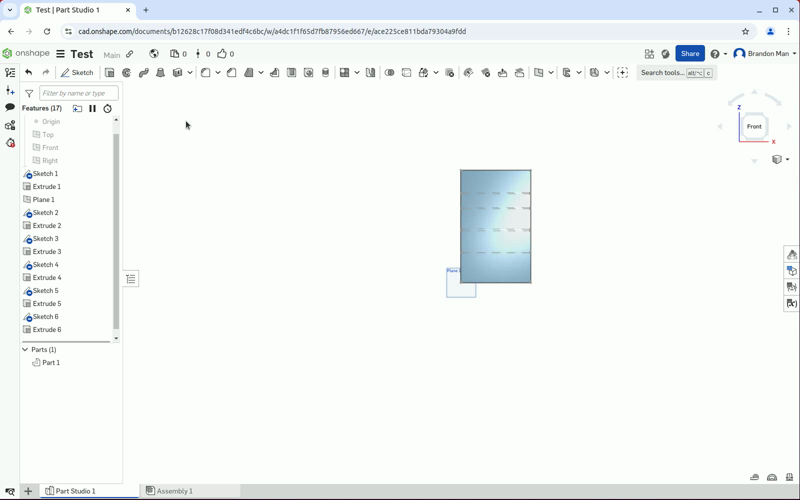
key(shift+h)
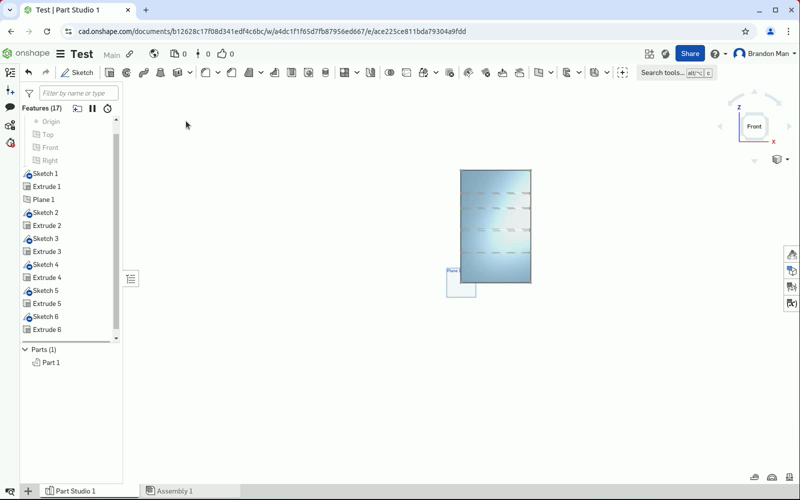
key(shift+7)
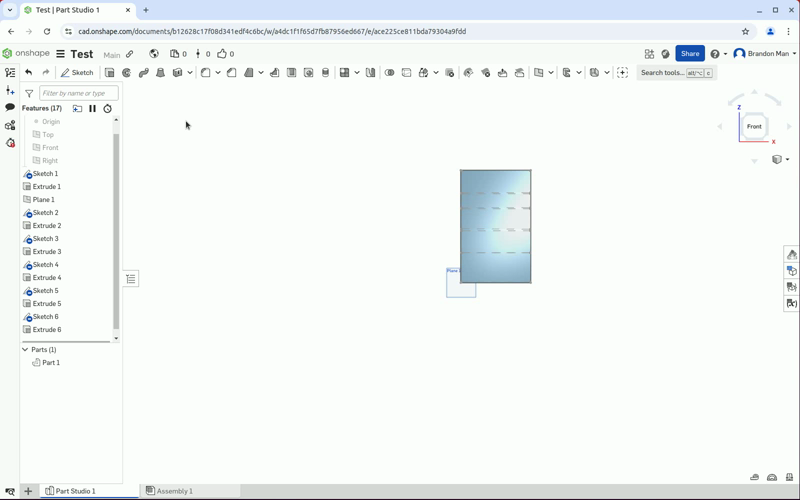
key(left, 2)
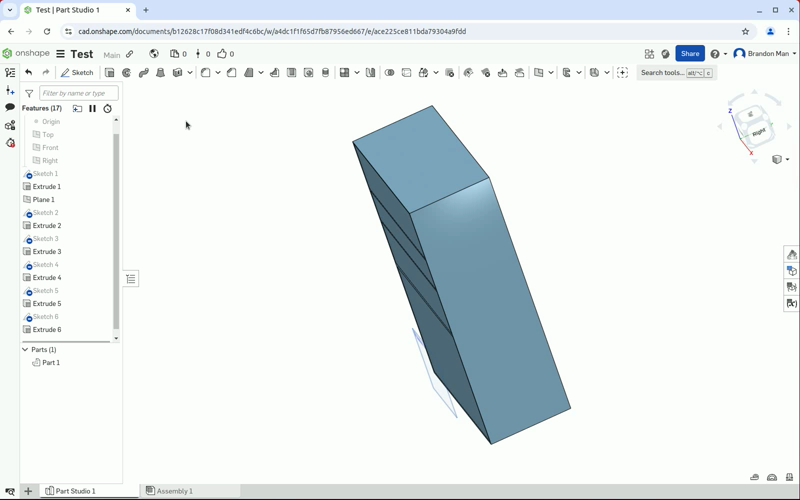
key(down, 2)
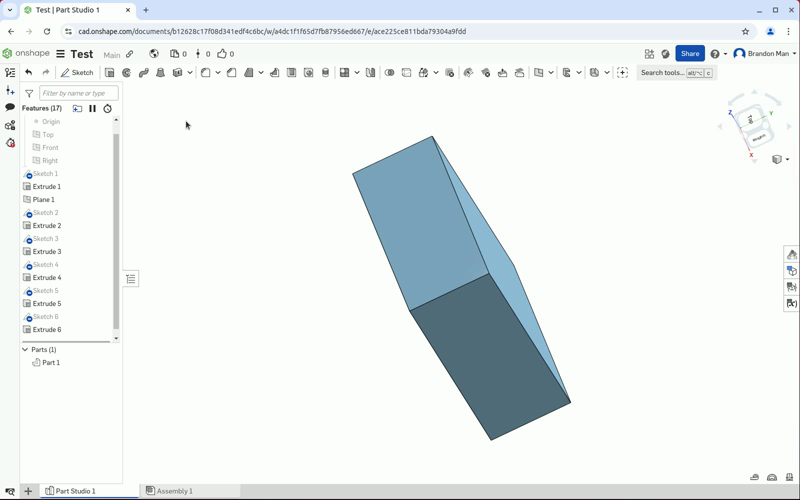
key(up, 2)
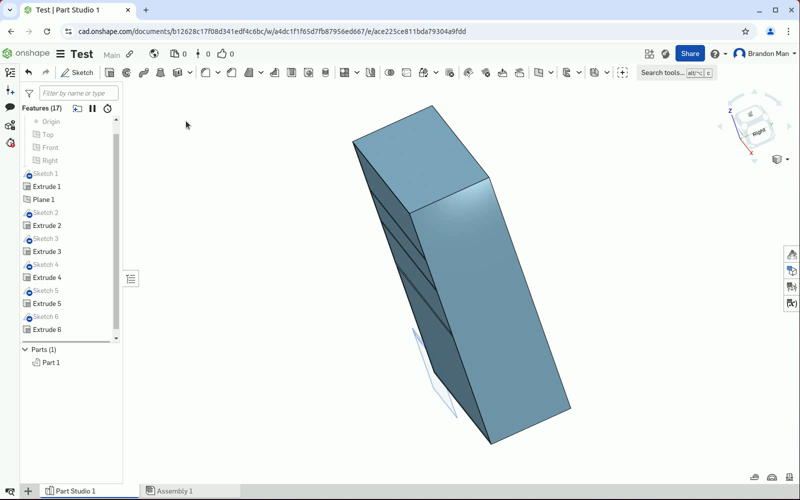
key(right, 2)
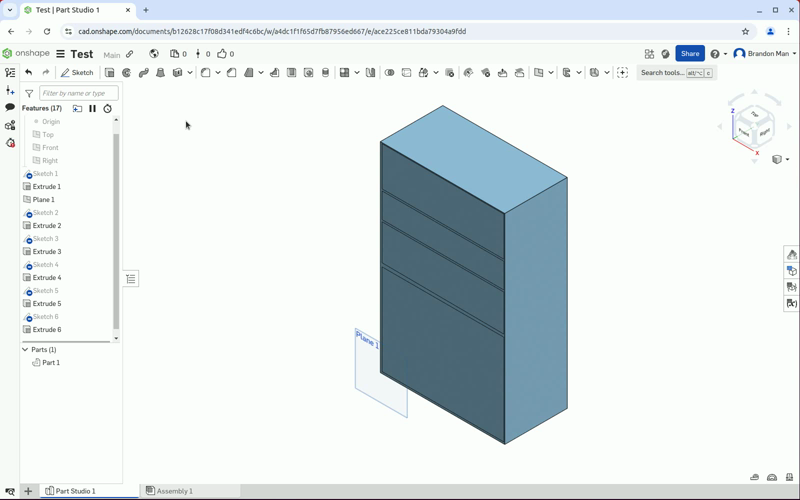
mouse_move(69, 176)
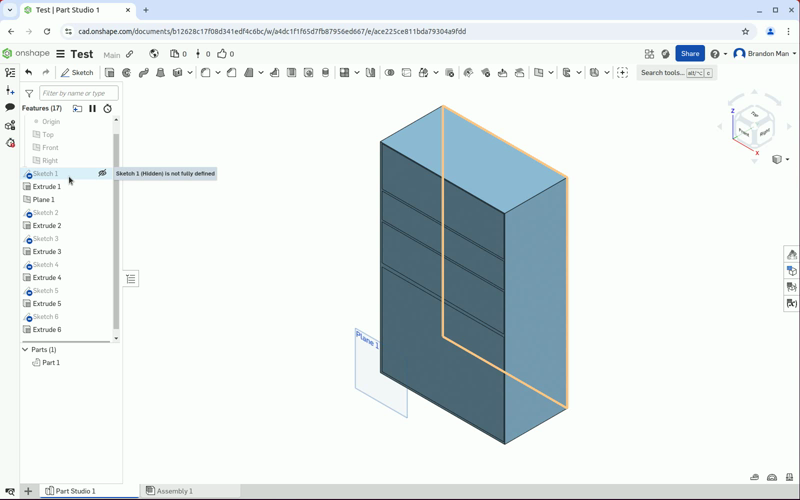
click(69, 176)